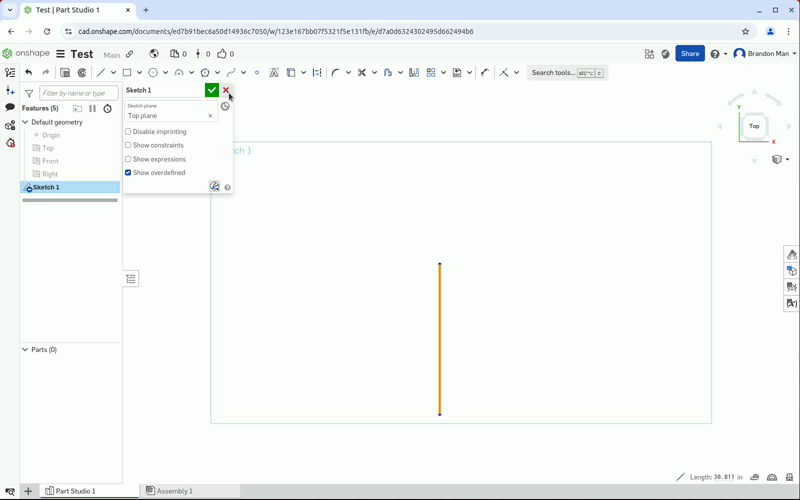
key(shift+h)
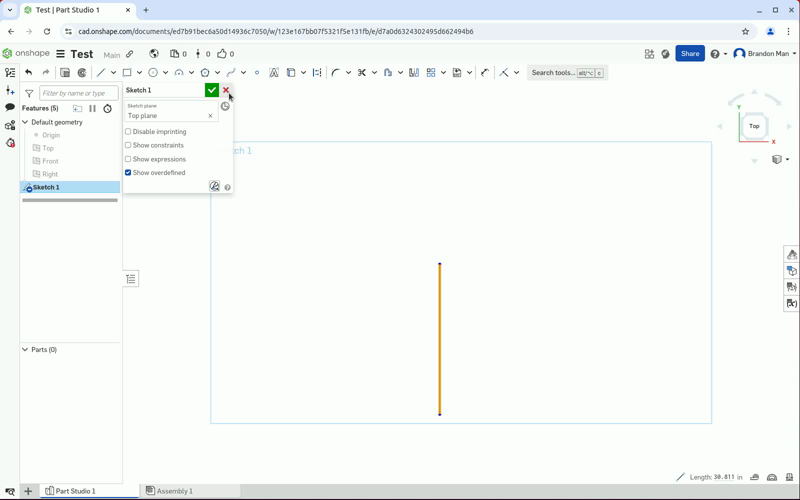
key(shift+s)
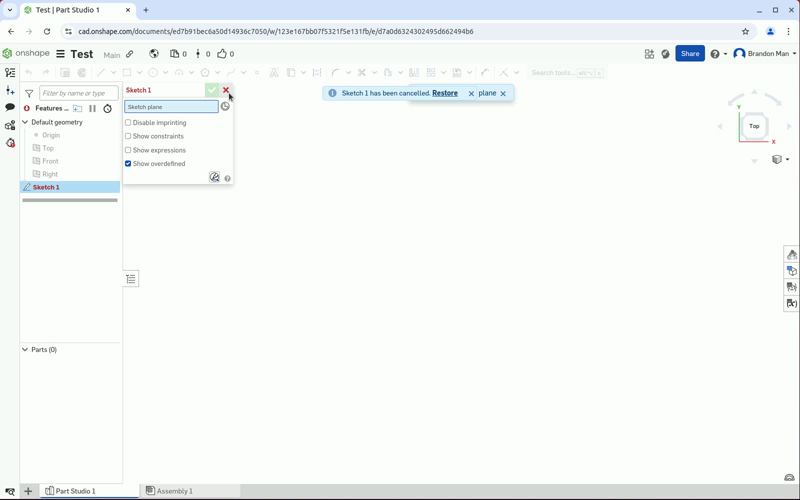
mouse_move(73, 150)
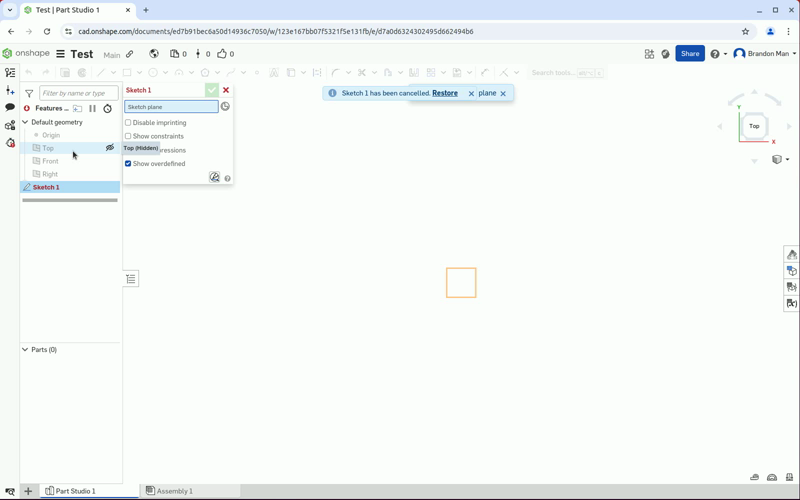
click(73, 150)
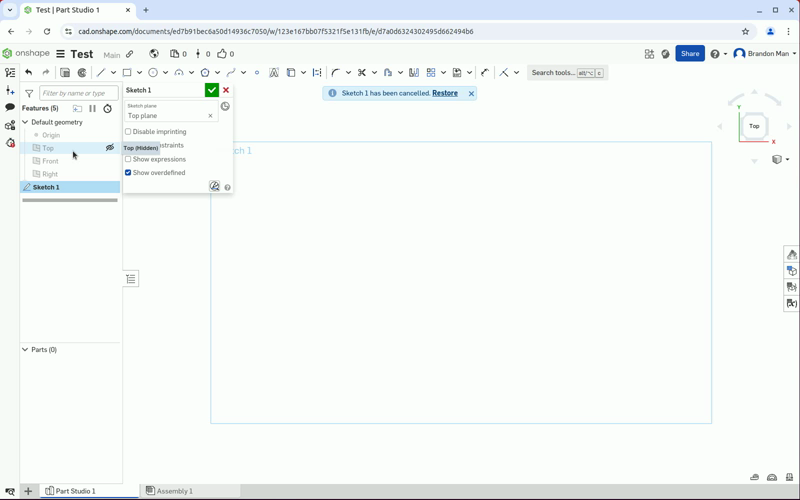
mouse_move(73, 352)
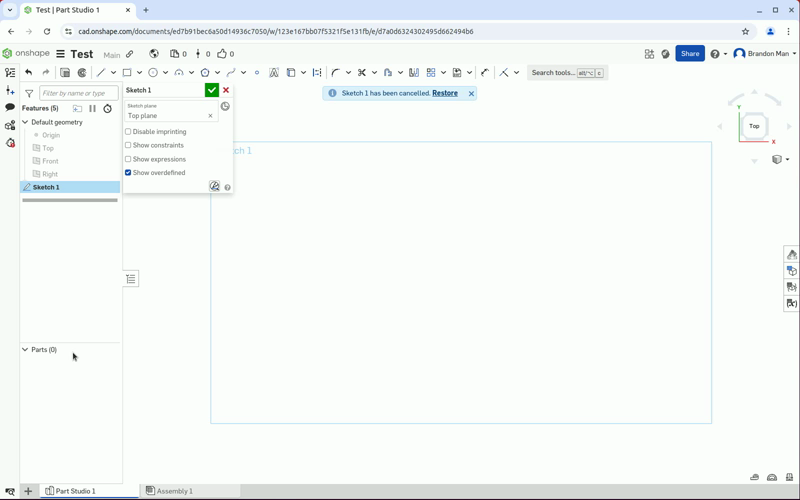
key(y)
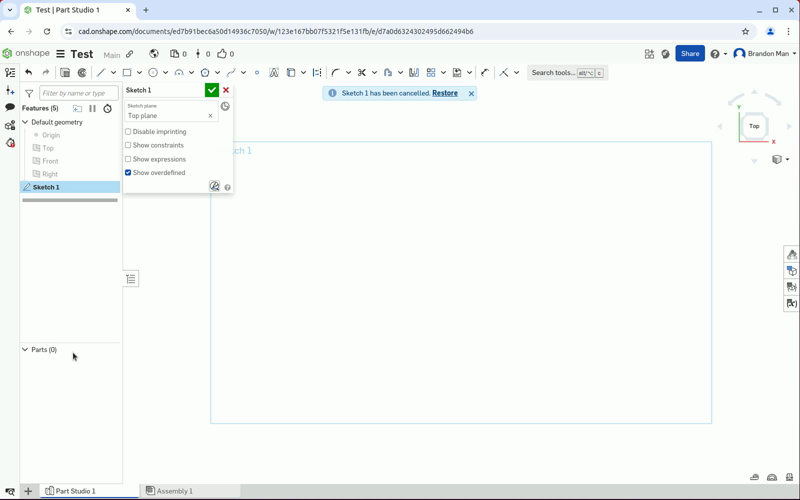
key(l)
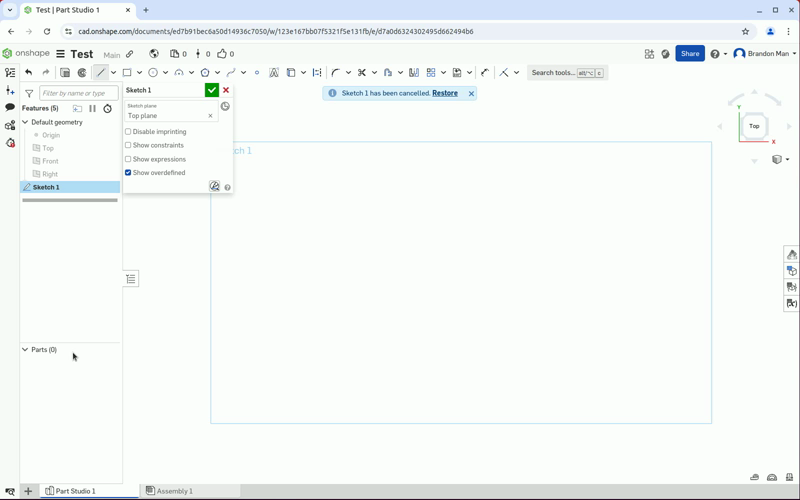
key_down(shift)
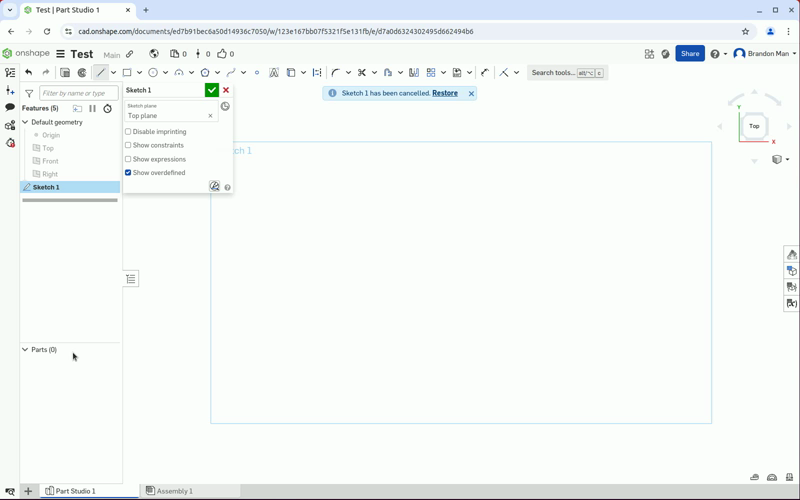
mouse_move(384, 311)
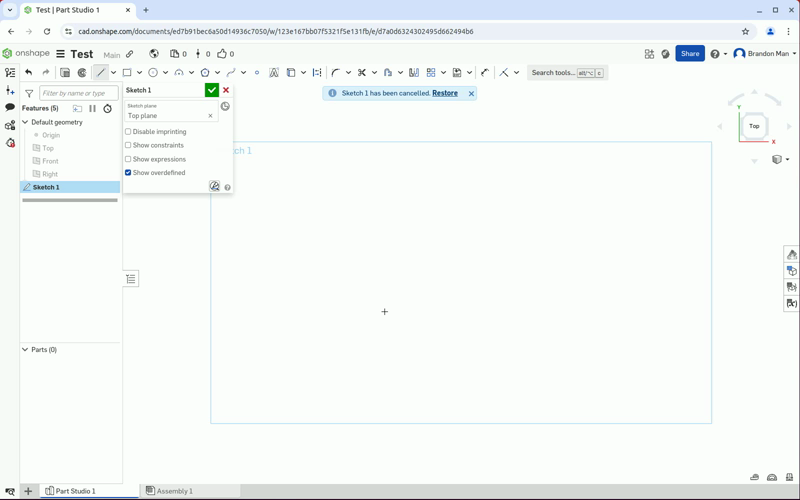
click(384, 311)
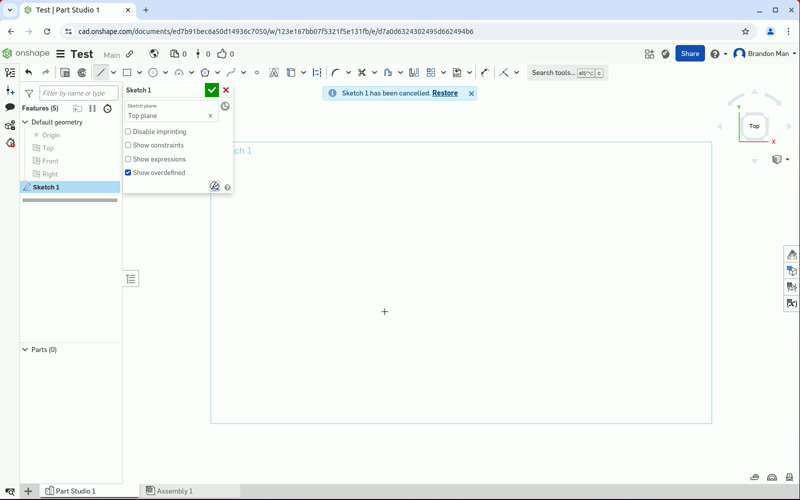
key_up(shift)
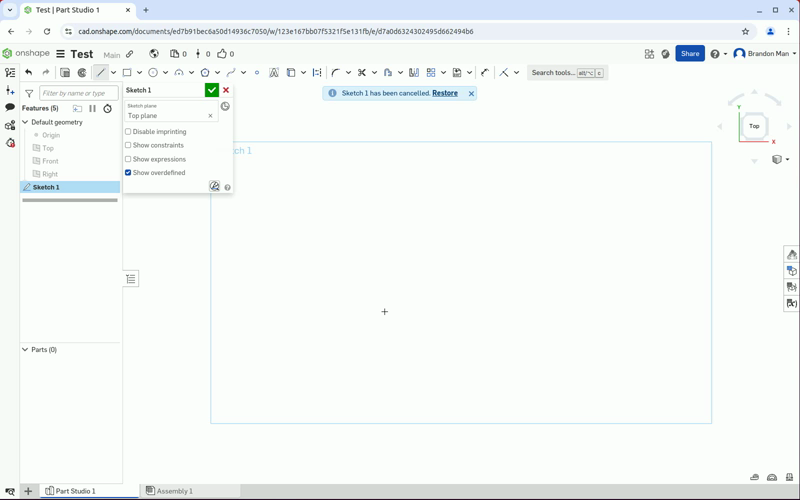
key_down(shift)
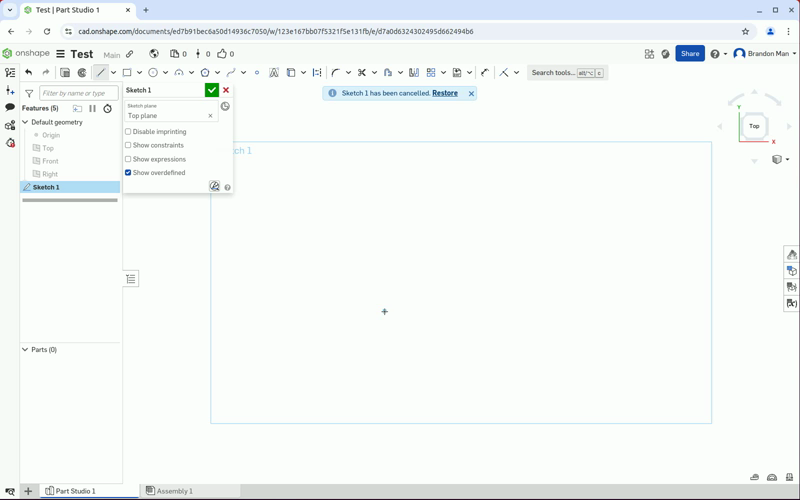
mouse_move(457, 311)
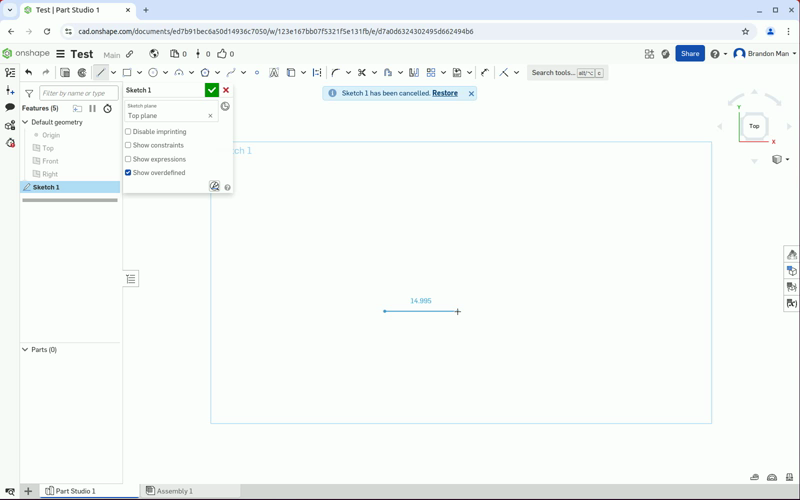
click(457, 311)
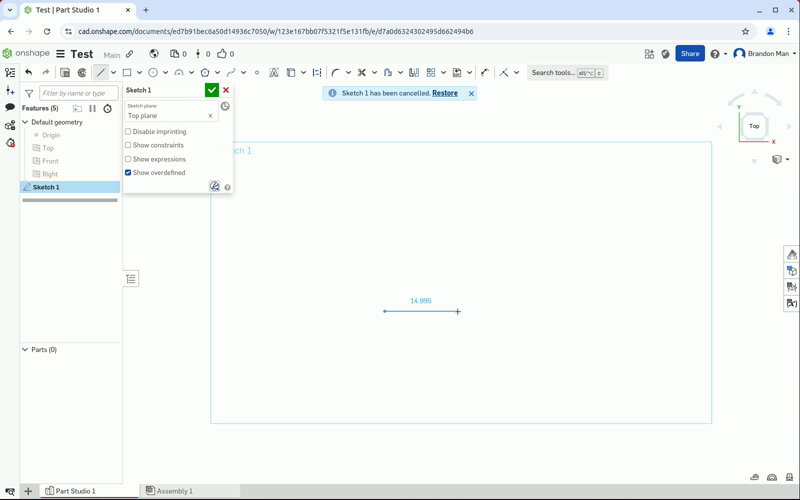
key_up(shift)
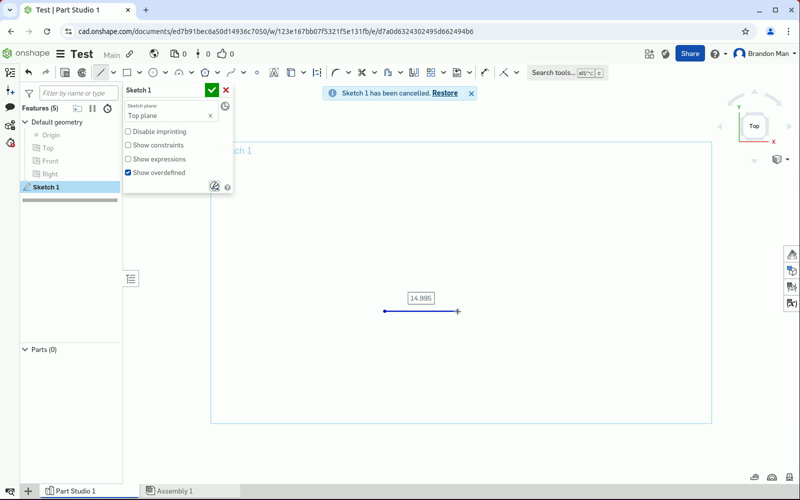
key_down(shift)
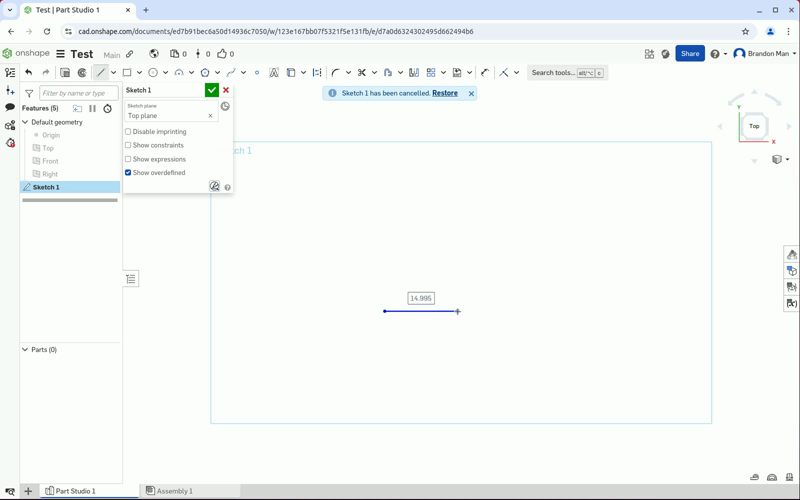
mouse_move(487, 311)
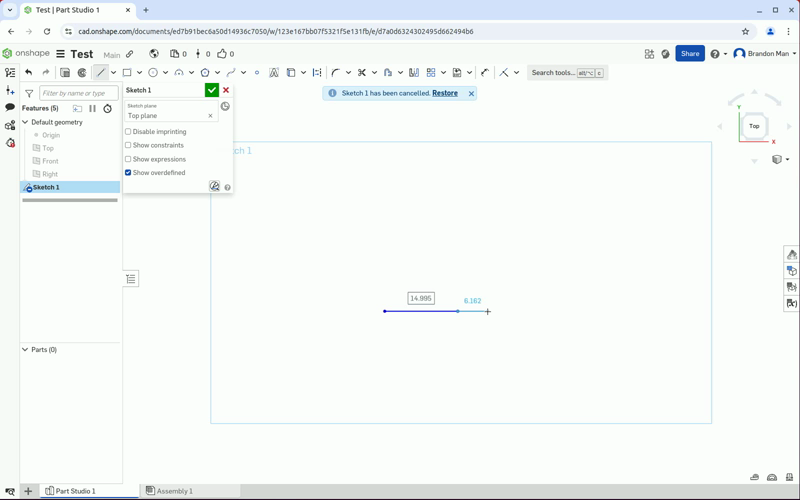
mouse_move(457, 275)
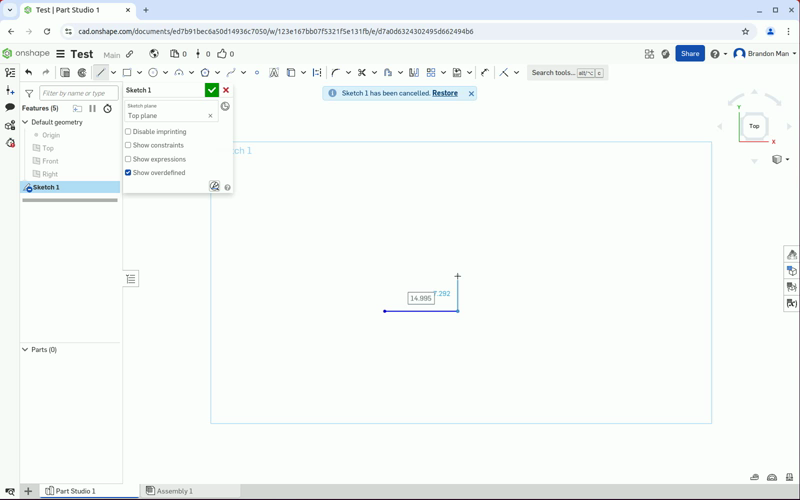
click(457, 275)
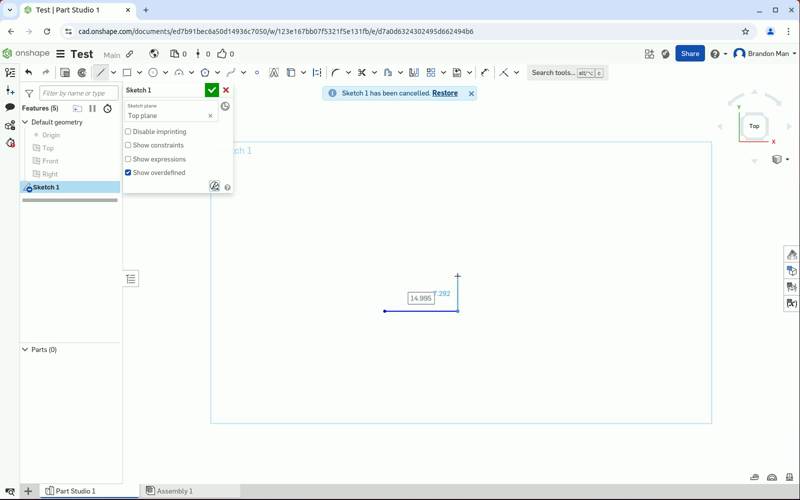
key_up(shift)
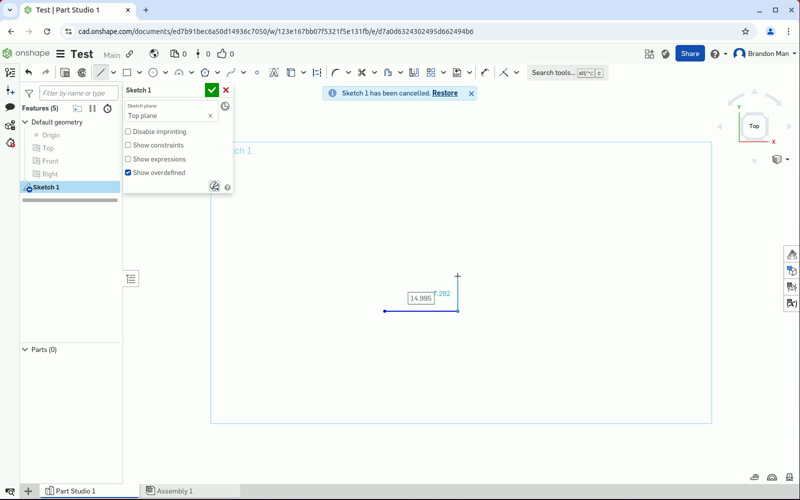
key_down(shift)
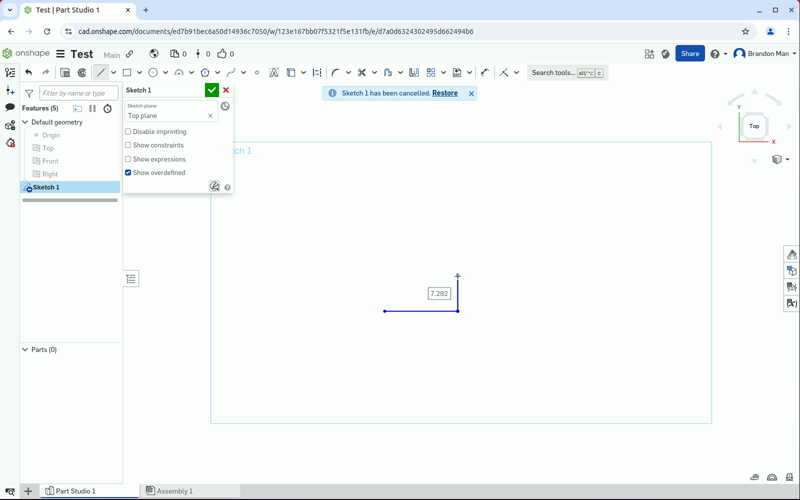
mouse_move(384, 275)
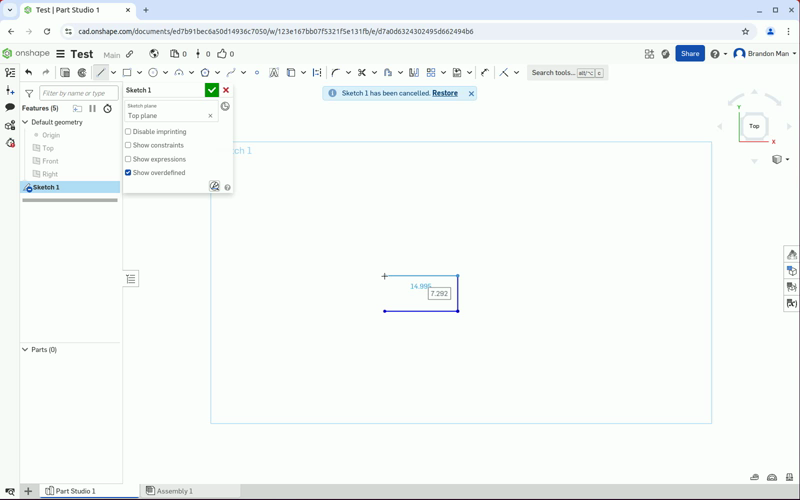
click(384, 275)
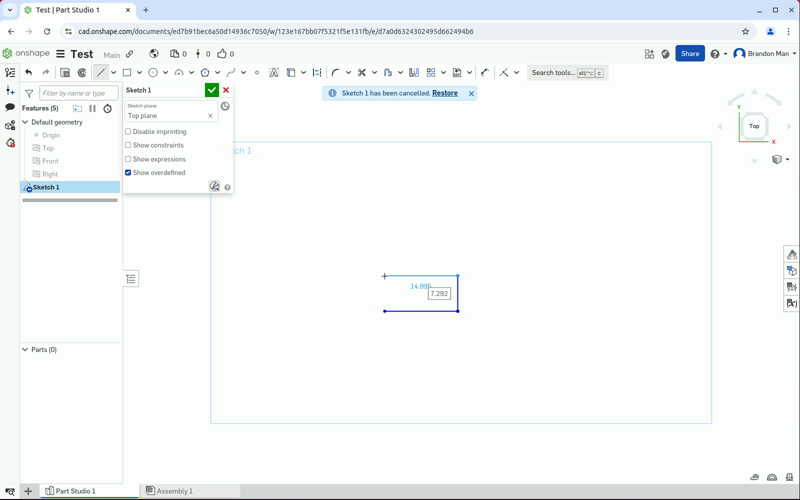
key_up(shift)
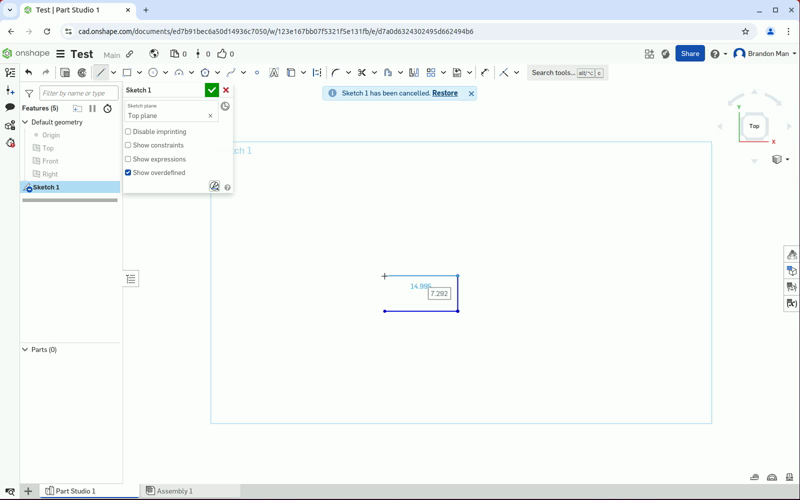
mouse_move(414, 275)
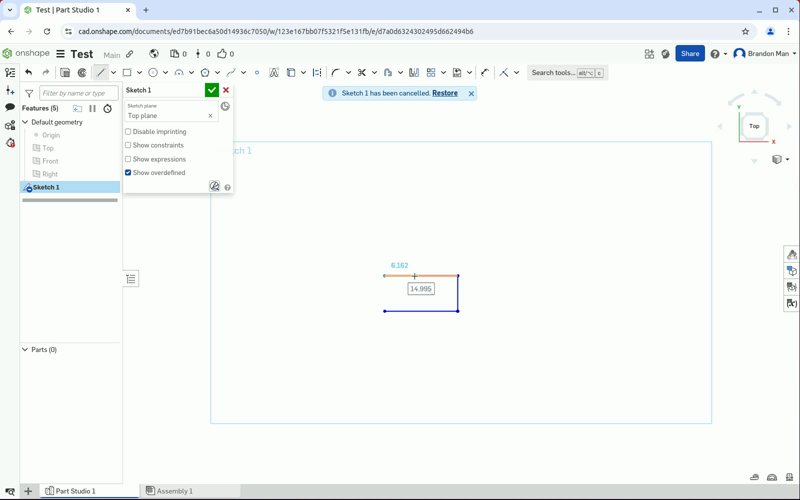
key_down(shift)
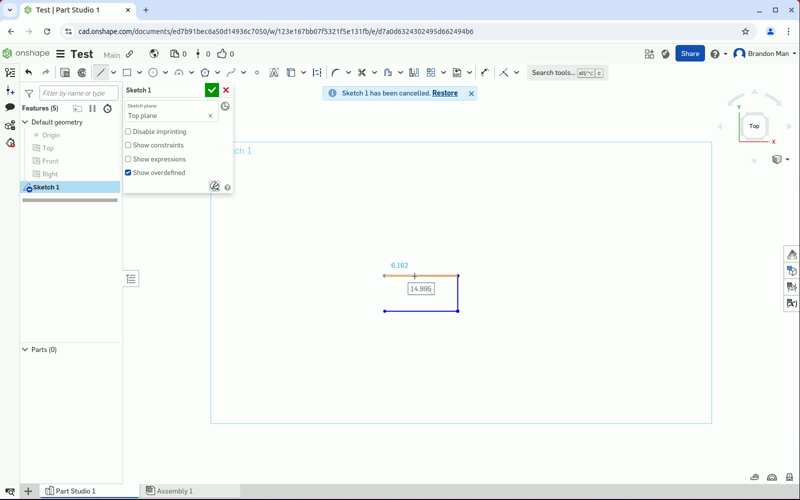
mouse_move(384, 311)
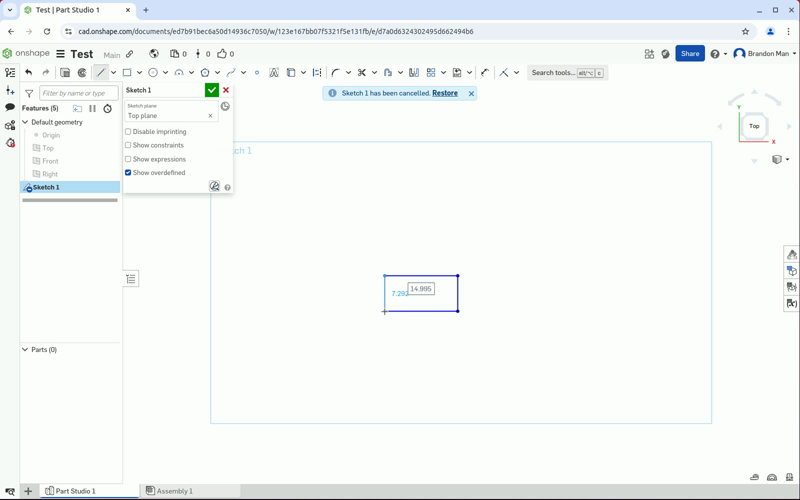
key_up(shift)
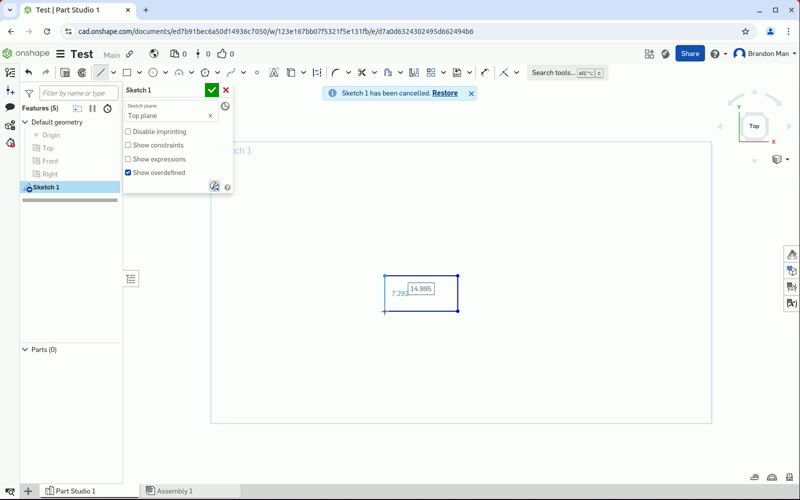
click(384, 311)
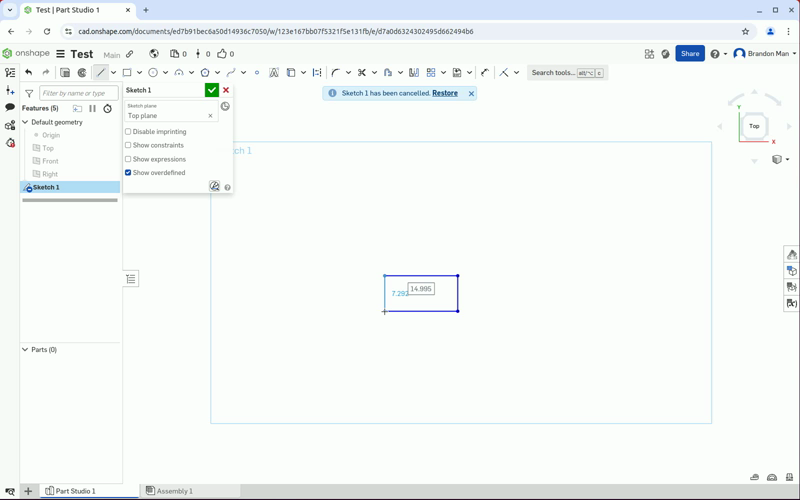
key(esc)
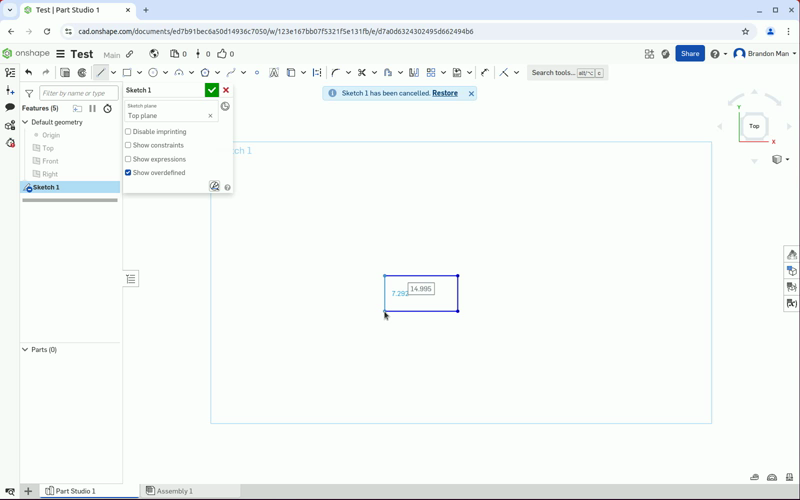
mouse_move(395, 289)
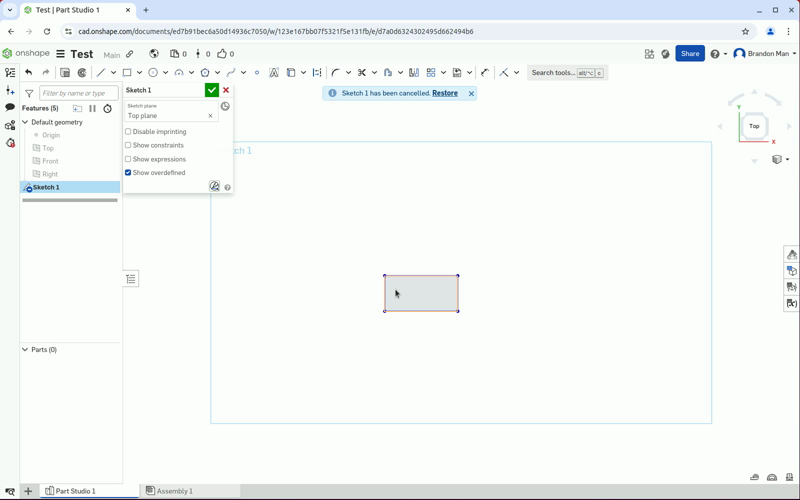
click(395, 289)
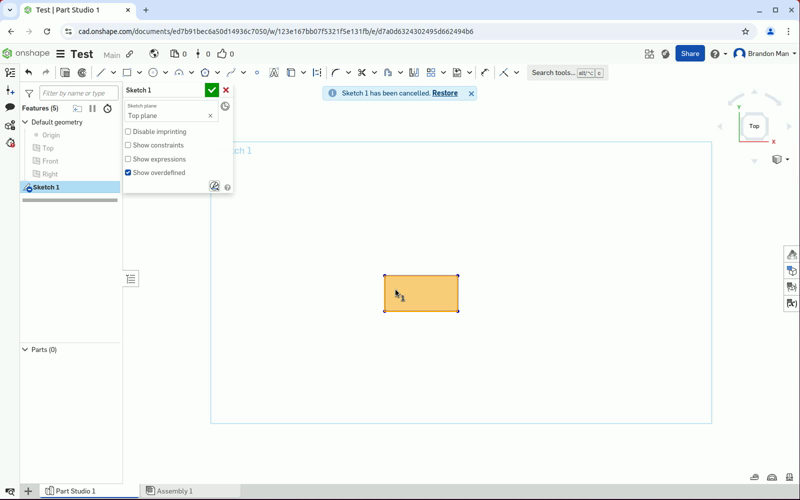
mouse_move(73, 352)
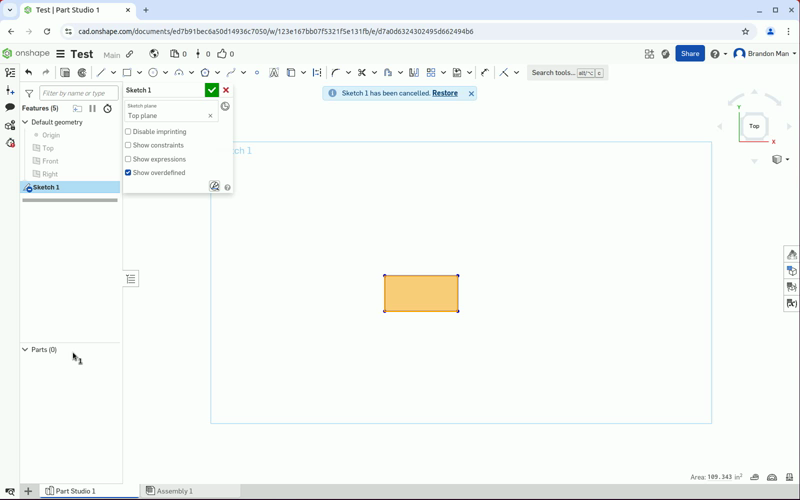
key(shift+y)
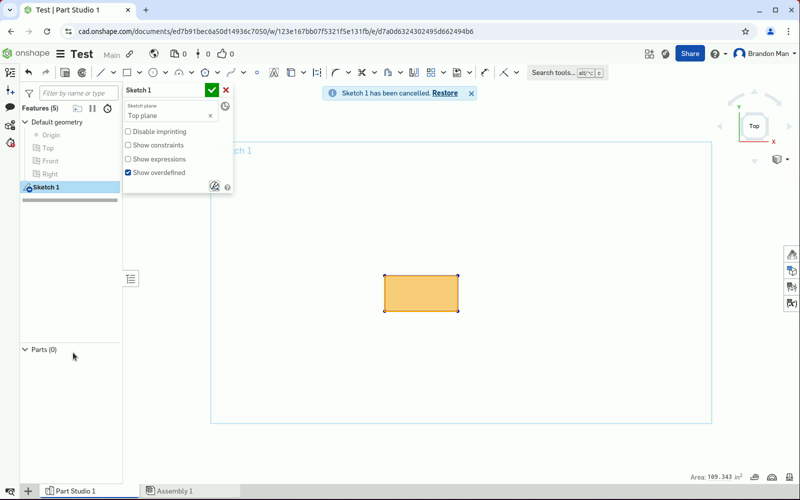
key(shift+e)
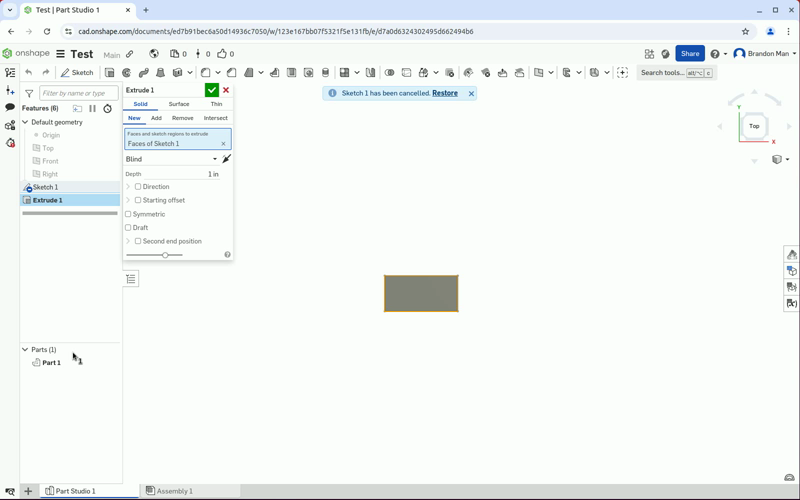
mouse_move(143, 106)
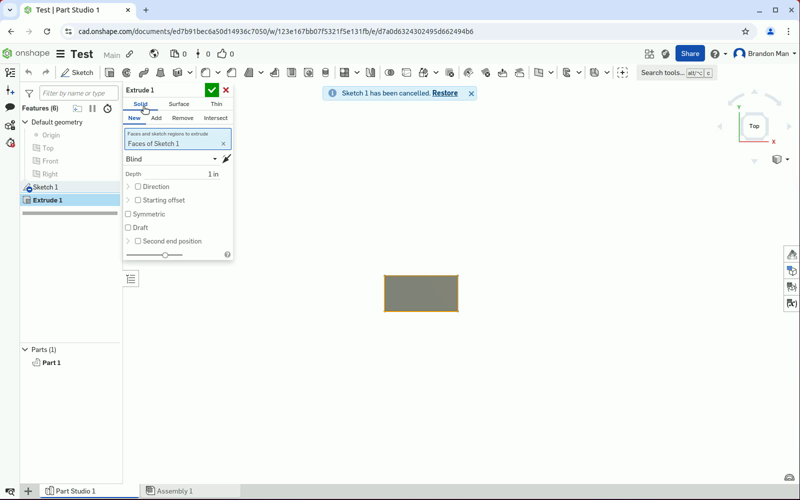
click(143, 106)
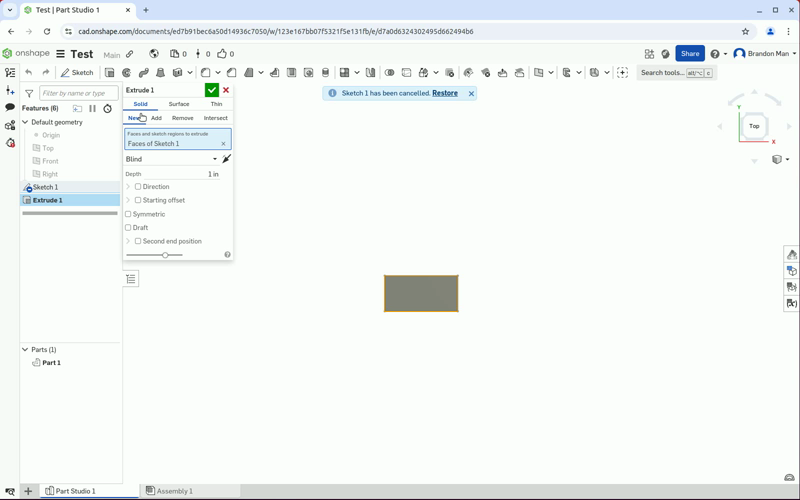
mouse_move(137, 120)
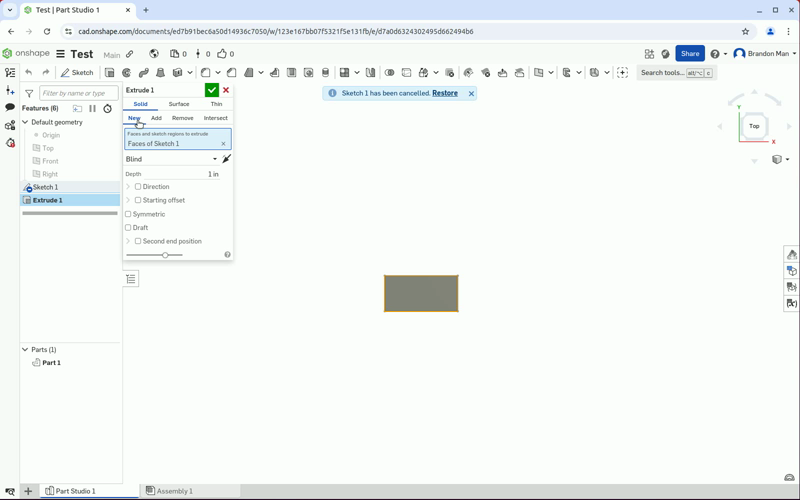
click(137, 120)
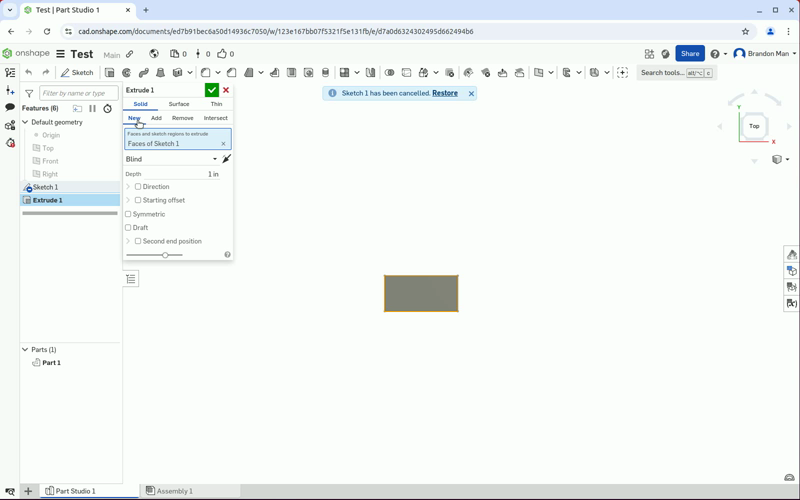
key(tab, 4)
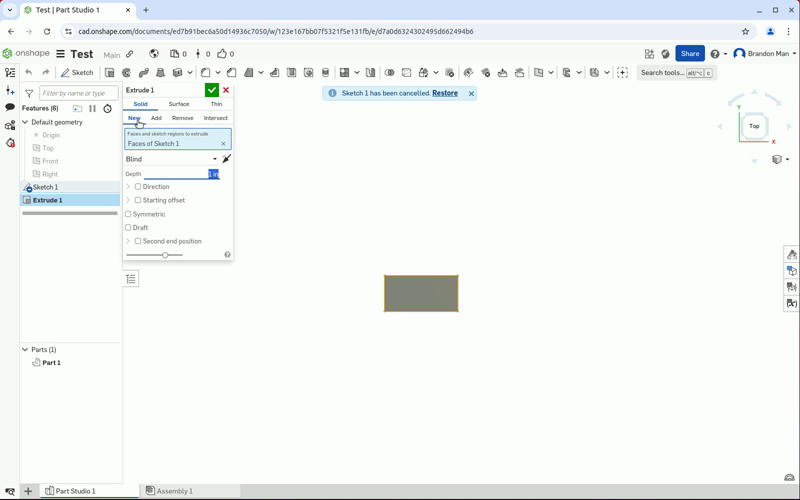
text(4.333)
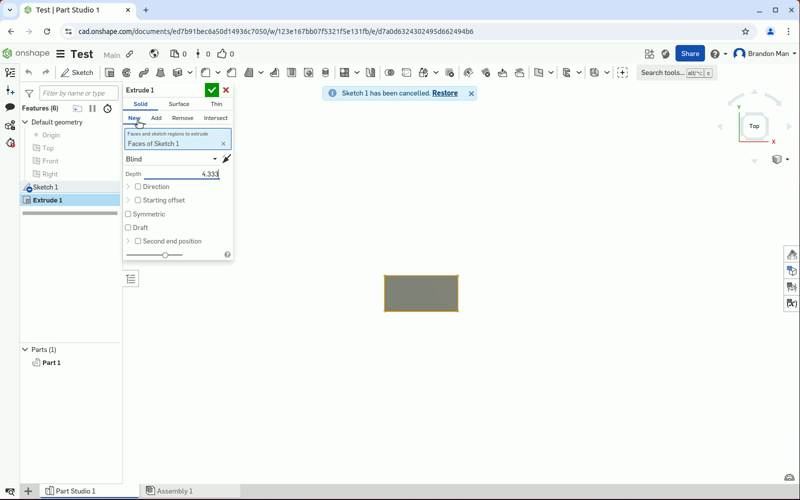
key(tab, 3)
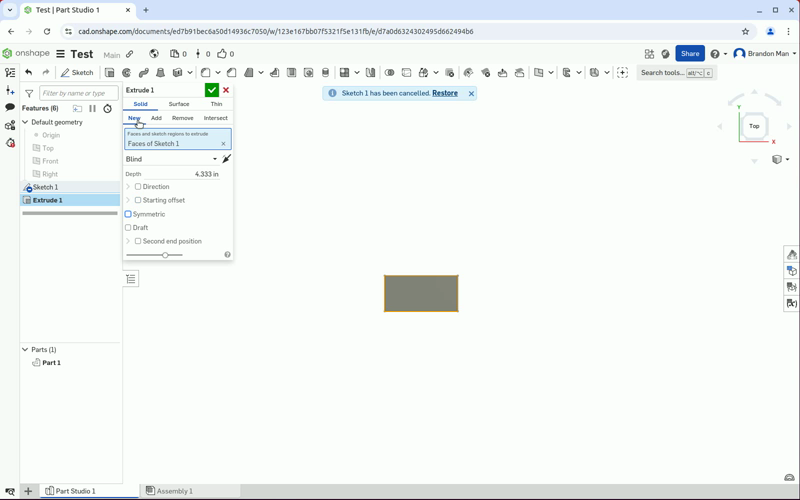
key(tab, 2)
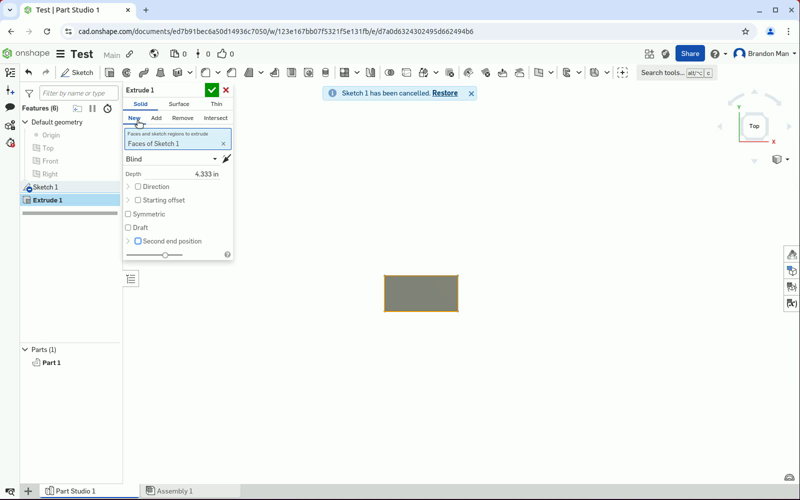
key(space)
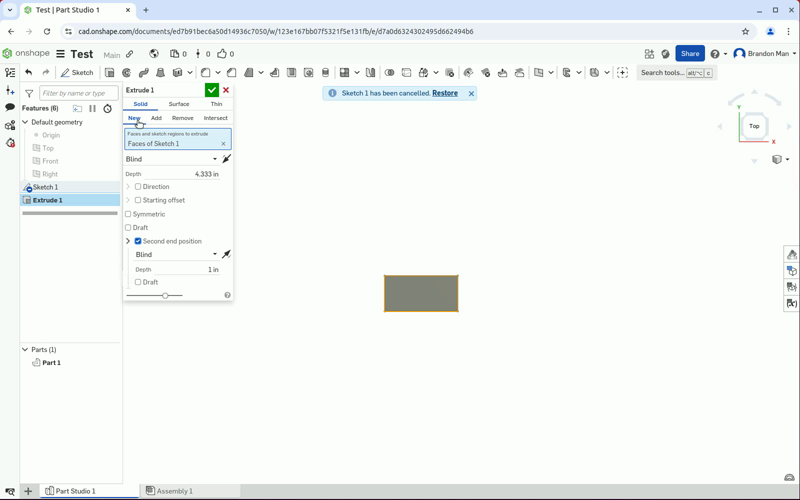
key(tab, 3)
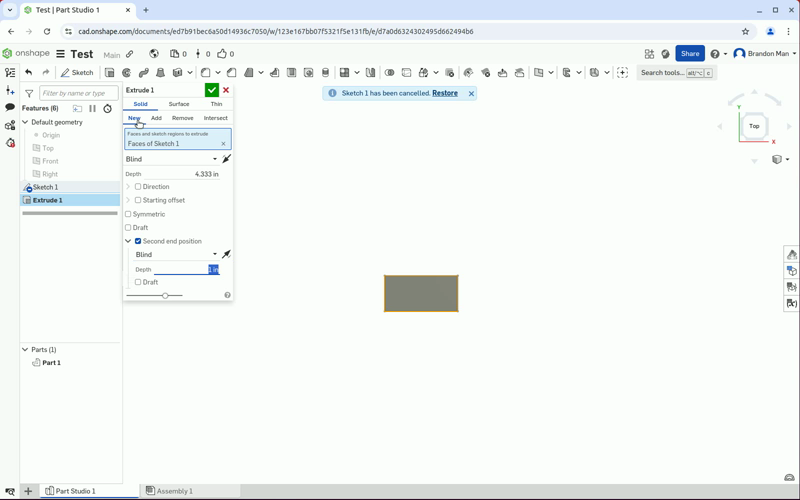
text(4.333)
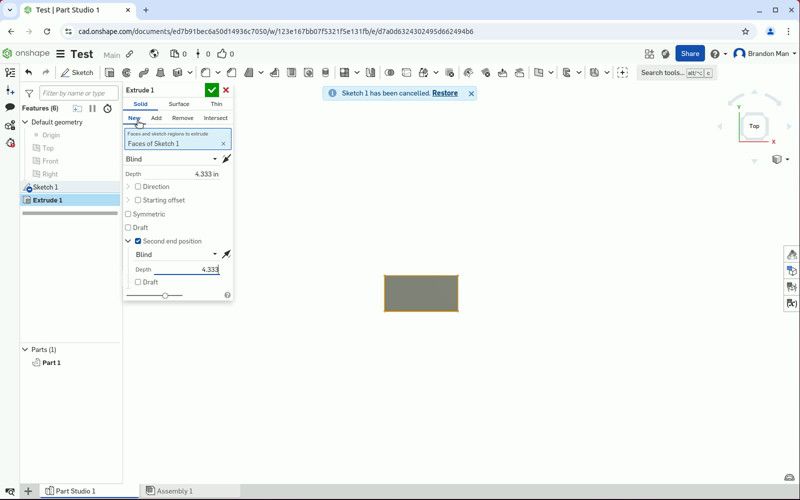
key(enter)
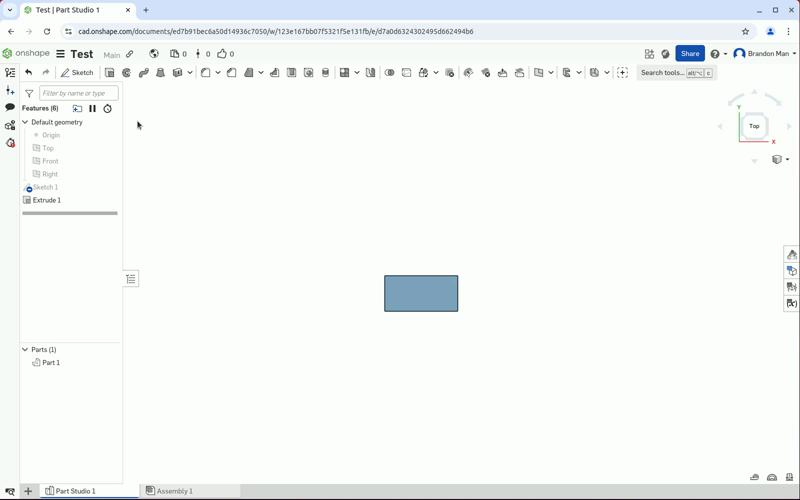
key(shift+h)
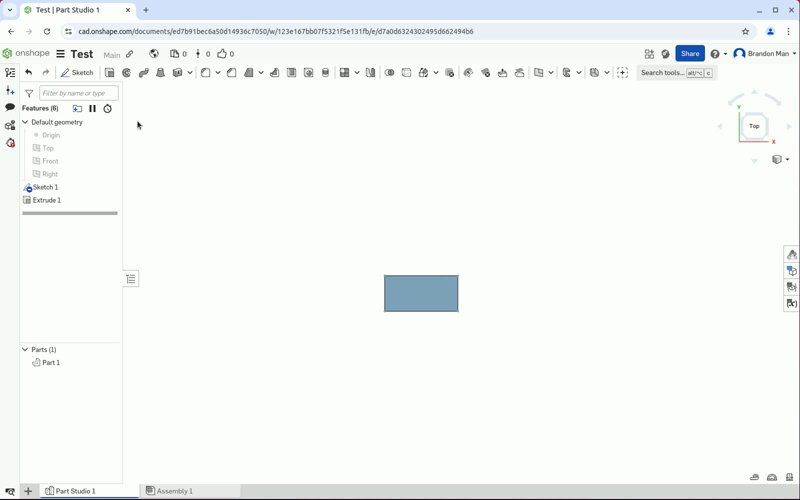
key(shift+h)
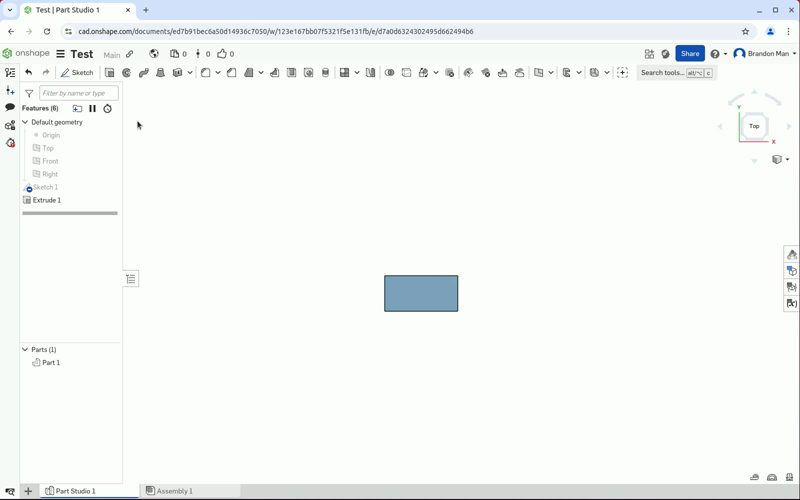
mouse_move(73, 189)
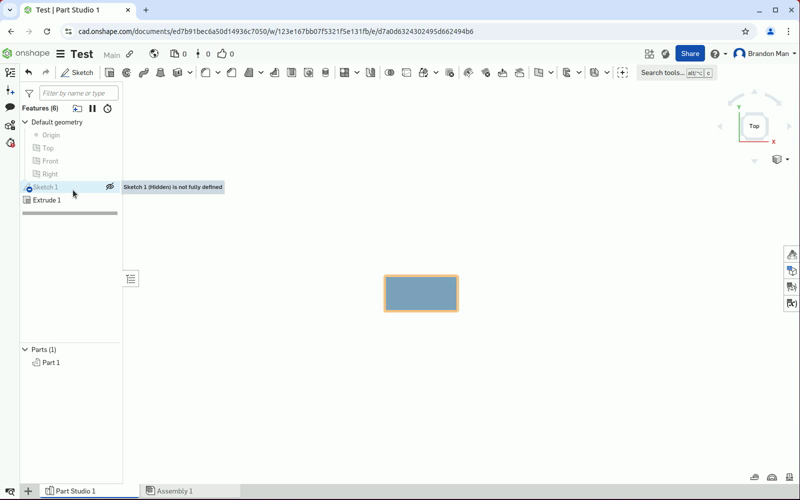
click(73, 189)
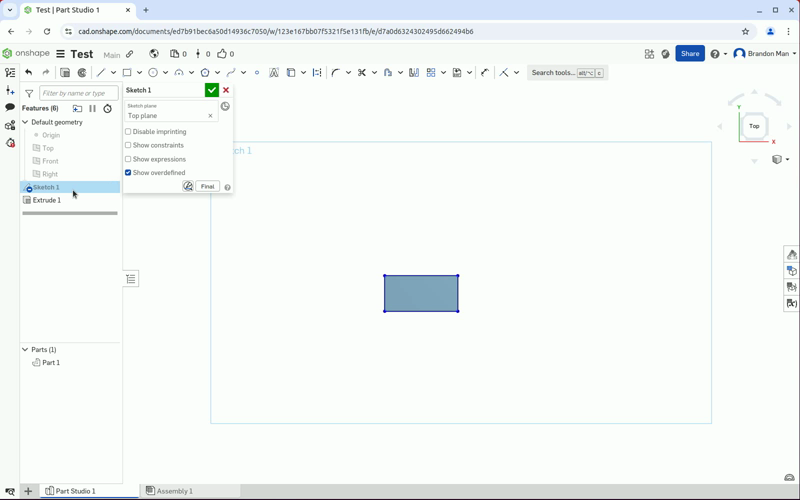
mouse_move(229, 92)
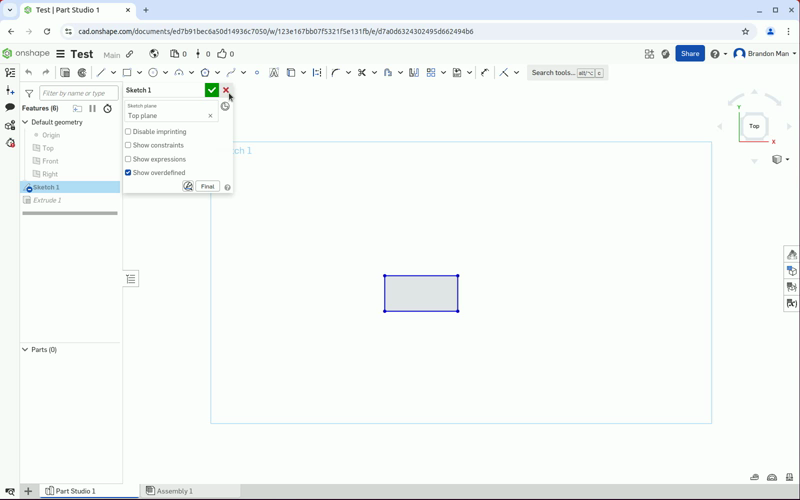
click(229, 92)
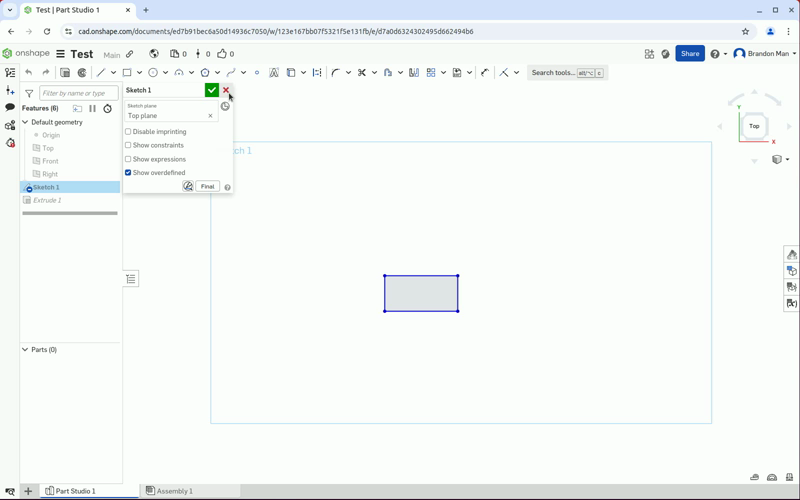
key(shift+s)
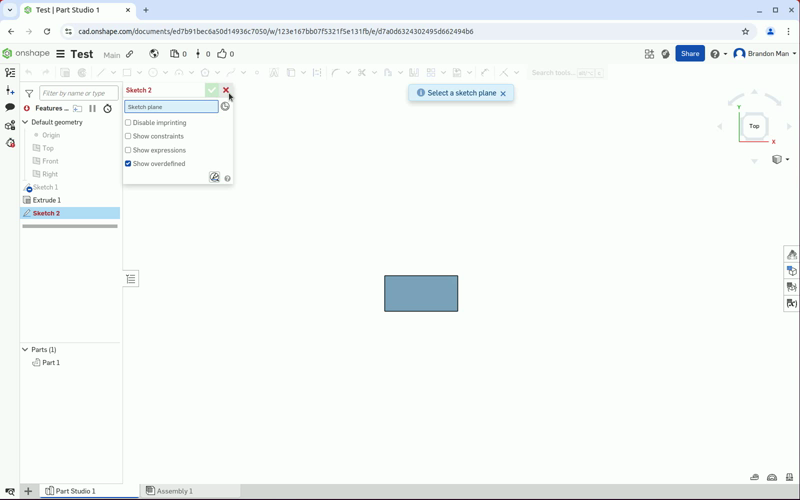
mouse_move(73, 150)
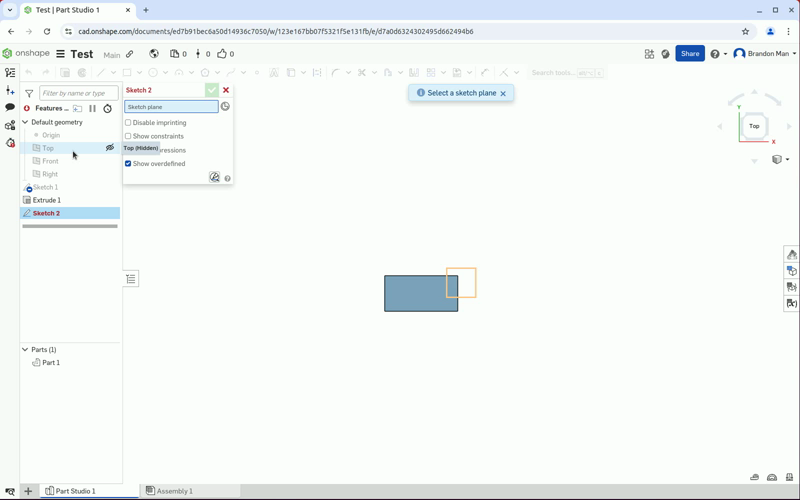
click(73, 150)
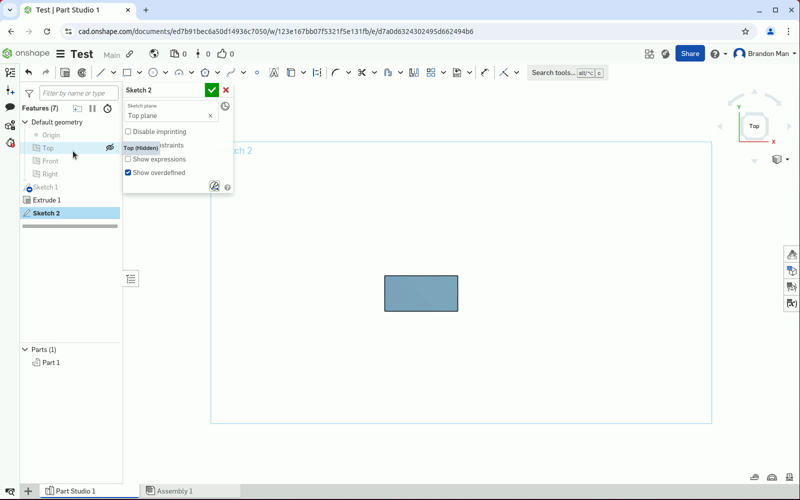
mouse_move(73, 352)
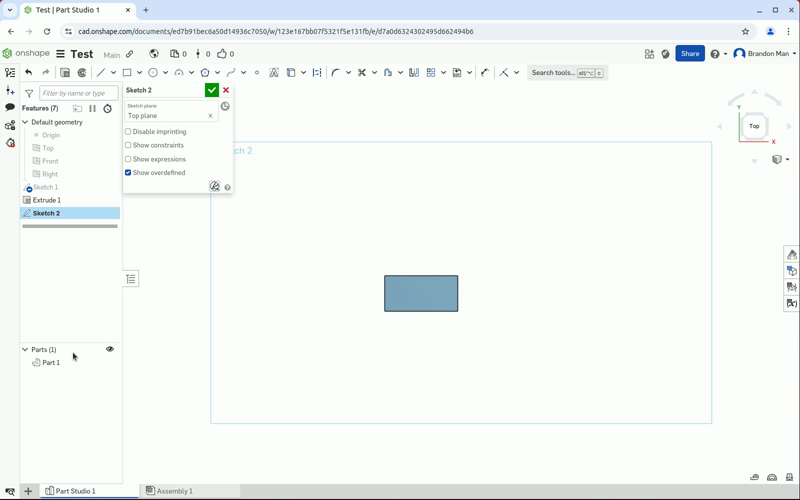
key(y)
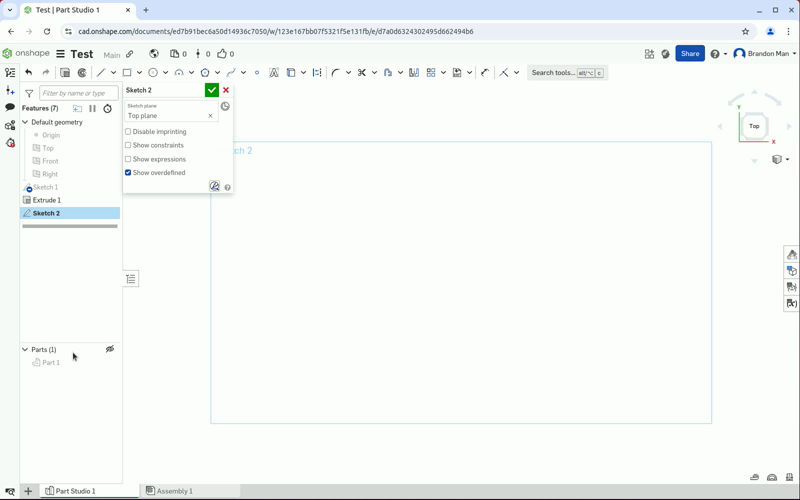
key(l)
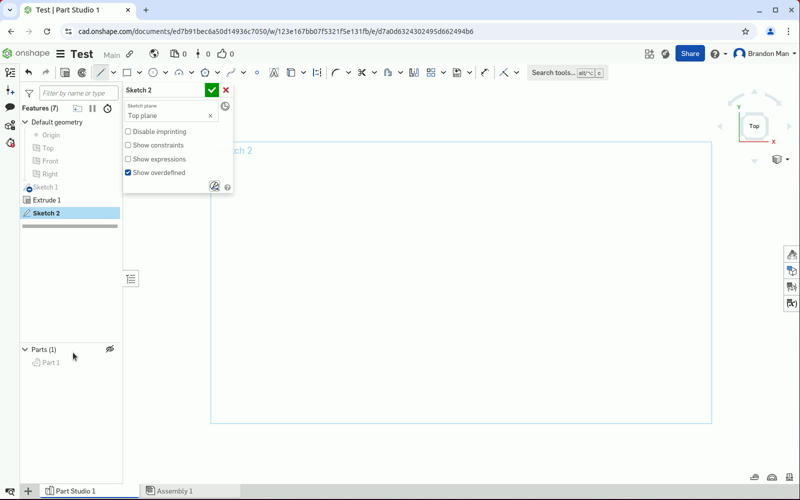
key_down(shift)
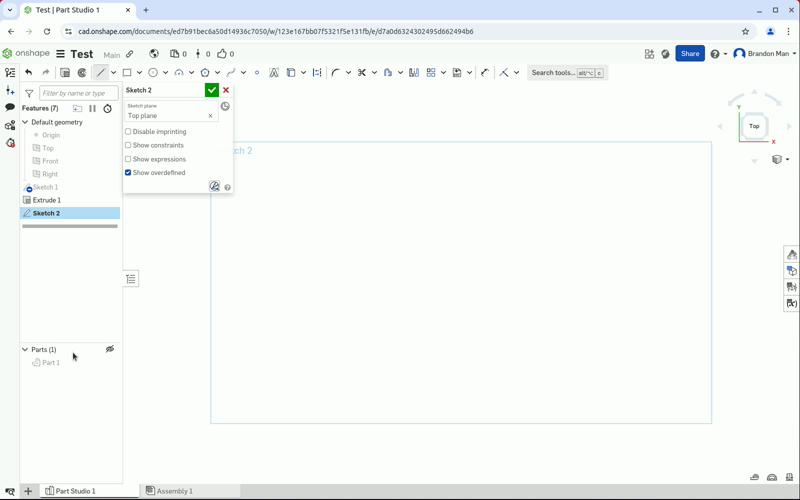
mouse_move(420, 268)
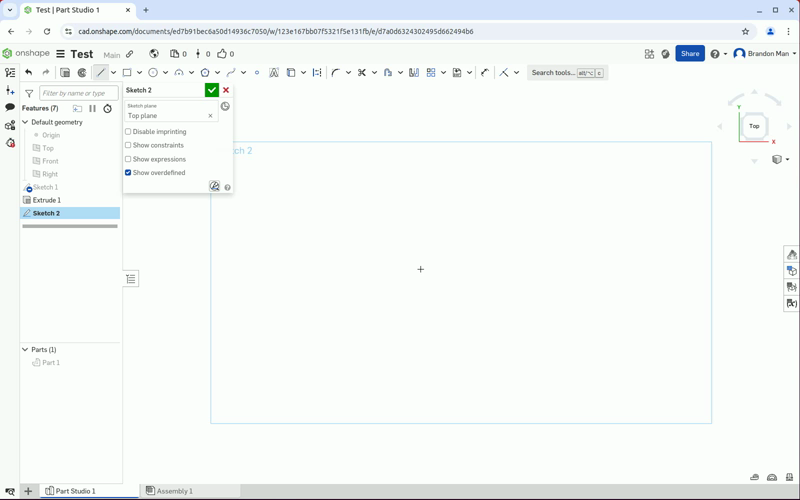
click(420, 268)
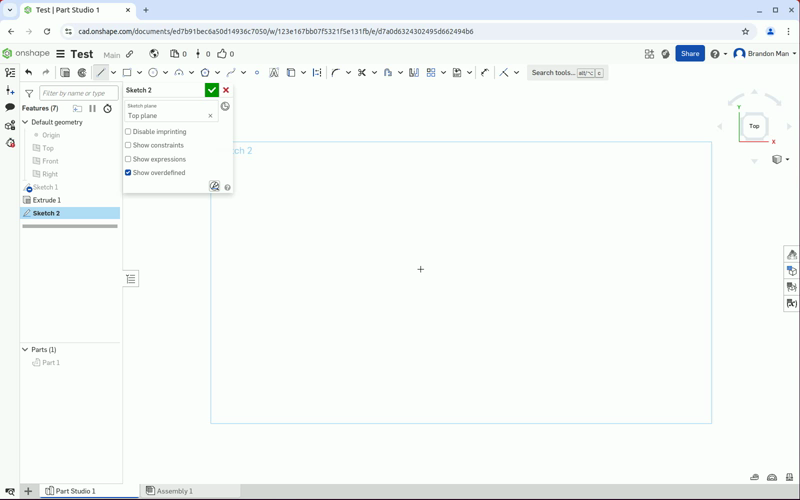
key_up(shift)
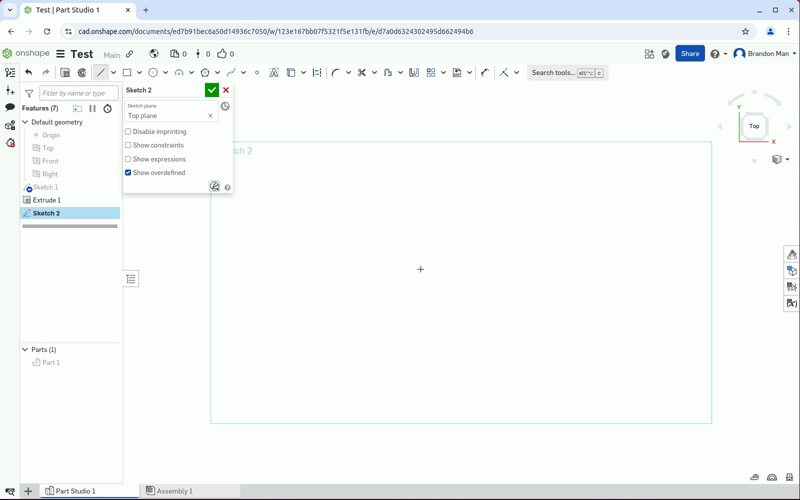
key_down(shift)
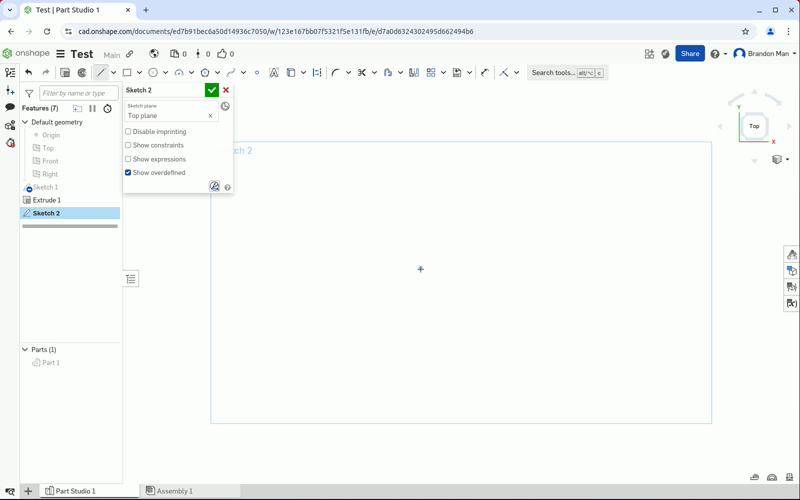
mouse_move(450, 268)
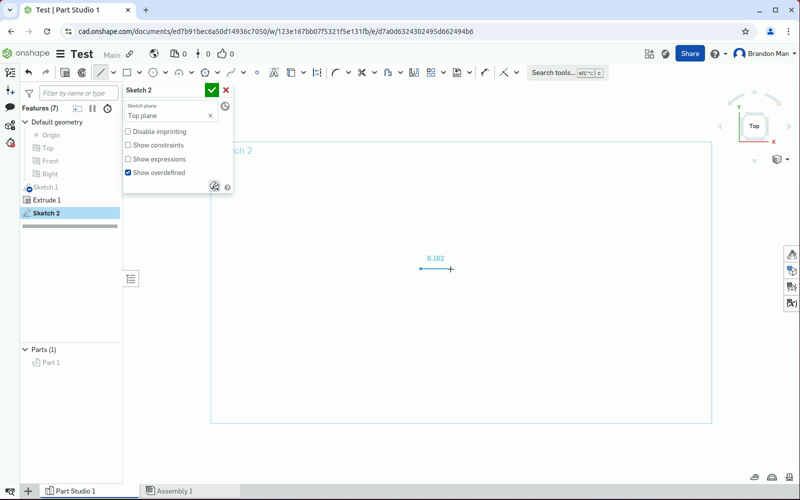
mouse_move(434, 268)
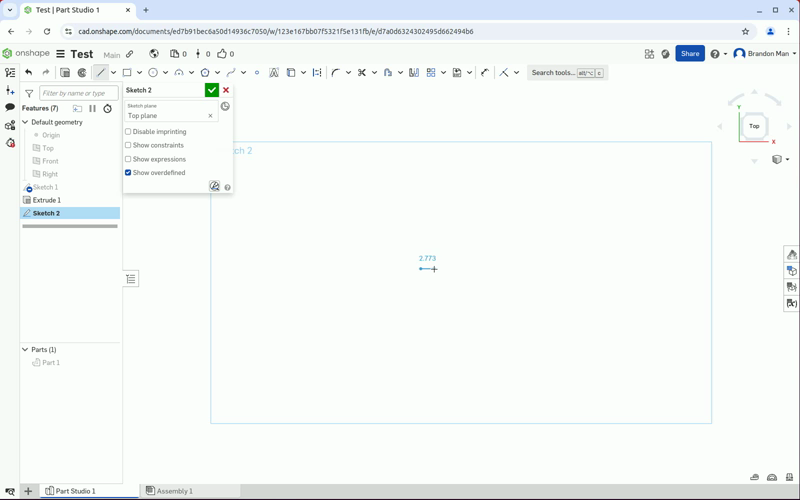
click(434, 268)
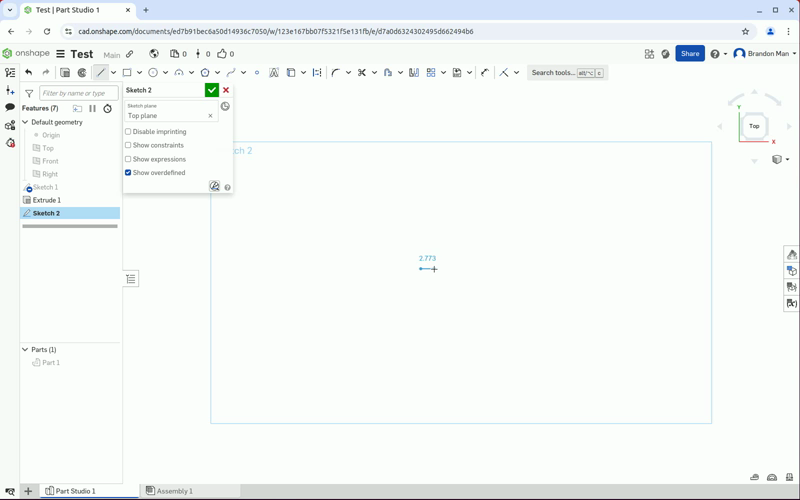
key_up(shift)
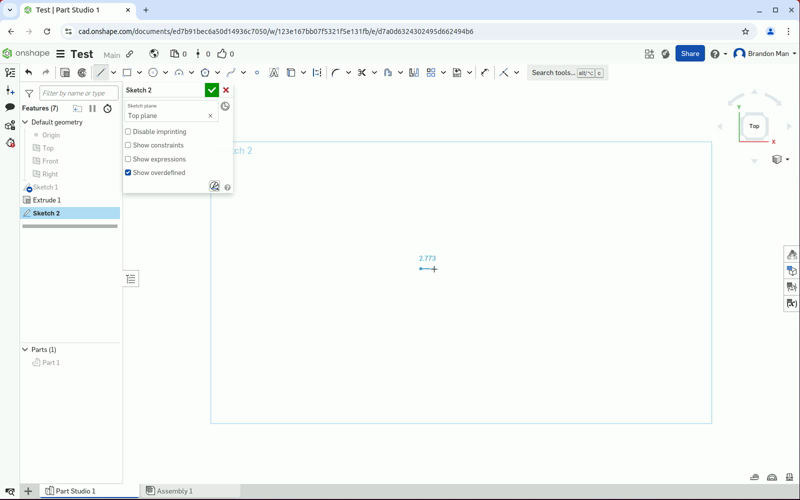
key_down(shift)
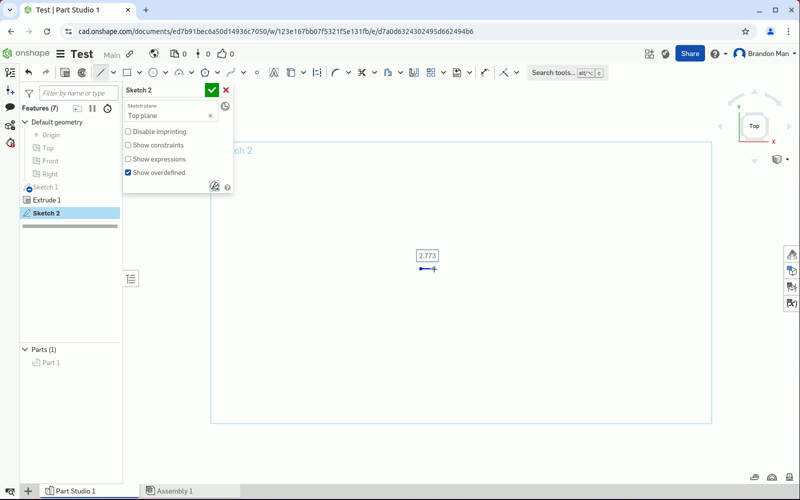
mouse_move(464, 268)
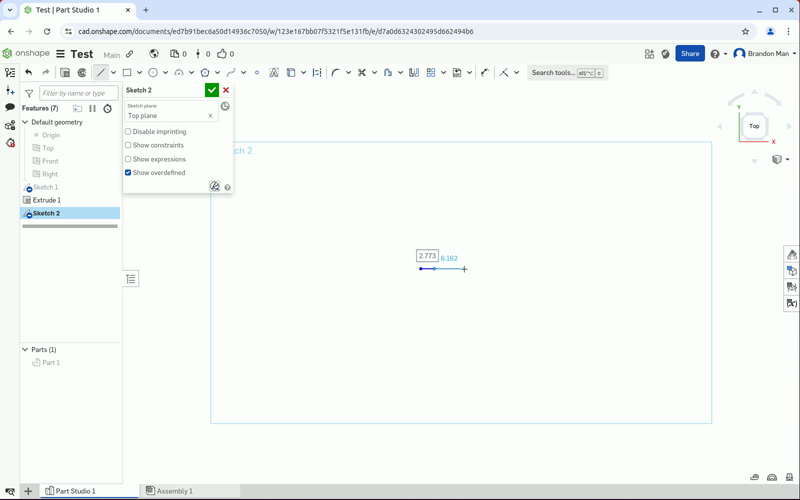
mouse_move(434, 252)
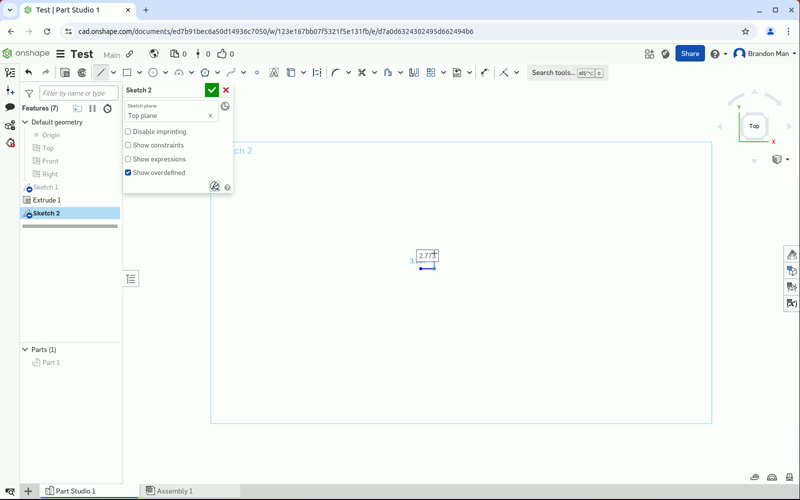
click(434, 252)
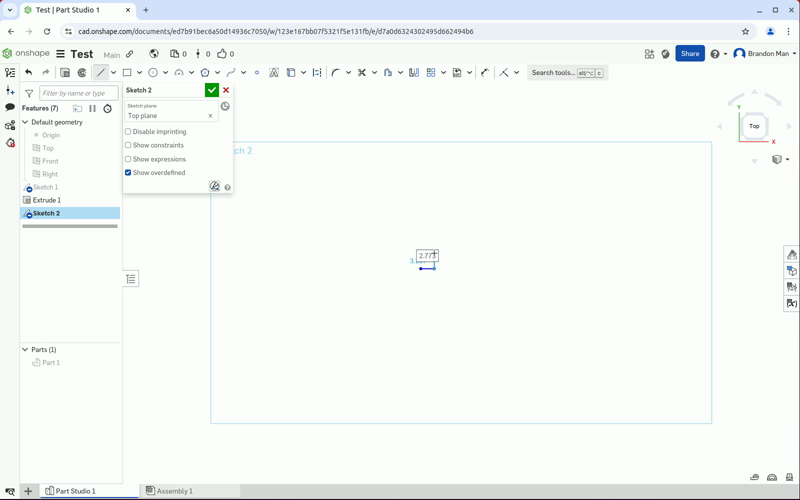
key_up(shift)
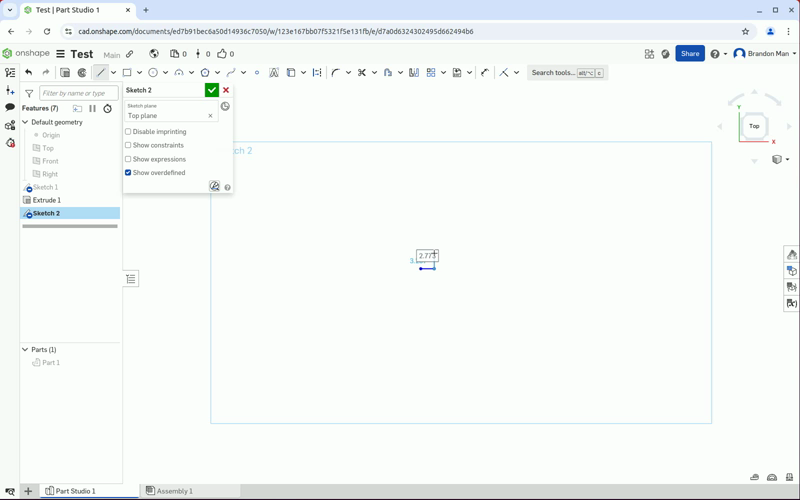
key_down(shift)
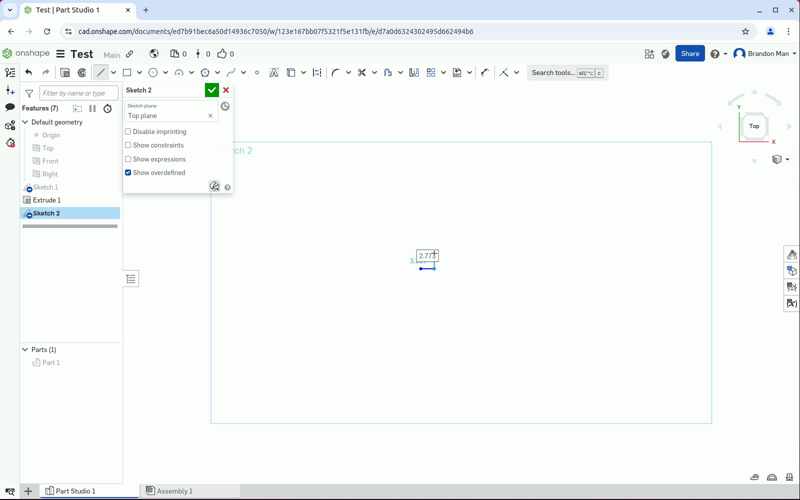
mouse_move(464, 252)
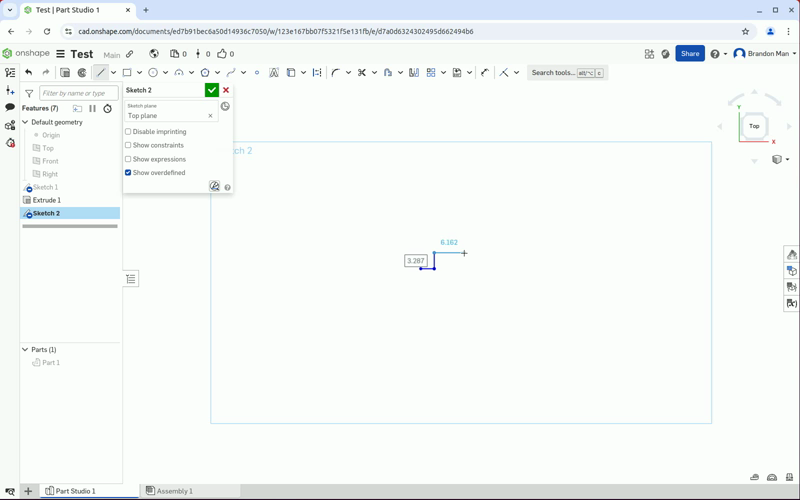
mouse_move(420, 252)
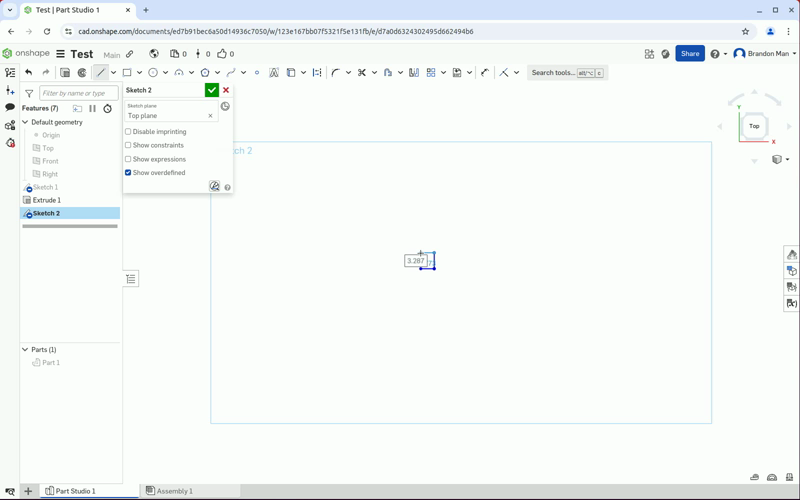
click(420, 252)
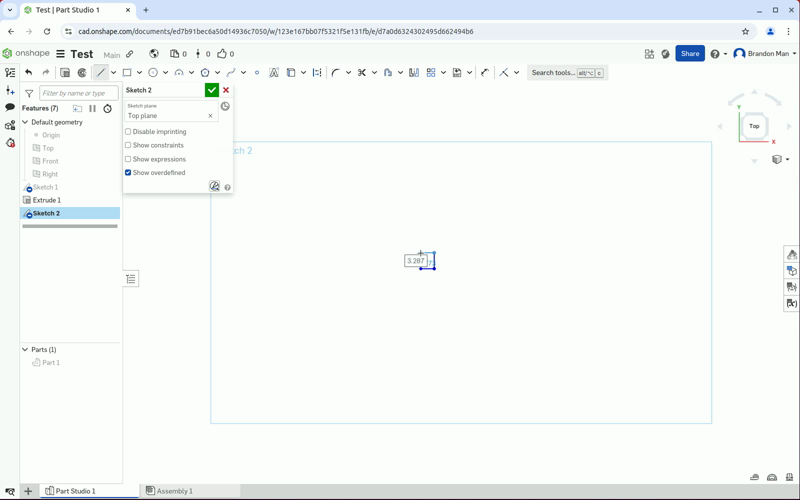
key_up(shift)
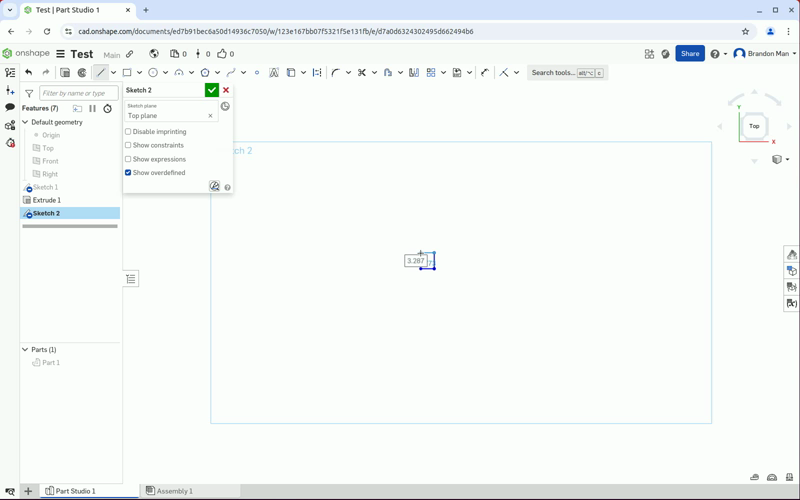
mouse_move(450, 252)
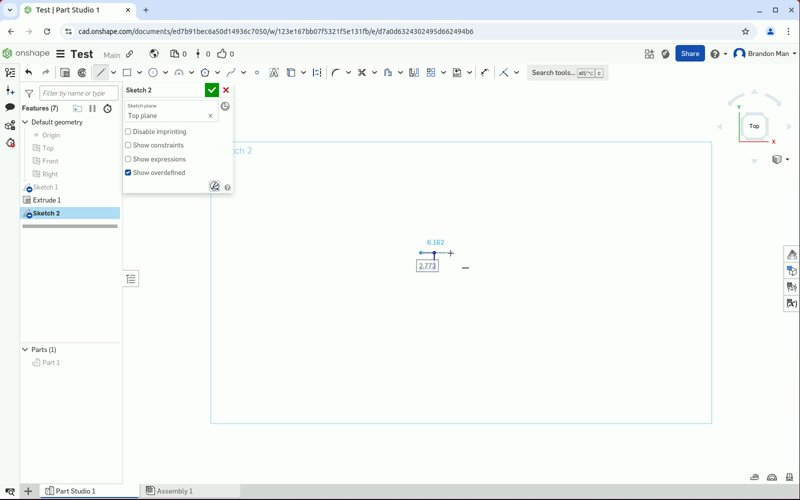
key_down(shift)
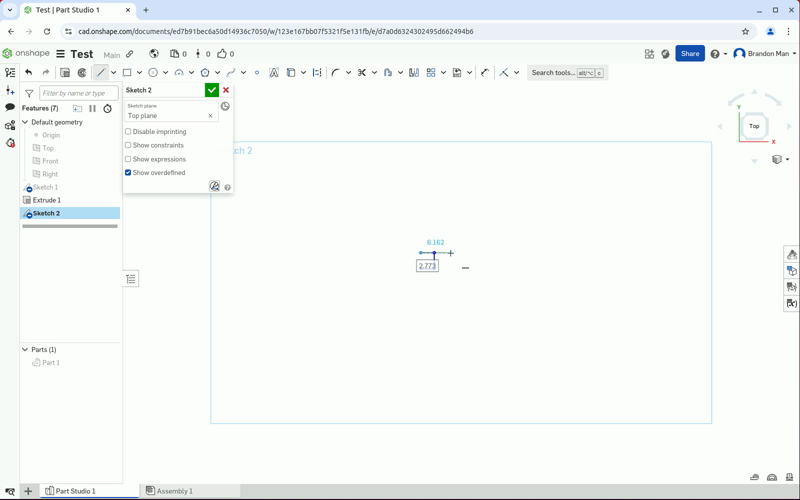
mouse_move(420, 268)
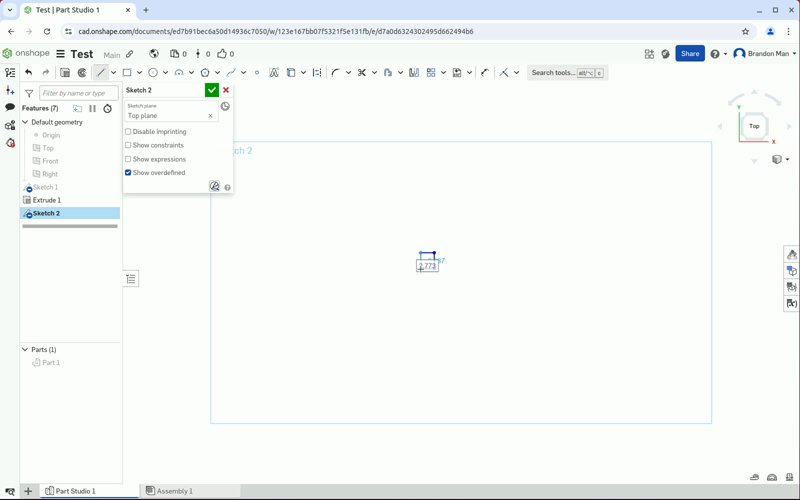
key_up(shift)
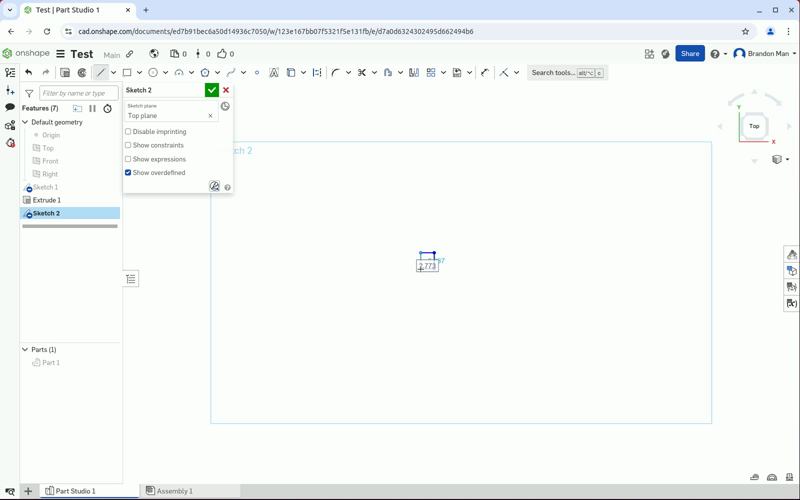
click(420, 268)
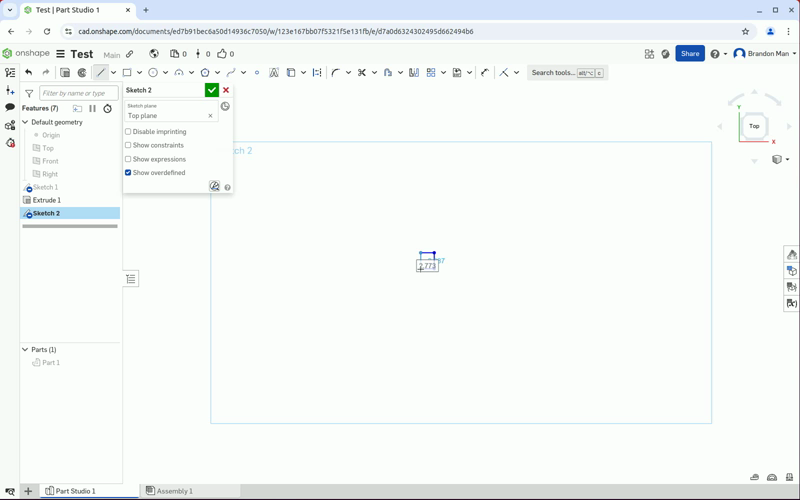
key(esc)
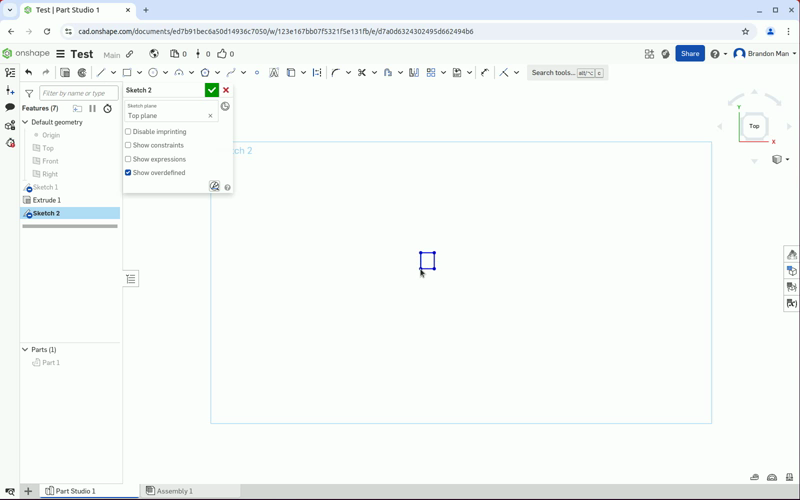
mouse_move(430, 268)
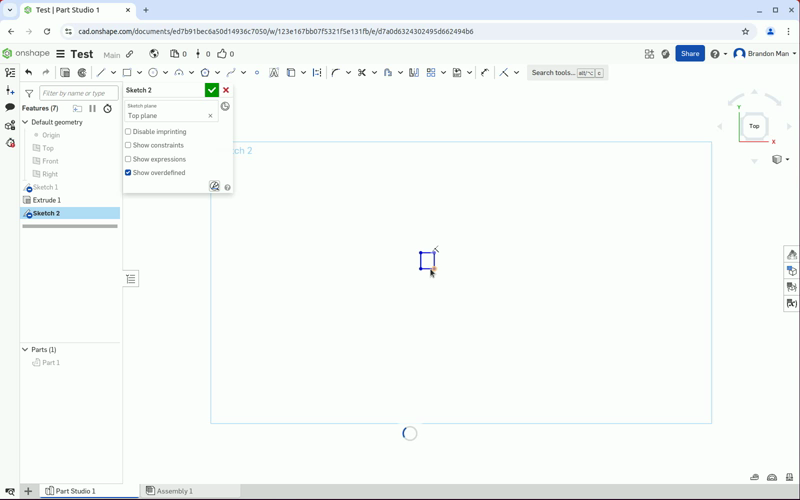
scroll(6)
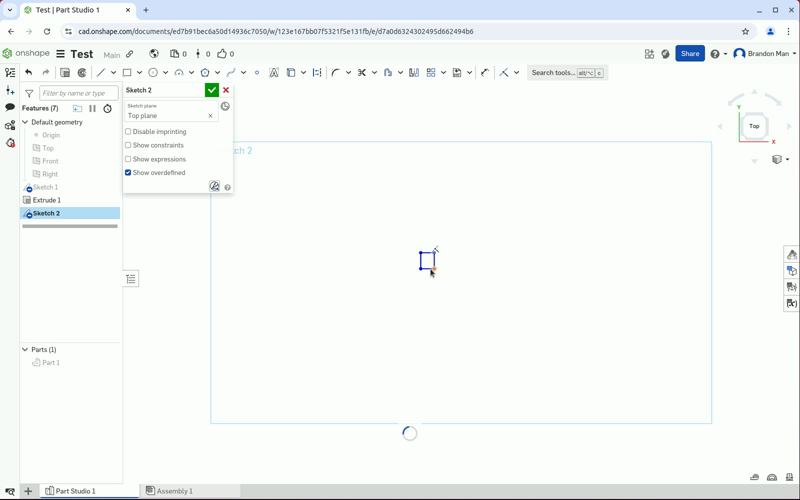
scroll(6)
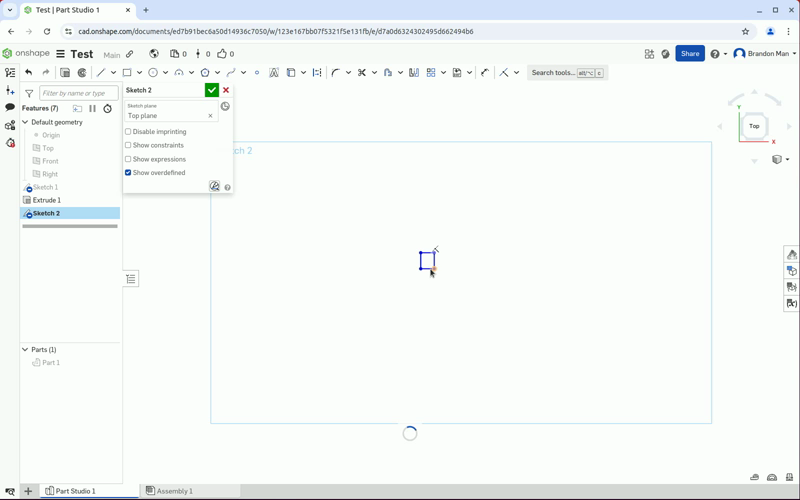
scroll(6)
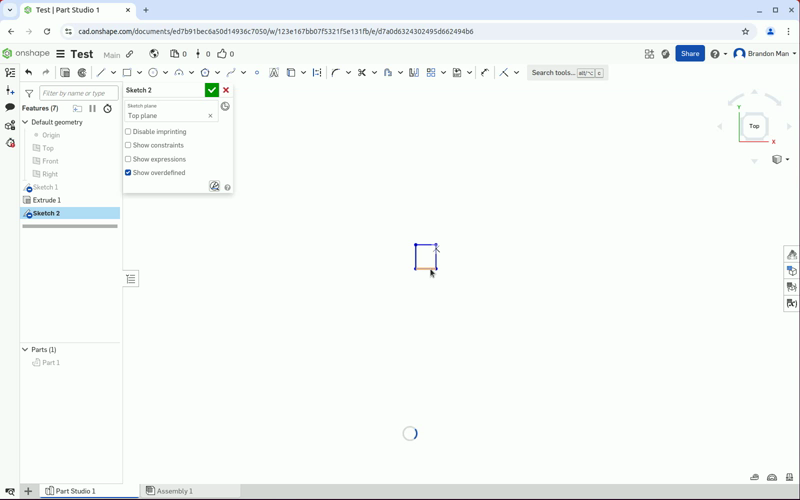
scroll(6)
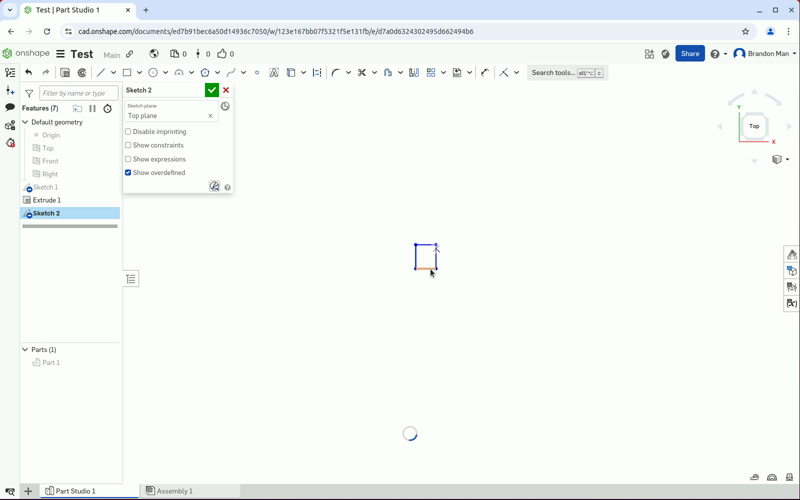
scroll(6)
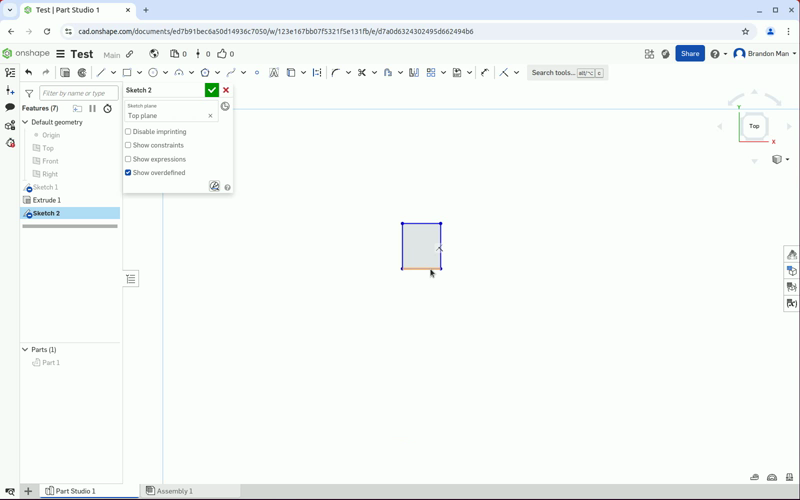
scroll(6)
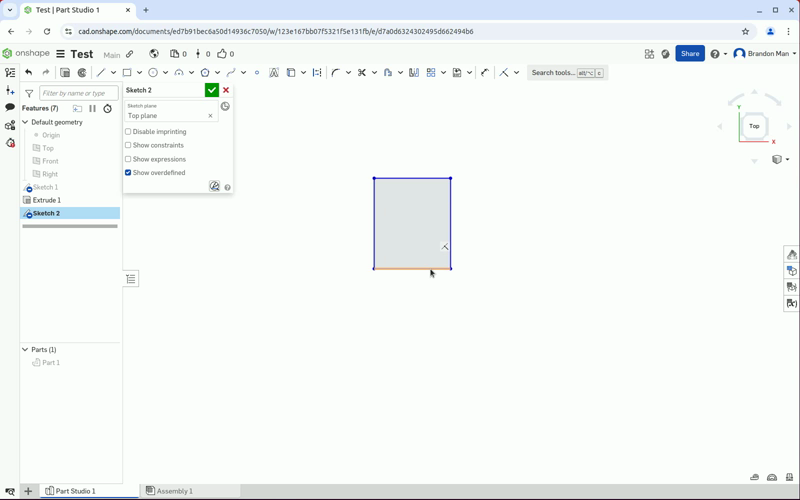
scroll(6)
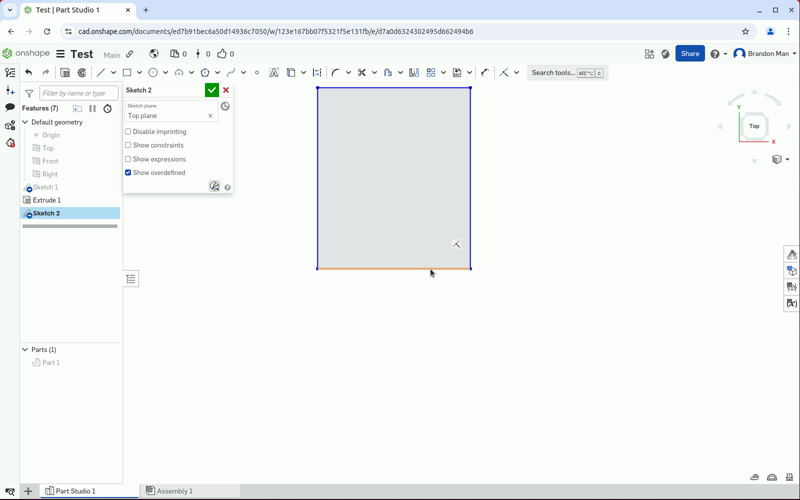
click(430, 268)
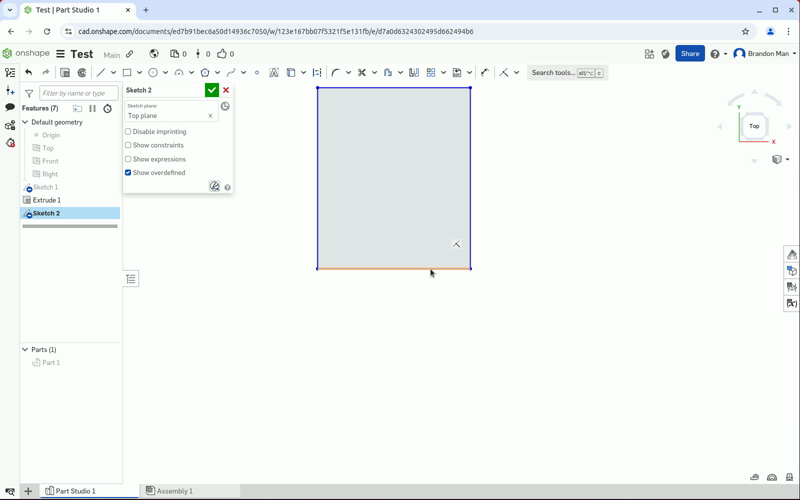
scroll(-6)
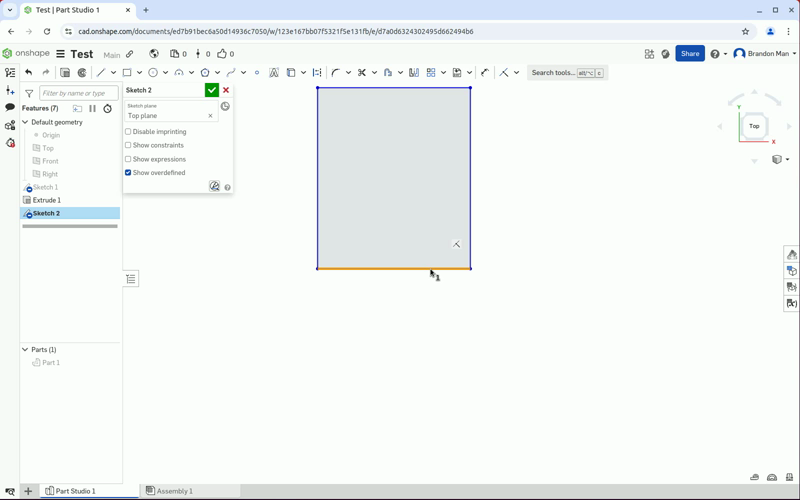
scroll(-6)
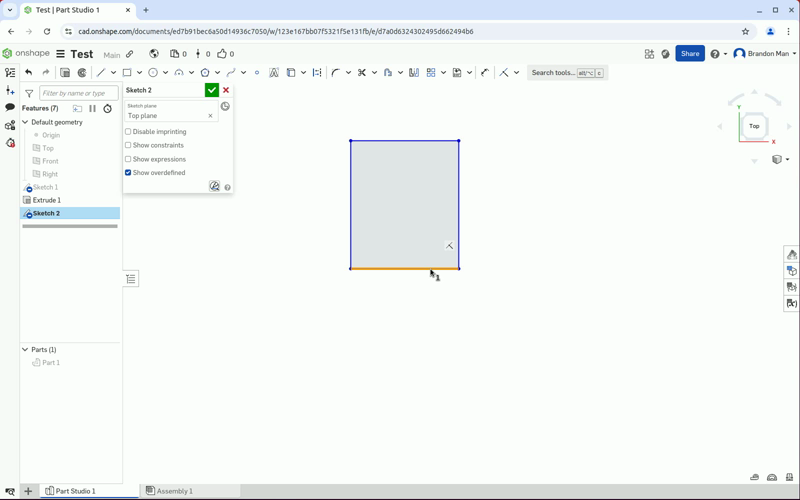
scroll(-6)
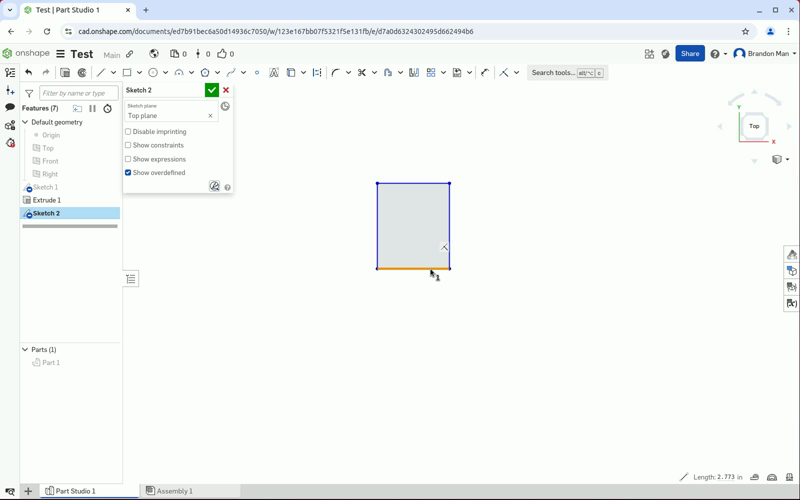
scroll(-6)
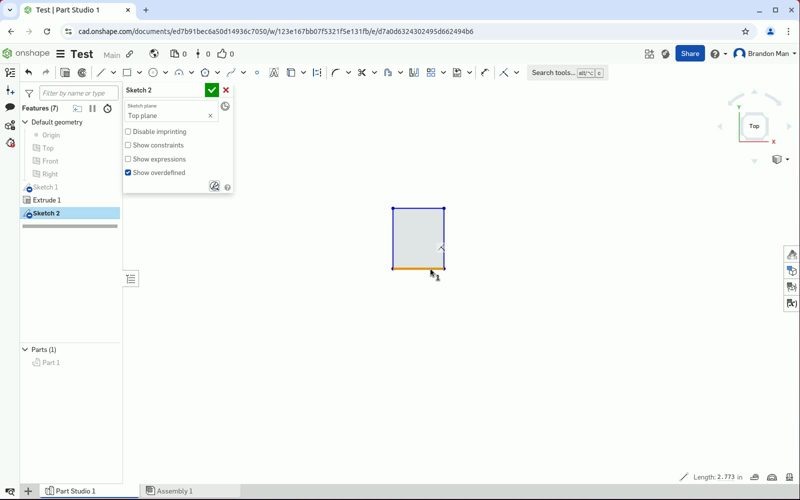
scroll(-6)
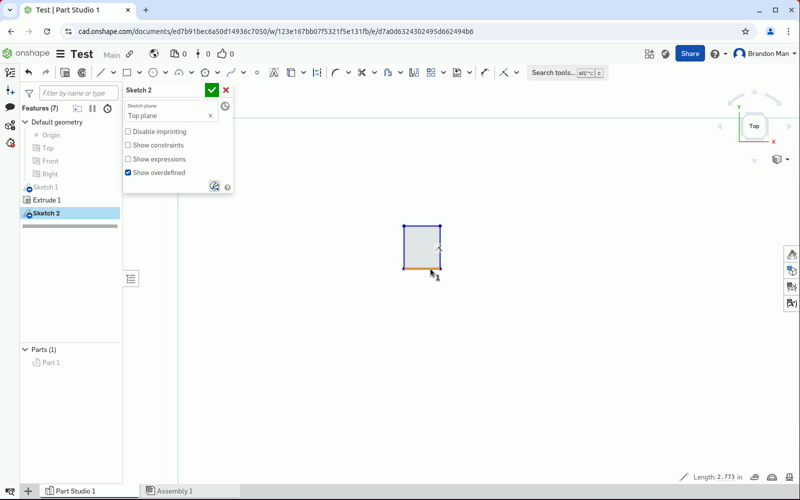
scroll(-6)
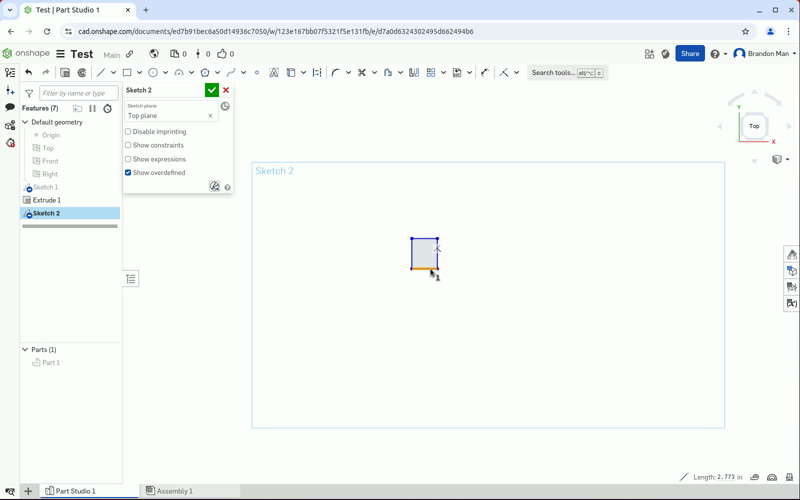
scroll(-6)
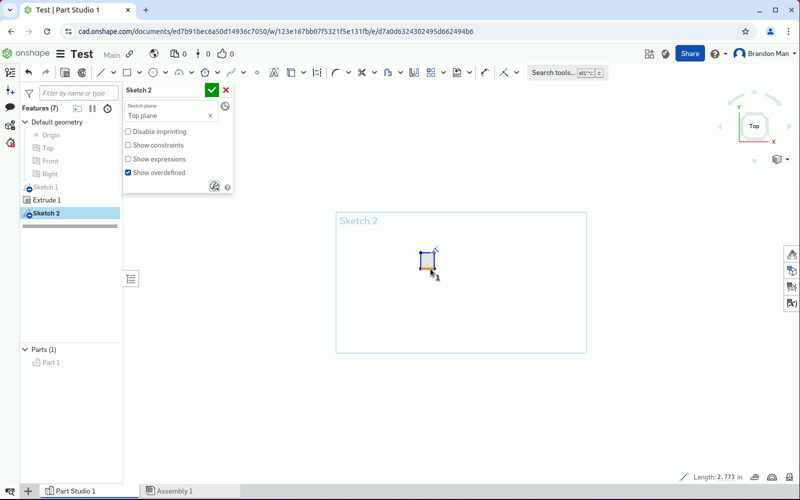
mouse_move(73, 352)
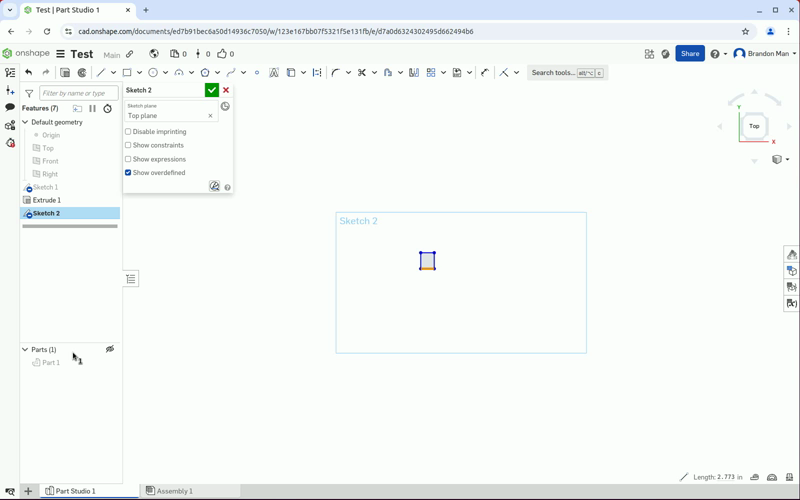
key(shift+y)
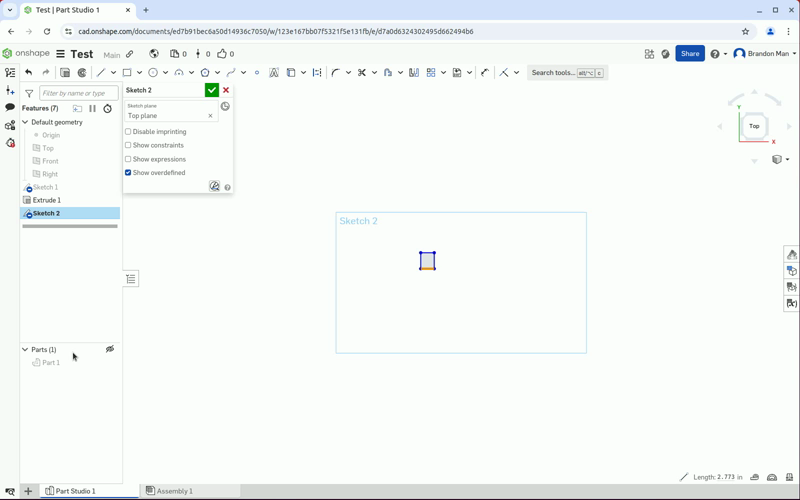
key(shift+e)
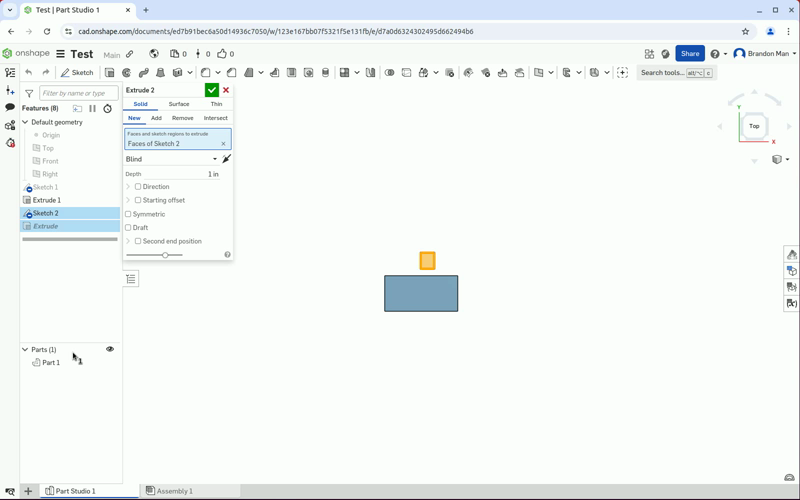
mouse_move(143, 106)
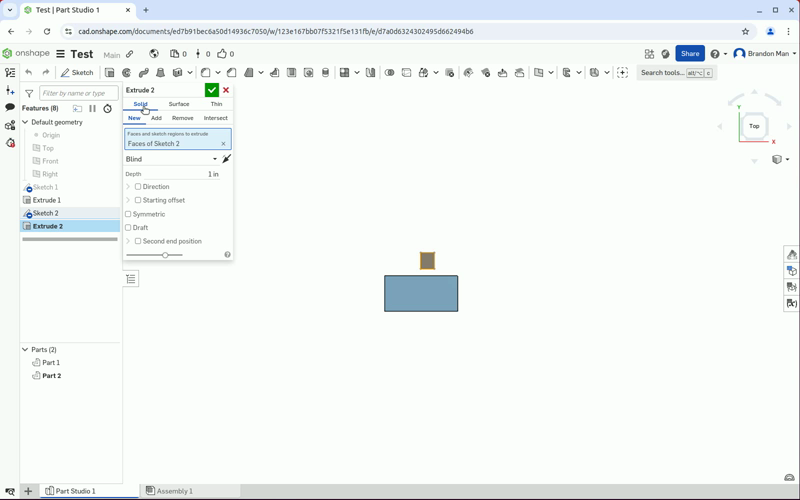
click(143, 106)
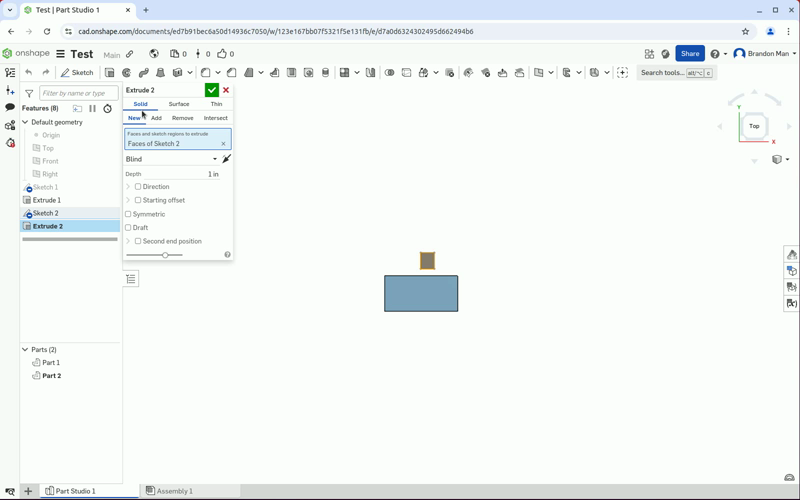
mouse_move(137, 120)
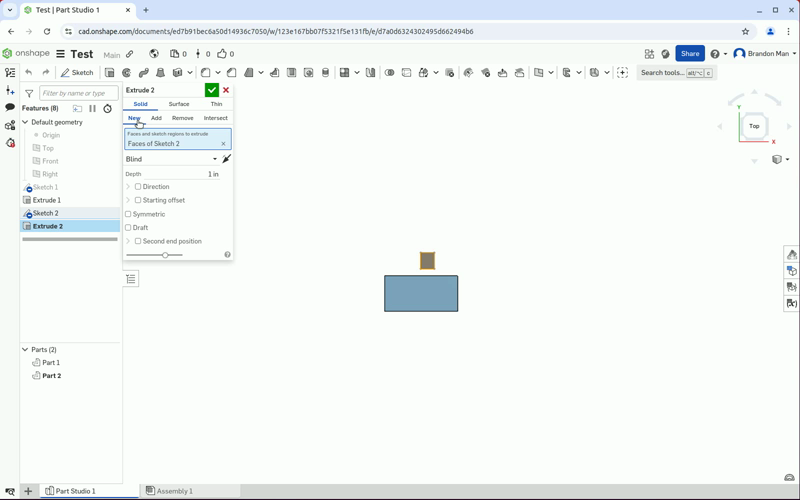
click(137, 120)
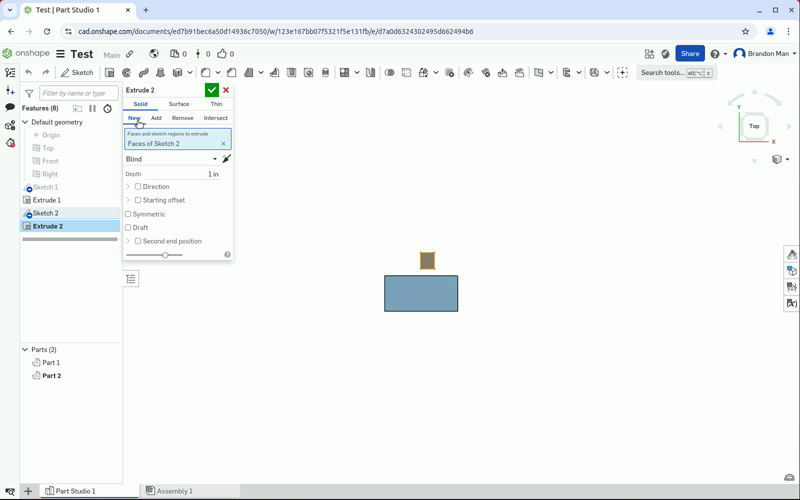
key(tab, 4)
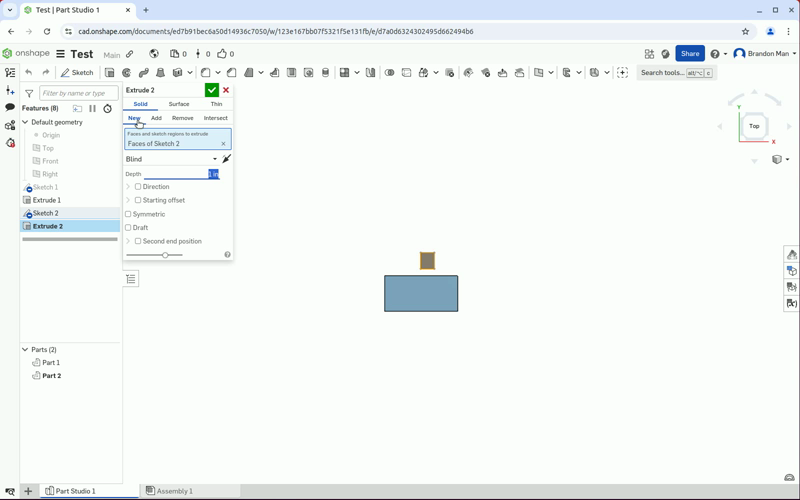
text(4.333)
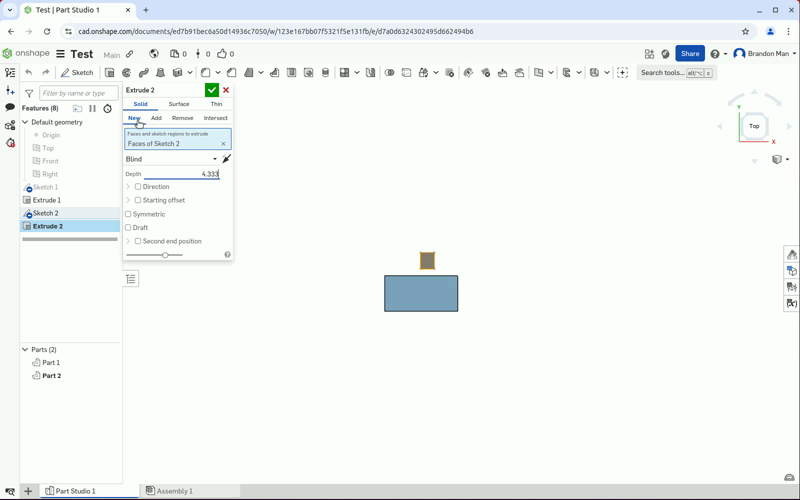
key(tab, 3)
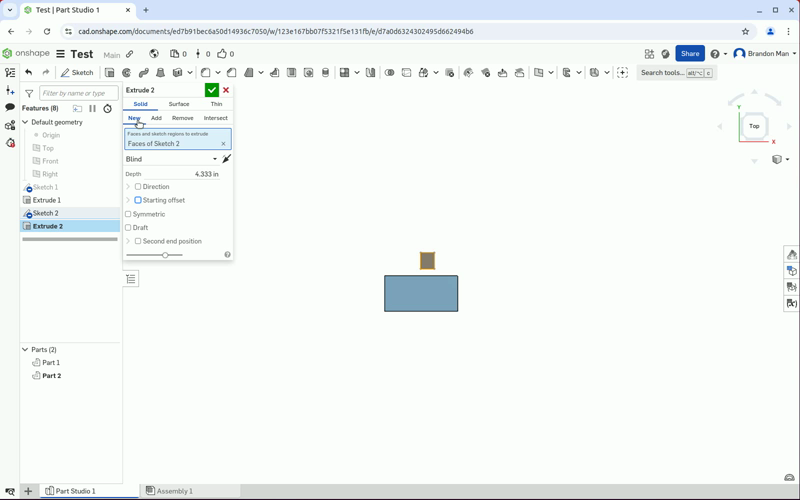
key(tab, 2)
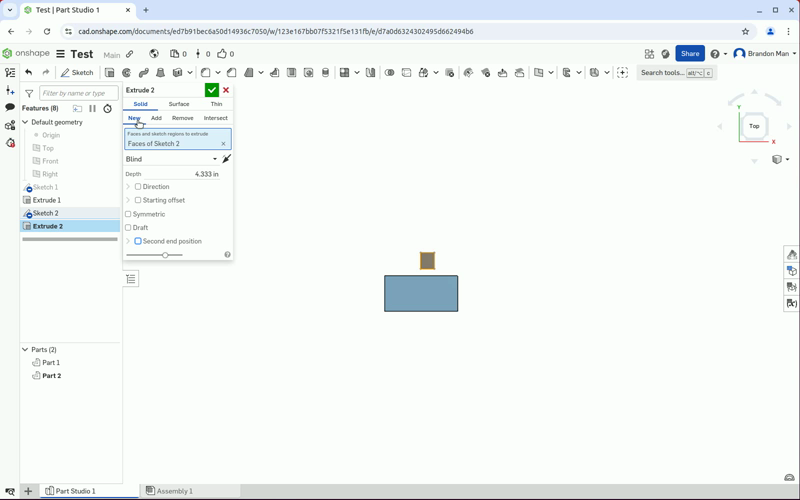
key(space)
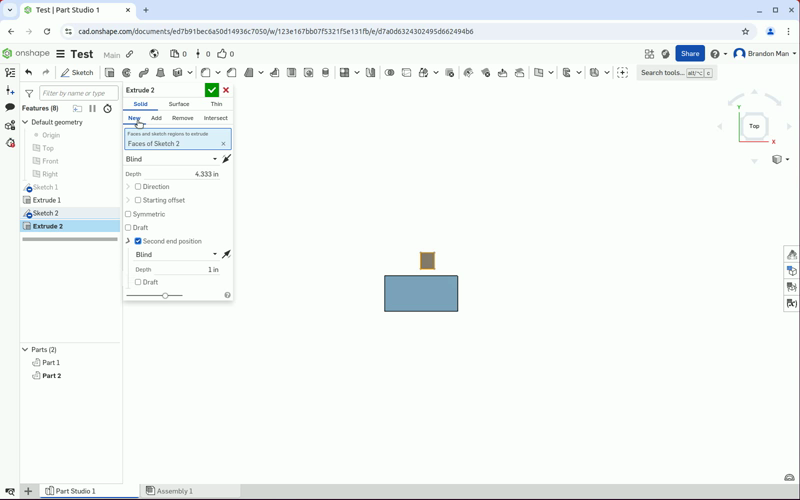
key(tab, 3)
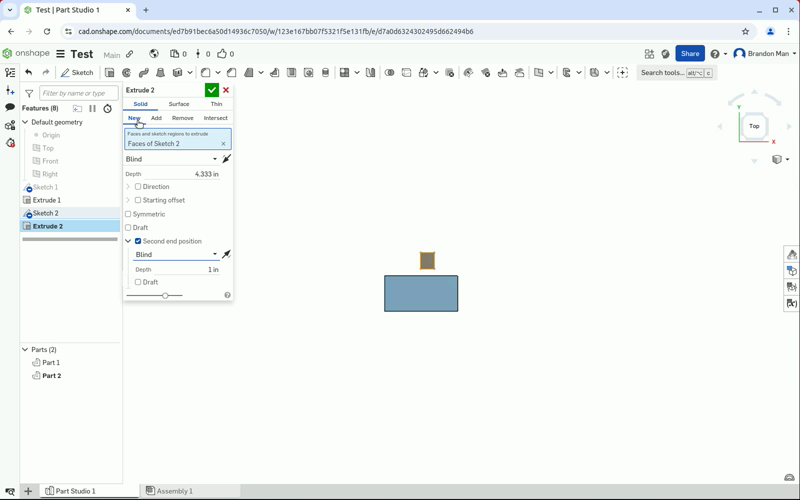
text(4.333)
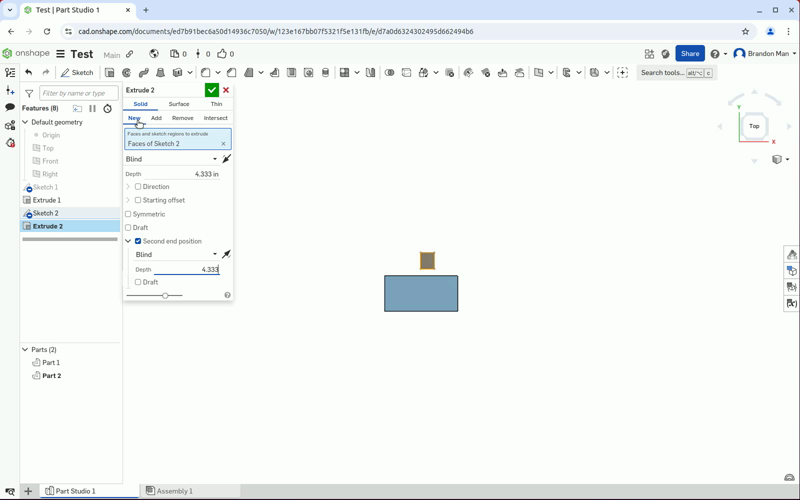
key(enter)
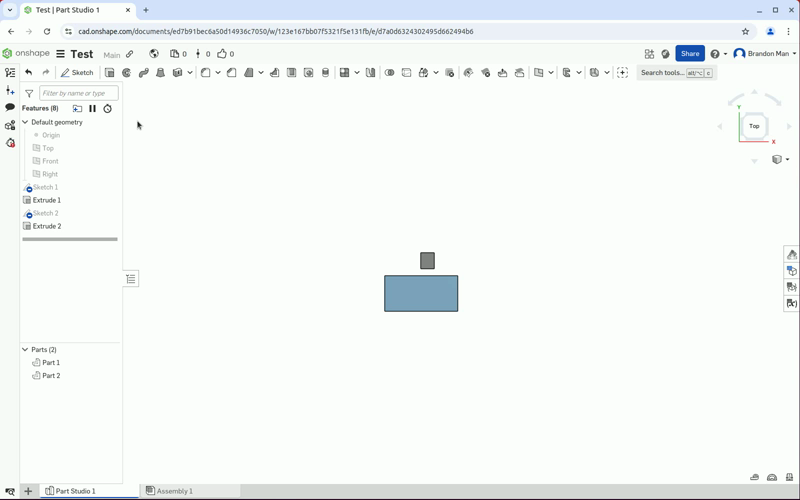
key(shift+h)
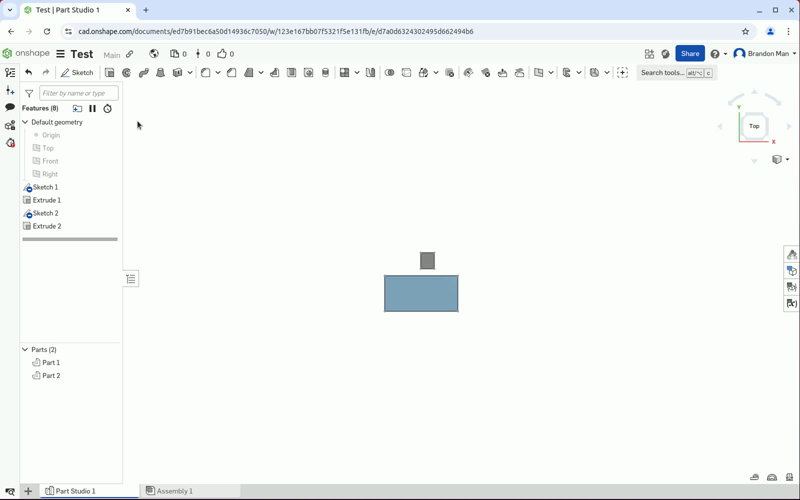
key(shift+h)
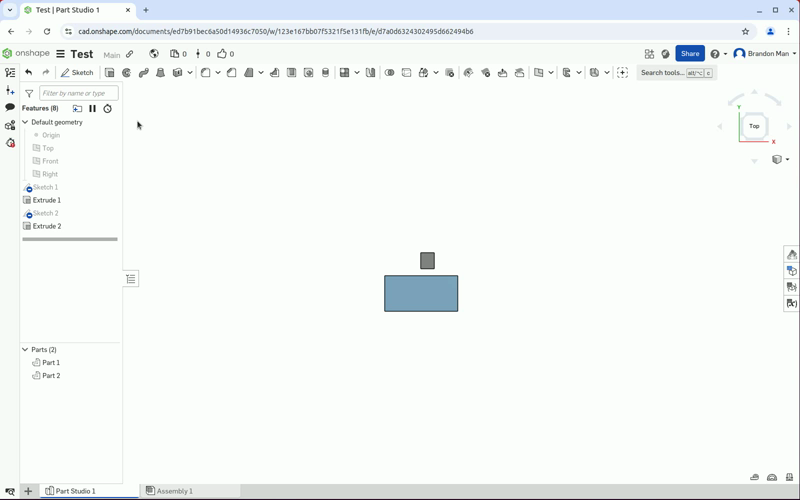
mouse_move(73, 189)
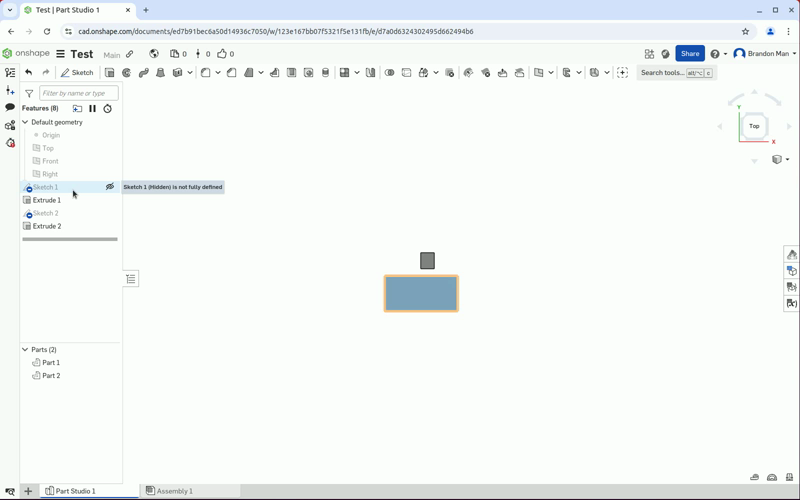
click(73, 189)
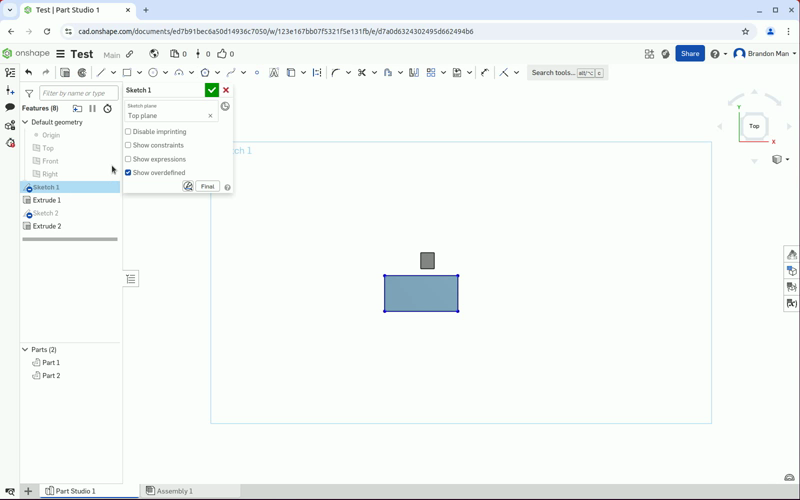
mouse_move(229, 92)
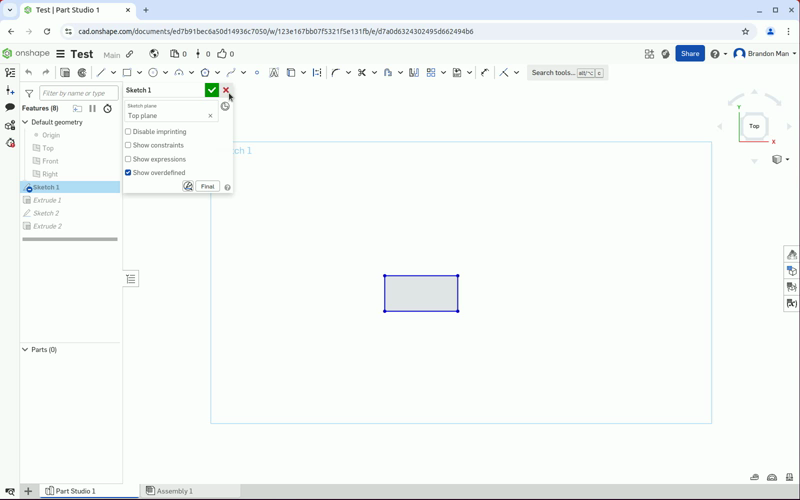
click(229, 92)
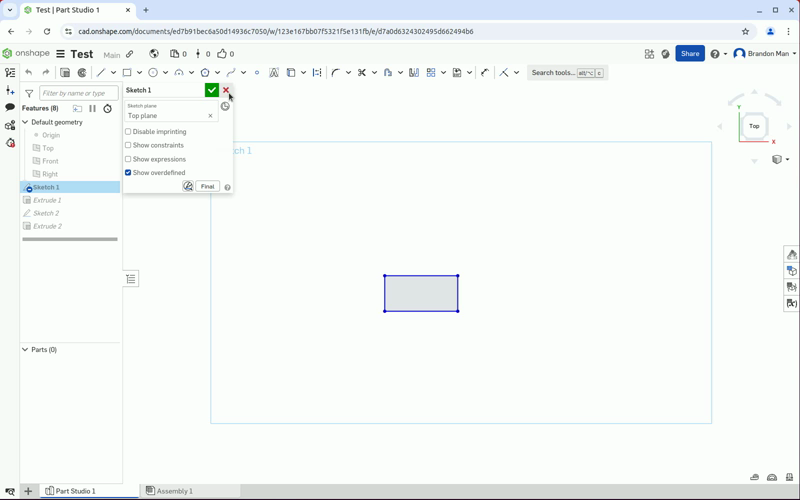
key(shift+s)
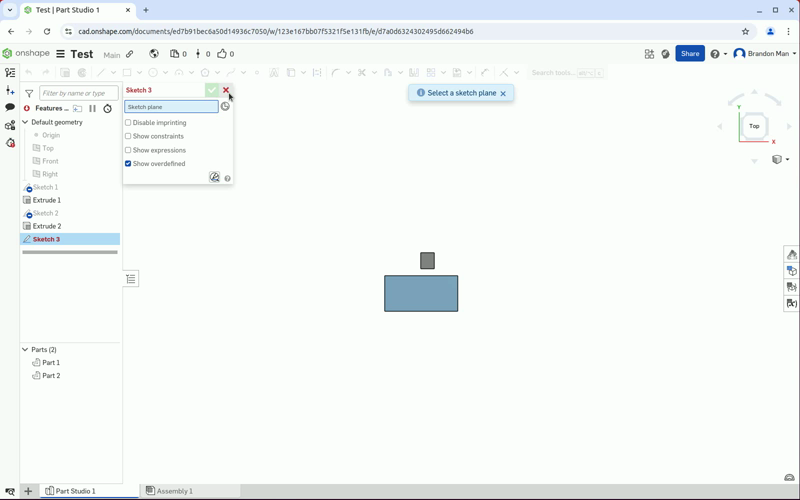
mouse_move(73, 150)
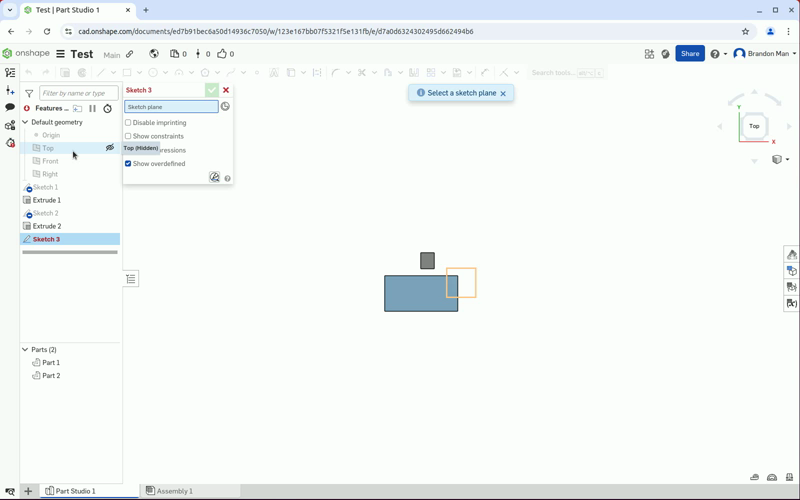
click(73, 150)
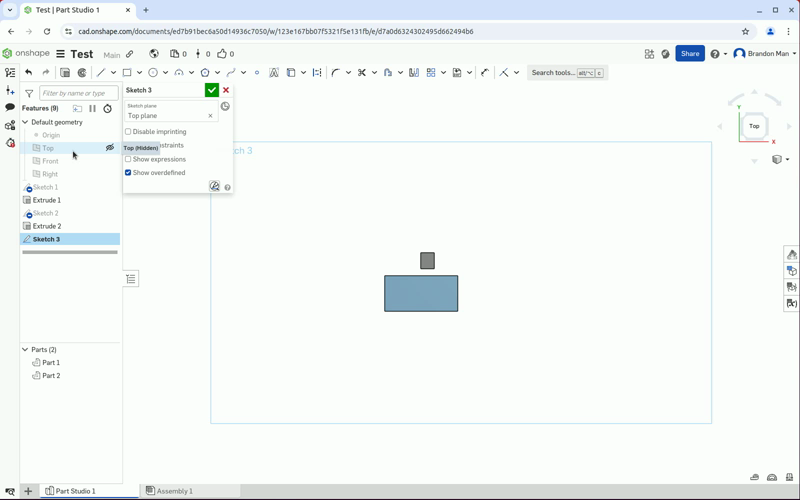
mouse_move(73, 352)
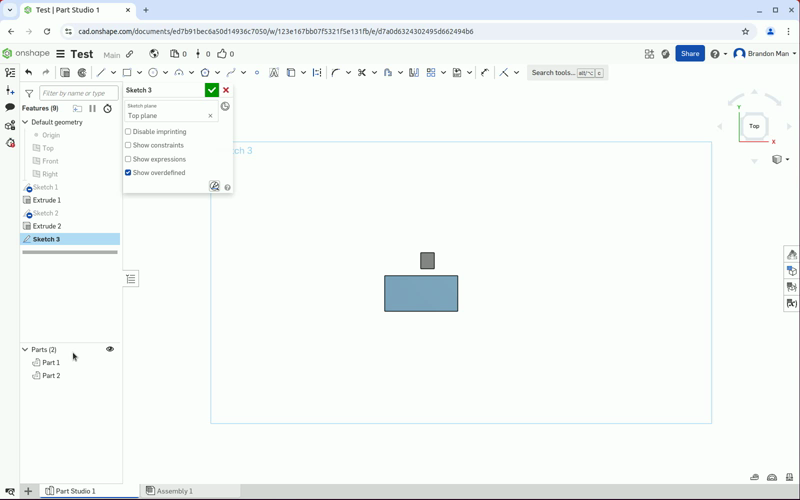
key(y)
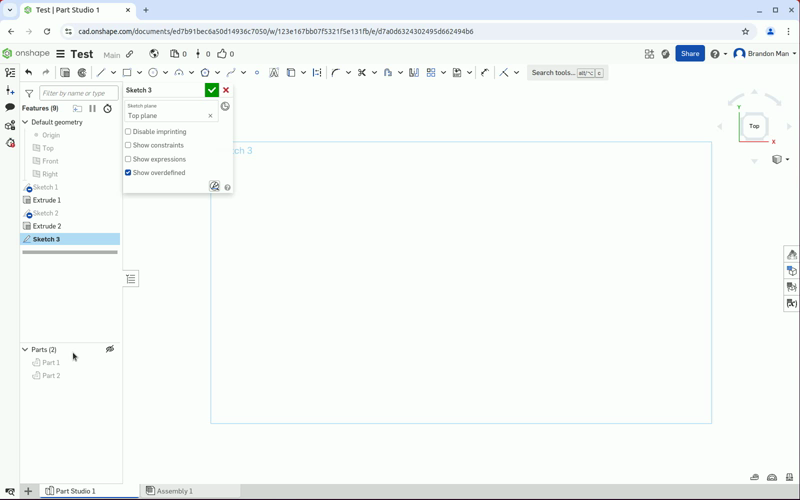
key(l)
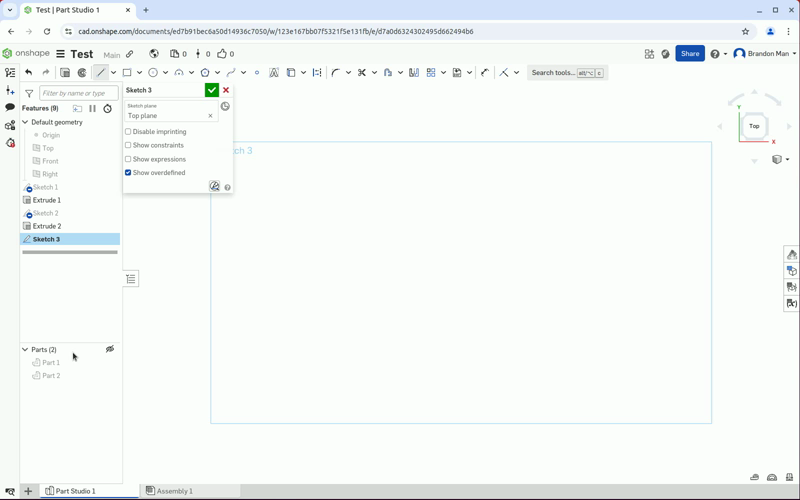
key_down(shift)
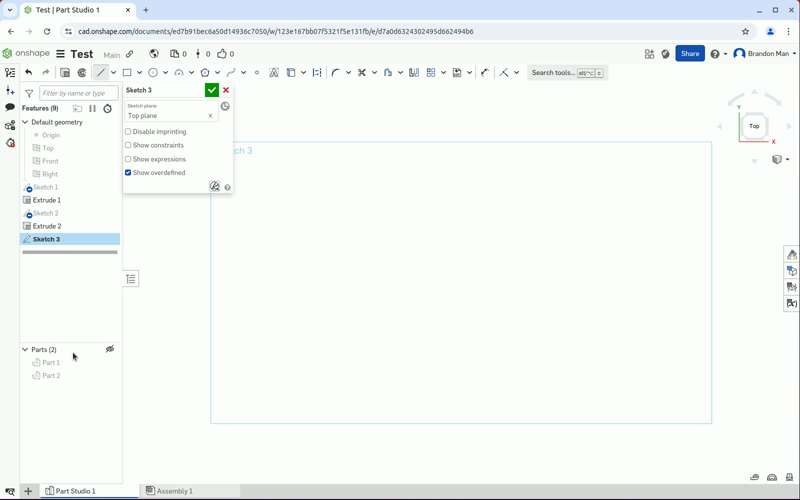
mouse_move(480, 294)
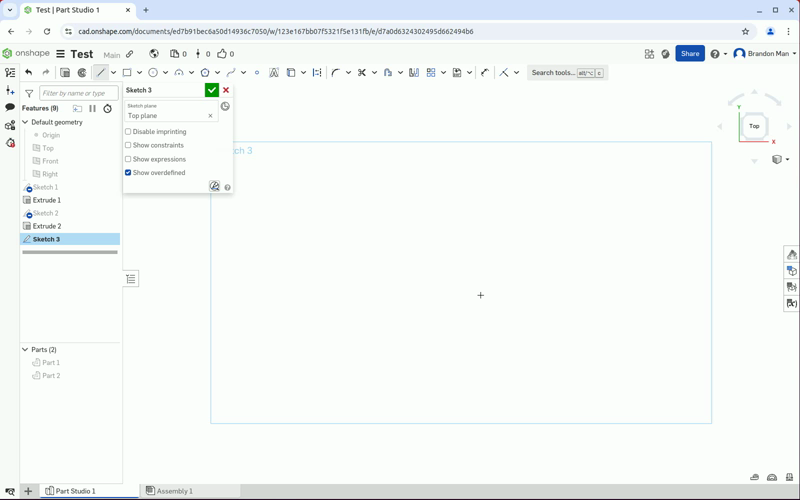
click(480, 294)
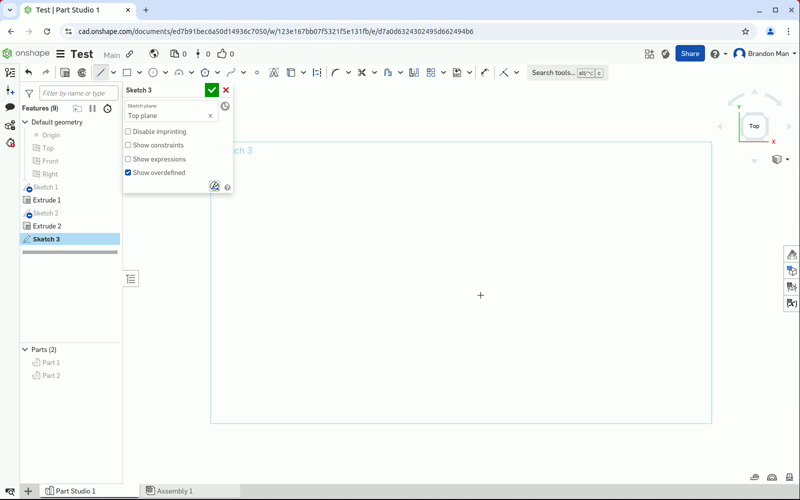
key_up(shift)
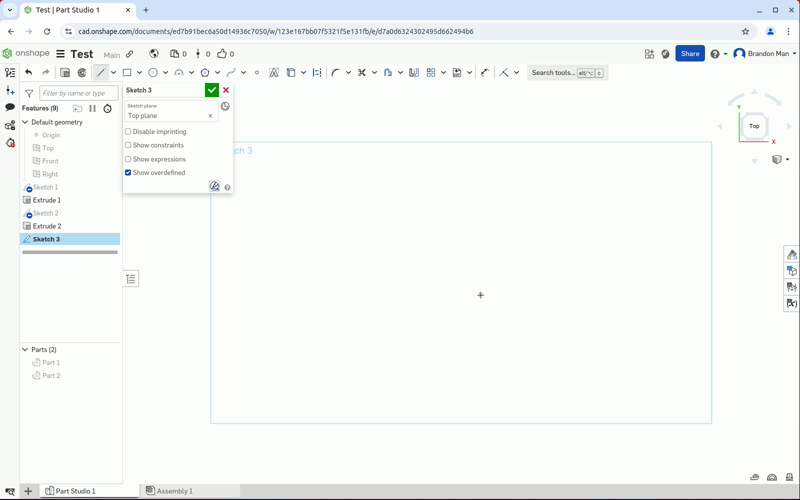
key_down(shift)
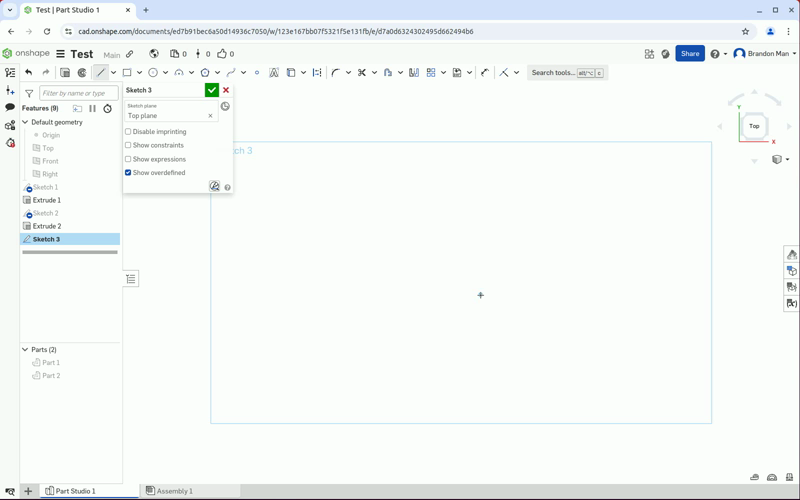
mouse_move(510, 294)
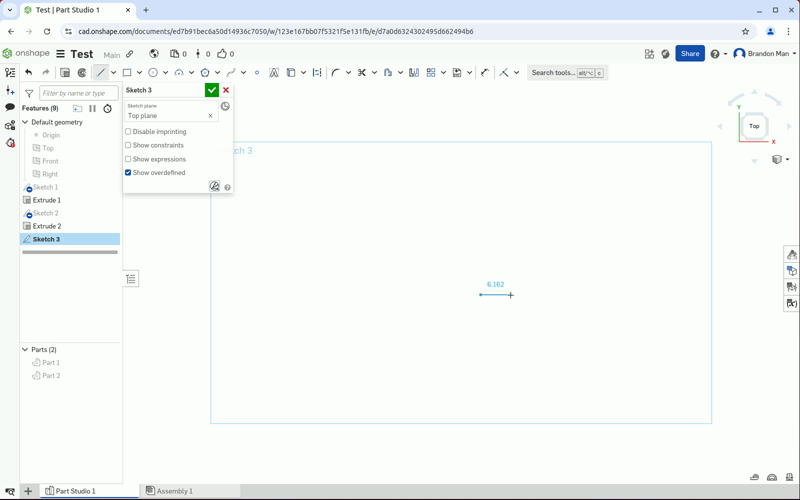
mouse_move(524, 294)
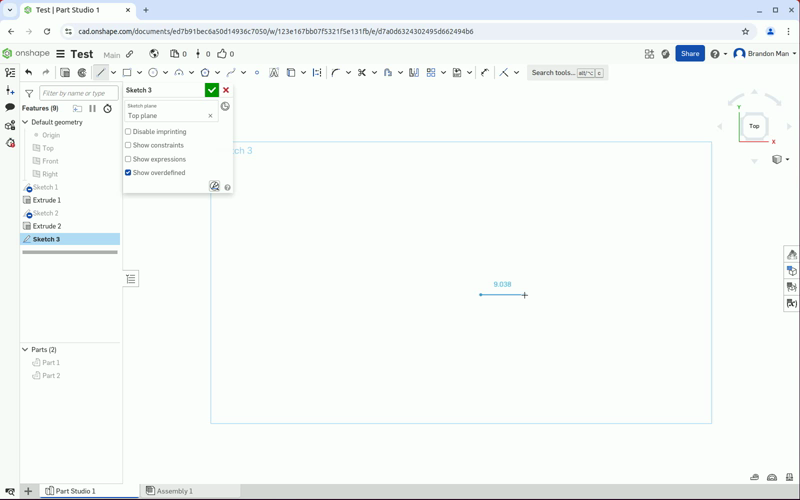
click(524, 294)
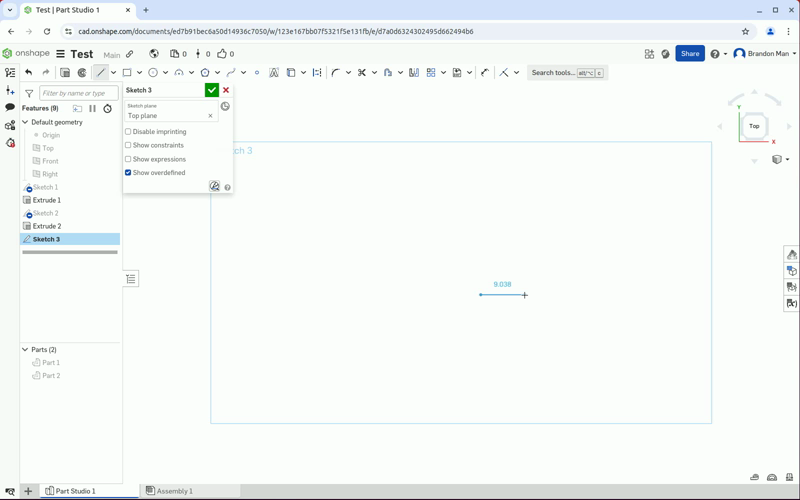
key_up(shift)
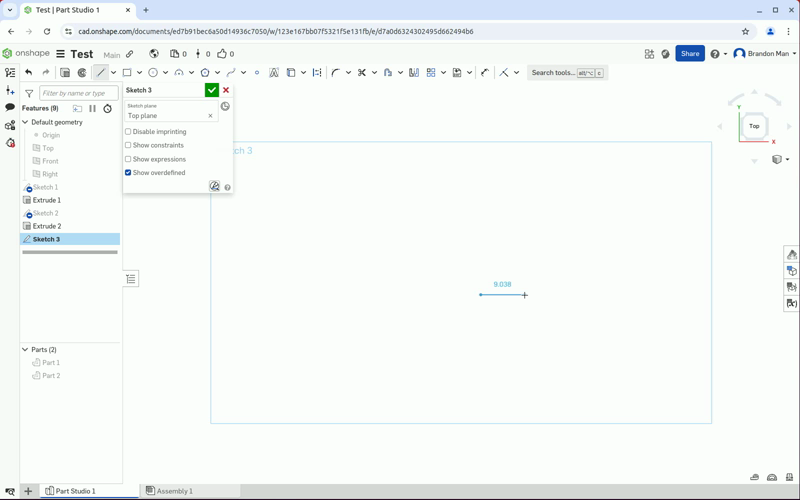
key_down(shift)
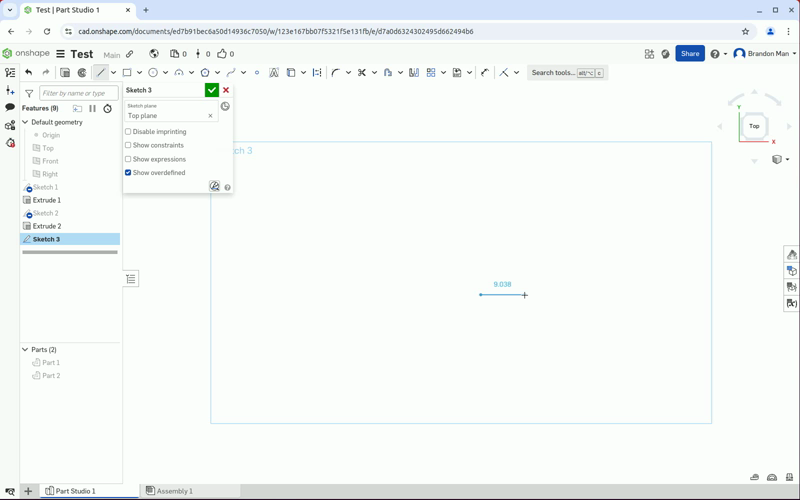
mouse_move(554, 294)
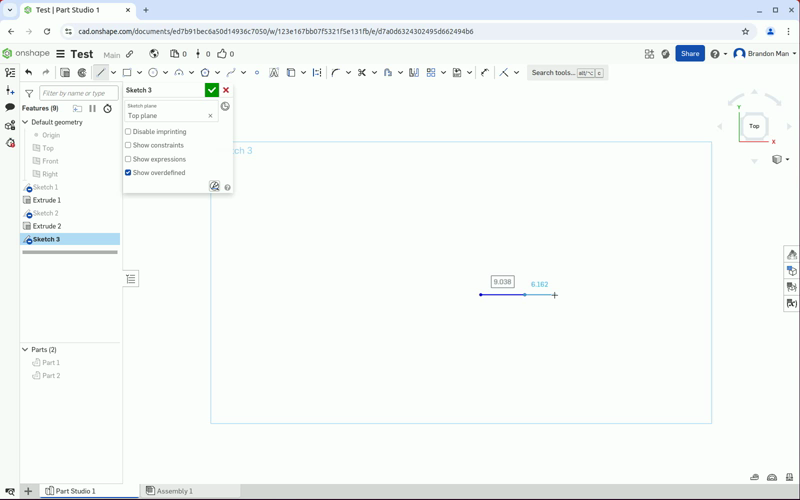
mouse_move(524, 252)
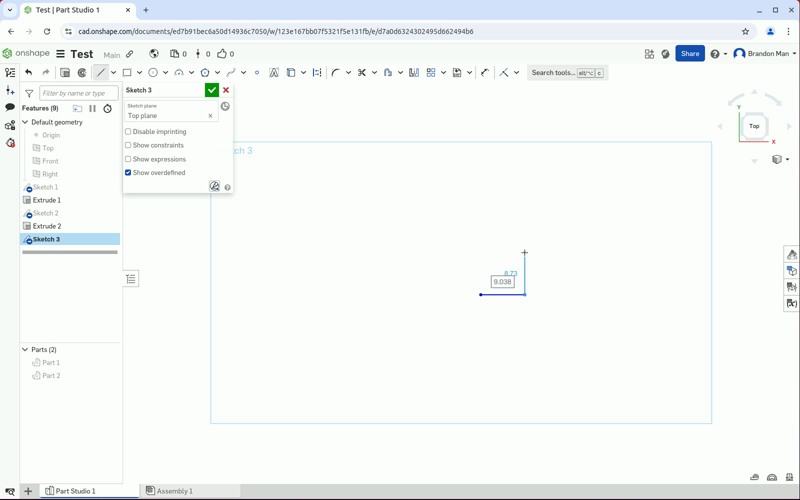
click(524, 252)
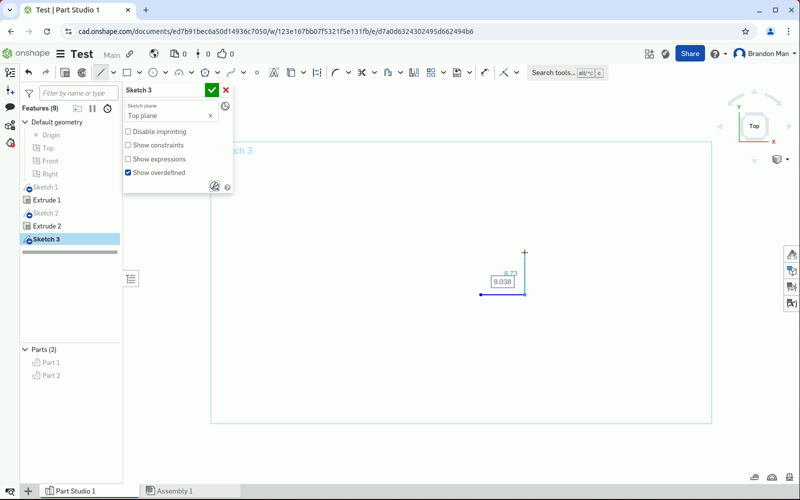
key_up(shift)
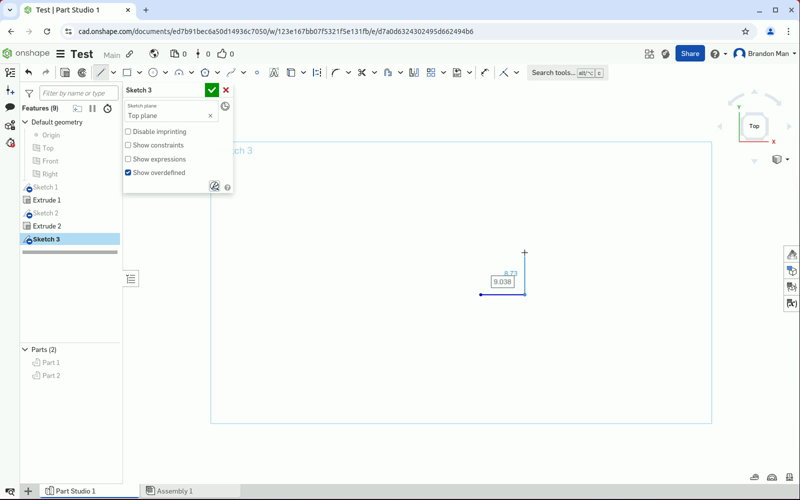
key_down(shift)
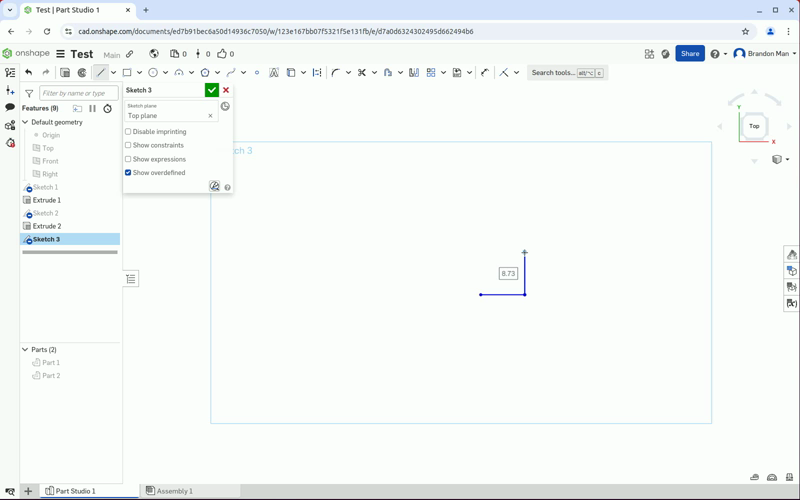
mouse_move(554, 252)
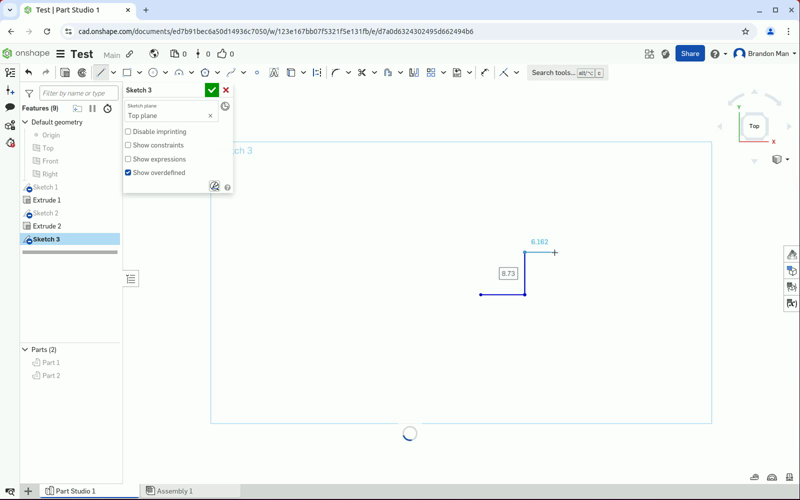
mouse_move(480, 252)
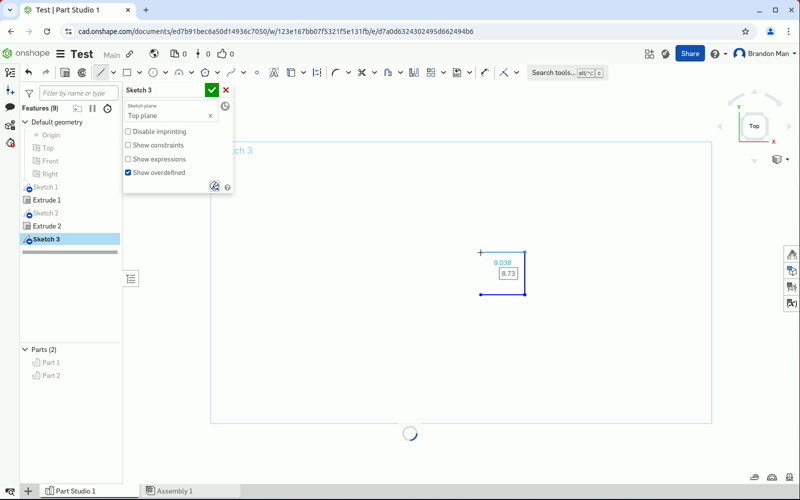
click(480, 252)
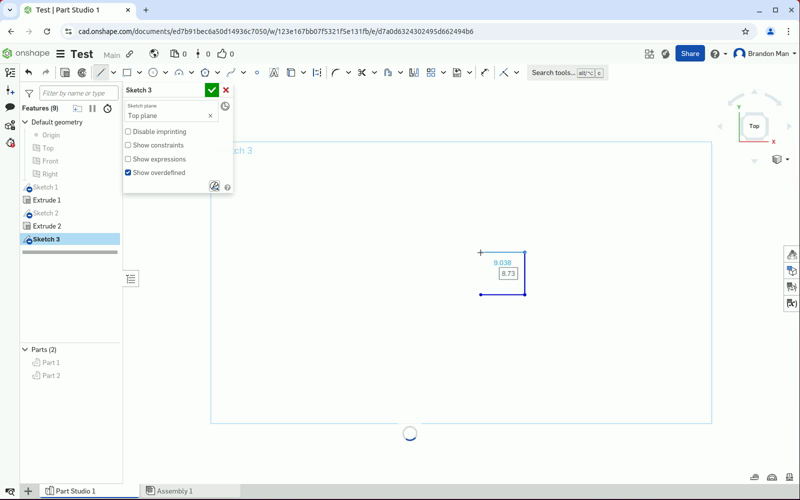
key_up(shift)
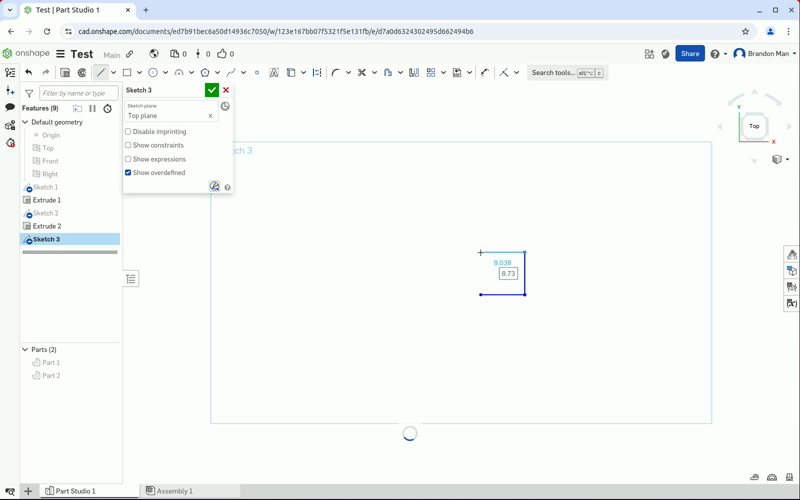
mouse_move(510, 252)
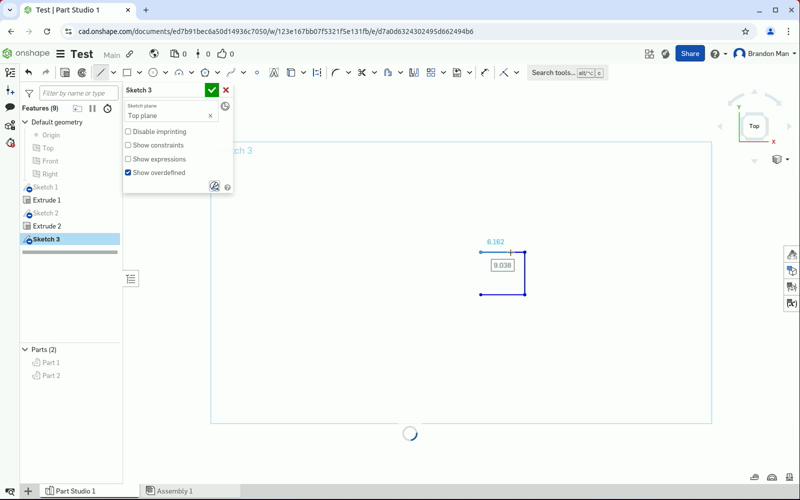
key_down(shift)
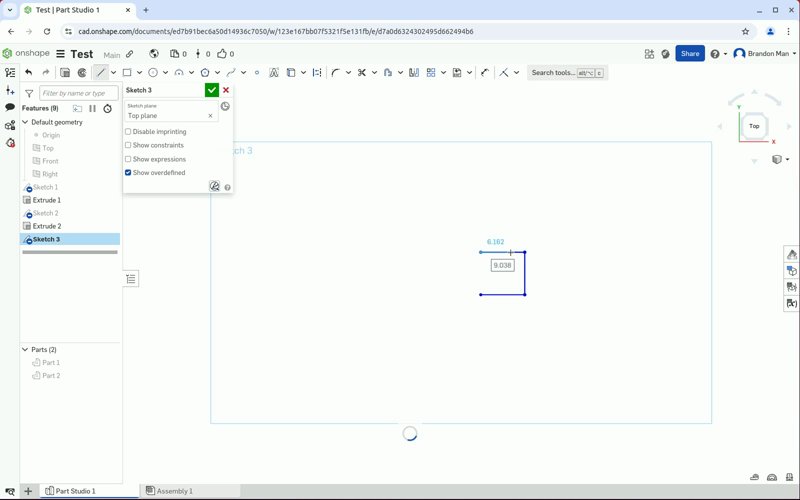
mouse_move(480, 294)
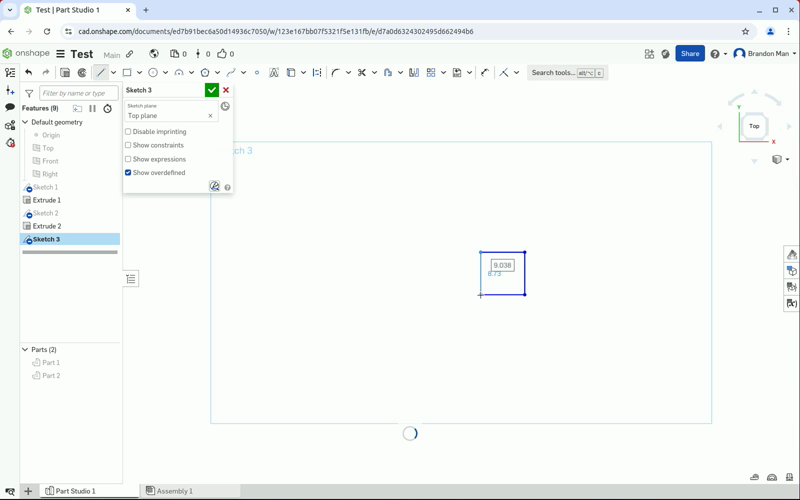
key_up(shift)
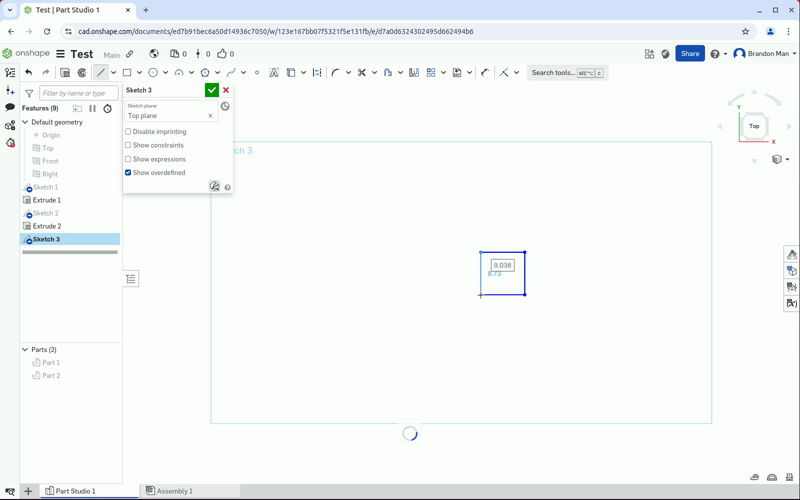
click(480, 294)
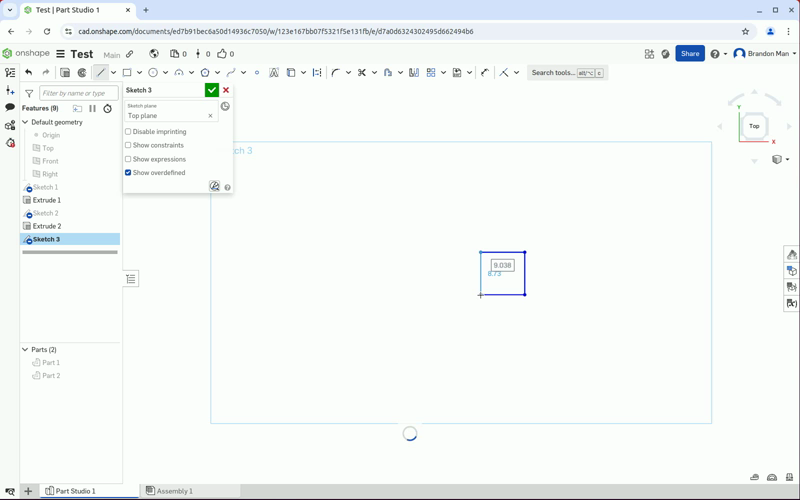
key(esc)
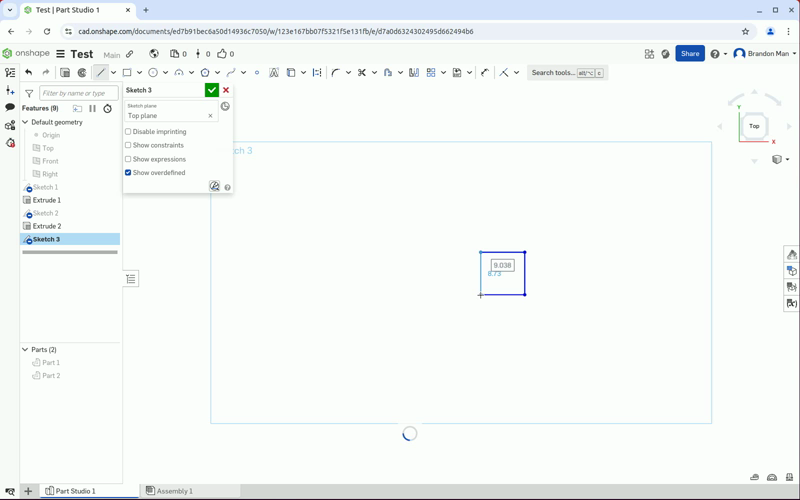
mouse_move(487, 289)
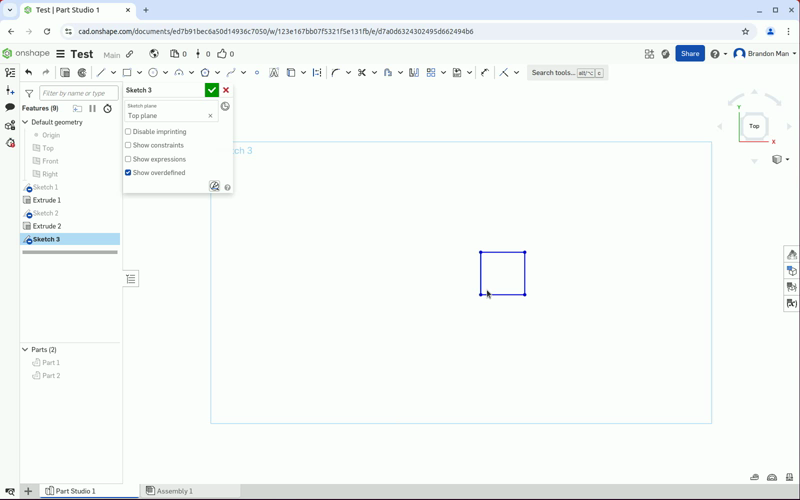
click(487, 289)
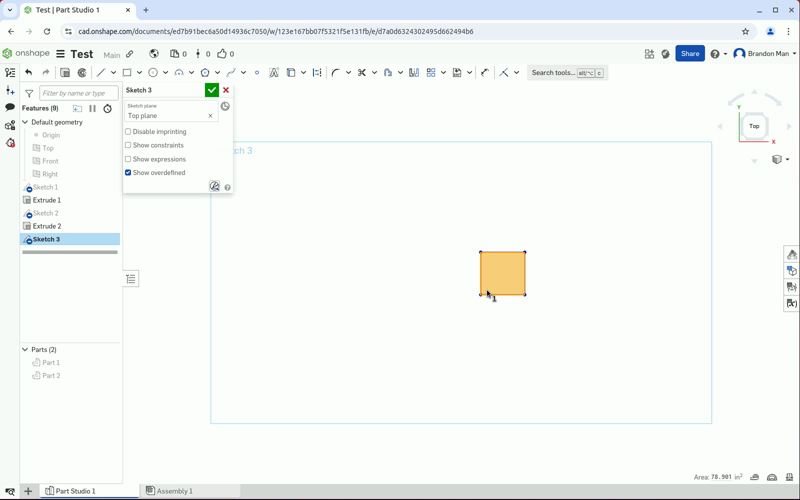
mouse_move(73, 352)
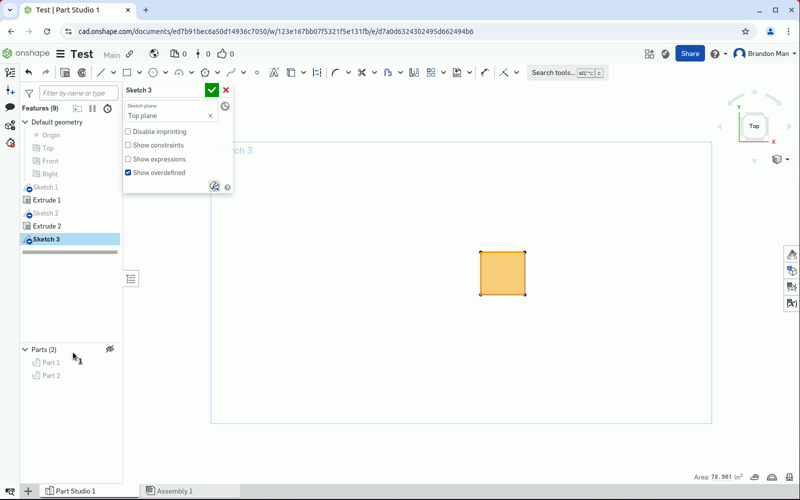
key(shift+y)
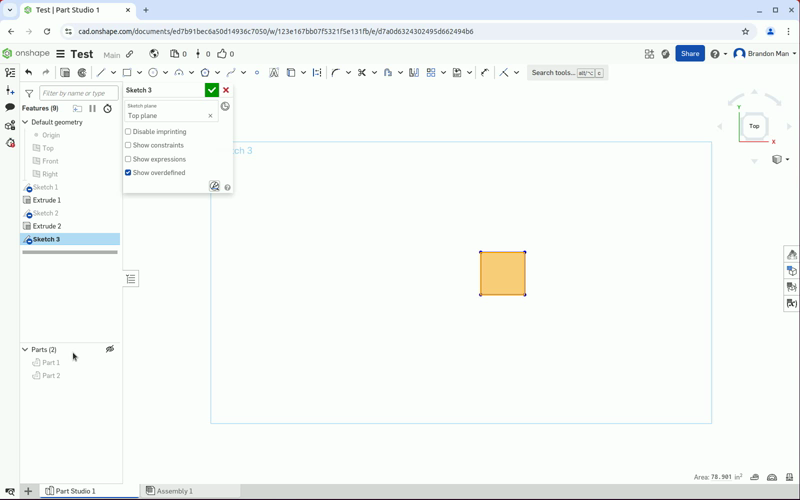
key(shift+e)
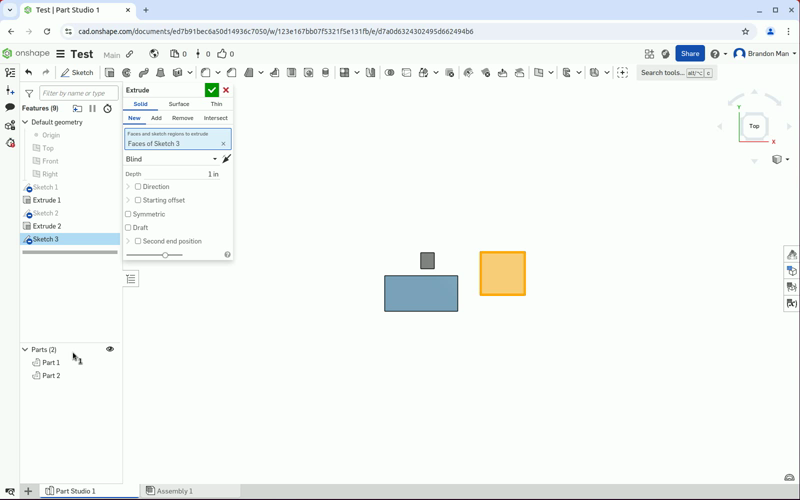
mouse_move(143, 106)
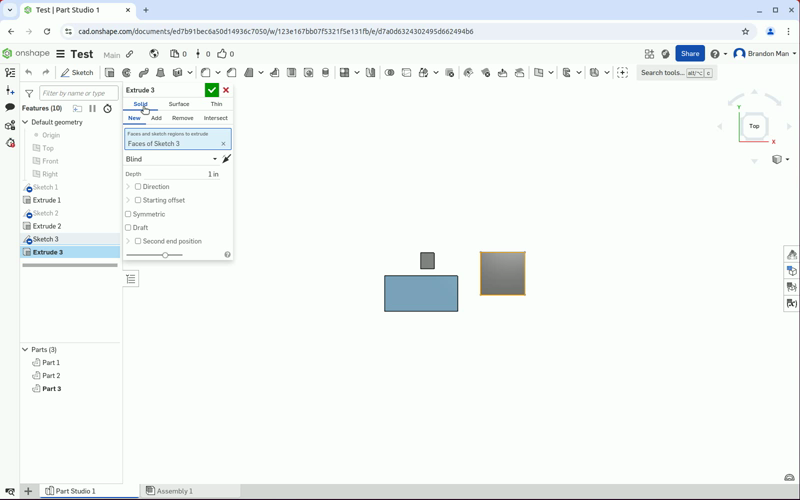
click(143, 106)
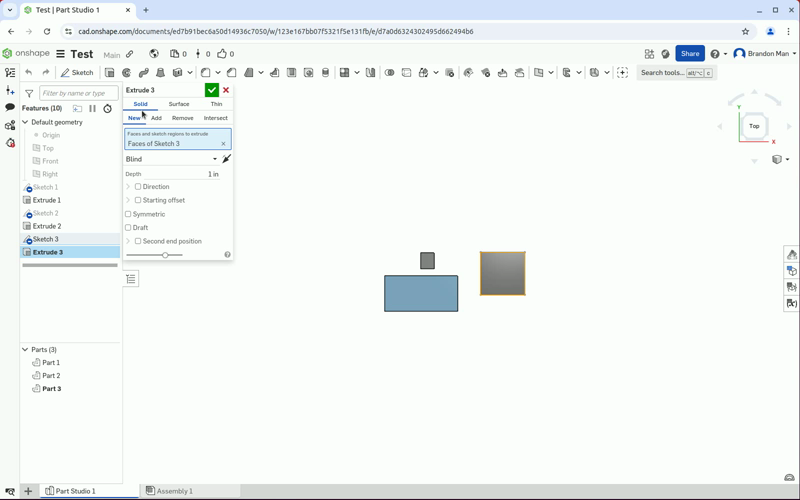
mouse_move(137, 120)
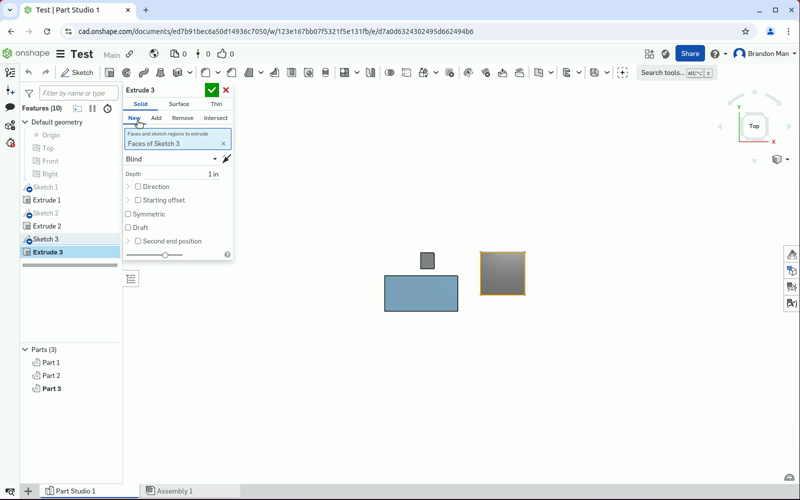
click(137, 120)
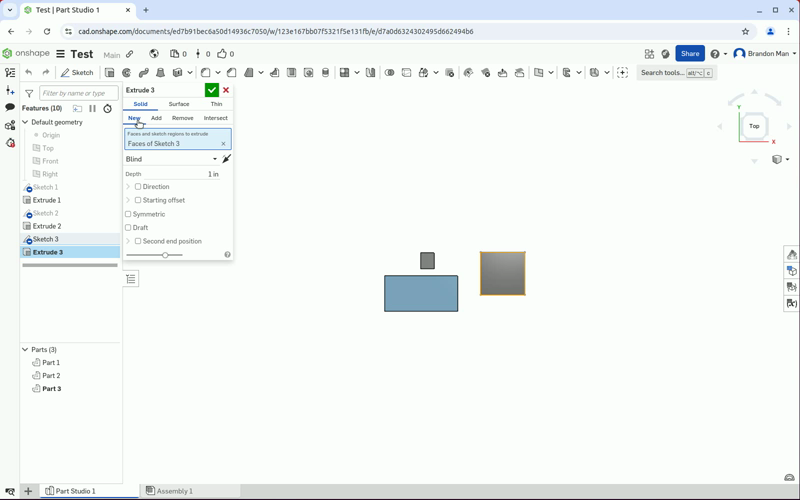
key(tab, 4)
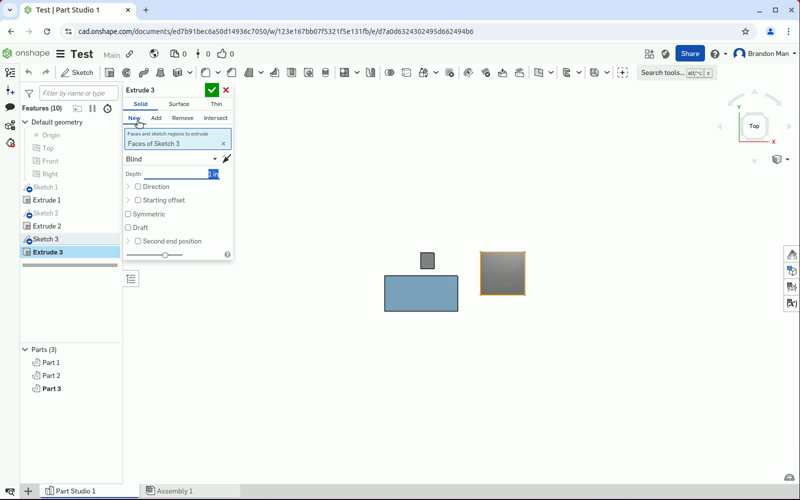
text(4.333)
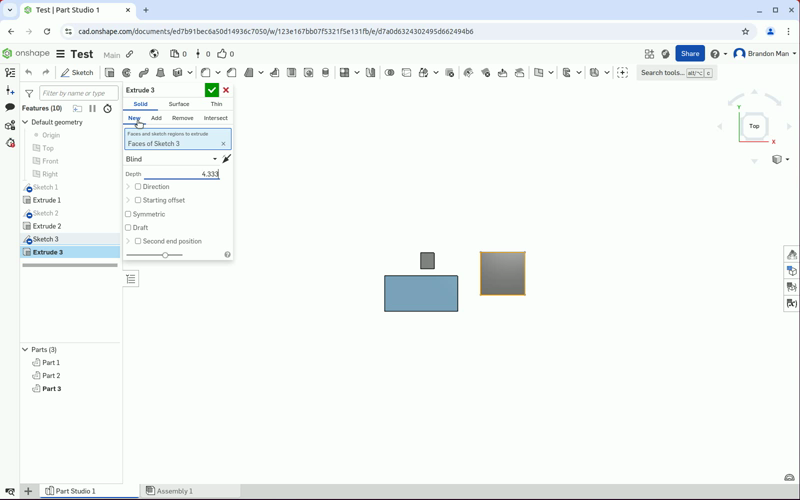
key(tab, 3)
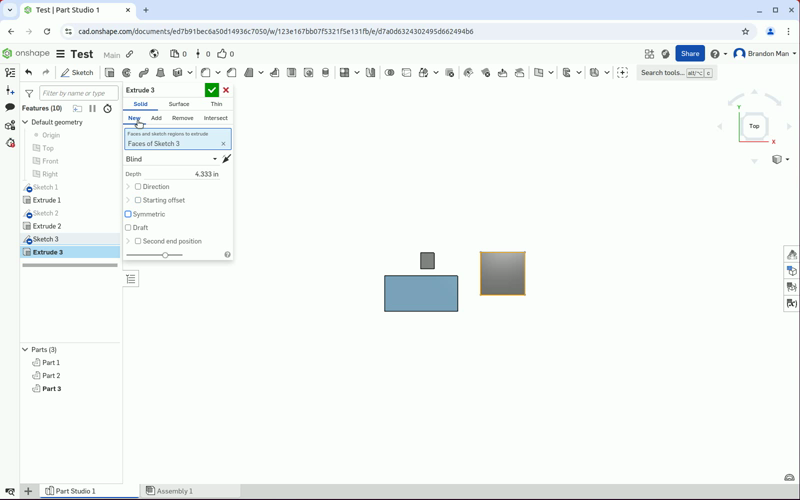
key(tab, 2)
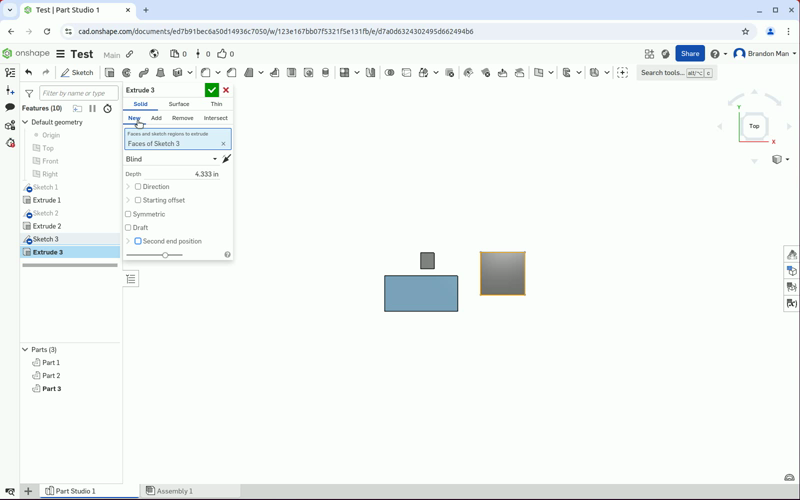
key(space)
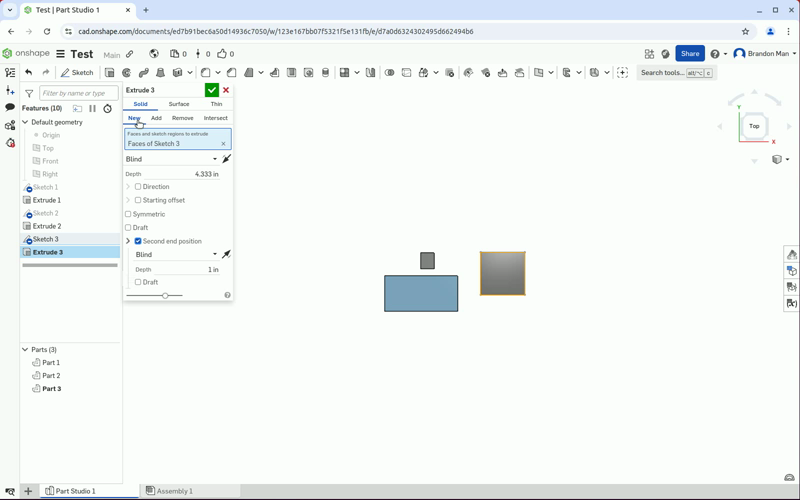
key(tab, 3)
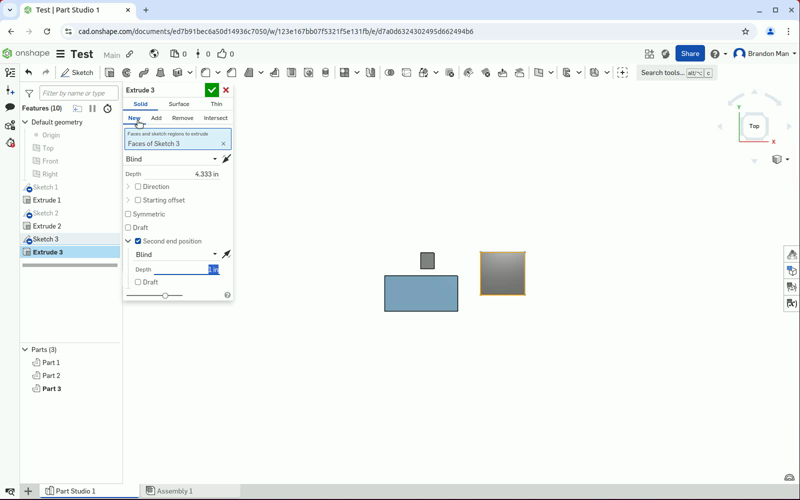
text(4.333)
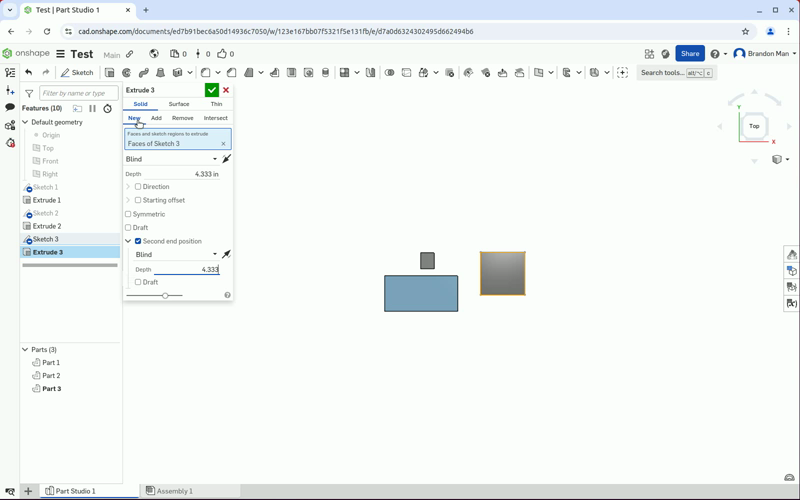
key(enter)
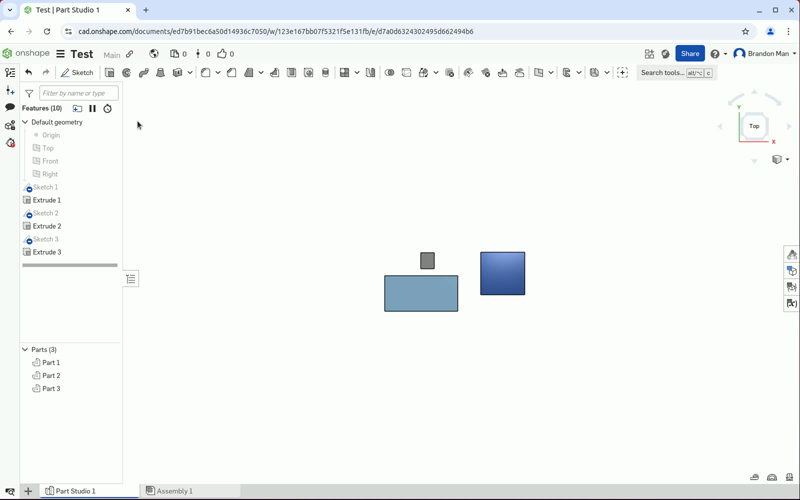
key(shift+h)
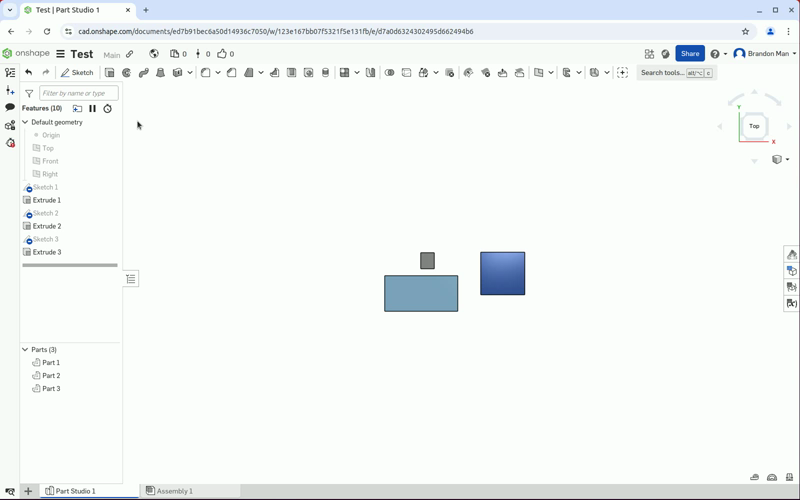
key(shift+h)
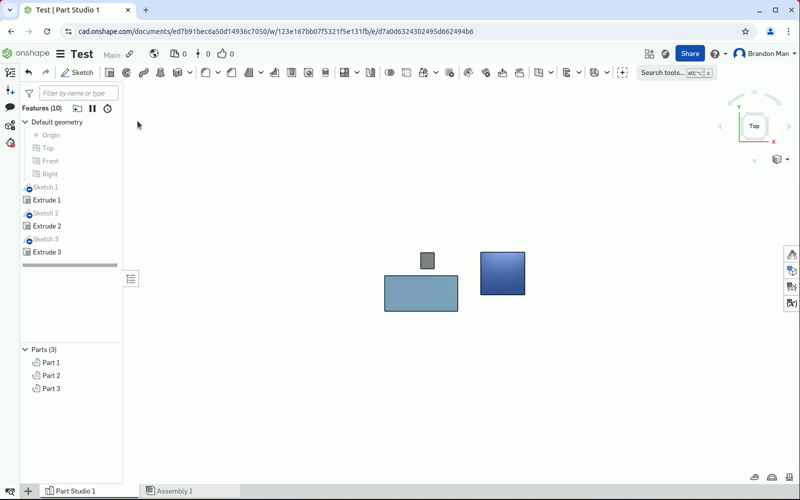
mouse_move(73, 189)
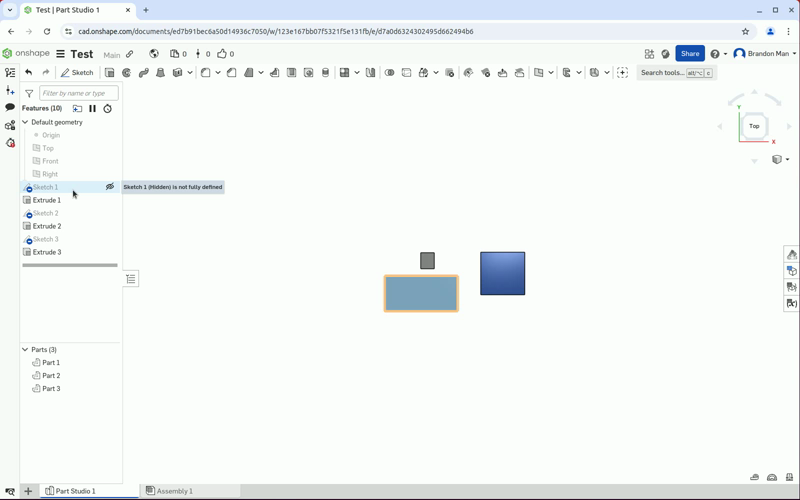
click(73, 189)
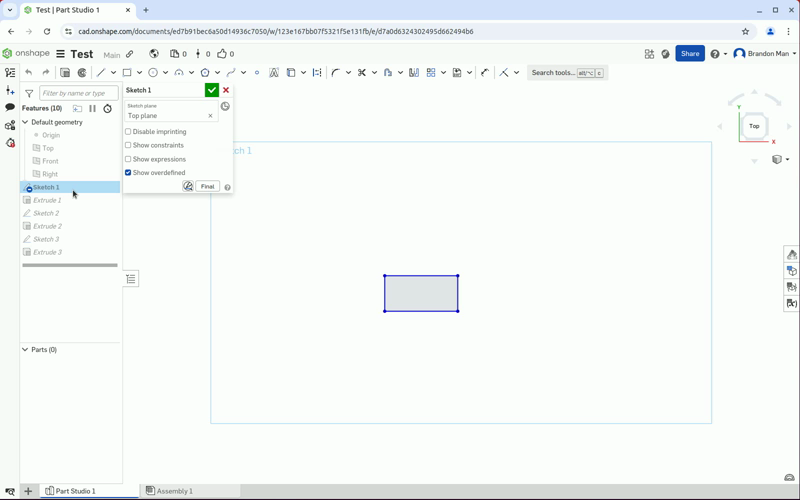
mouse_move(229, 92)
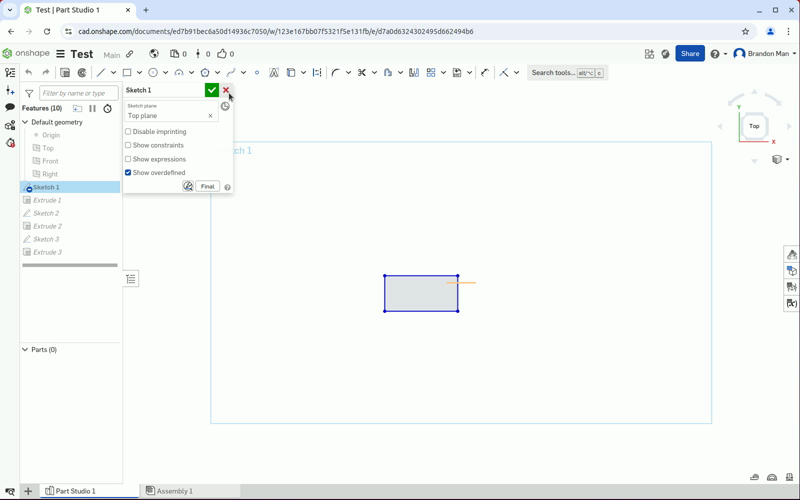
click(229, 92)
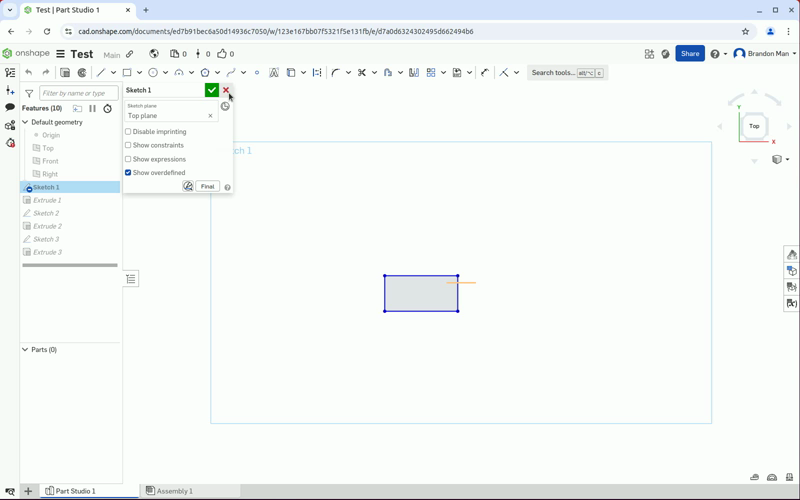
key(shift+s)
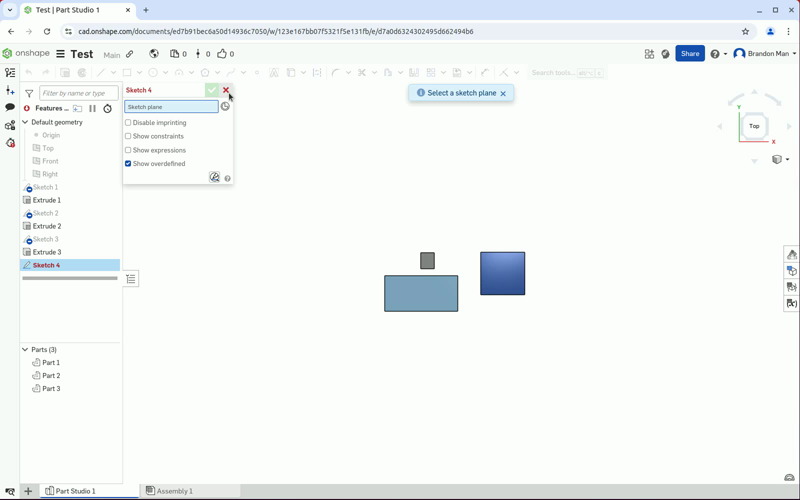
mouse_move(73, 150)
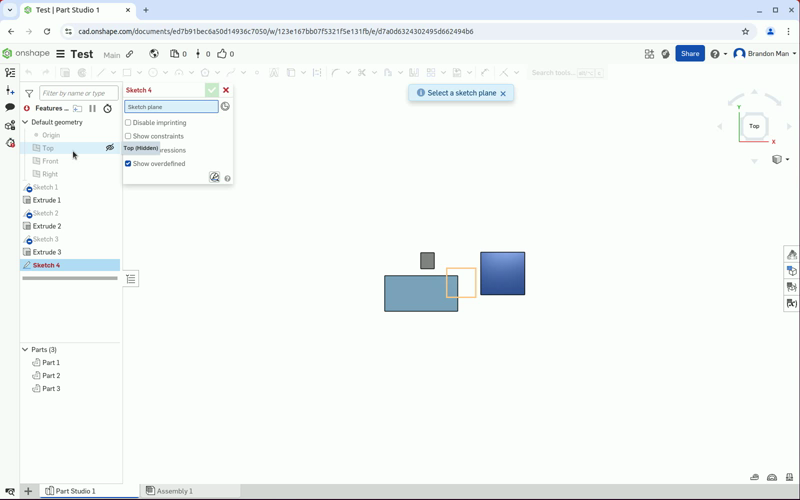
click(73, 150)
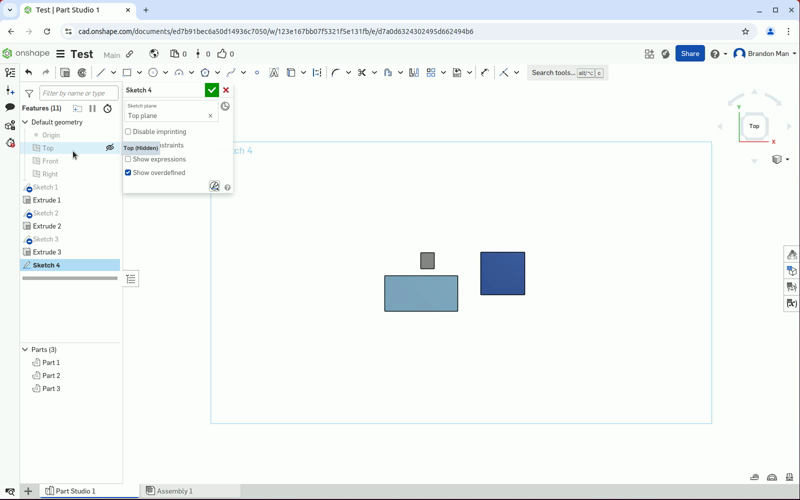
mouse_move(73, 352)
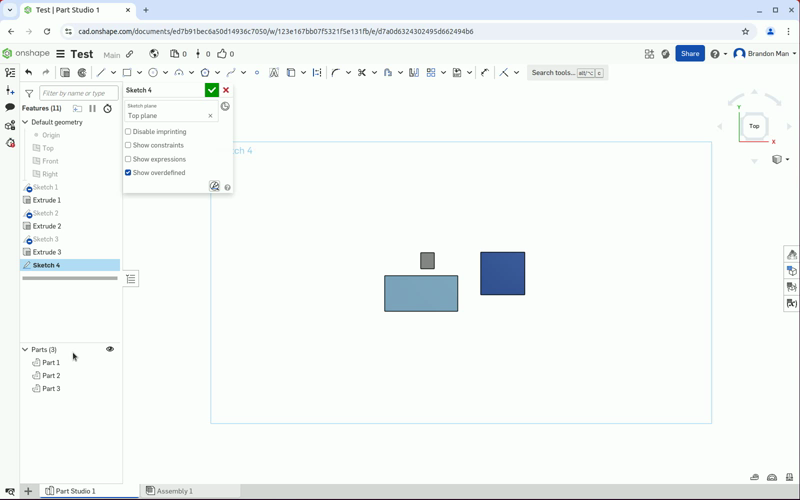
key(y)
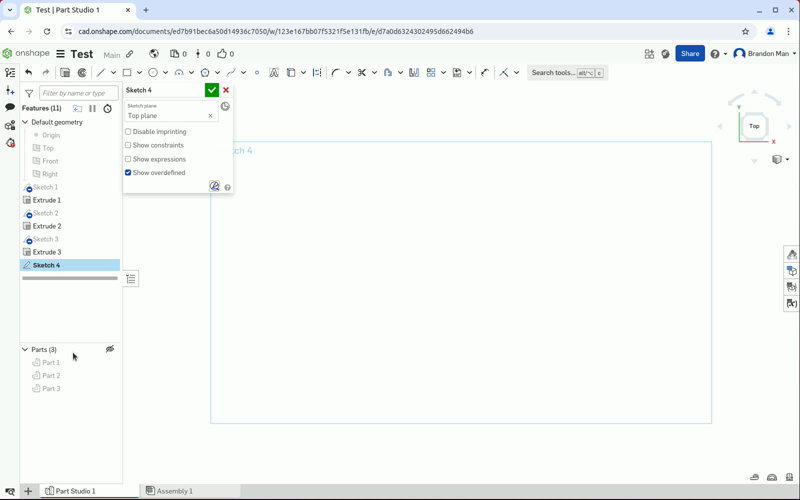
key(l)
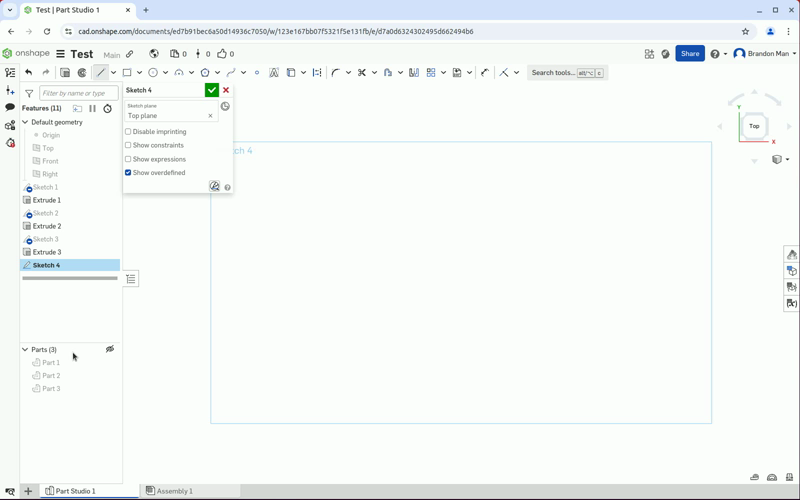
key_down(shift)
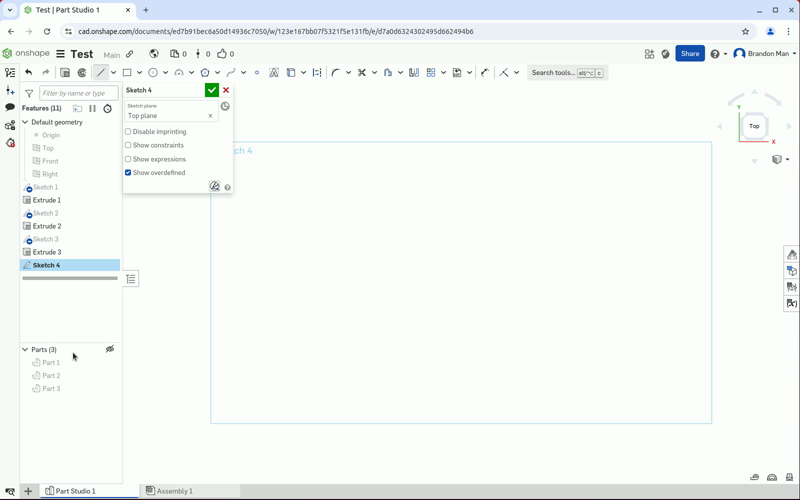
mouse_move(364, 240)
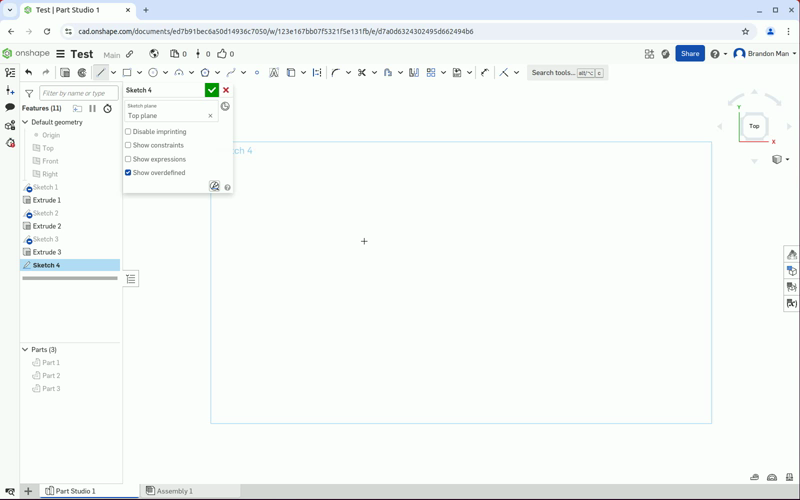
click(364, 240)
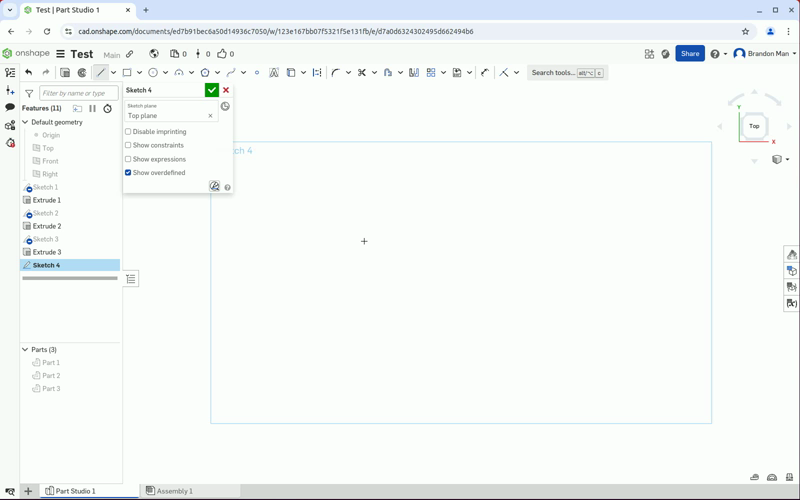
key_up(shift)
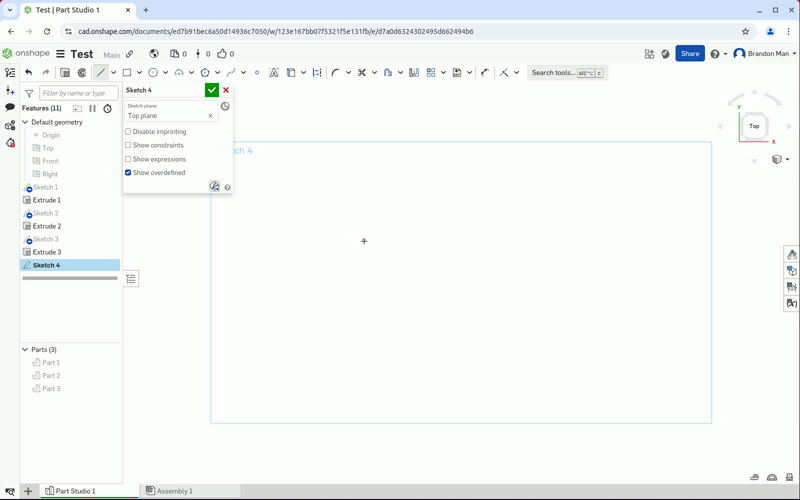
key_down(shift)
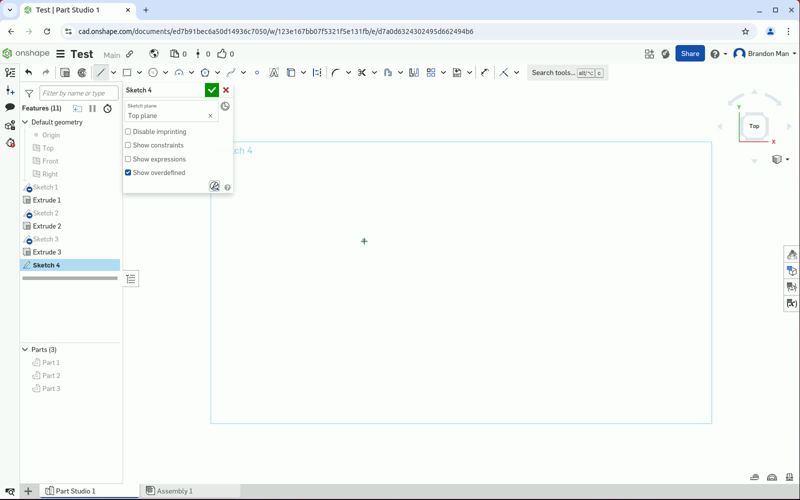
mouse_move(394, 240)
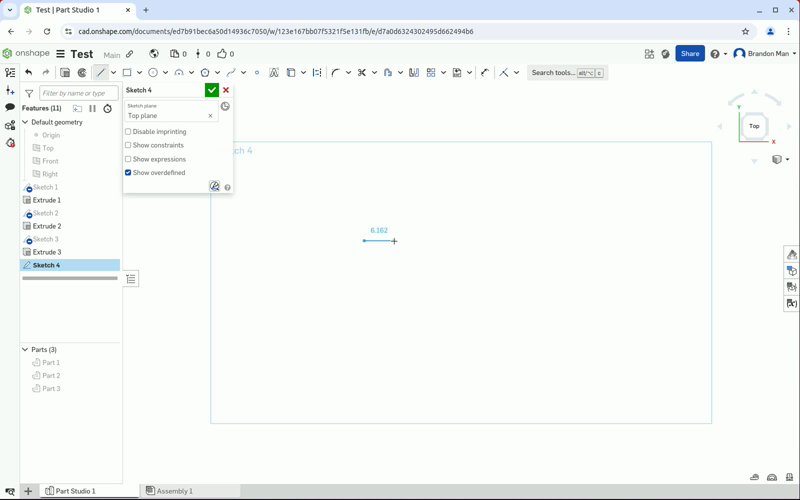
mouse_move(374, 252)
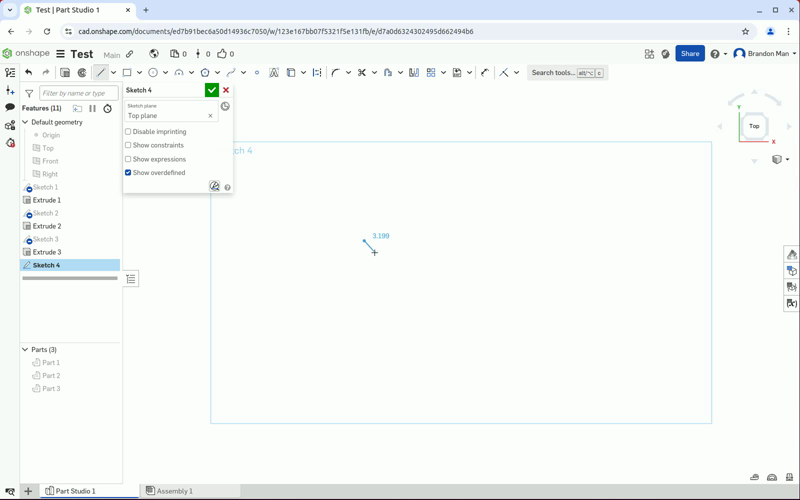
click(374, 252)
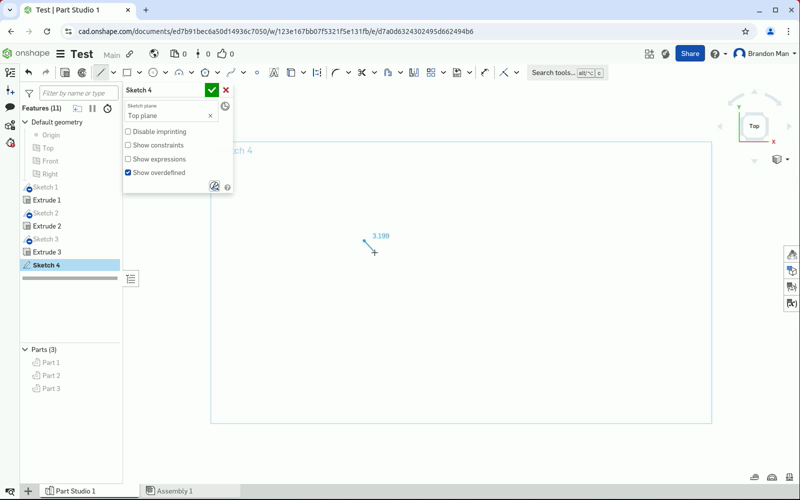
key_up(shift)
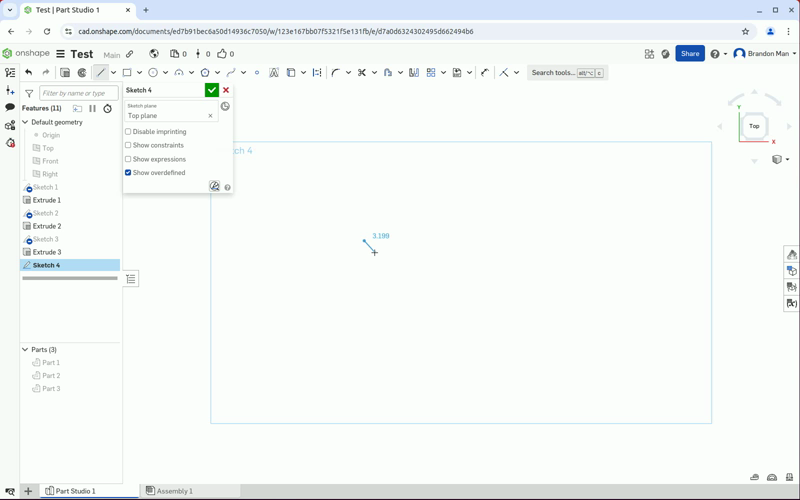
key_down(shift)
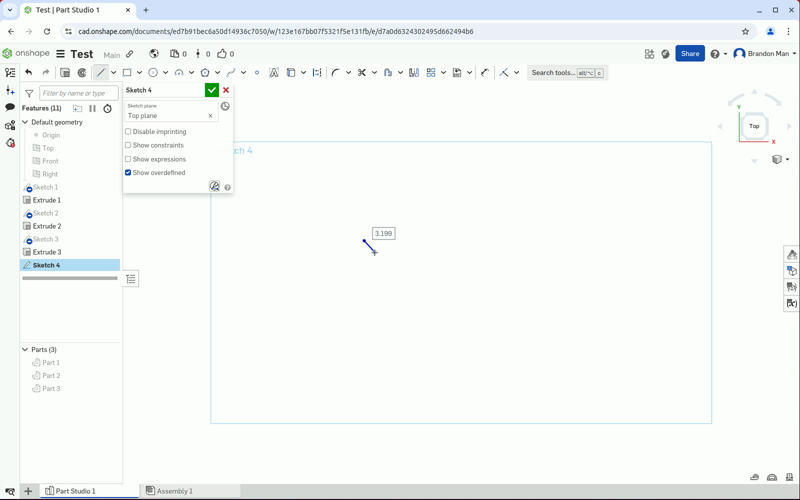
mouse_move(404, 252)
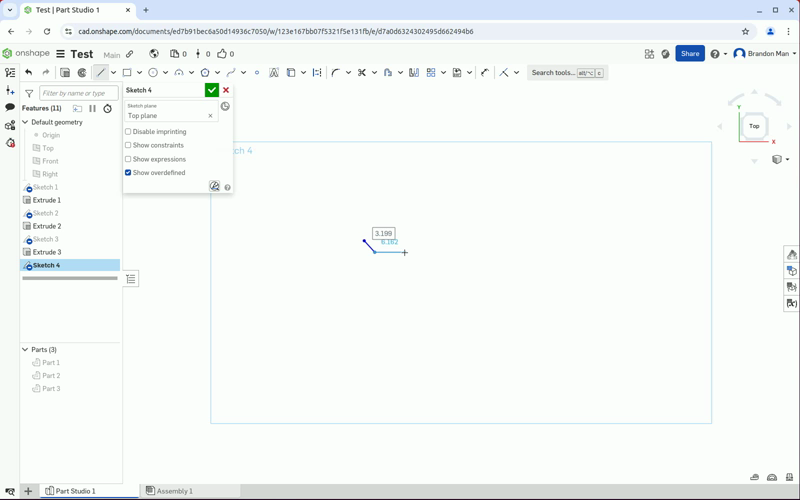
mouse_move(390, 248)
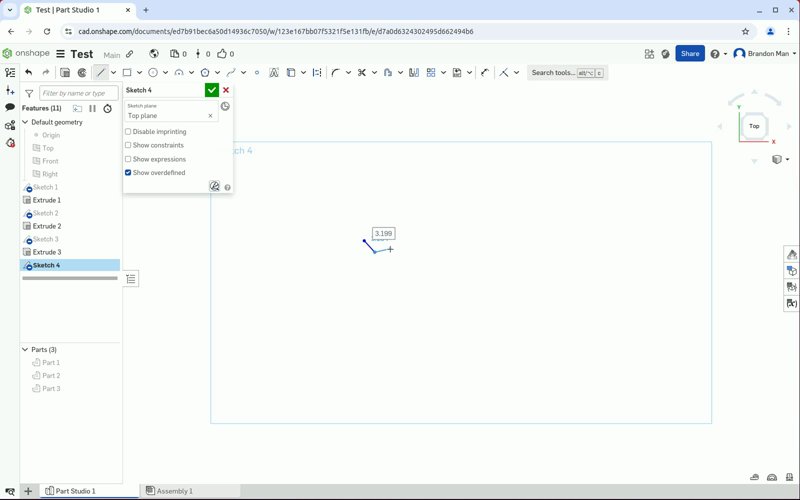
click(390, 248)
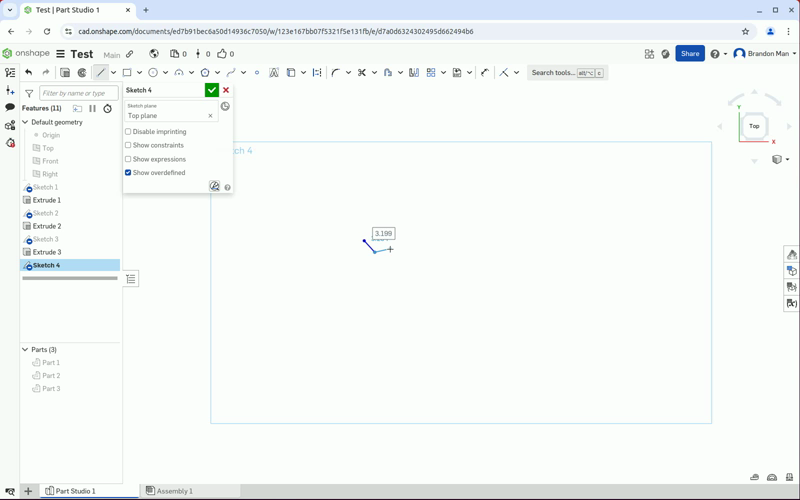
key_up(shift)
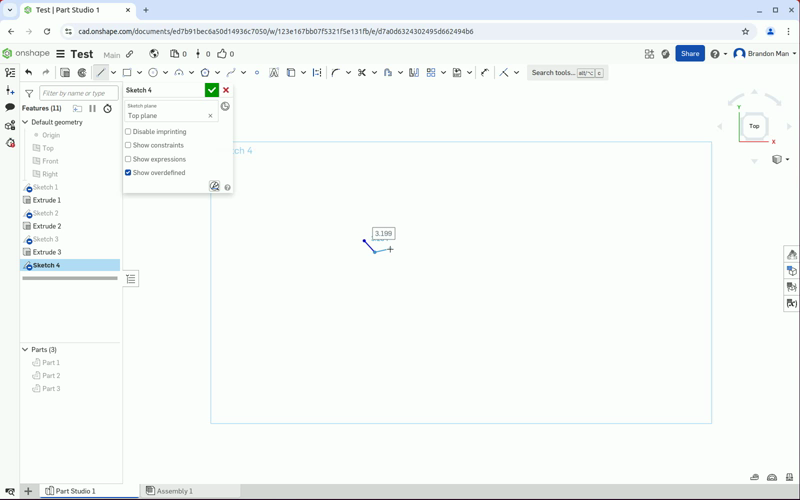
key_down(shift)
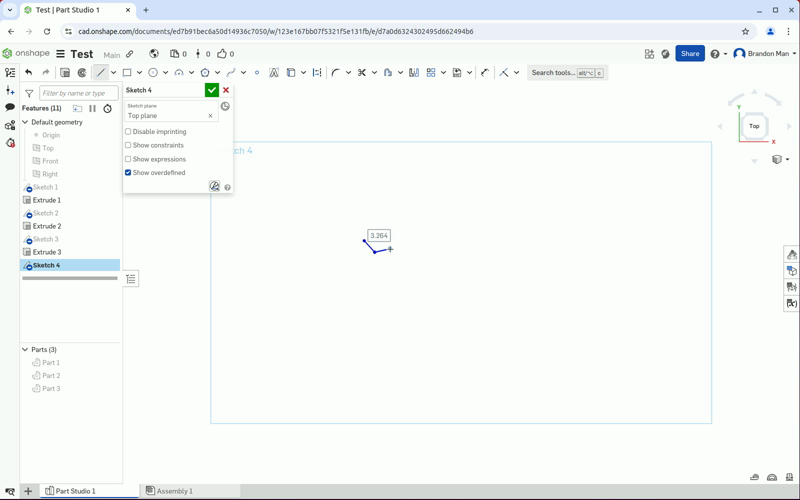
mouse_move(420, 248)
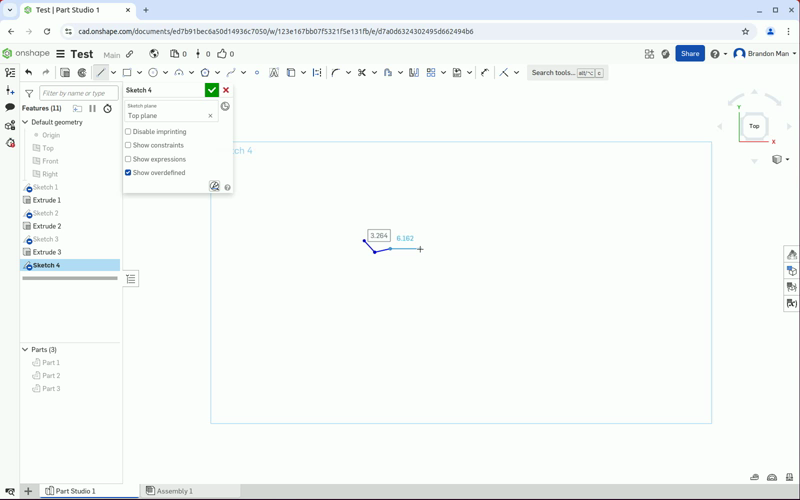
mouse_move(394, 233)
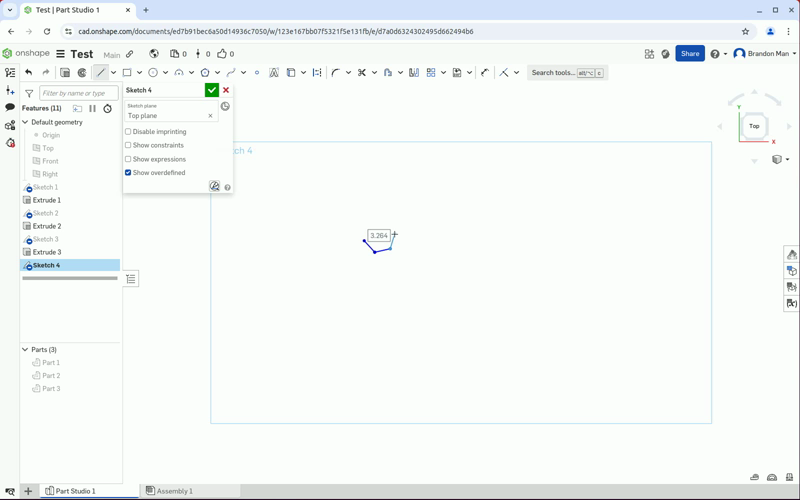
click(394, 233)
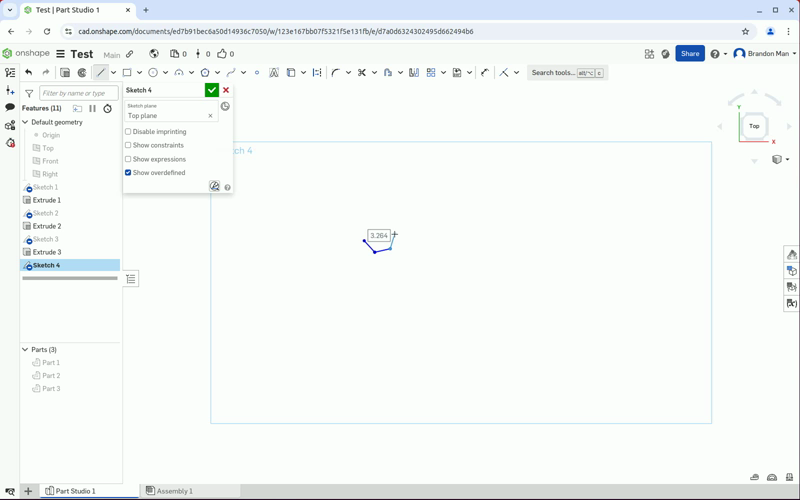
key_up(shift)
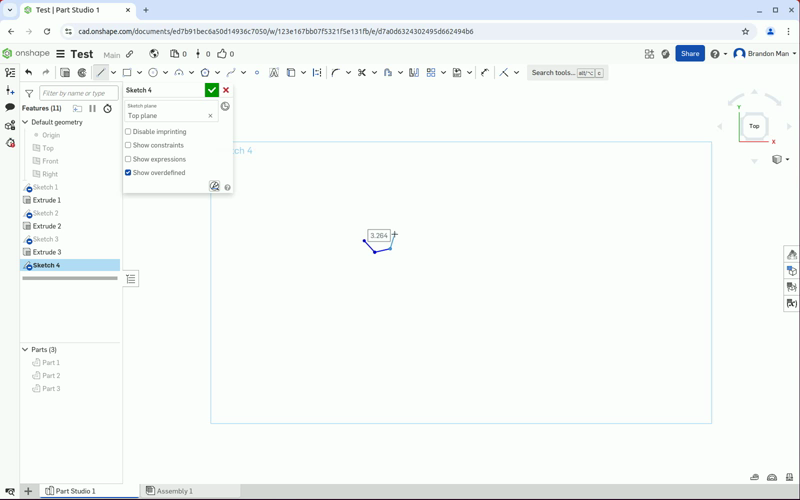
key_down(shift)
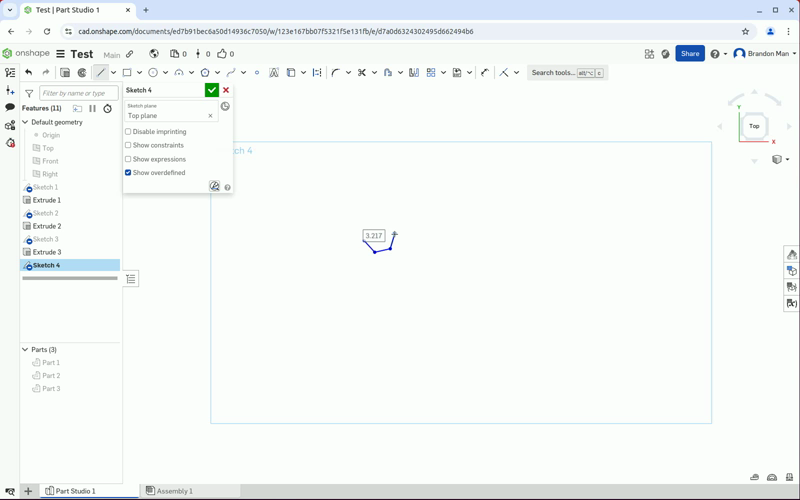
mouse_move(424, 233)
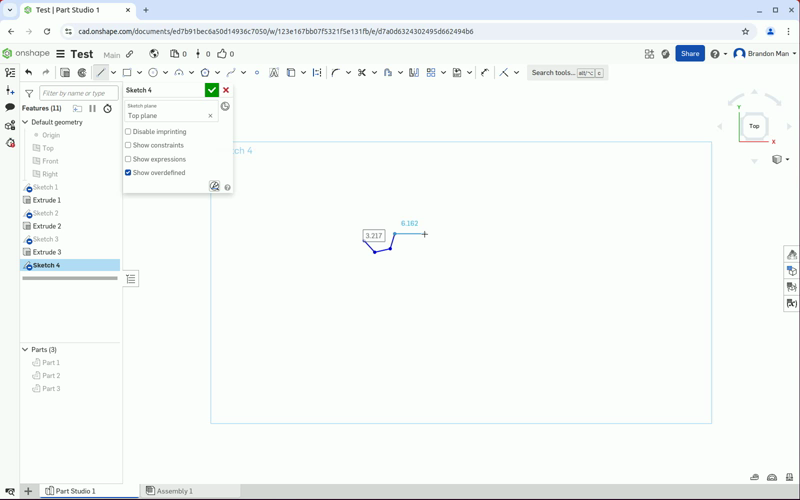
mouse_move(384, 222)
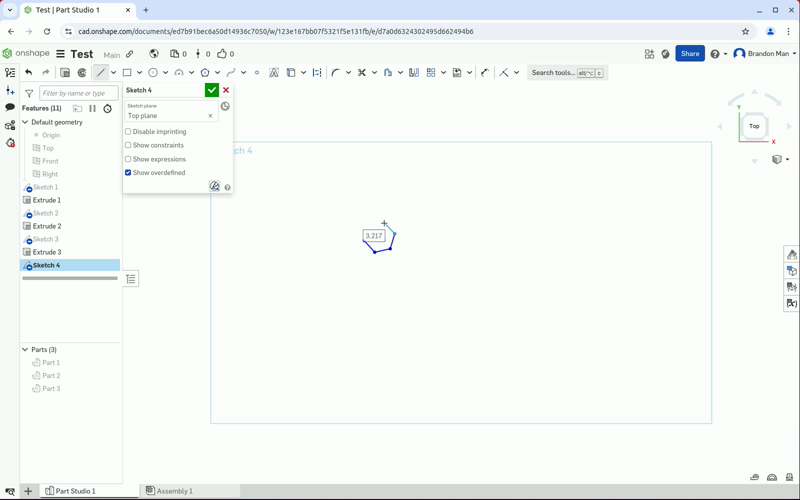
click(384, 222)
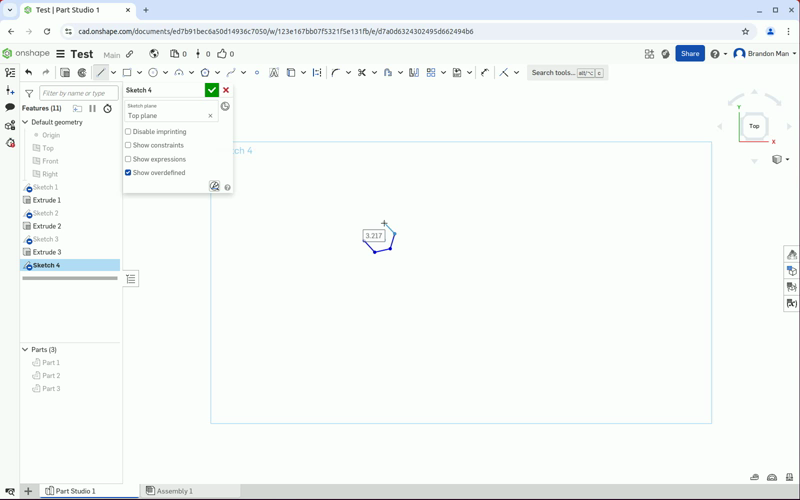
key_up(shift)
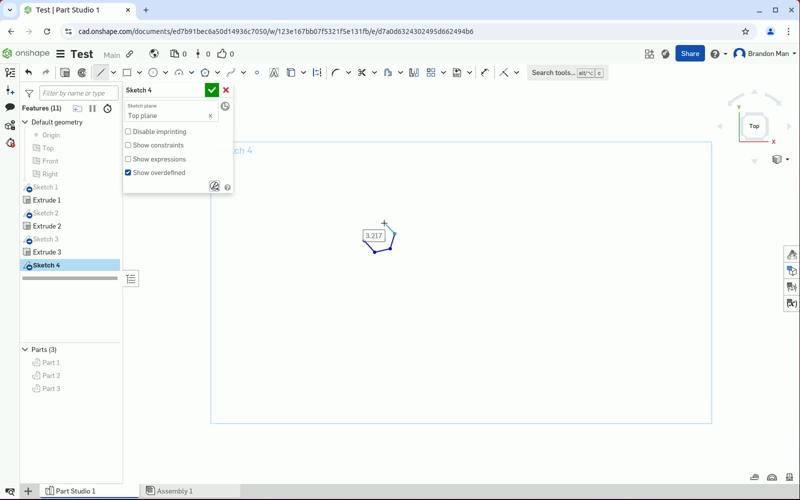
key_down(shift)
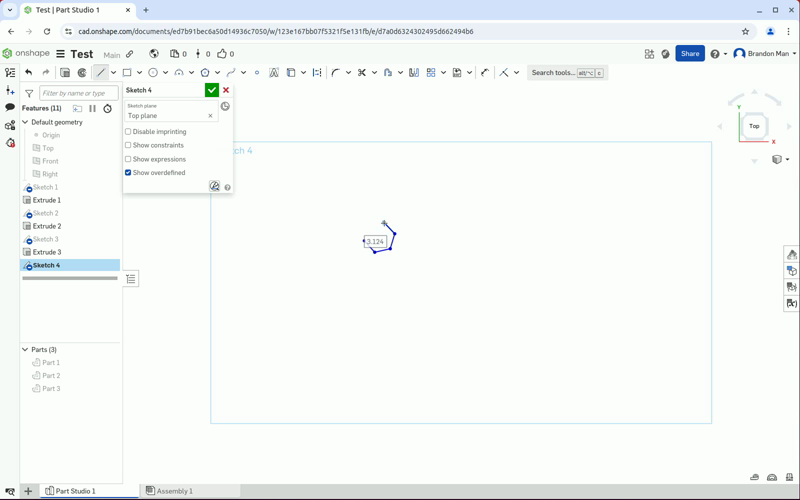
mouse_move(414, 222)
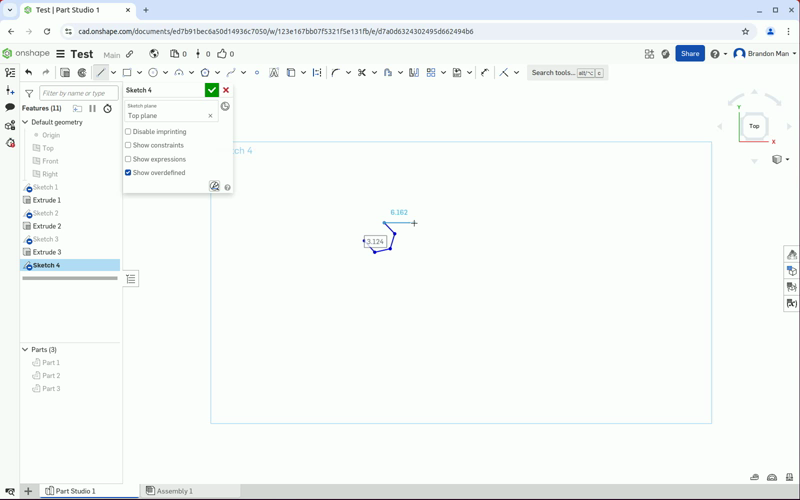
mouse_move(368, 225)
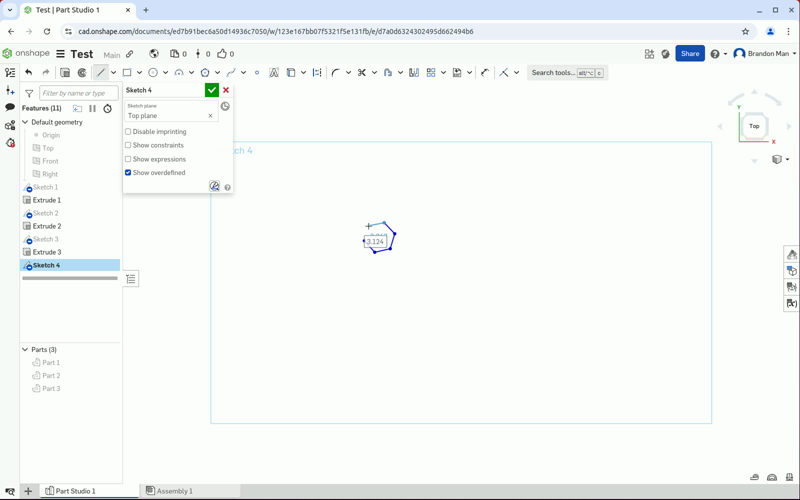
click(368, 225)
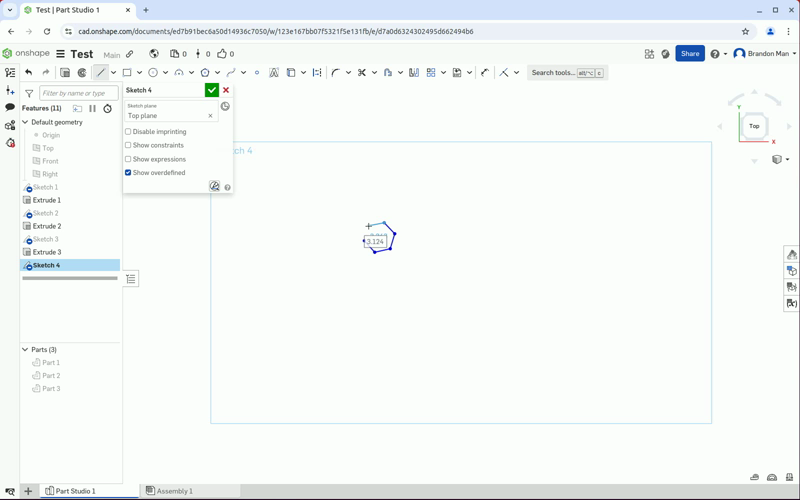
key_up(shift)
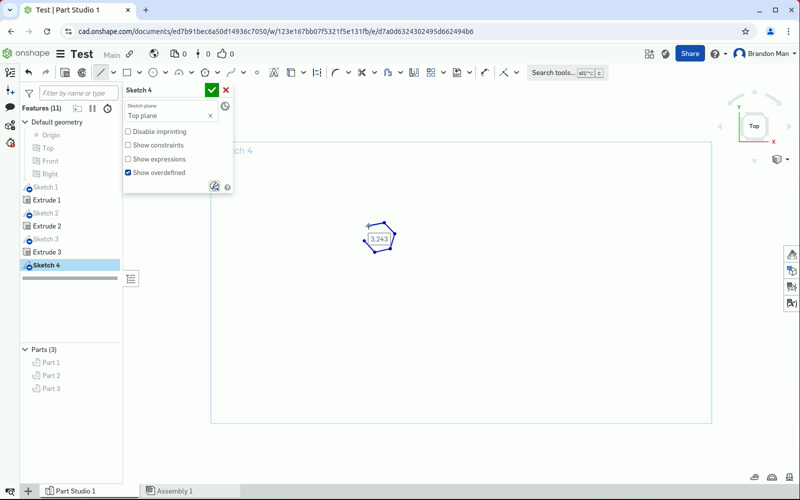
mouse_move(398, 225)
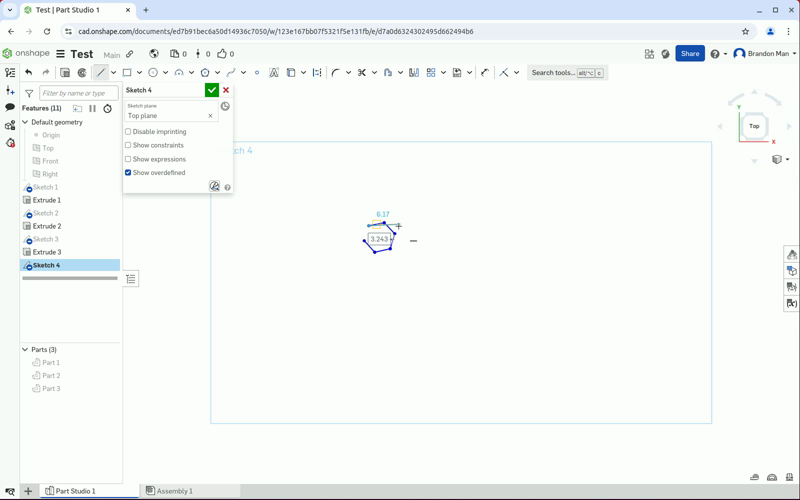
key_down(shift)
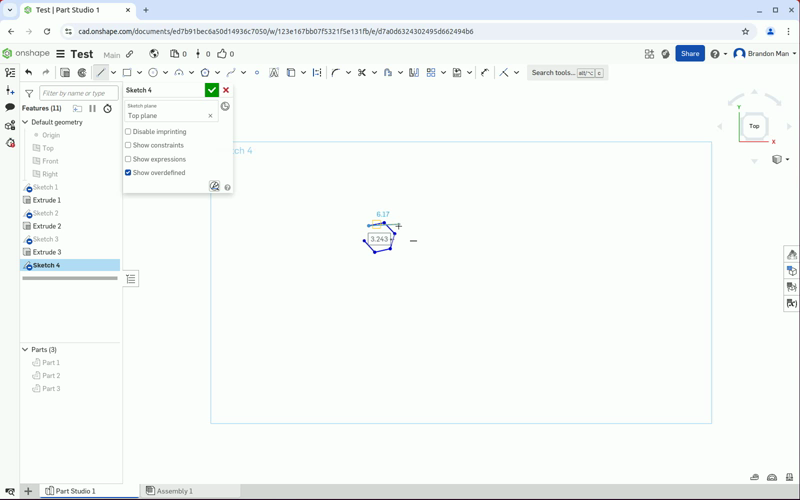
mouse_move(364, 240)
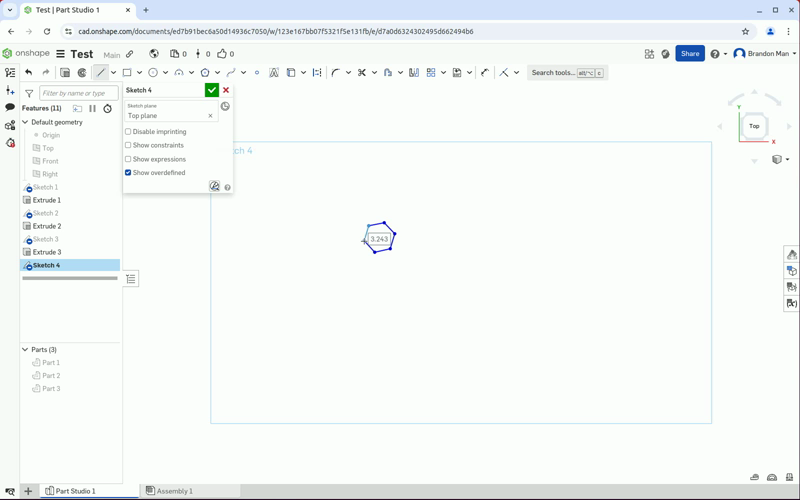
key_up(shift)
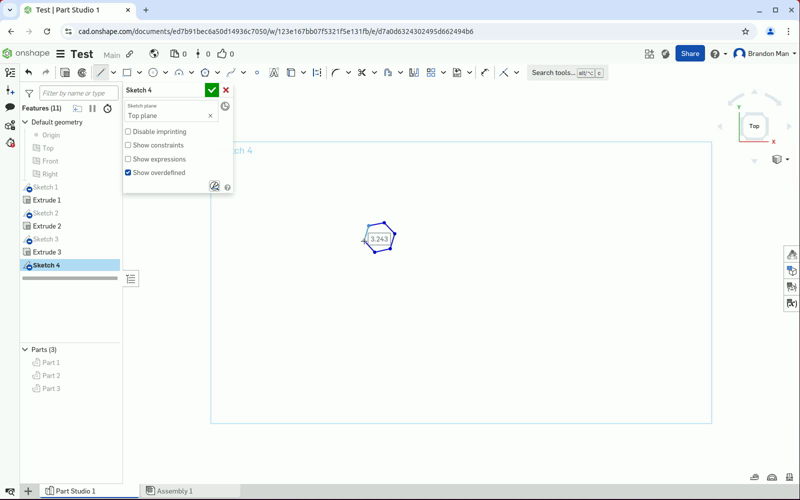
click(364, 240)
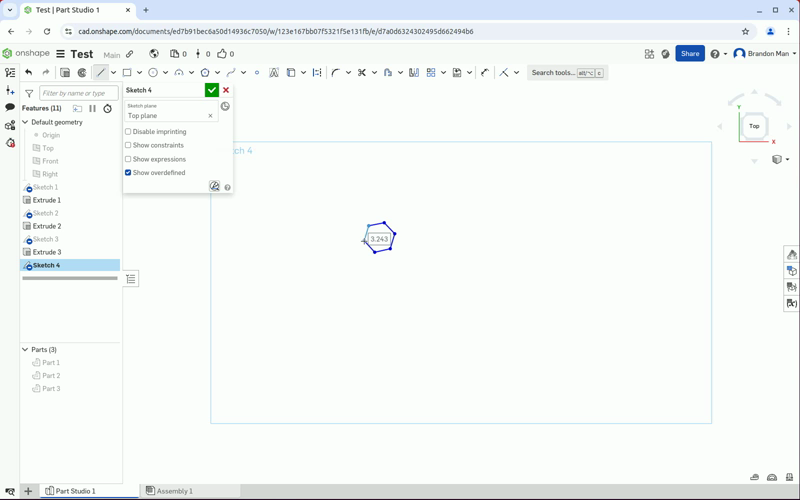
key(esc)
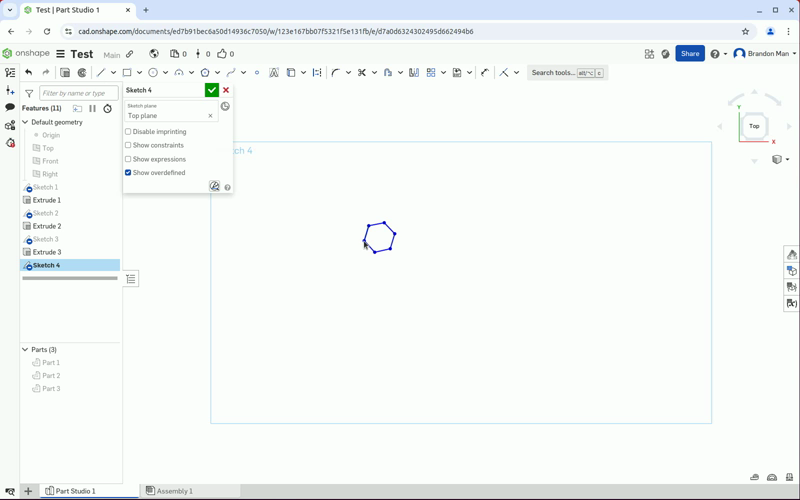
mouse_move(370, 234)
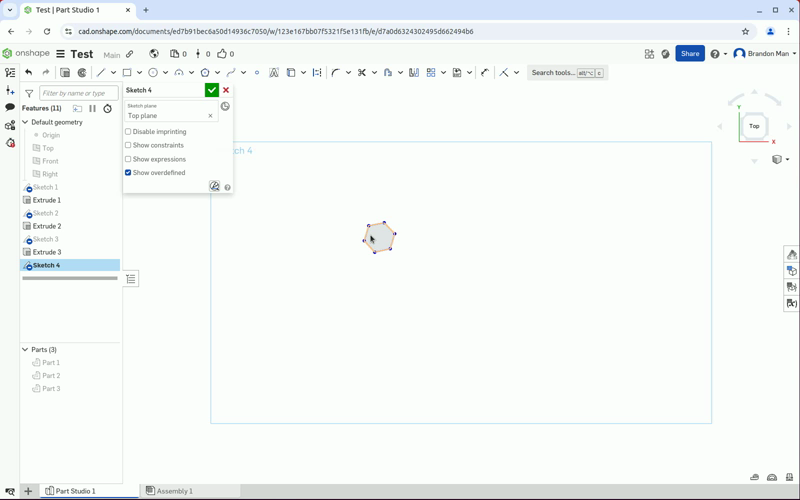
scroll(6)
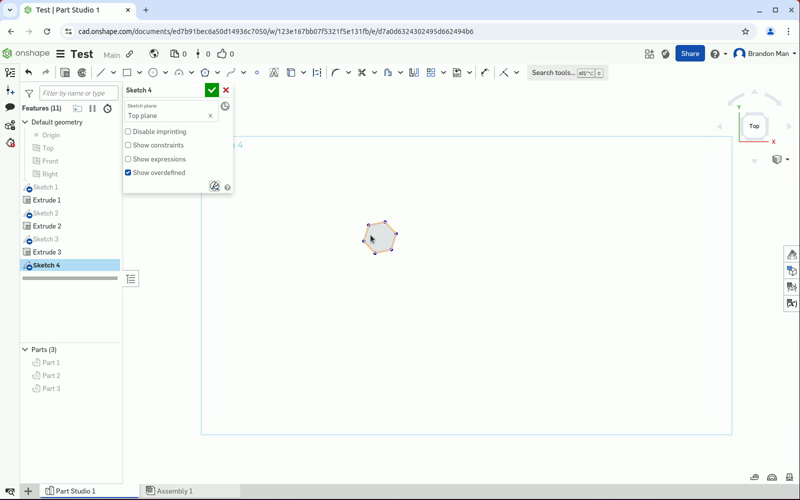
scroll(6)
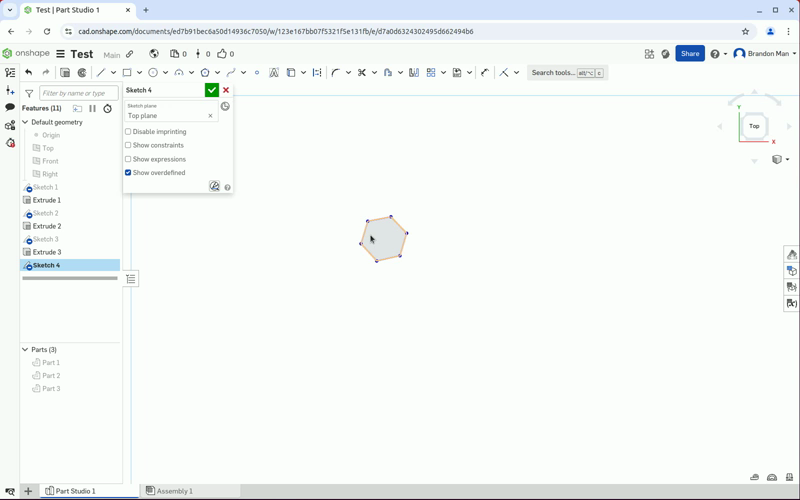
scroll(6)
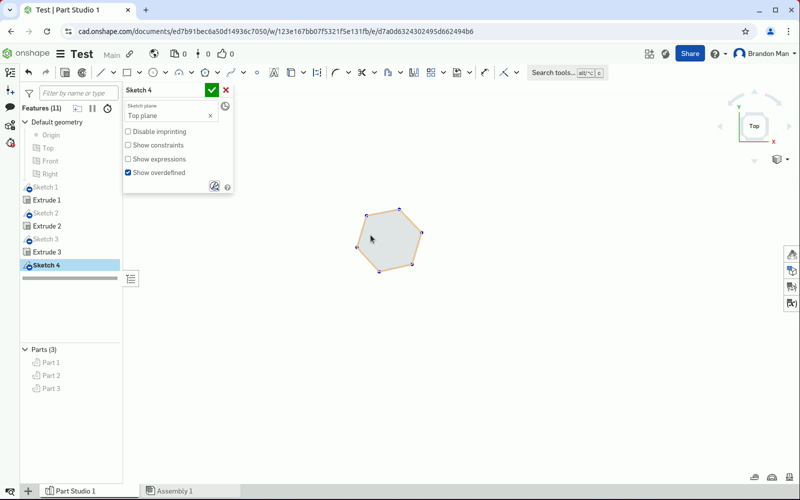
scroll(6)
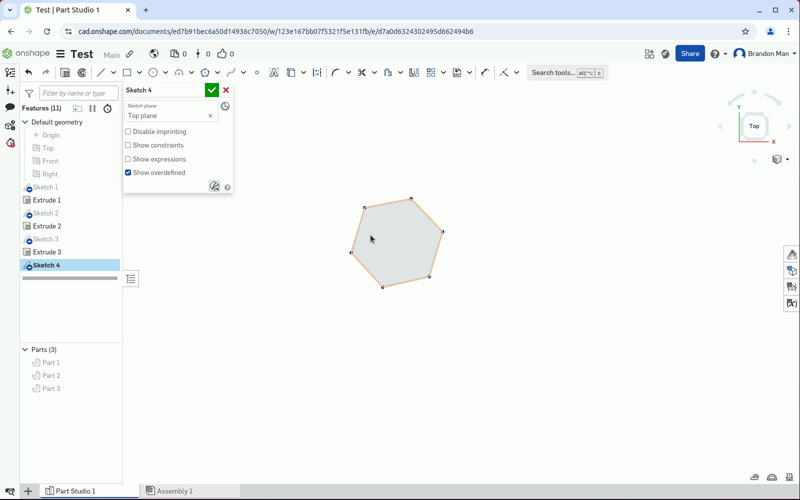
scroll(6)
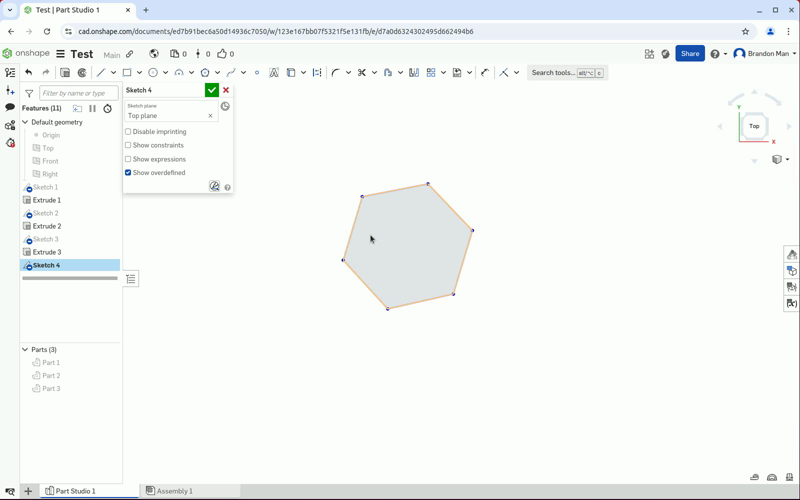
scroll(6)
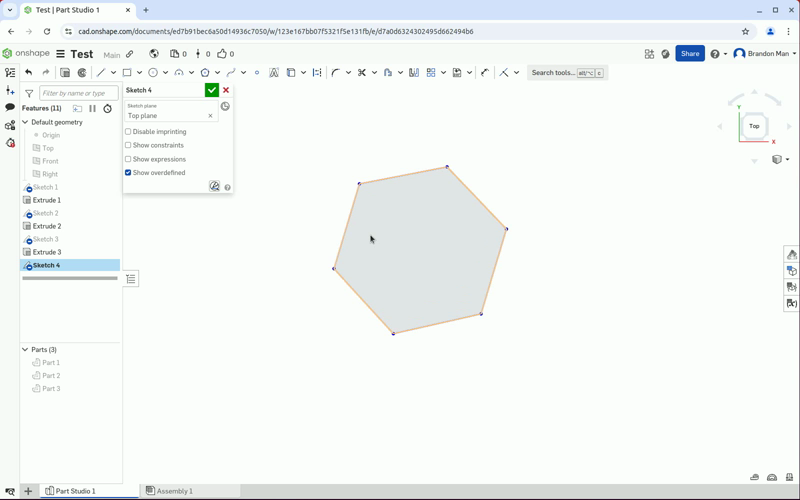
scroll(6)
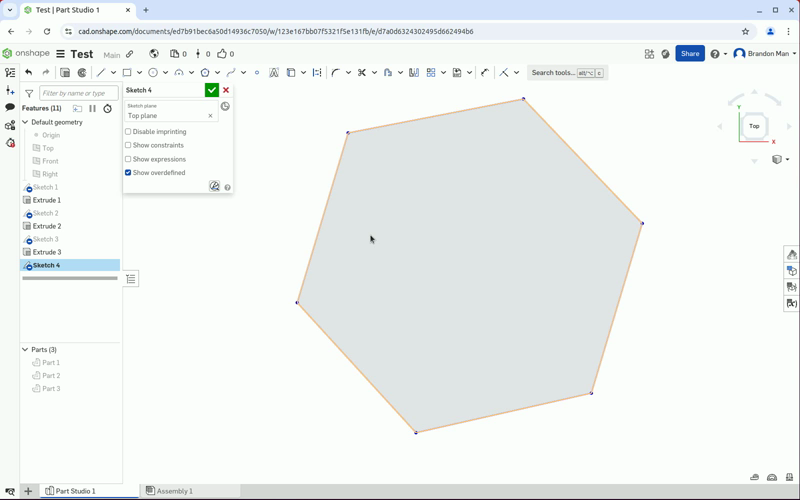
click(370, 234)
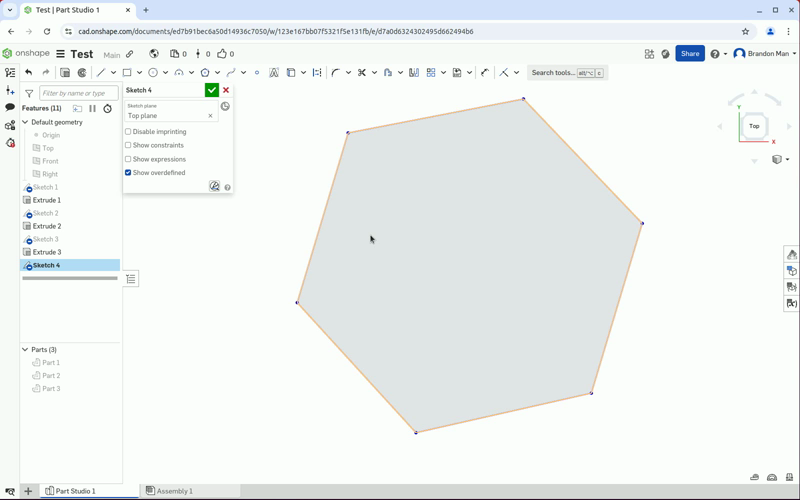
scroll(-6)
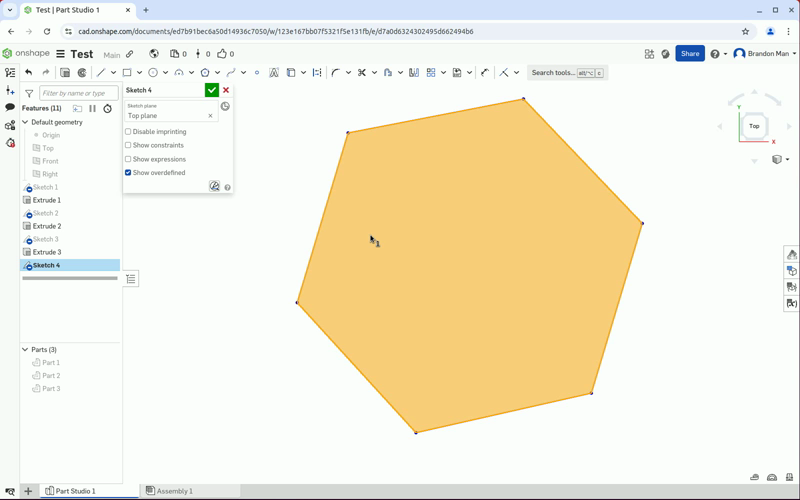
scroll(-6)
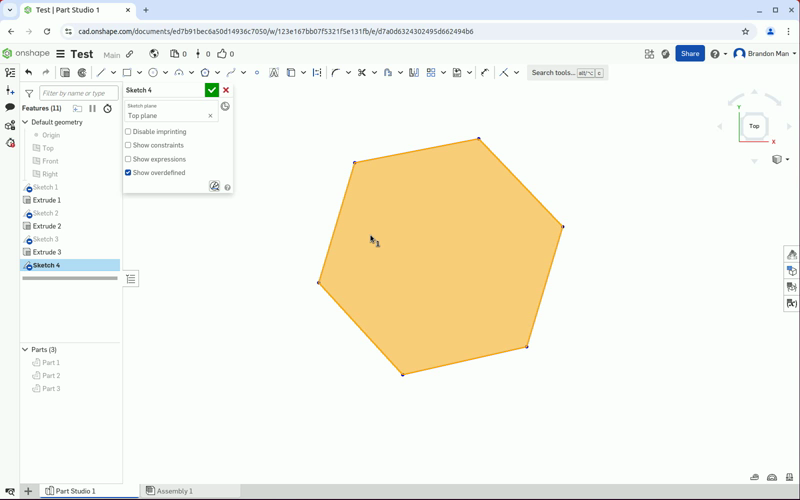
scroll(-6)
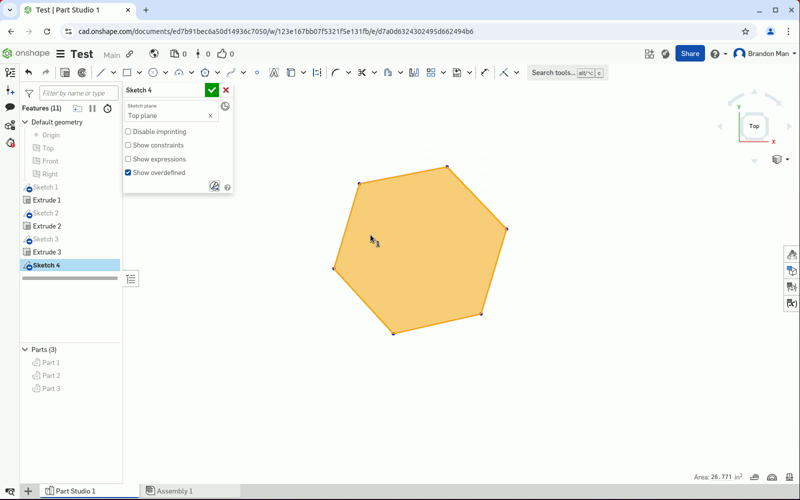
scroll(-6)
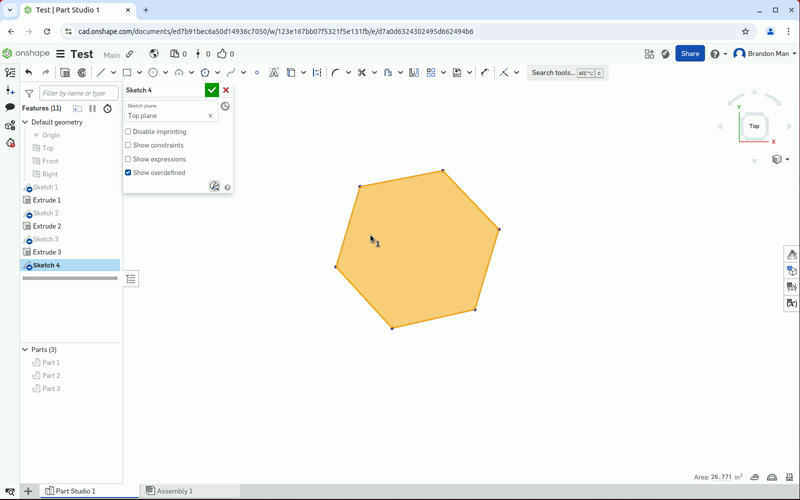
scroll(-6)
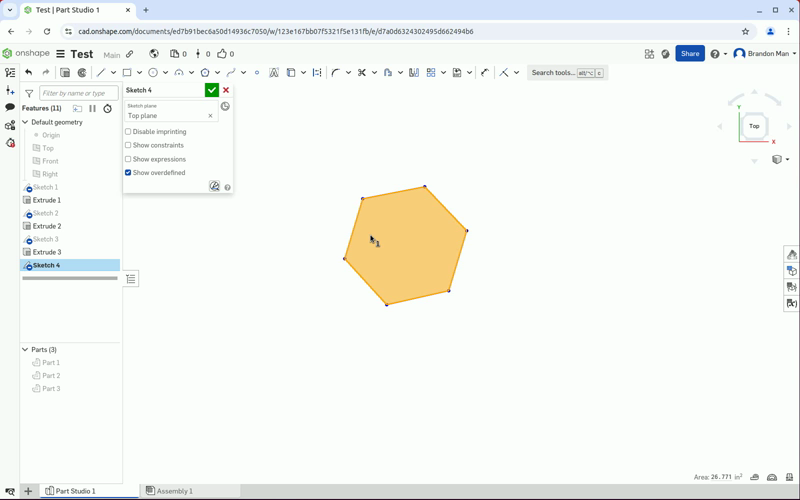
scroll(-6)
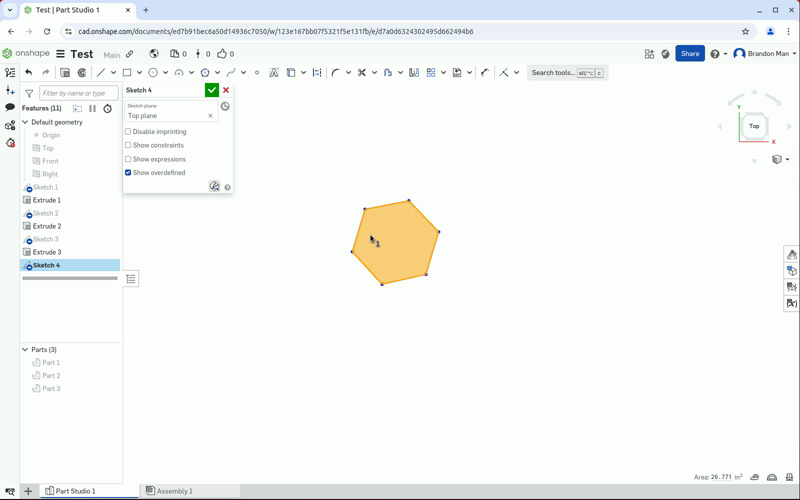
scroll(-6)
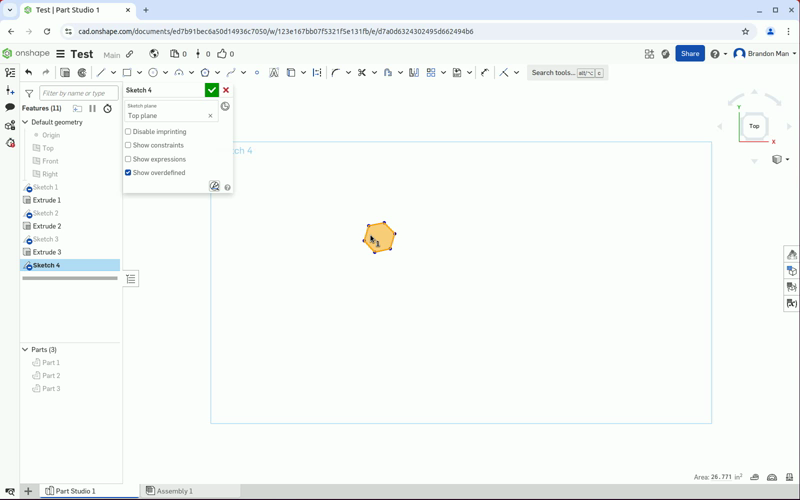
mouse_move(73, 352)
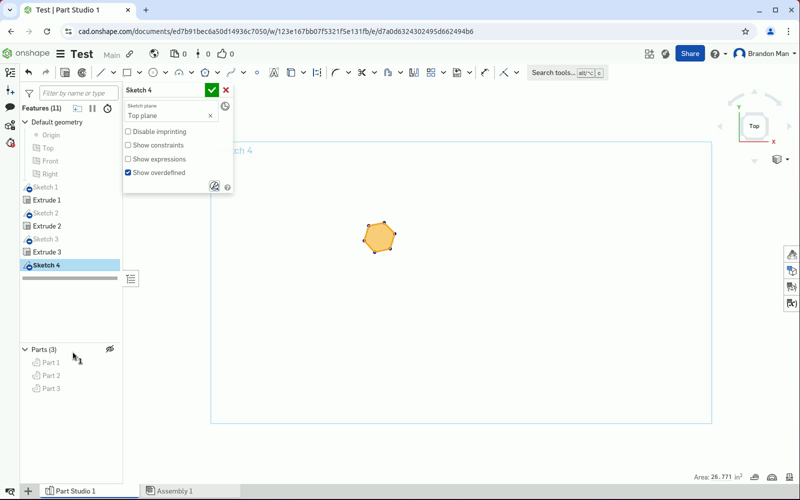
key(shift+y)
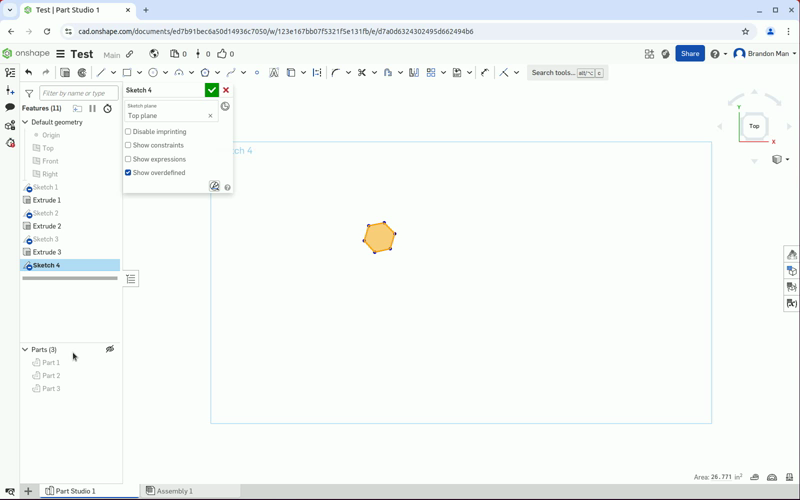
key(shift+e)
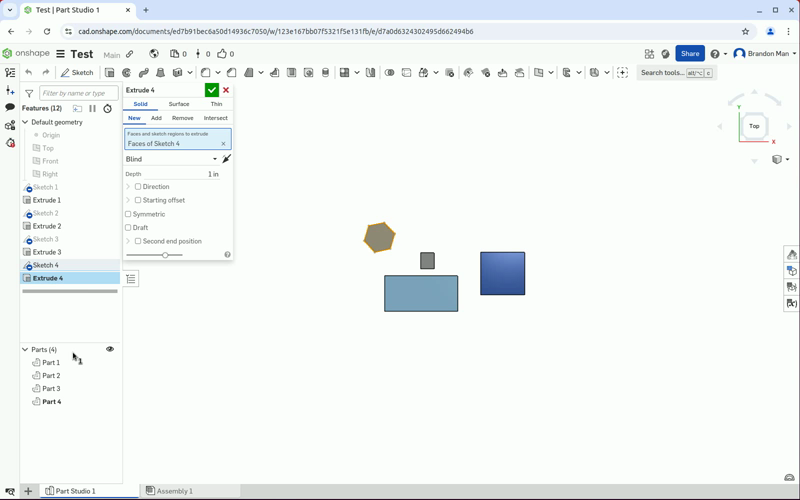
mouse_move(143, 106)
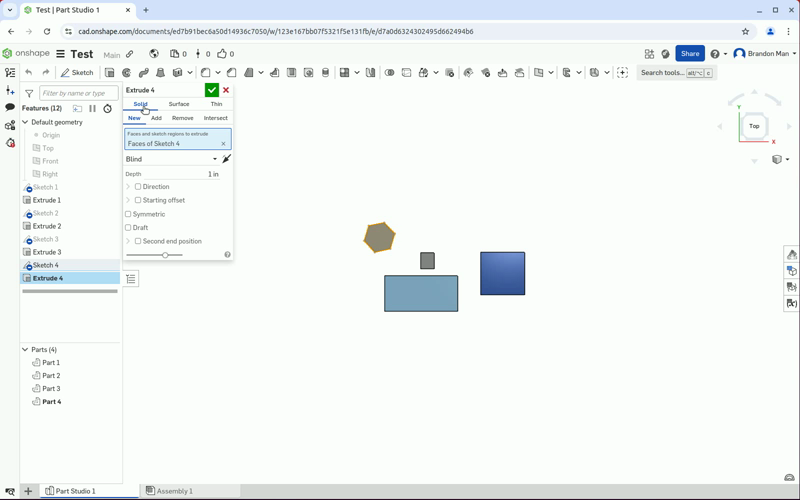
click(143, 106)
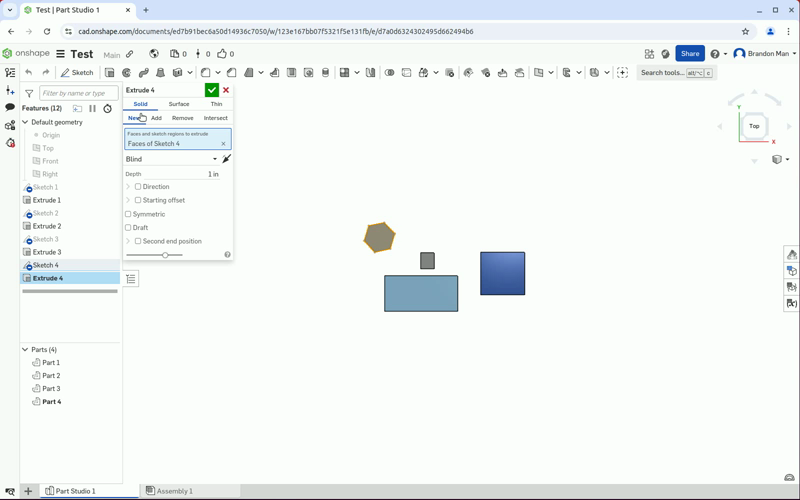
mouse_move(137, 120)
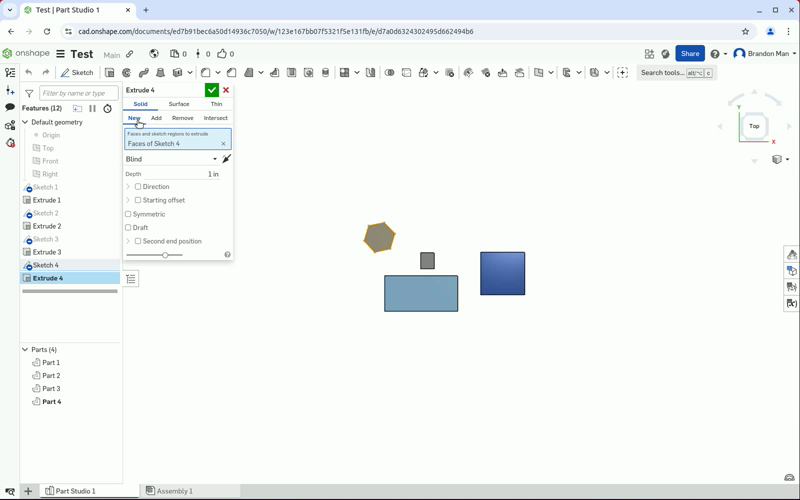
click(137, 120)
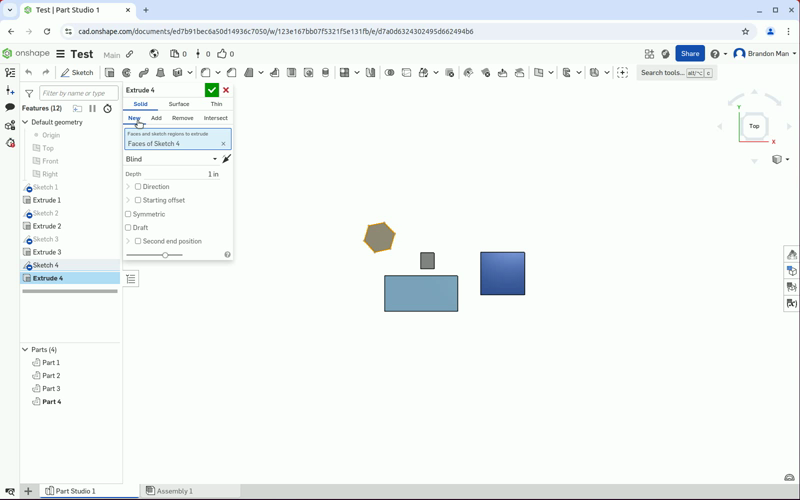
key(tab, 4)
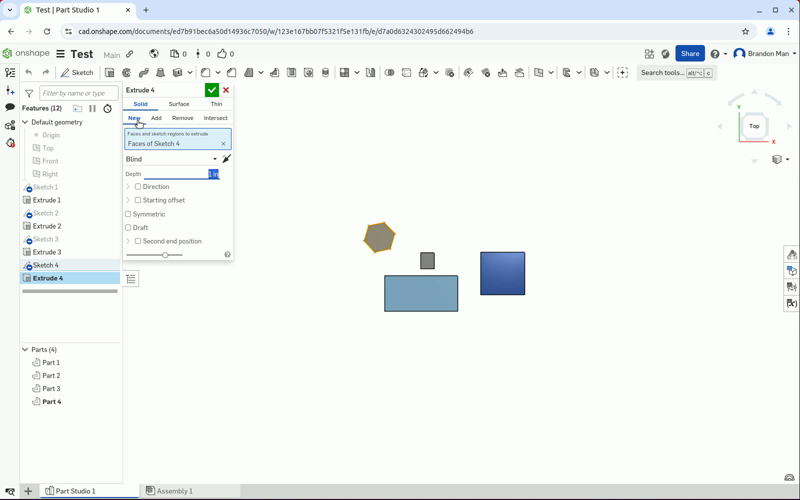
text(4.333)
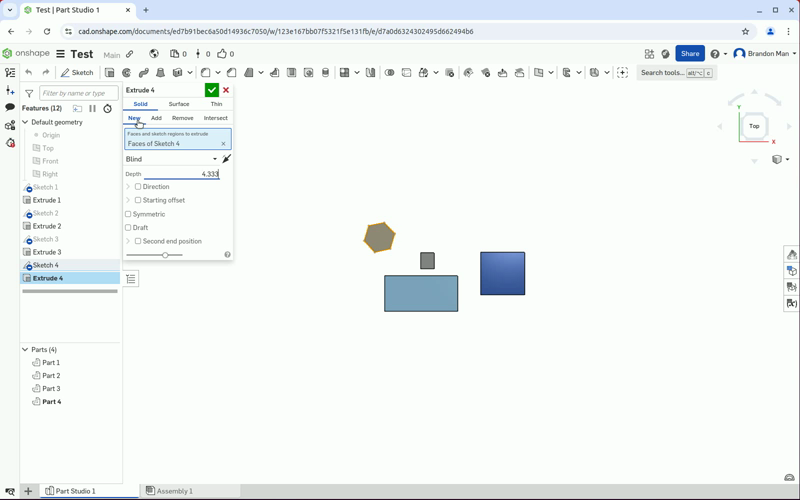
key(tab, 3)
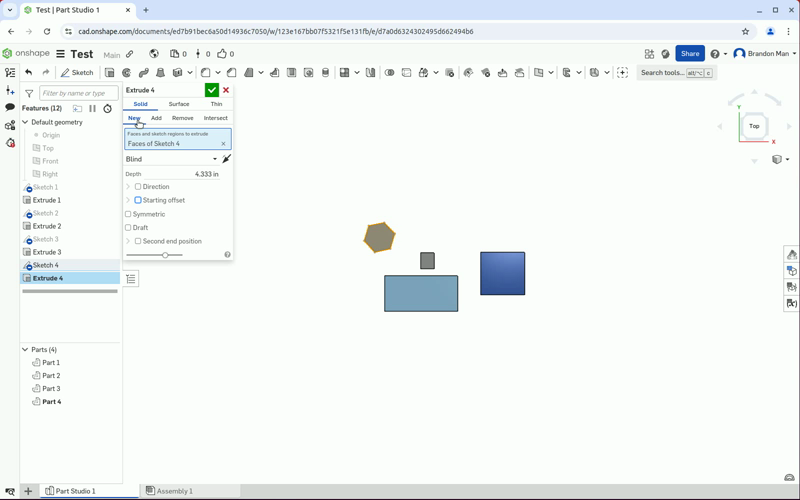
key(tab, 2)
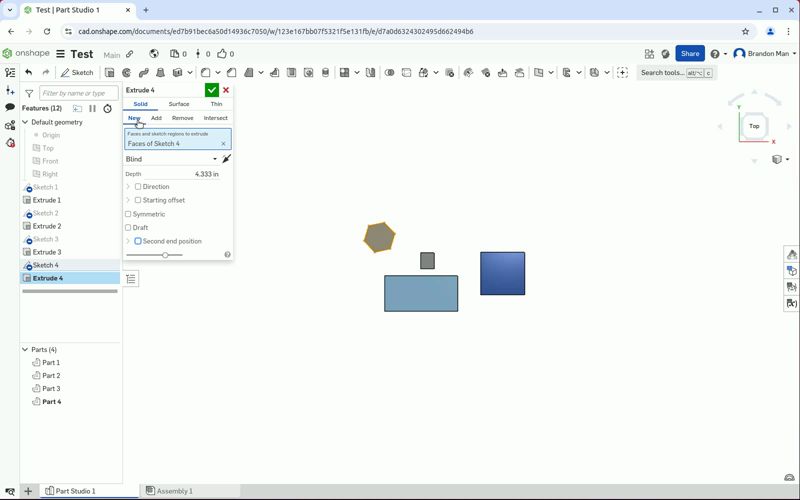
key(space)
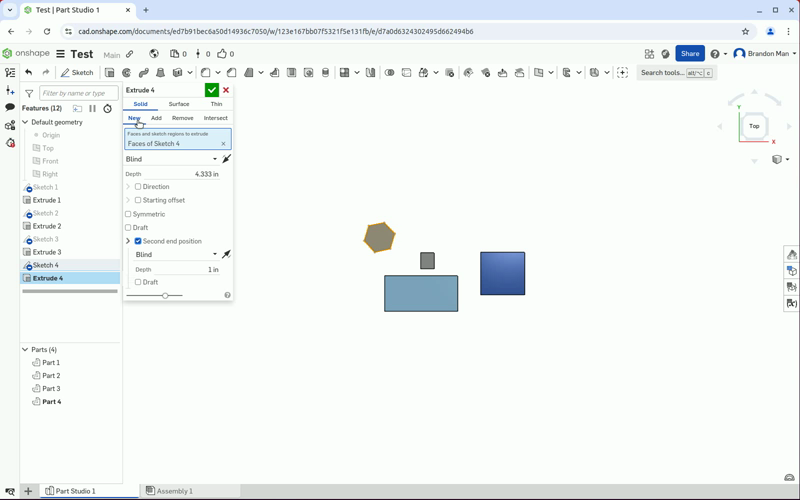
key(tab, 3)
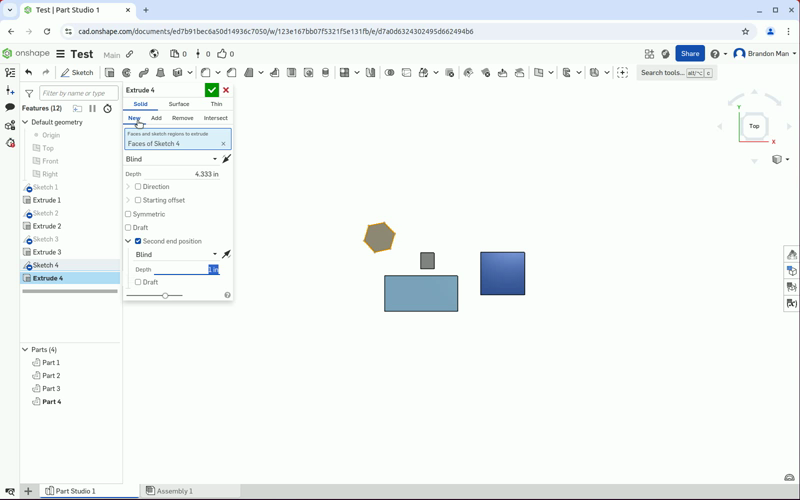
text(4.333)
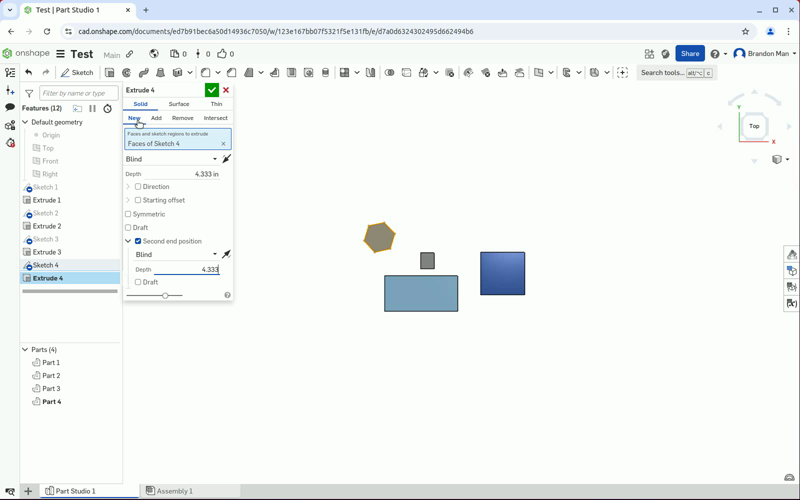
key(enter)
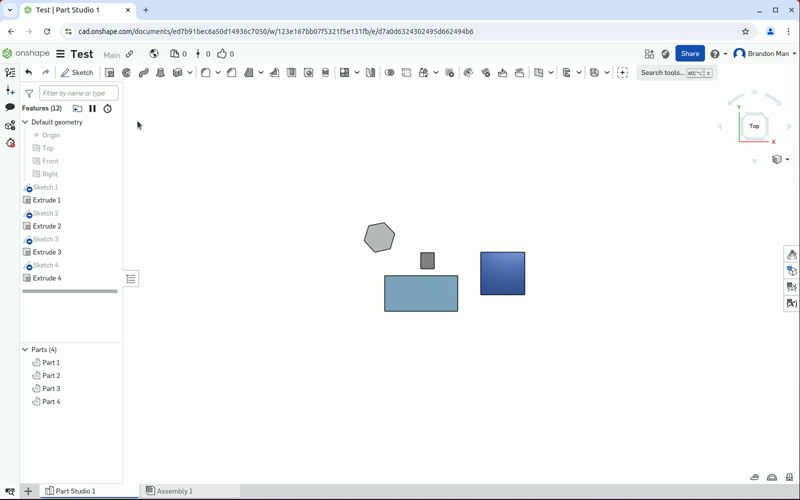
key(shift+h)
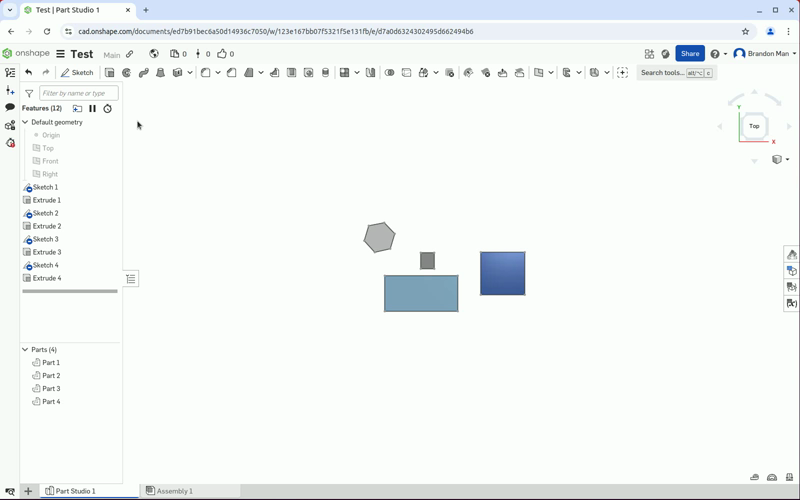
key(shift+h)
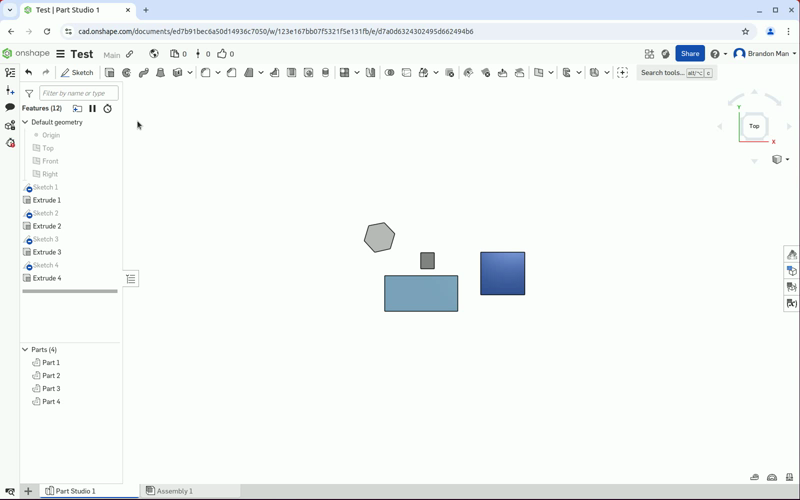
mouse_move(73, 189)
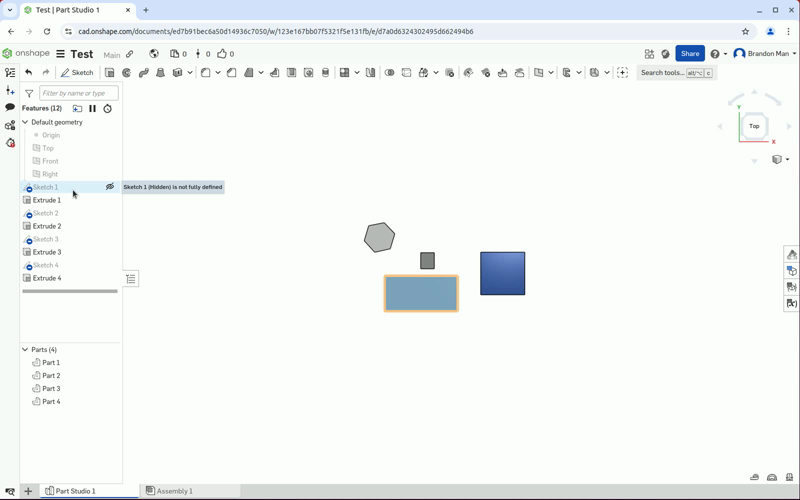
click(73, 189)
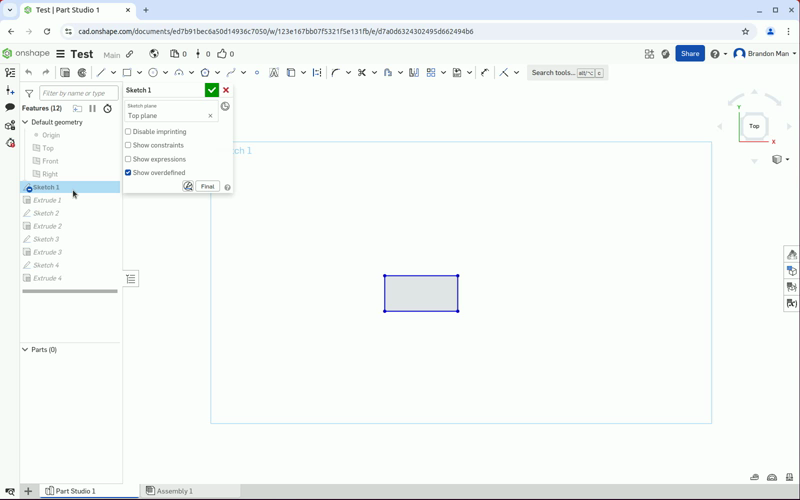
mouse_move(229, 92)
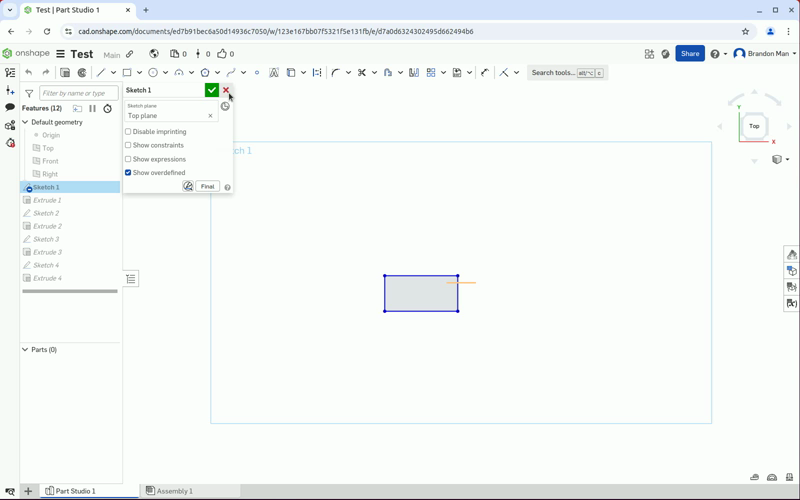
click(229, 92)
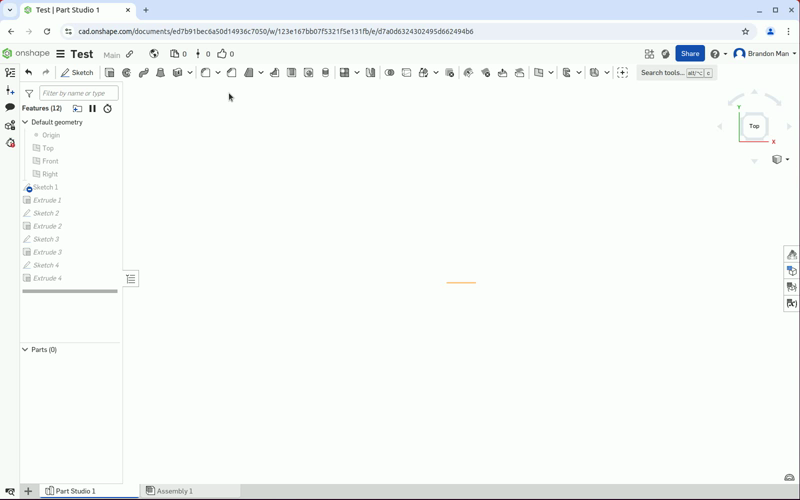
mouse_move(73, 352)
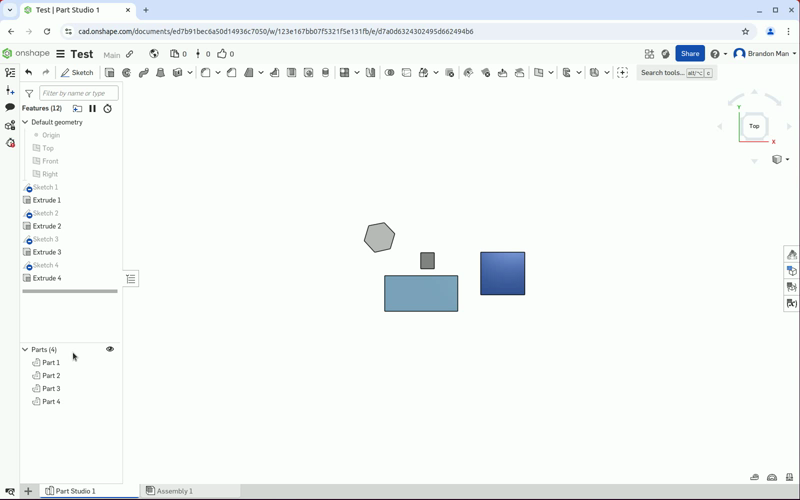
key(y)
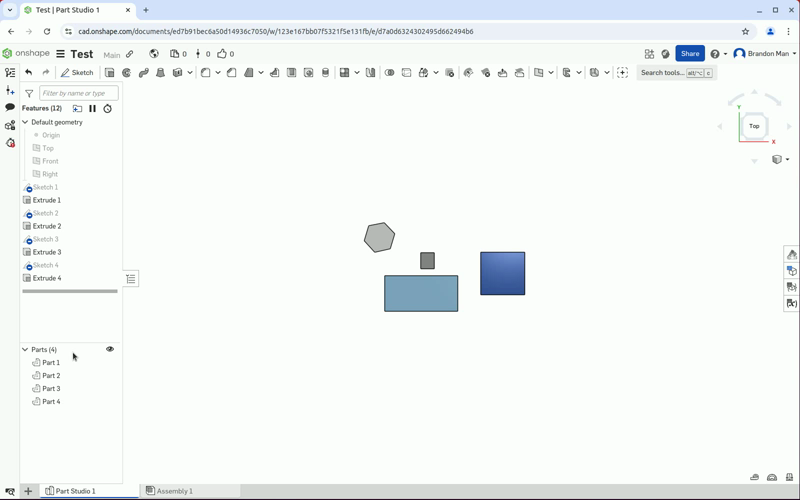
key(shift+p)
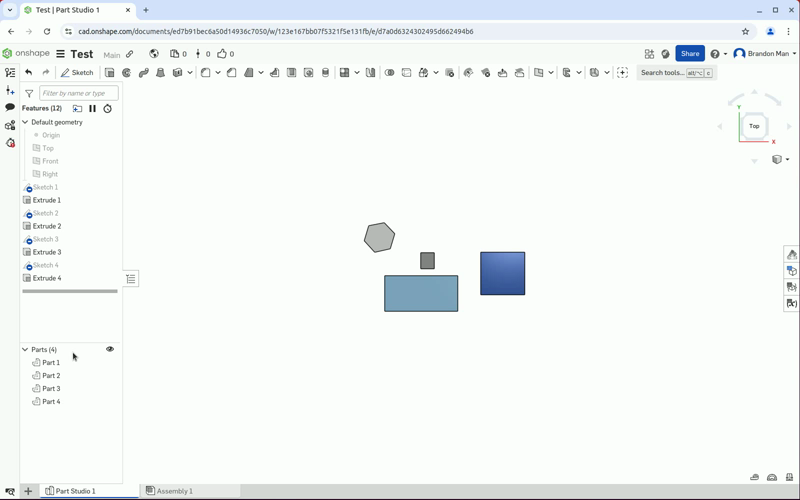
key(space)
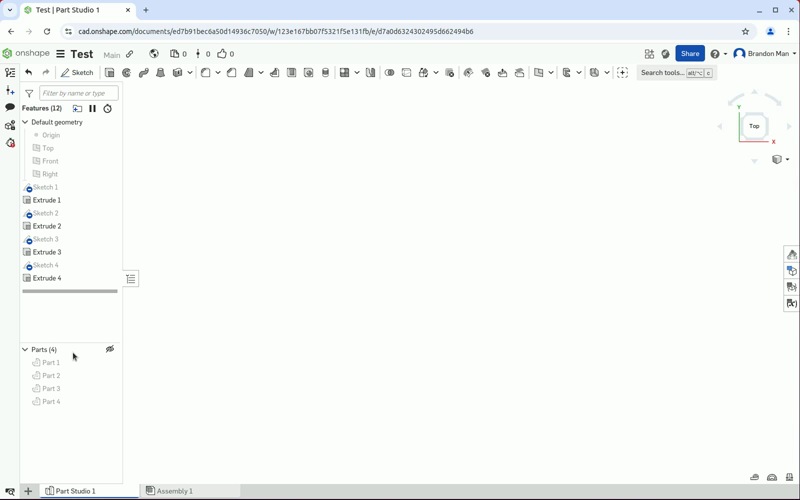
key_down(shift)
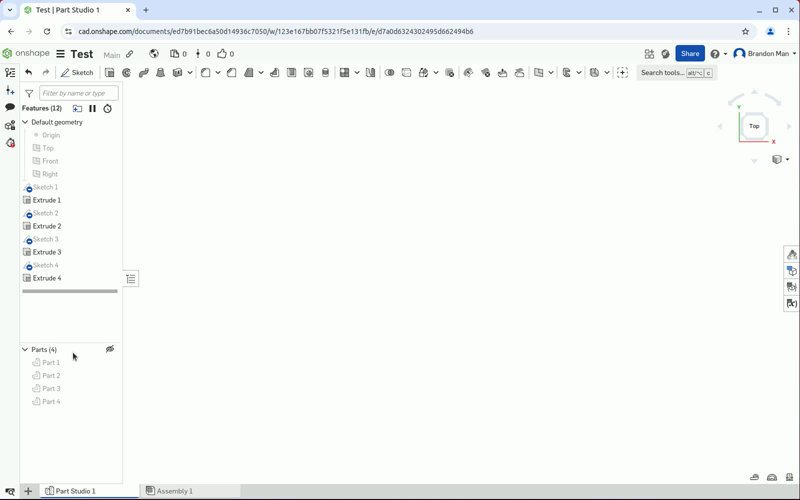
key(up)
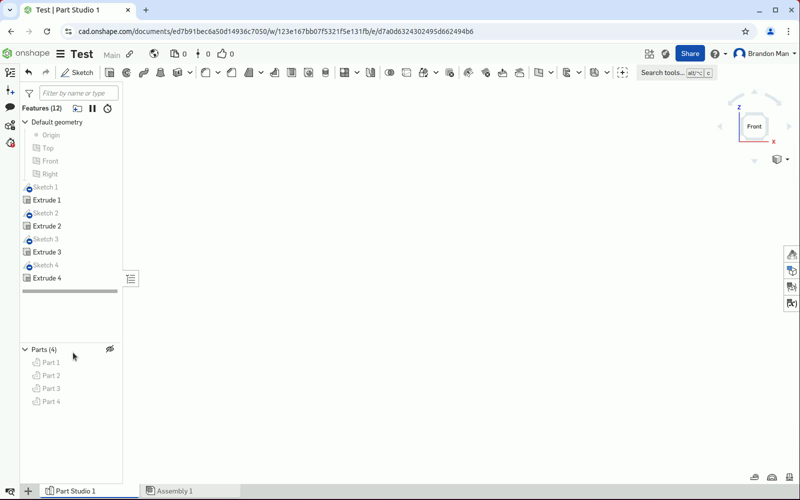
key_up(shift)
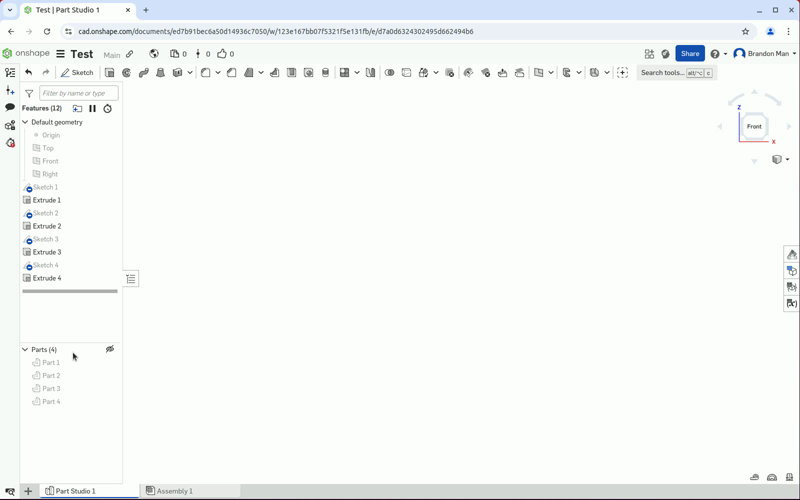
mouse_move(73, 352)
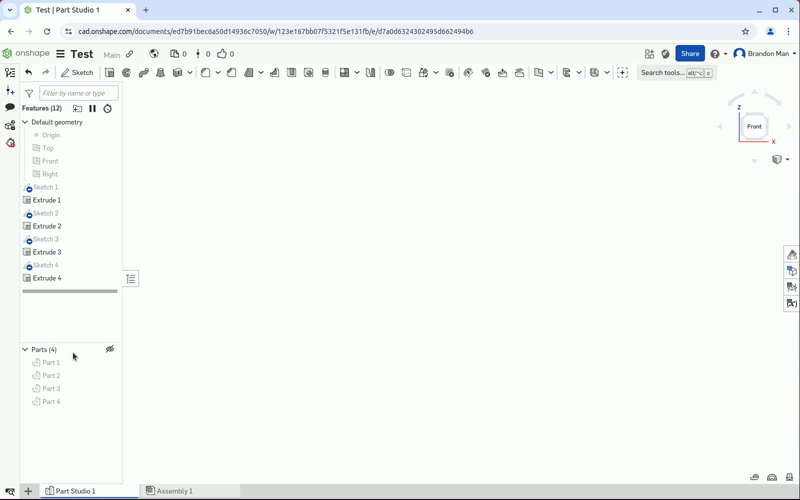
key(shift+y)
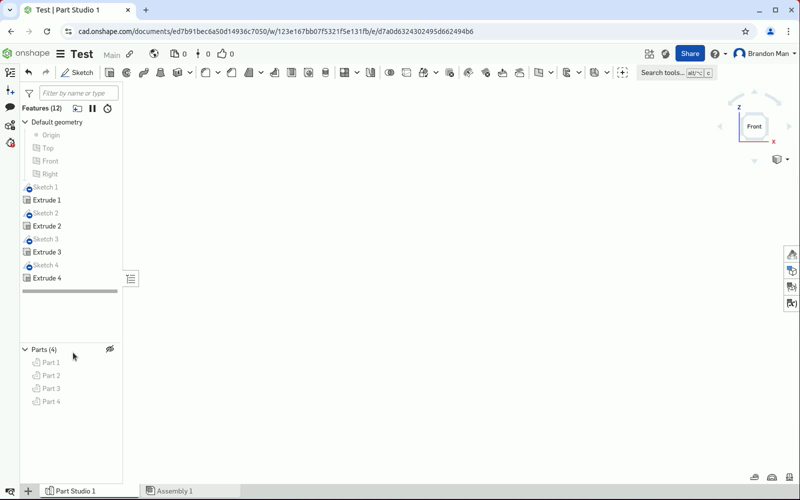
key(shift+s)
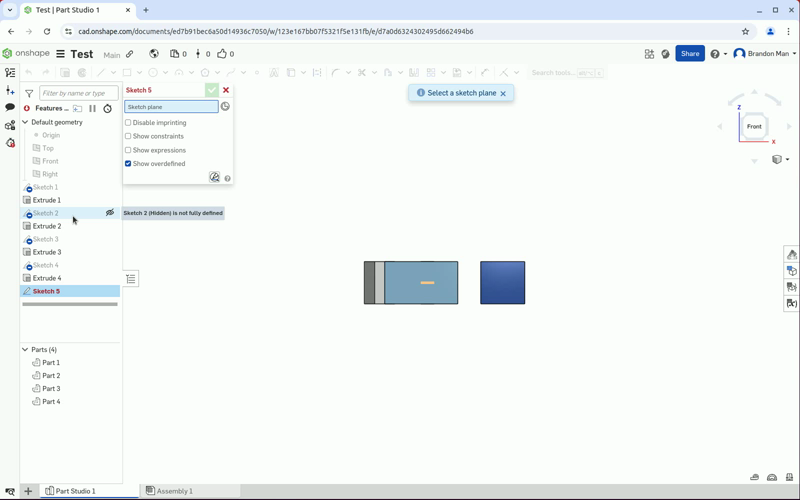
scroll(3)
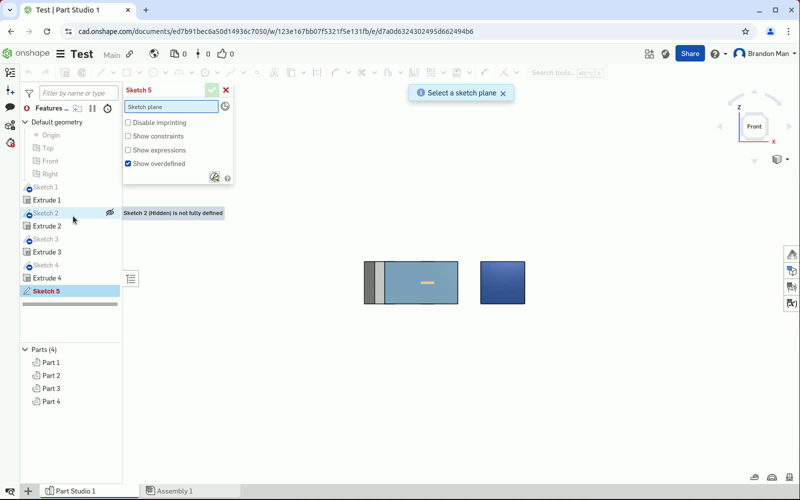
mouse_move(73, 163)
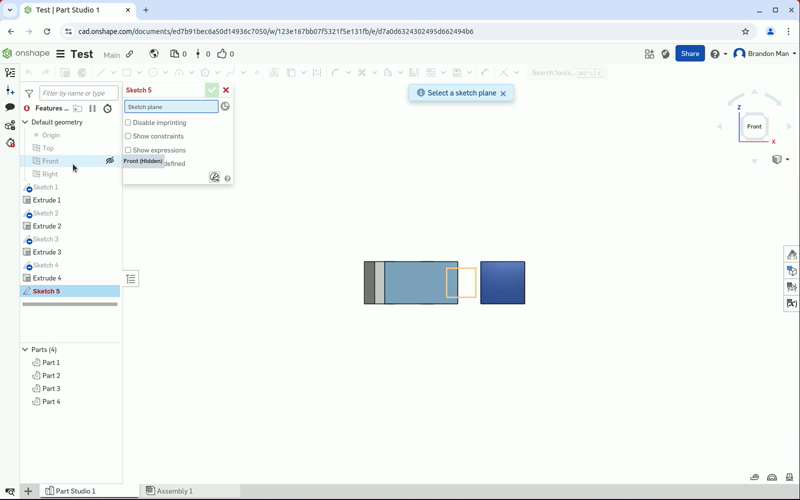
click(73, 163)
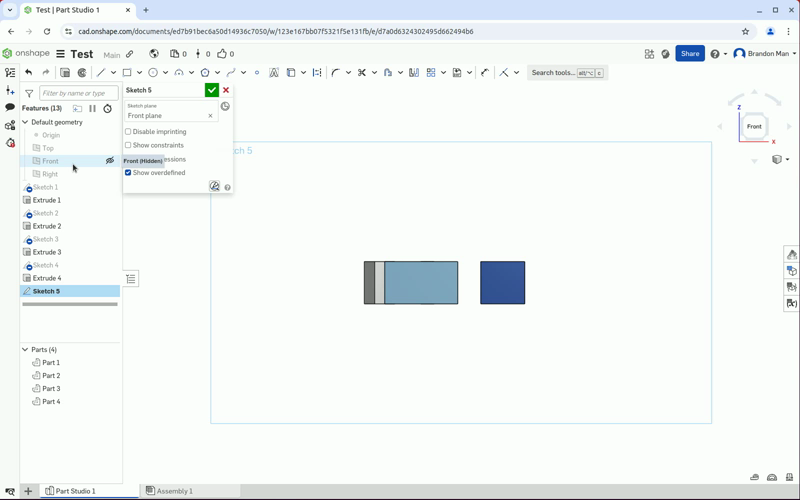
mouse_move(73, 352)
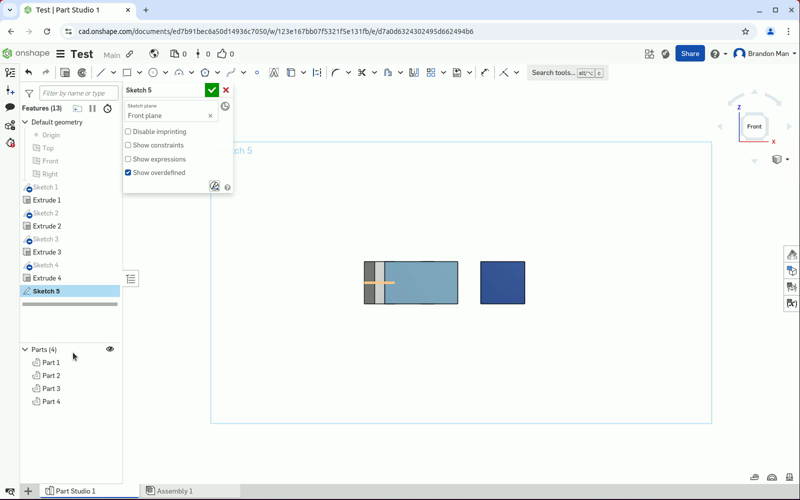
key(y)
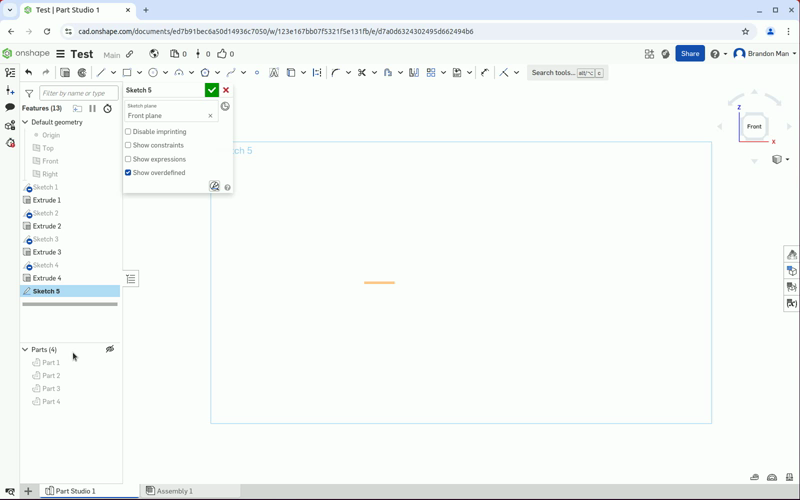
key(c)
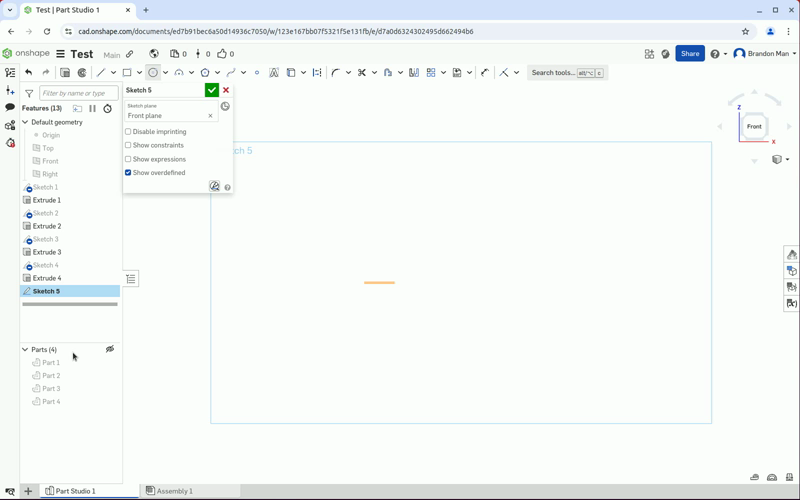
key_down(shift)
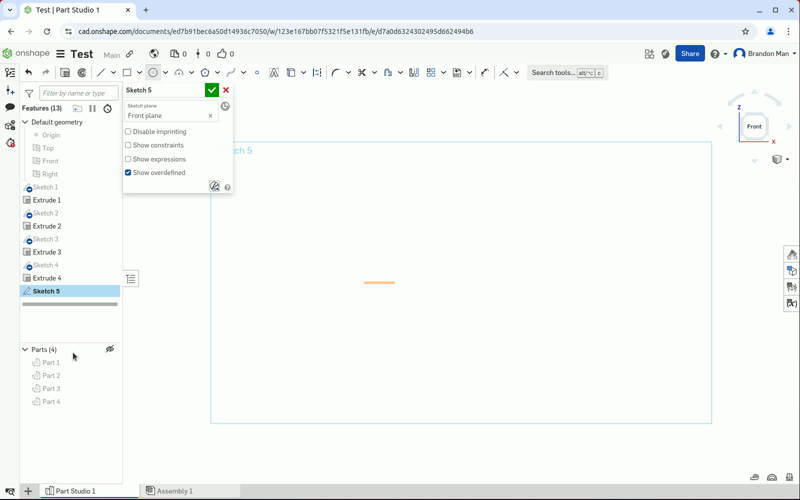
mouse_move(364, 203)
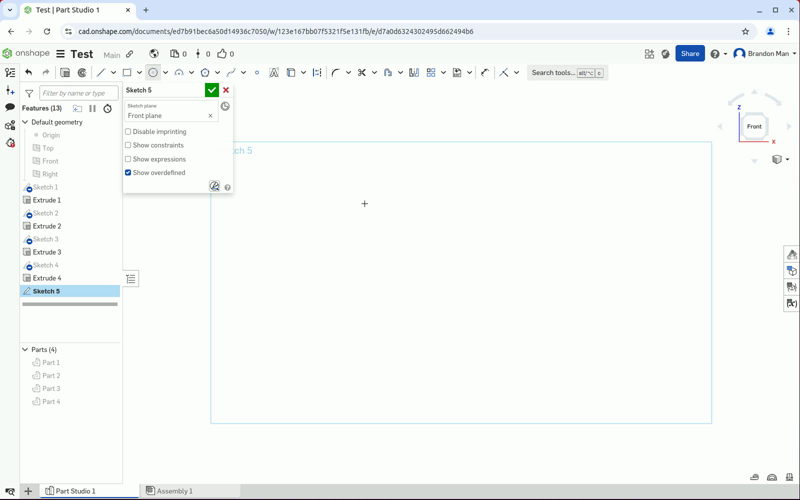
click(364, 203)
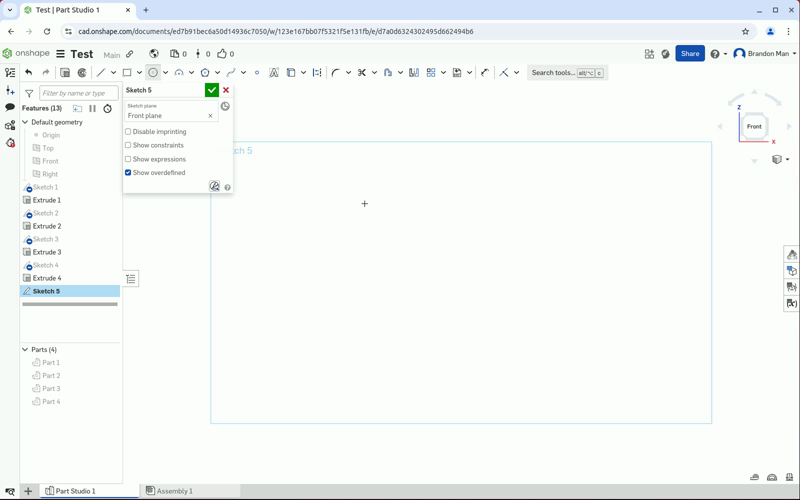
key_up(shift)
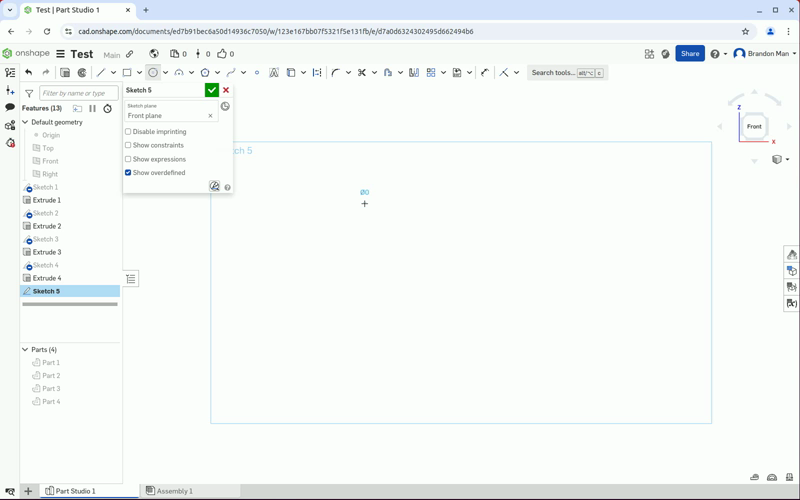
mouse_move(381, 203)
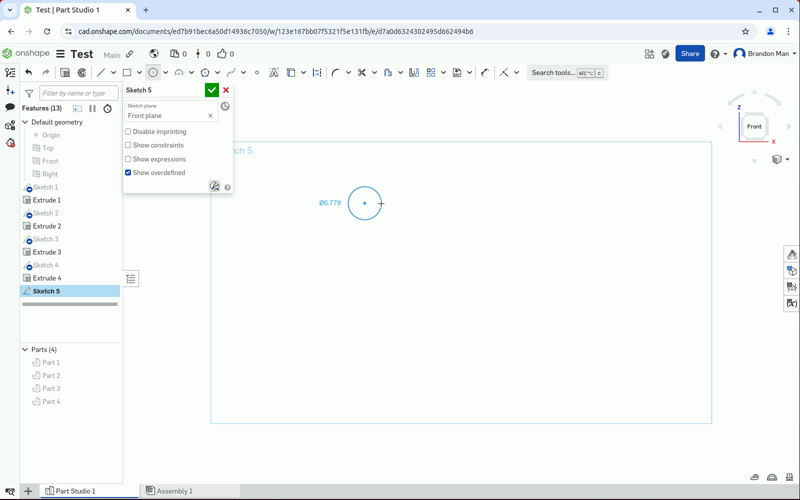
click(381, 203)
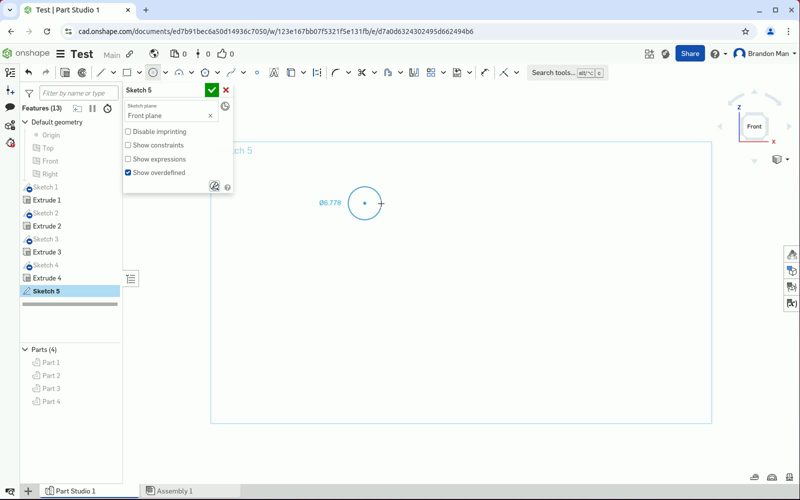
key(esc)
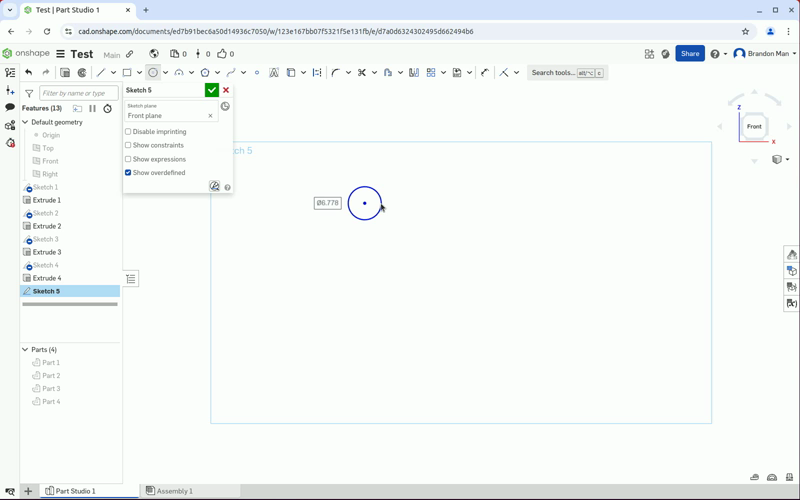
mouse_move(351, 207)
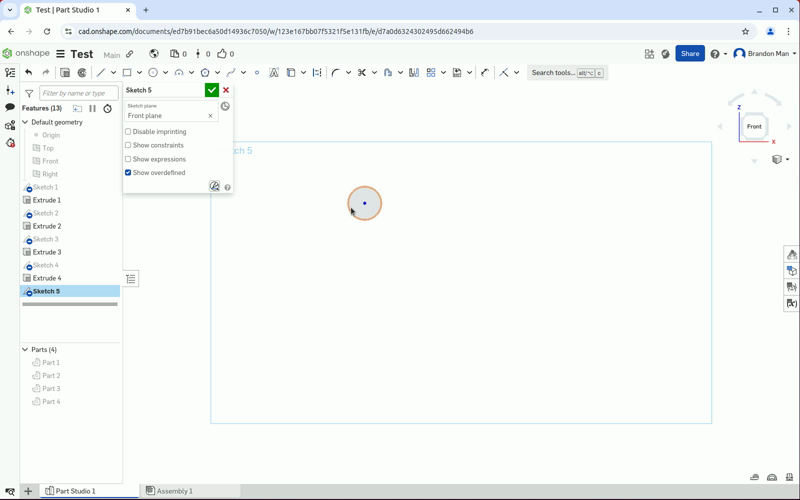
scroll(6)
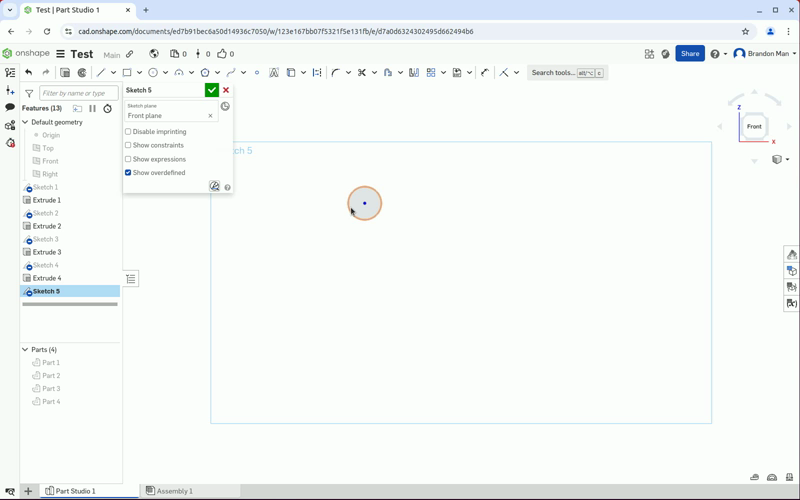
scroll(6)
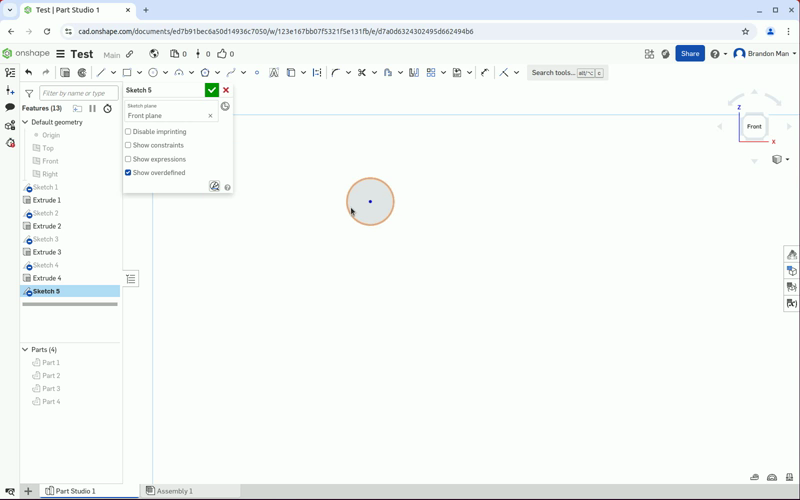
scroll(6)
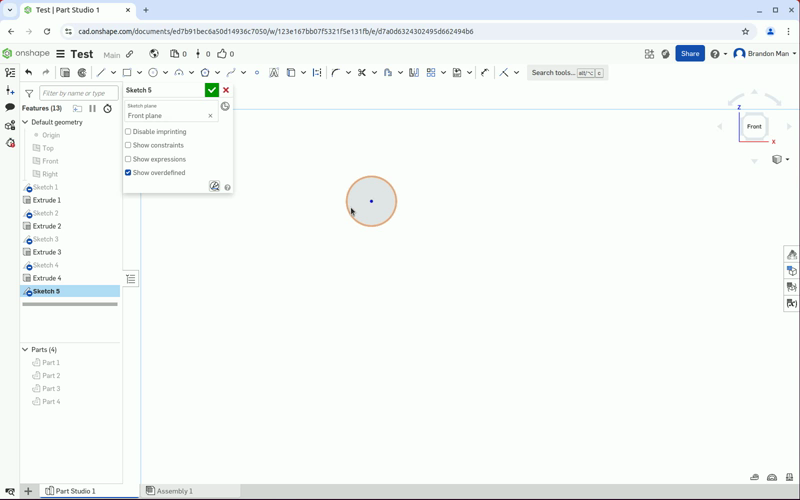
scroll(6)
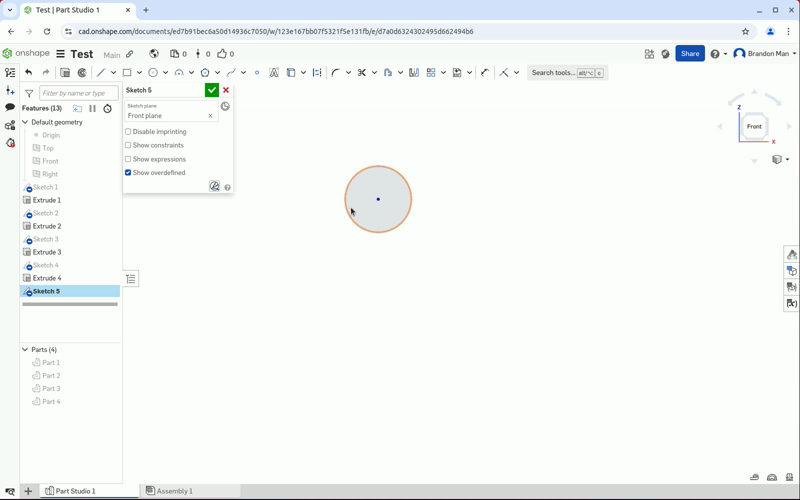
scroll(6)
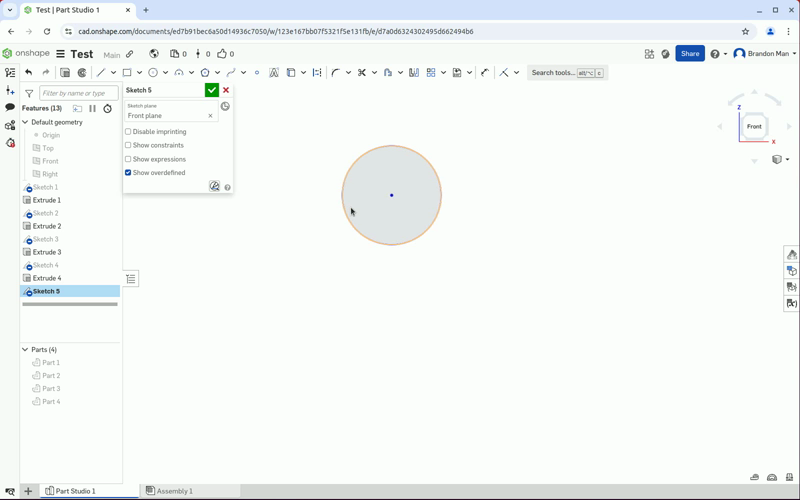
scroll(6)
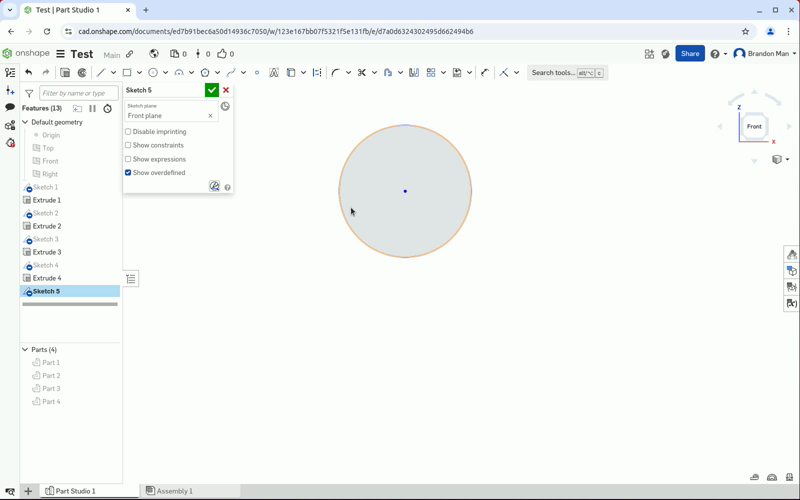
scroll(6)
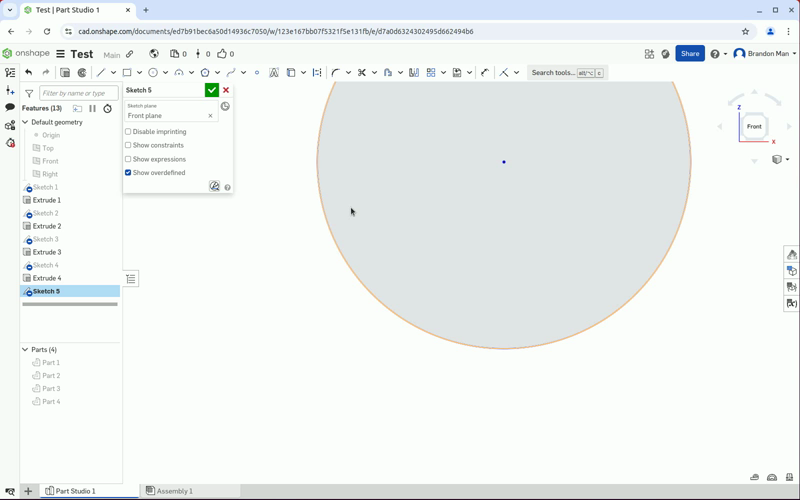
click(351, 207)
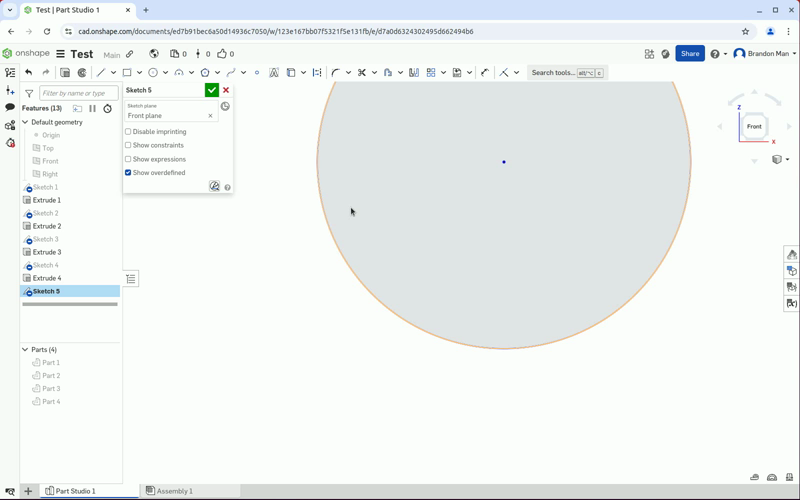
scroll(-6)
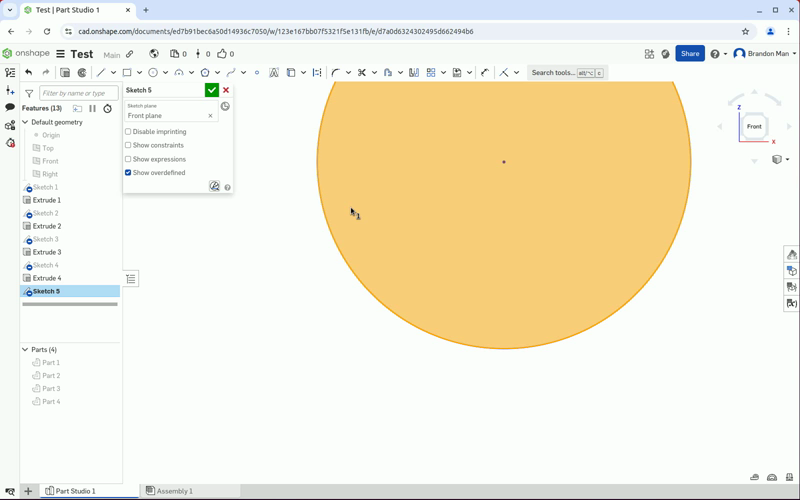
scroll(-6)
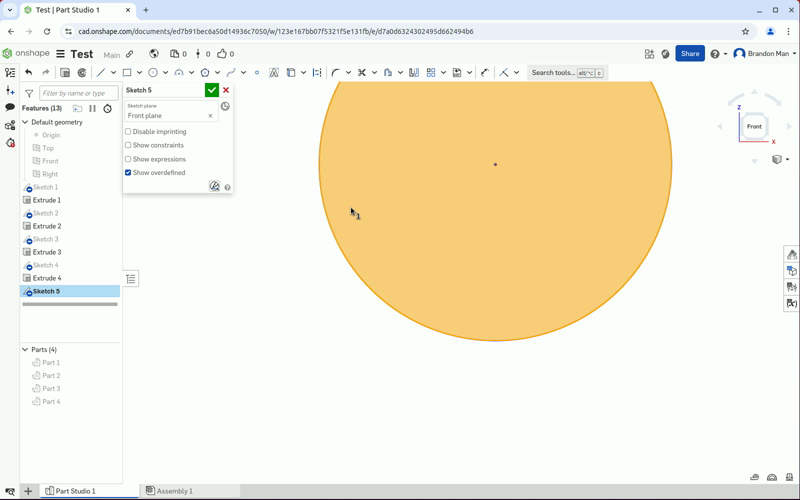
scroll(-6)
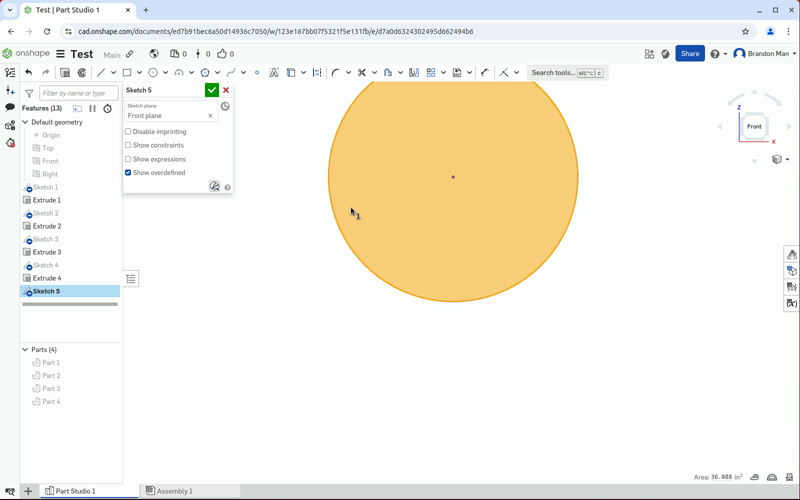
scroll(-6)
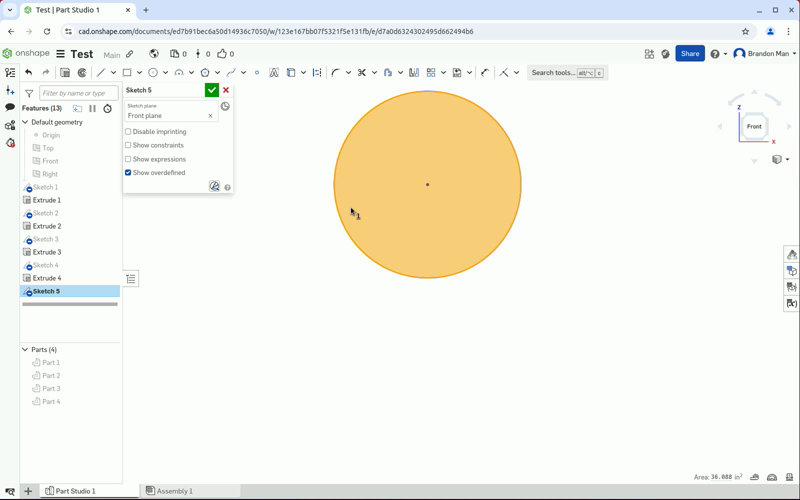
scroll(-6)
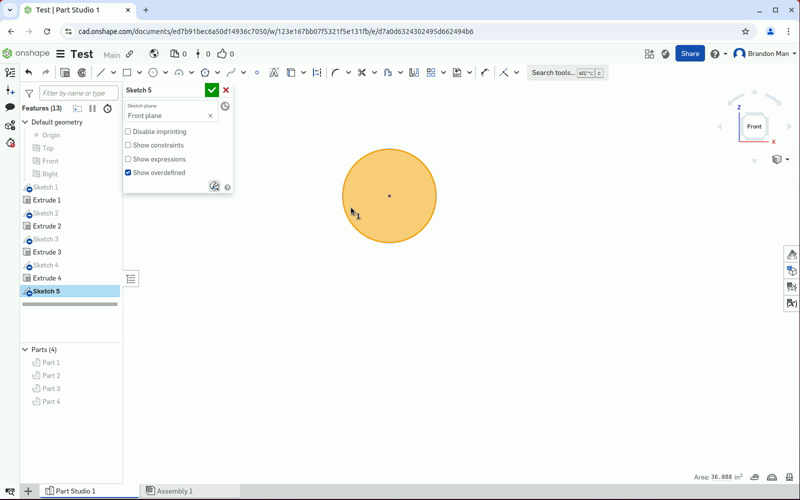
scroll(-6)
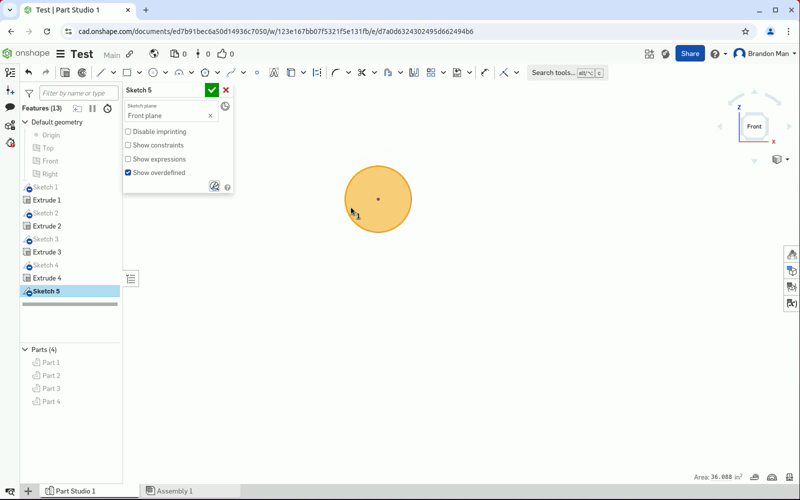
scroll(-6)
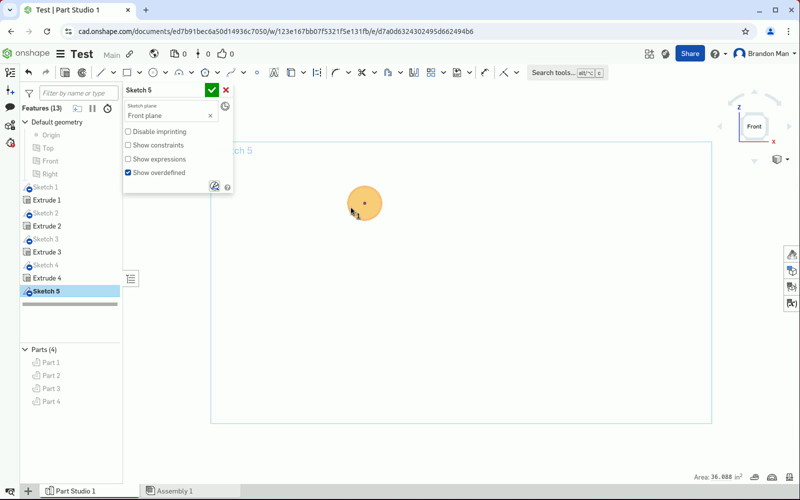
mouse_move(73, 352)
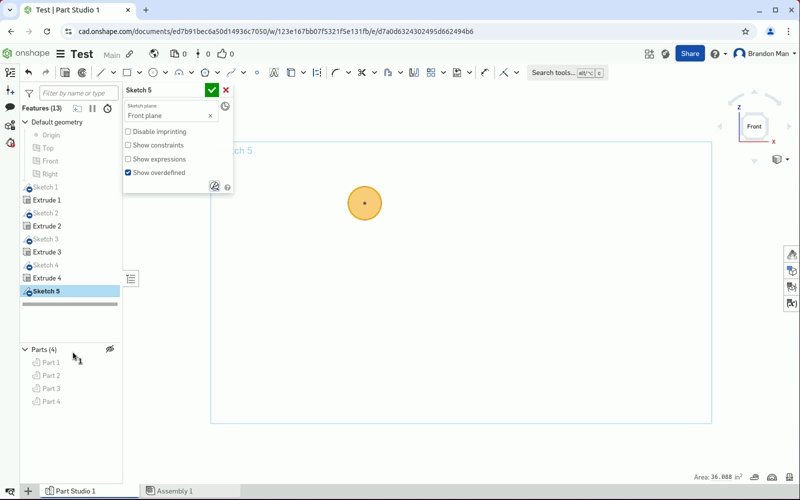
key(shift+y)
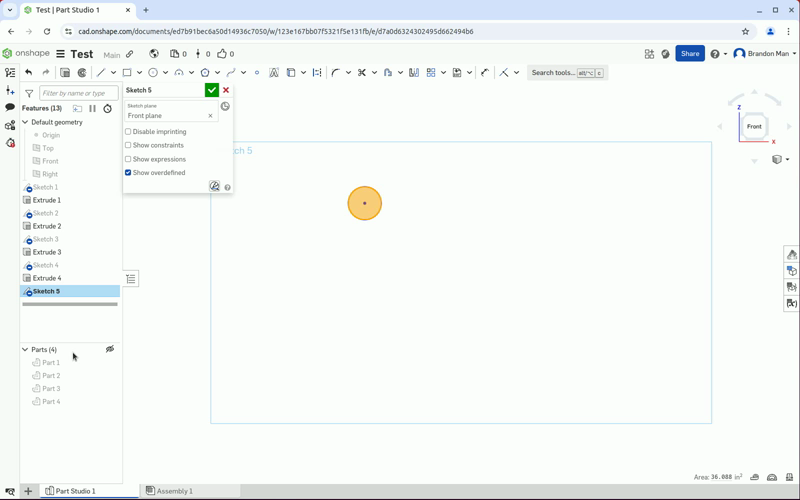
key(shift+e)
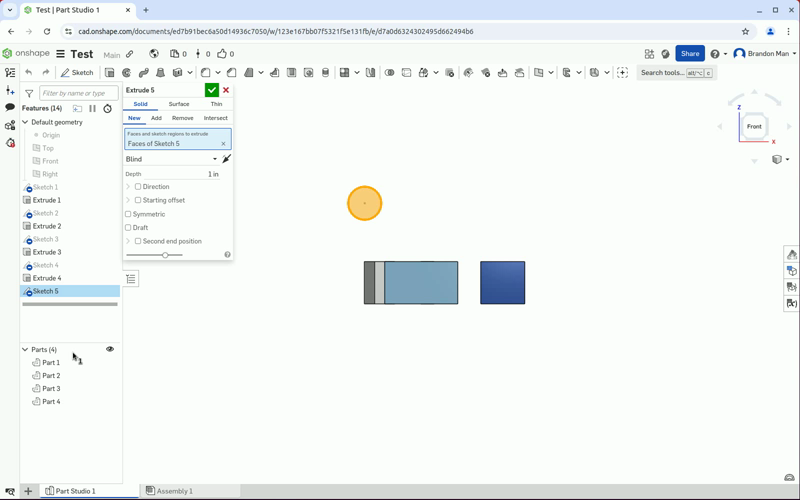
mouse_move(143, 106)
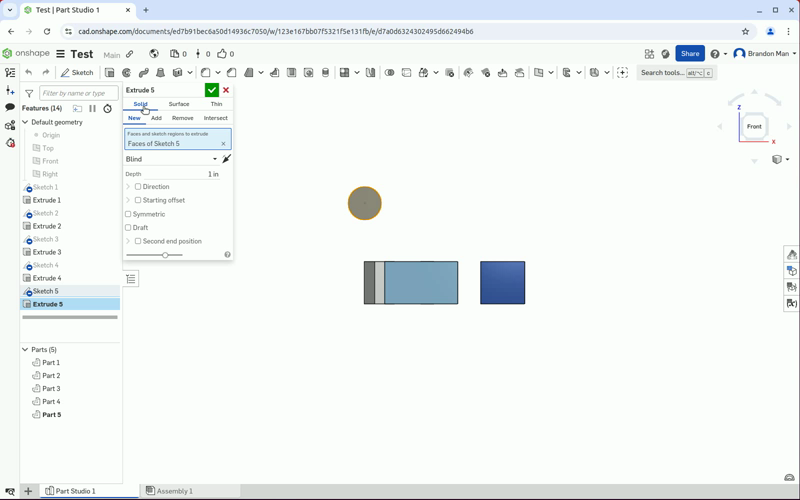
click(143, 106)
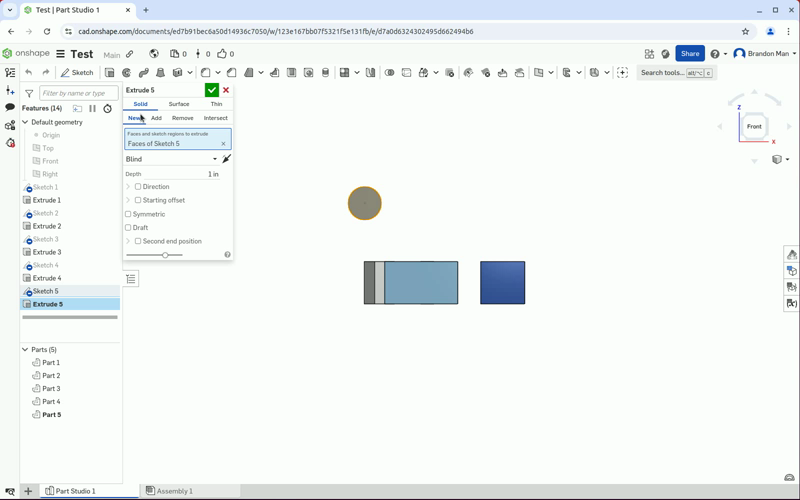
mouse_move(137, 120)
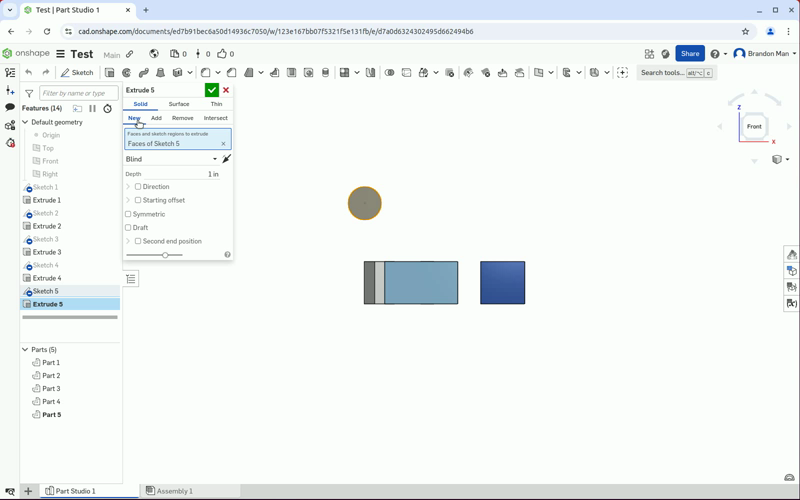
click(137, 120)
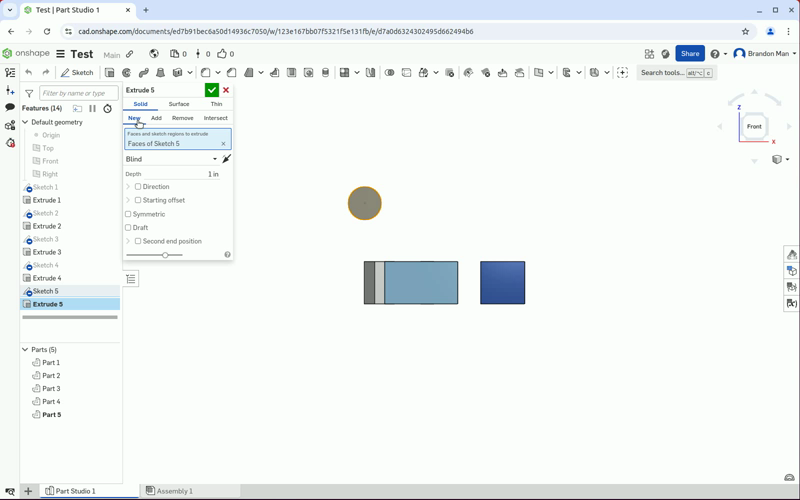
key(tab, 4)
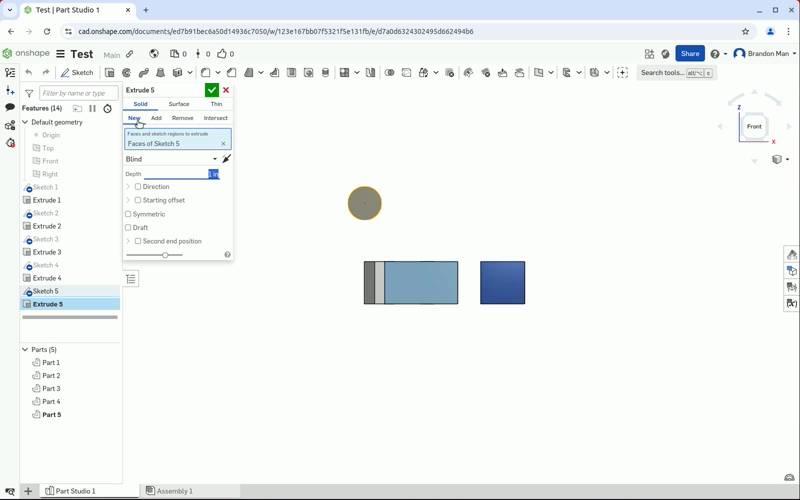
text(7.221)
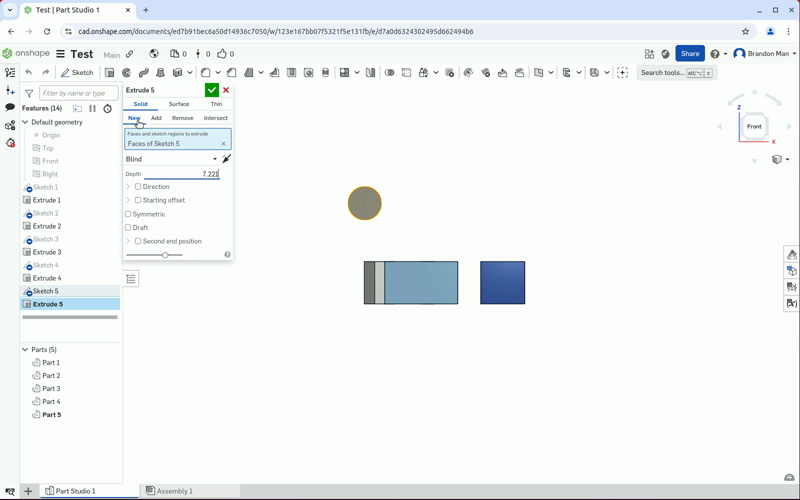
key(enter)
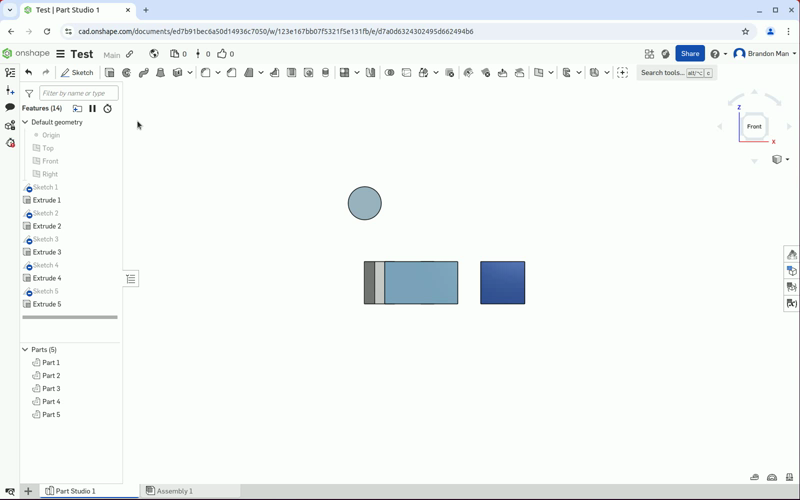
key(shift+h)
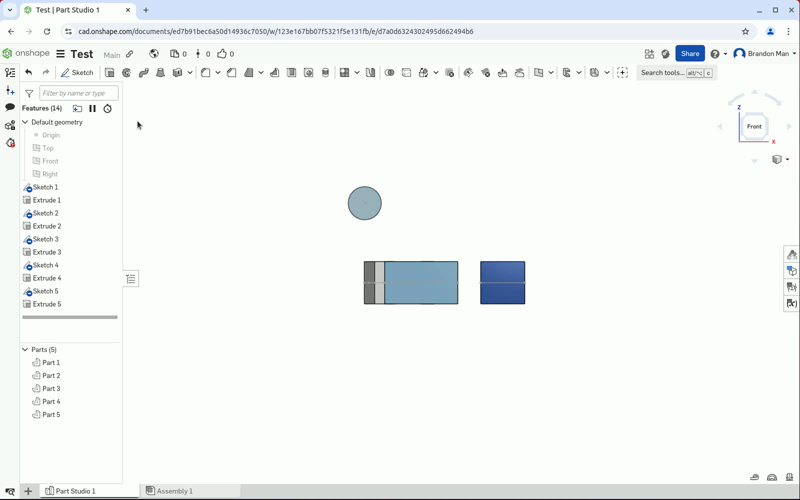
key(shift+h)
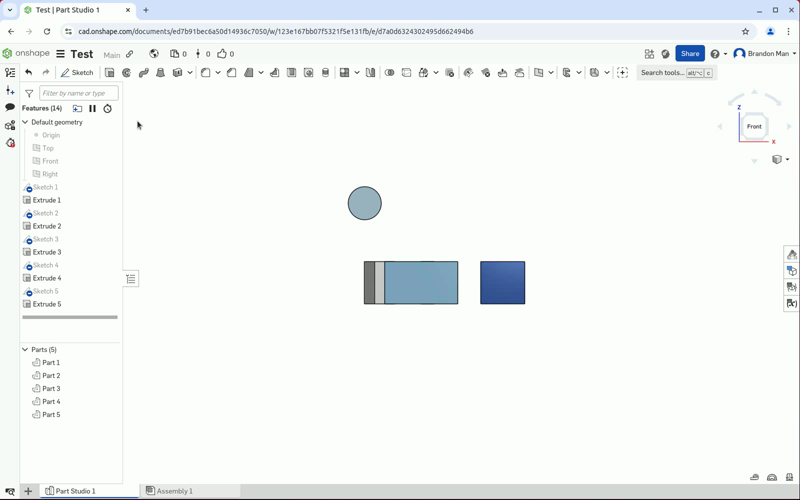
mouse_move(73, 189)
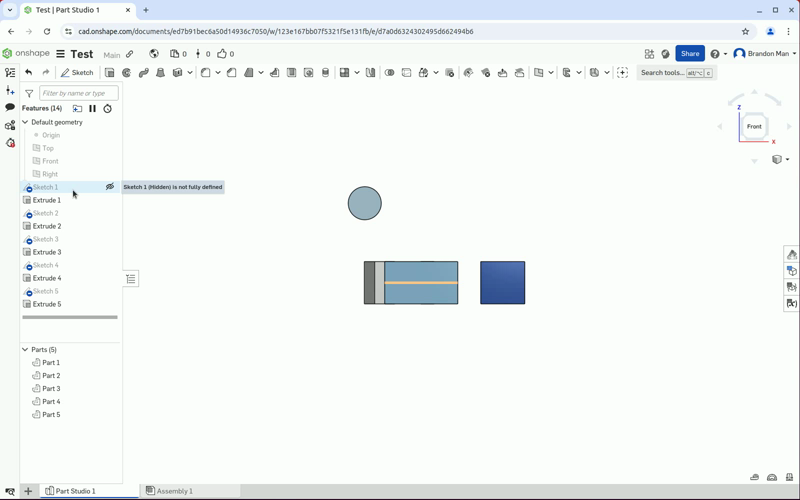
click(73, 189)
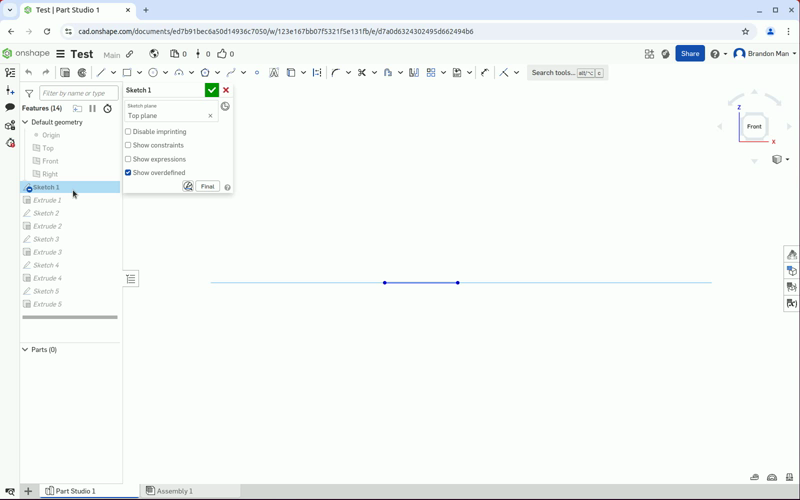
mouse_move(229, 92)
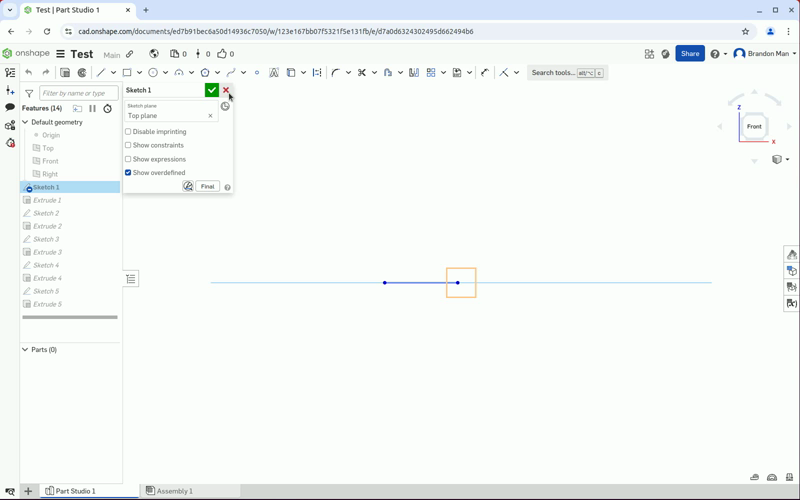
click(229, 92)
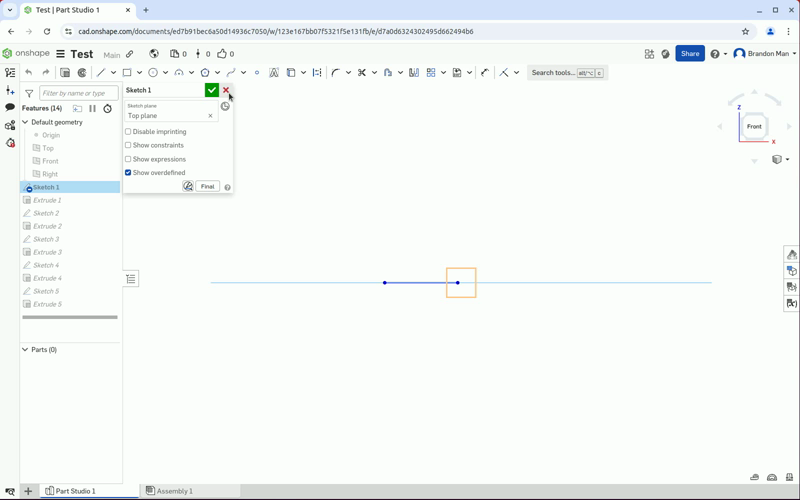
key(shift+s)
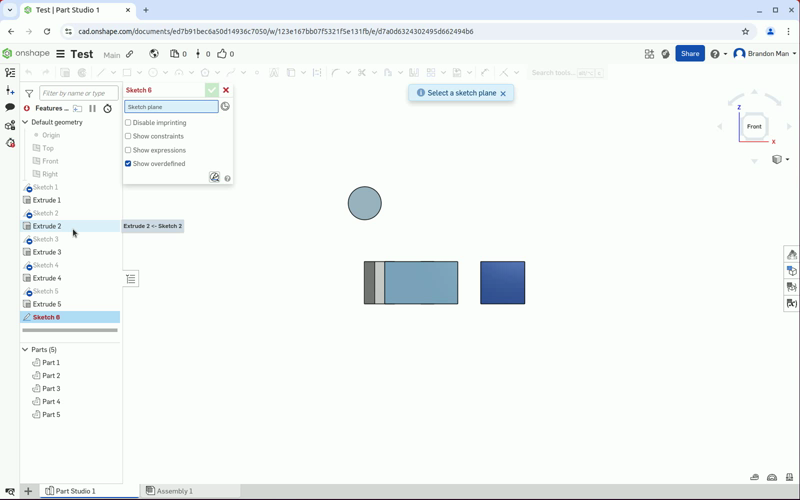
scroll(3)
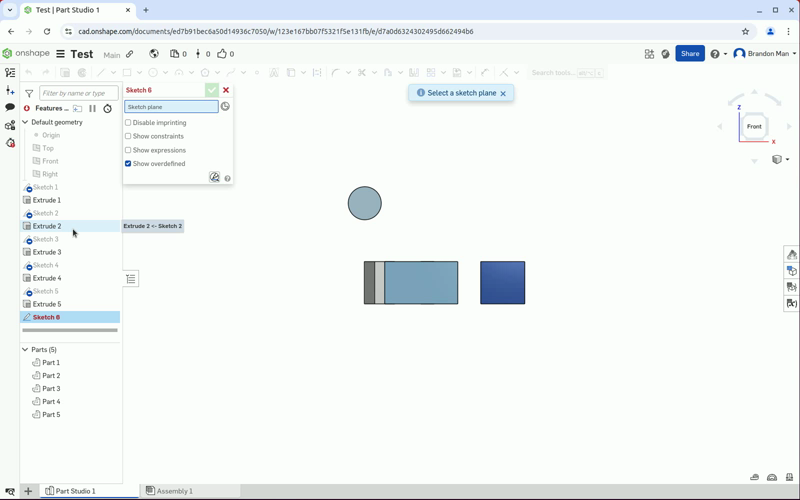
mouse_move(73, 163)
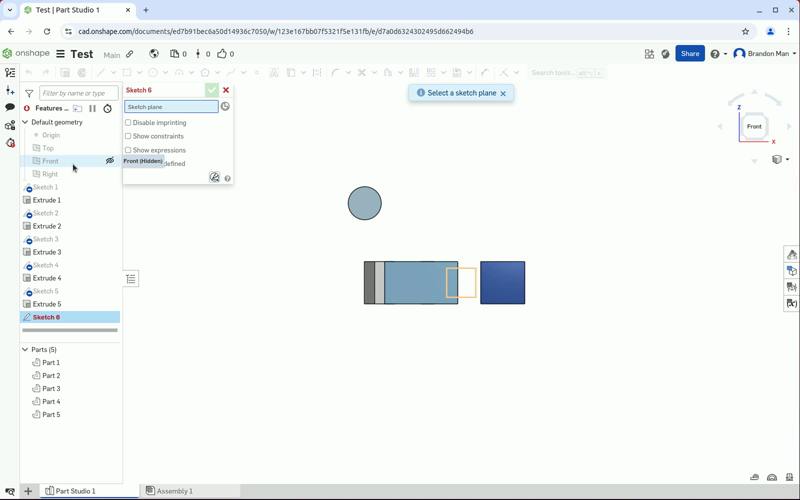
click(73, 163)
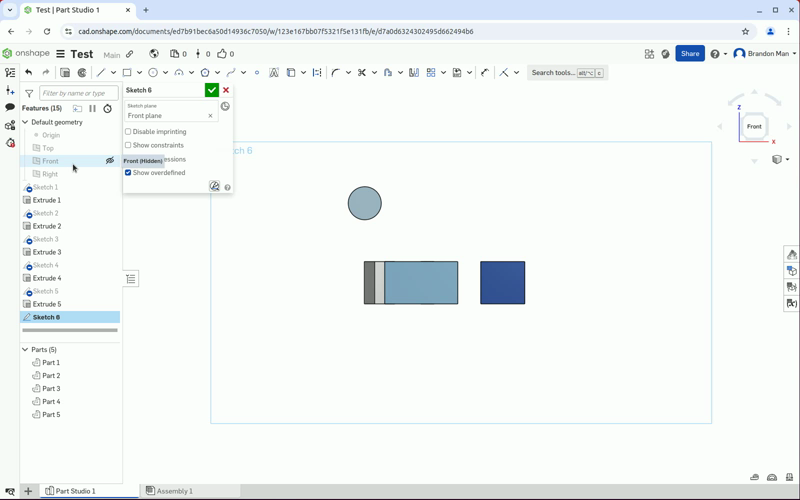
mouse_move(73, 352)
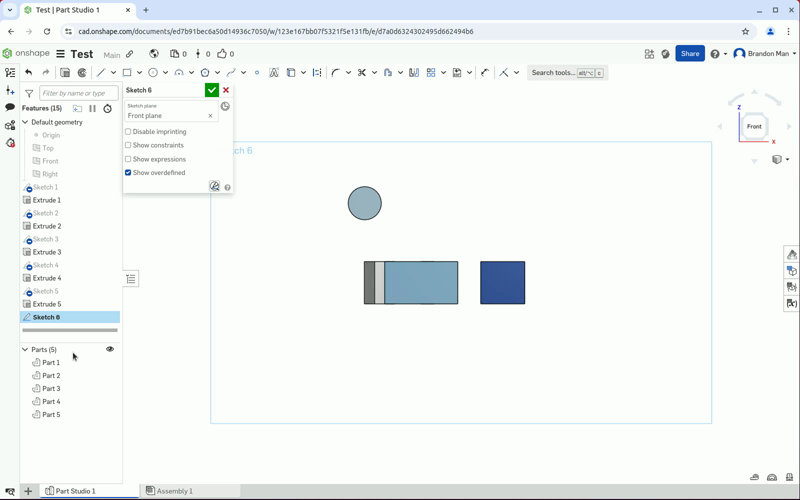
key(y)
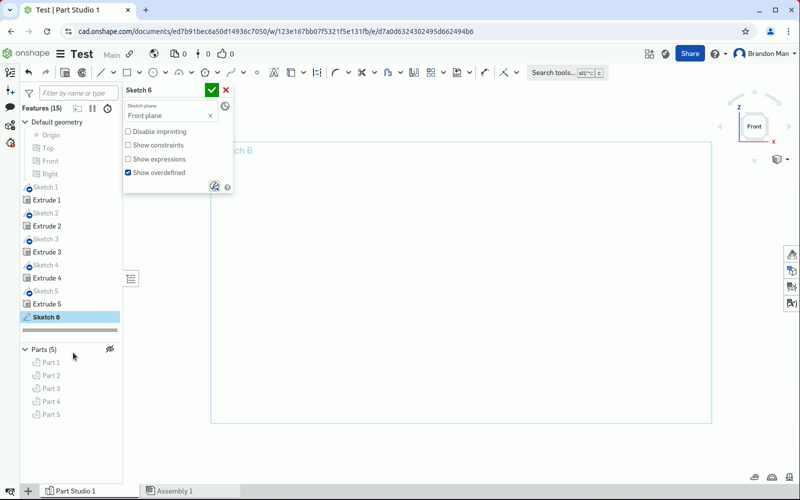
key(c)
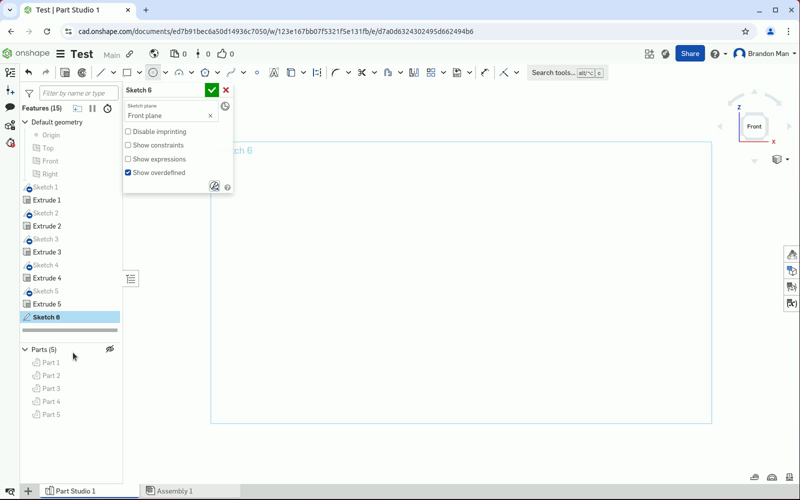
key_down(shift)
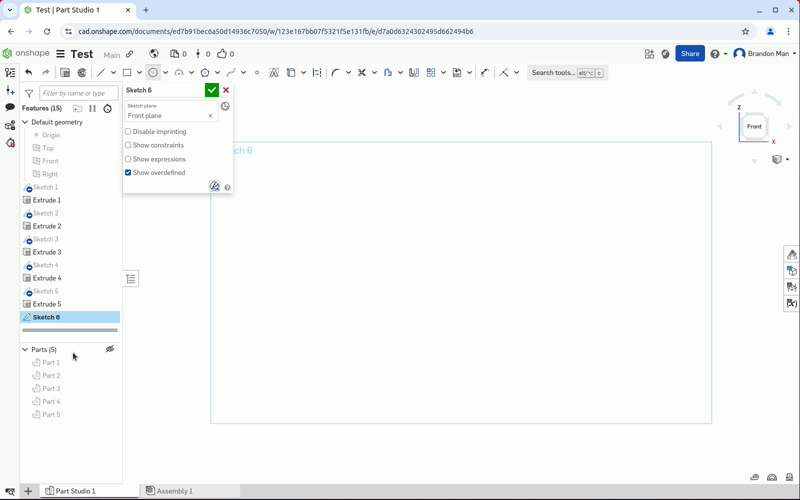
mouse_move(529, 353)
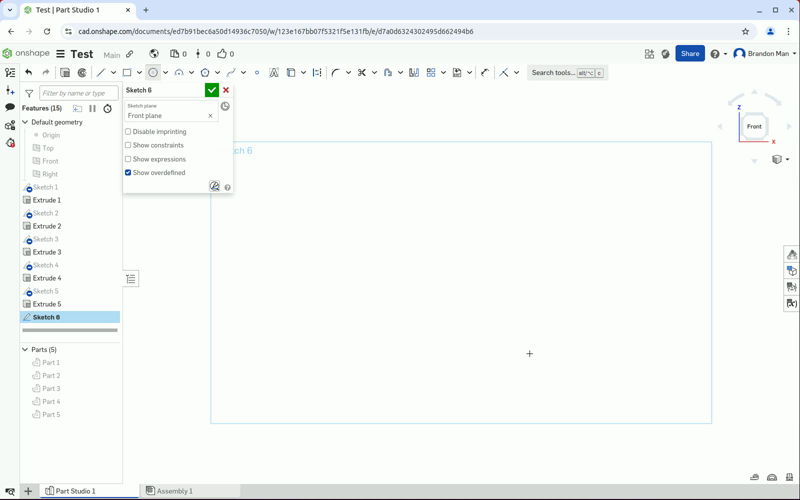
click(529, 353)
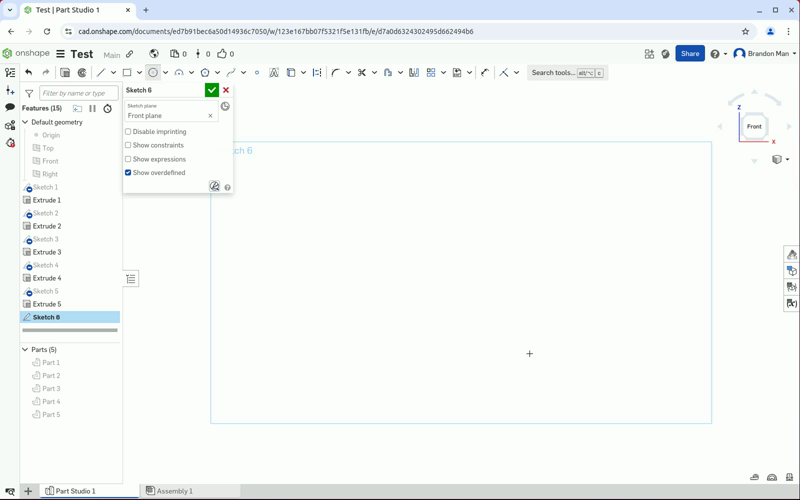
key_up(shift)
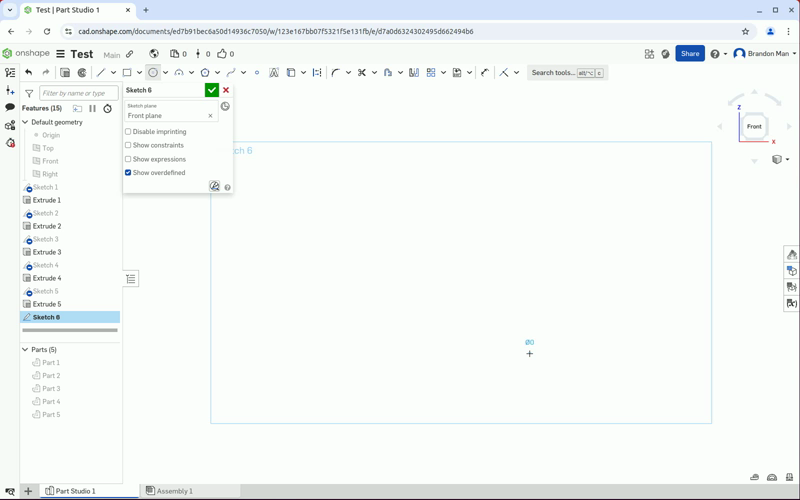
mouse_move(543, 353)
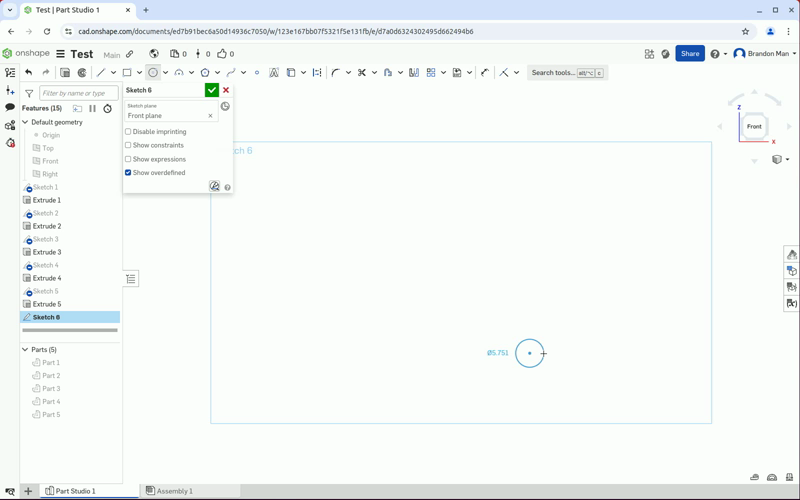
click(543, 353)
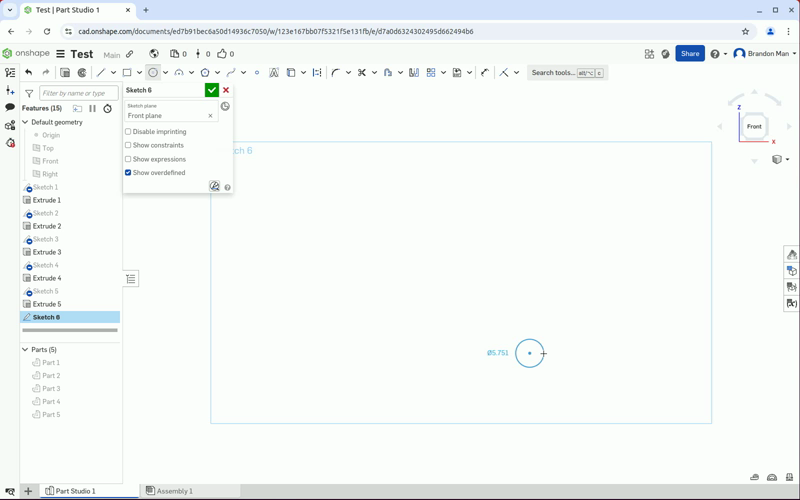
key(esc)
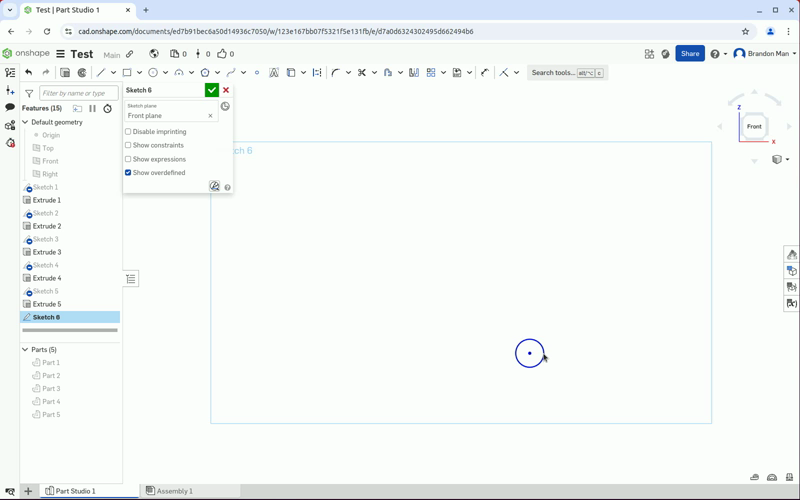
mouse_move(525, 359)
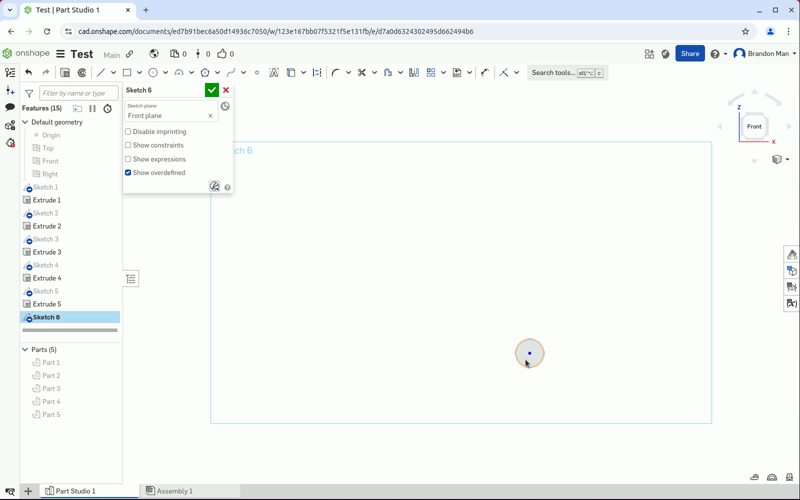
scroll(6)
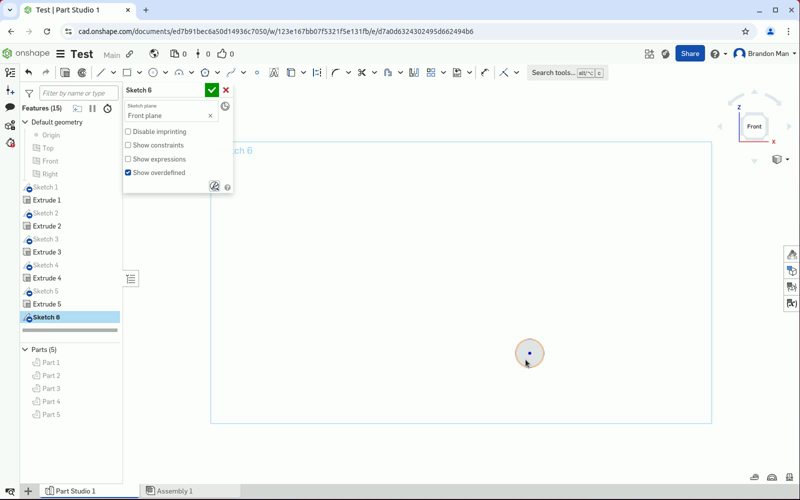
scroll(6)
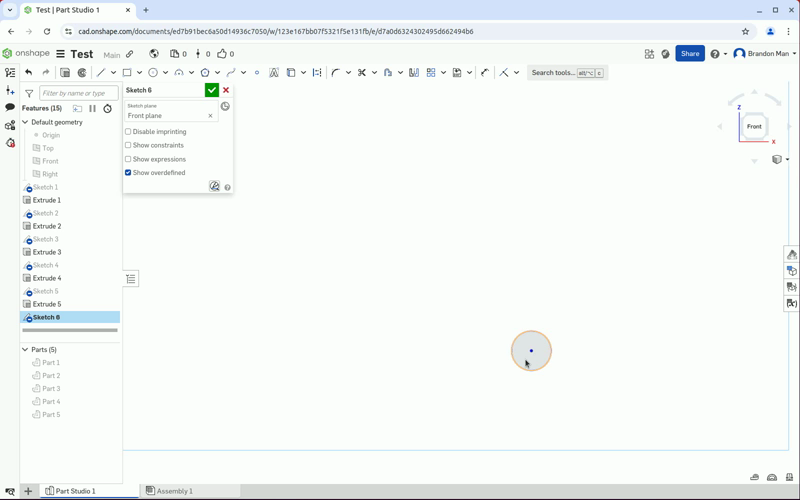
scroll(6)
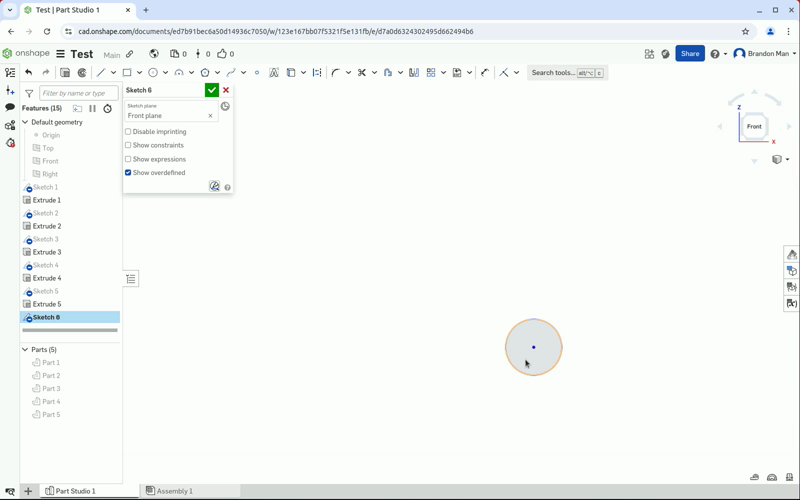
scroll(6)
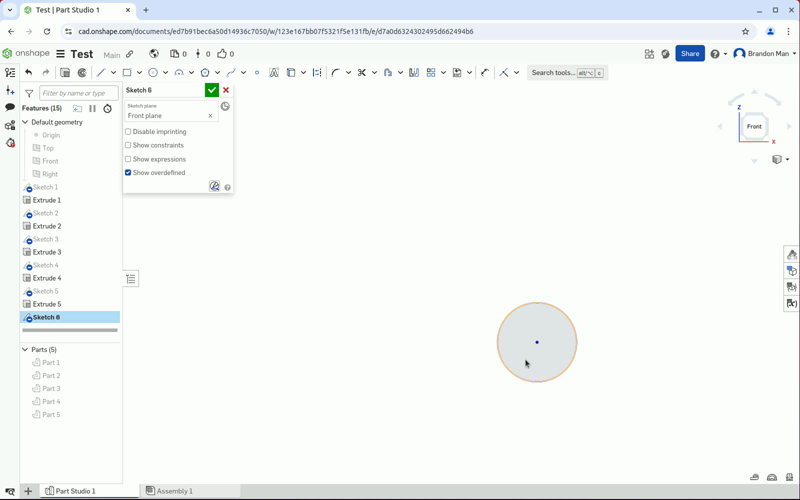
scroll(6)
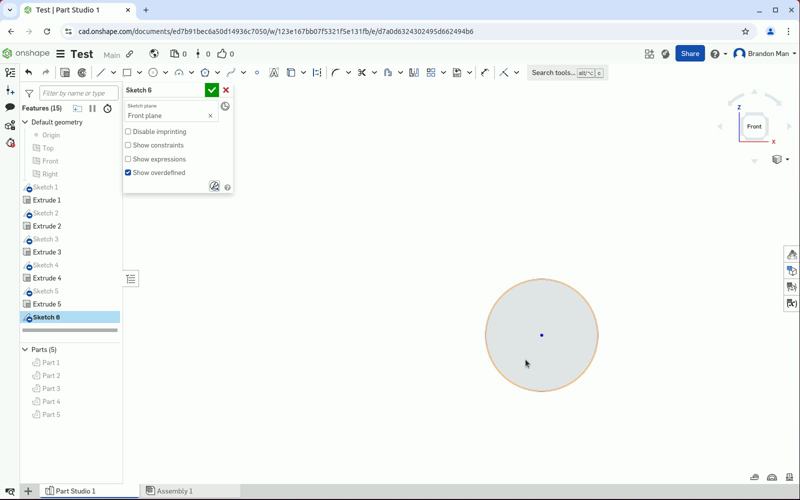
scroll(6)
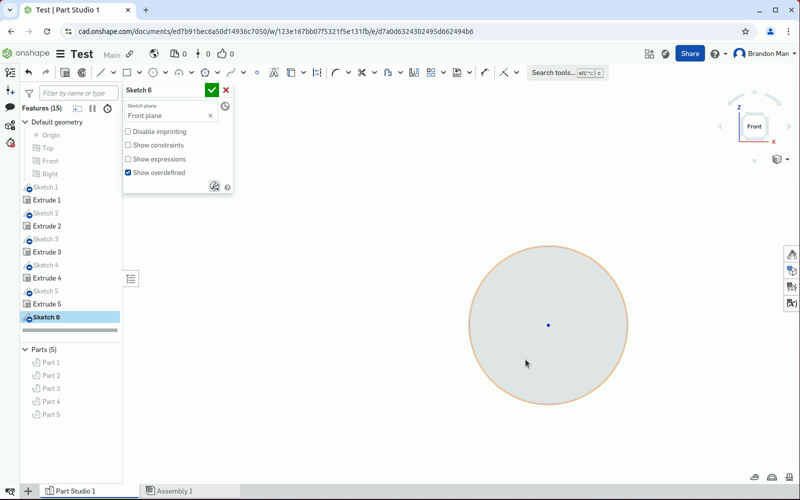
scroll(6)
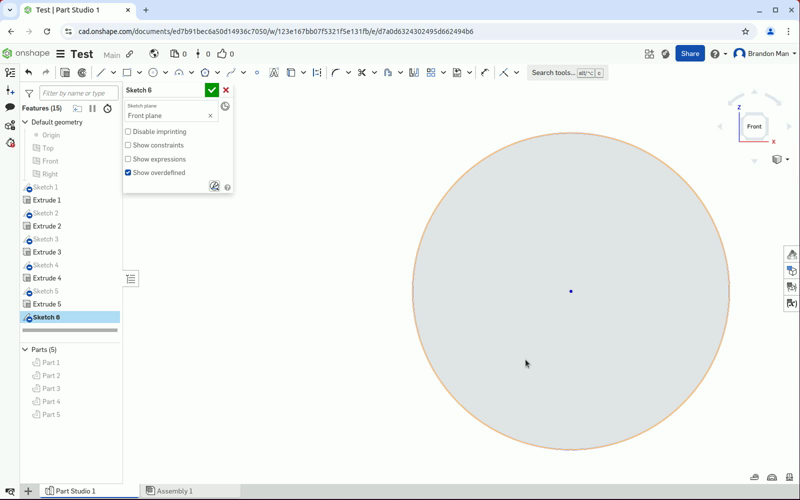
click(525, 359)
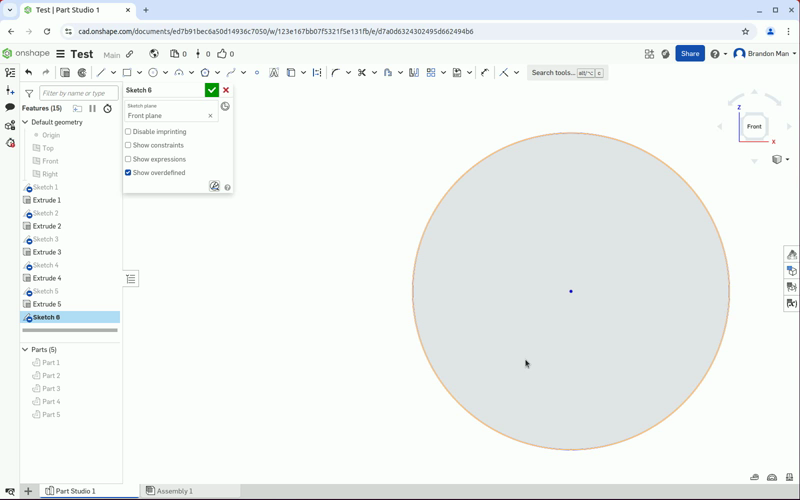
scroll(-6)
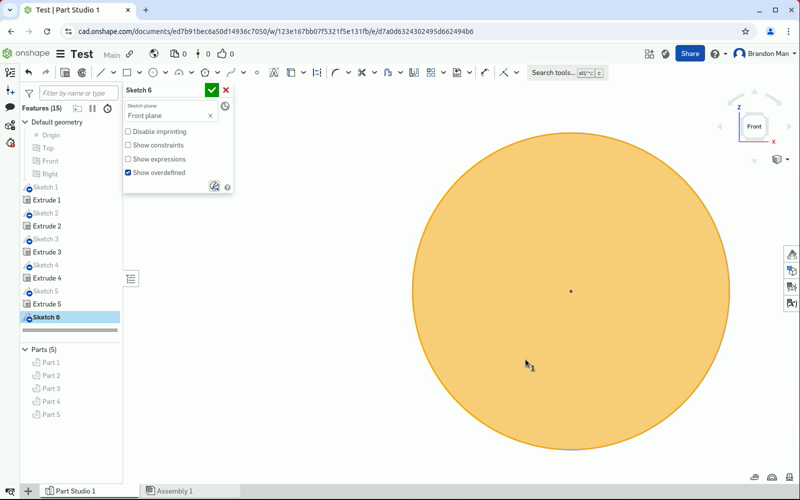
scroll(-6)
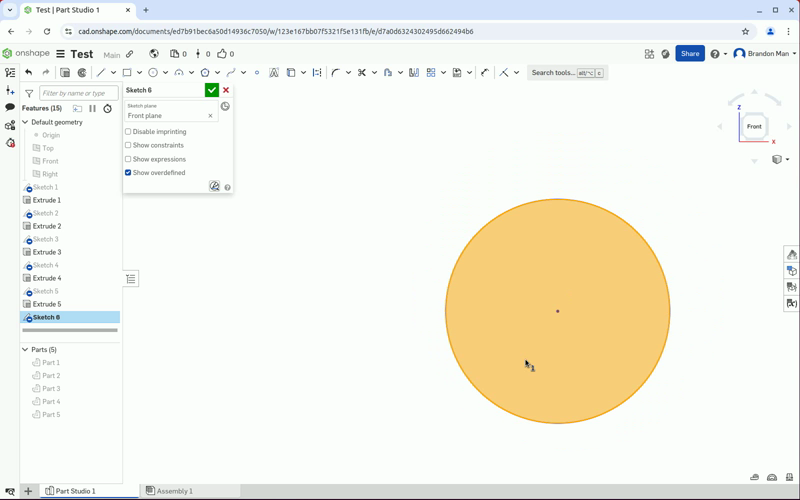
scroll(-6)
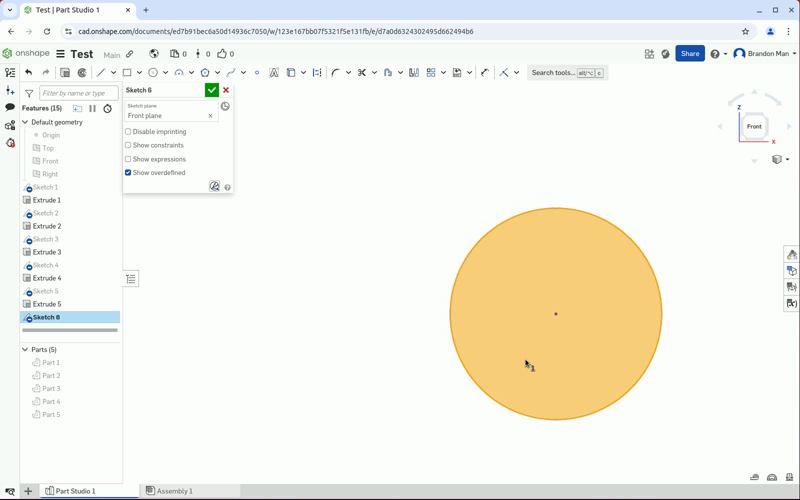
scroll(-6)
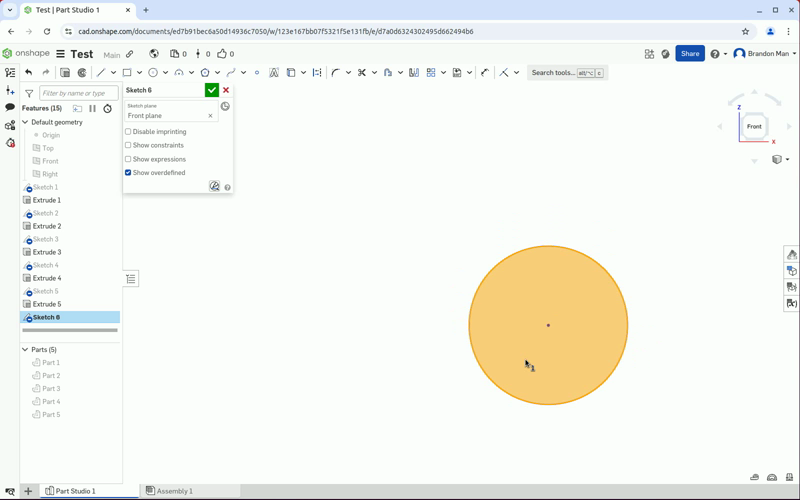
scroll(-6)
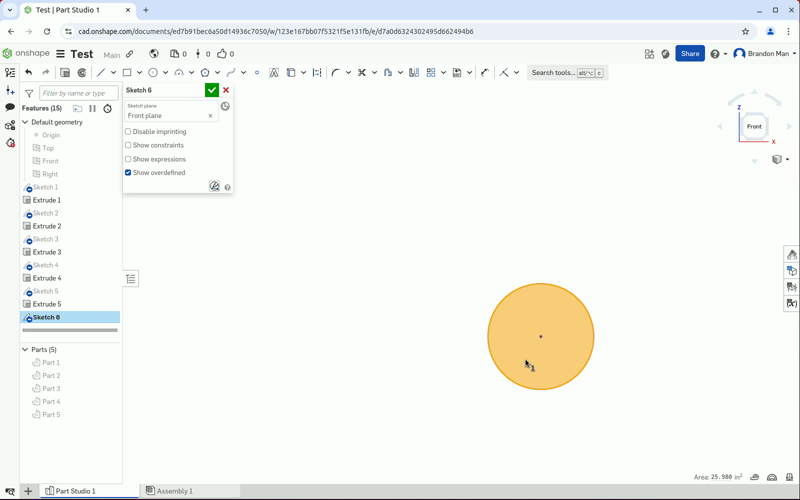
scroll(-6)
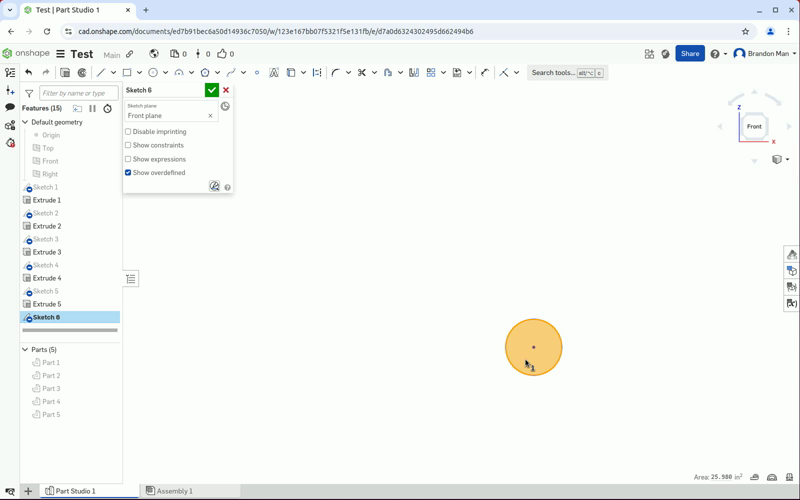
scroll(-6)
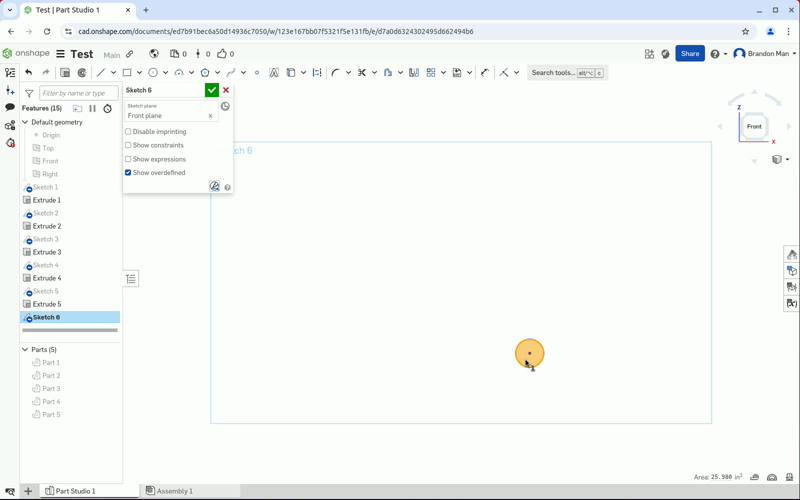
mouse_move(73, 352)
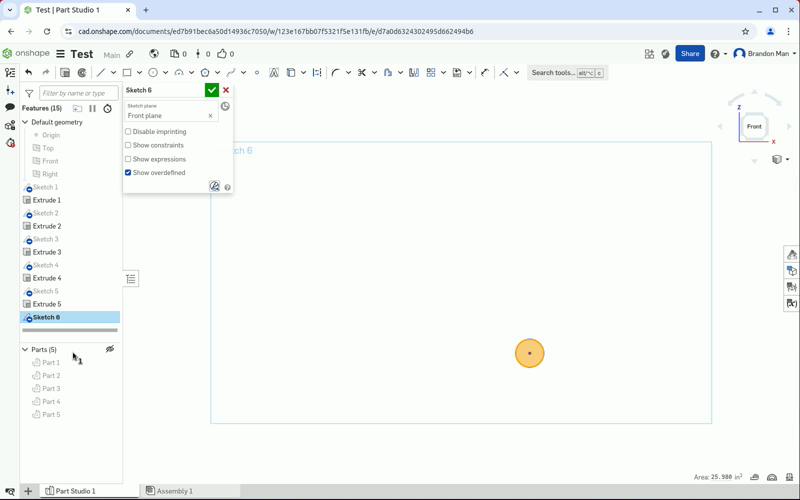
key(shift+y)
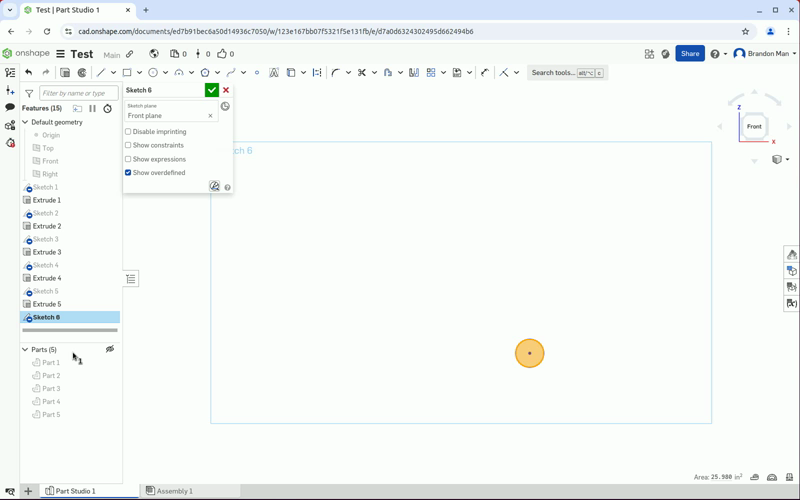
key(shift+e)
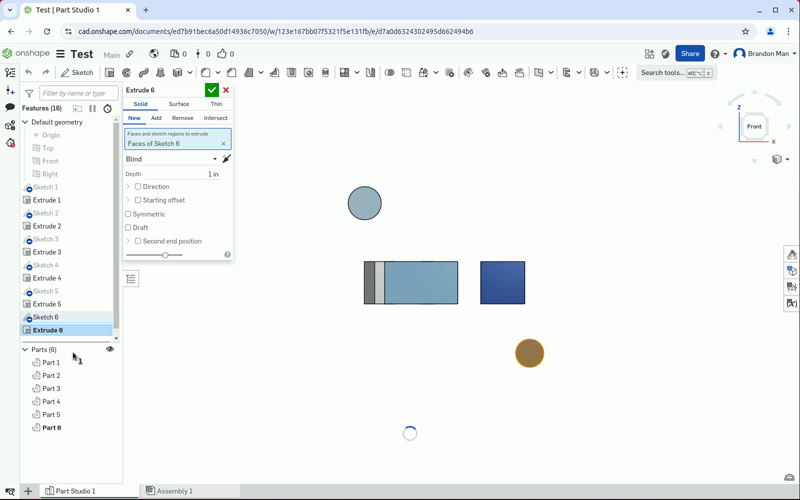
mouse_move(143, 106)
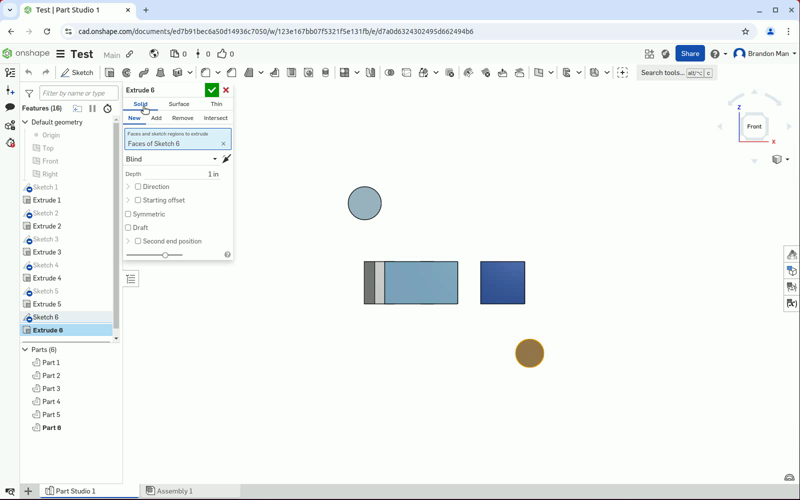
click(143, 106)
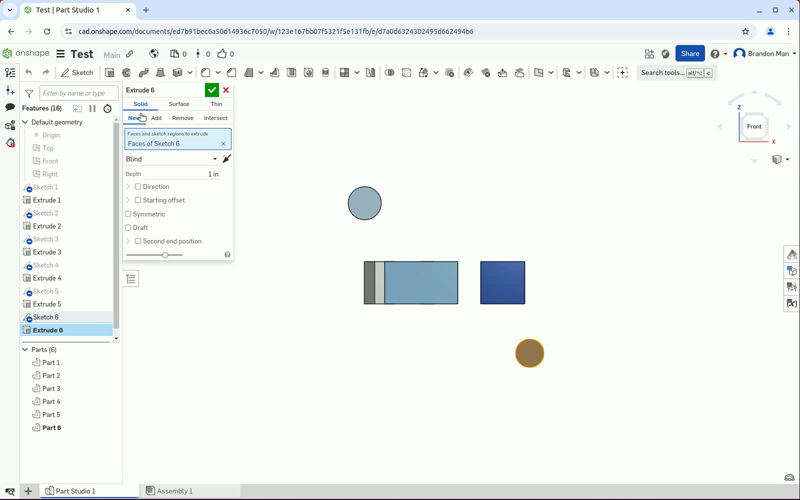
mouse_move(137, 120)
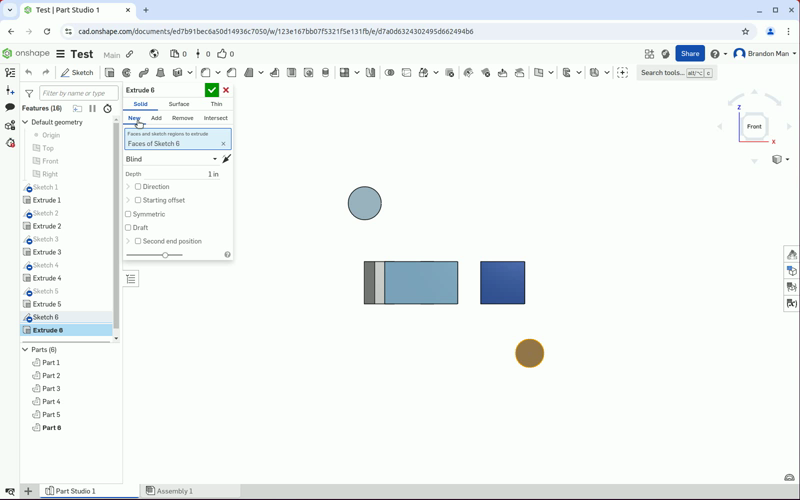
click(137, 120)
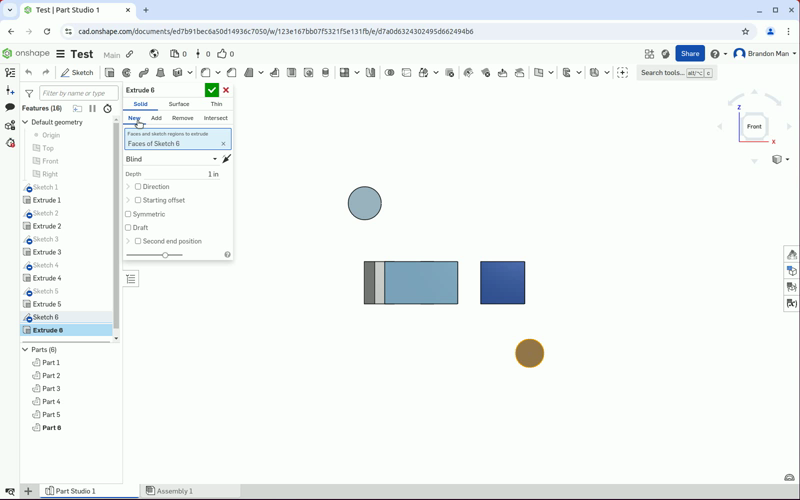
key(tab, 4)
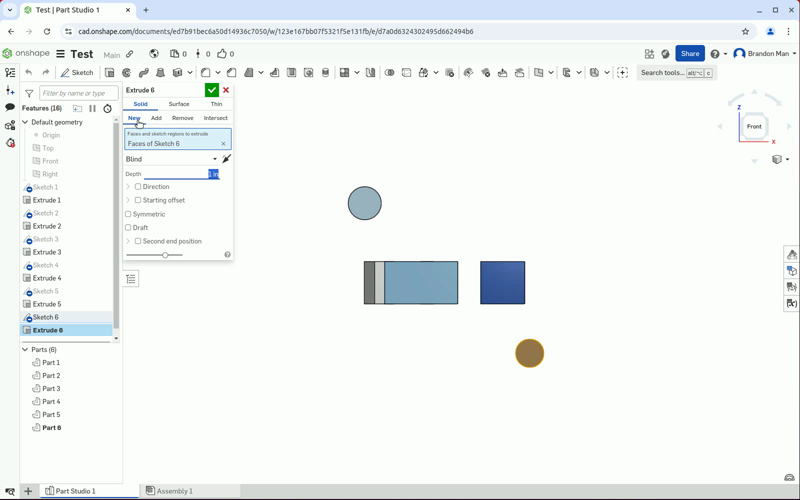
text(7.221)
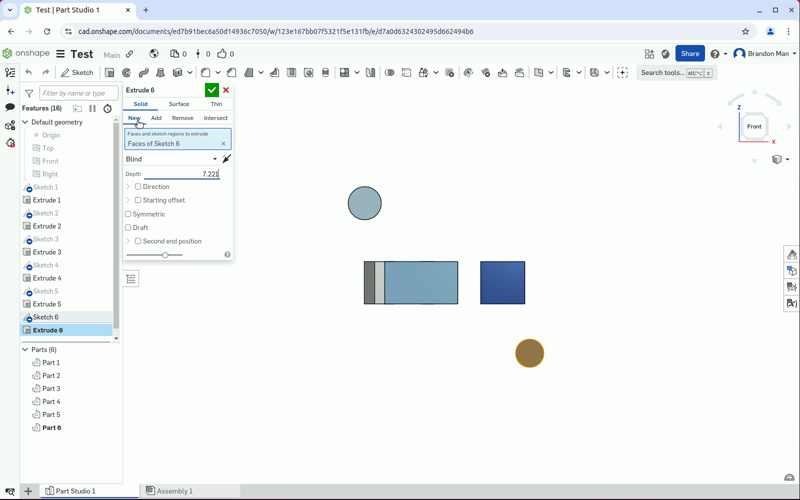
key(enter)
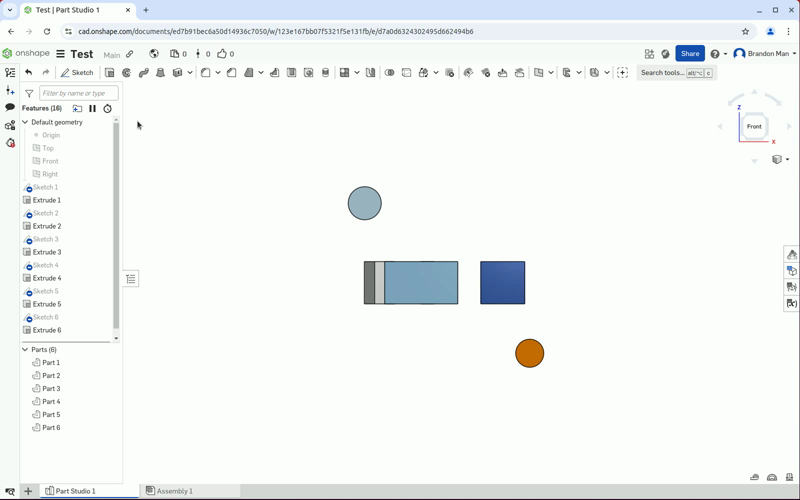
key(shift+h)
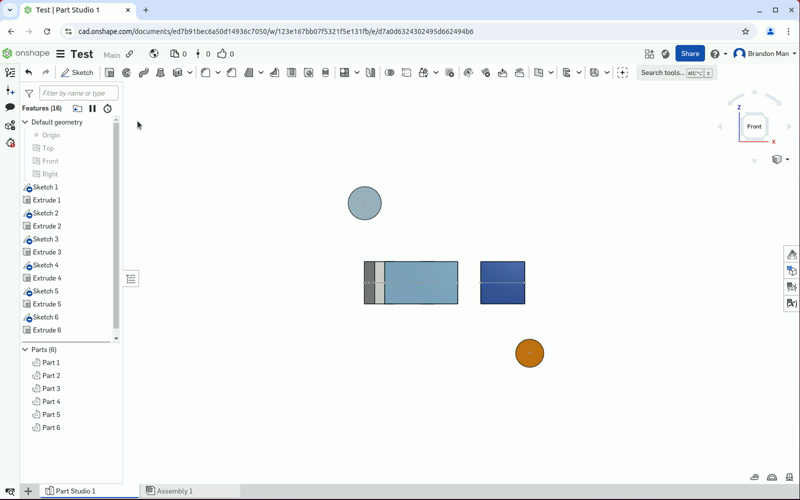
key(shift+h)
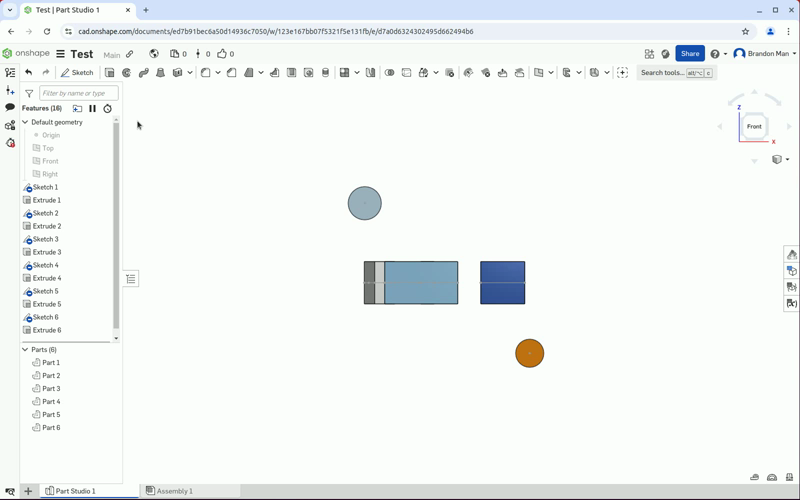
key(shift+7)
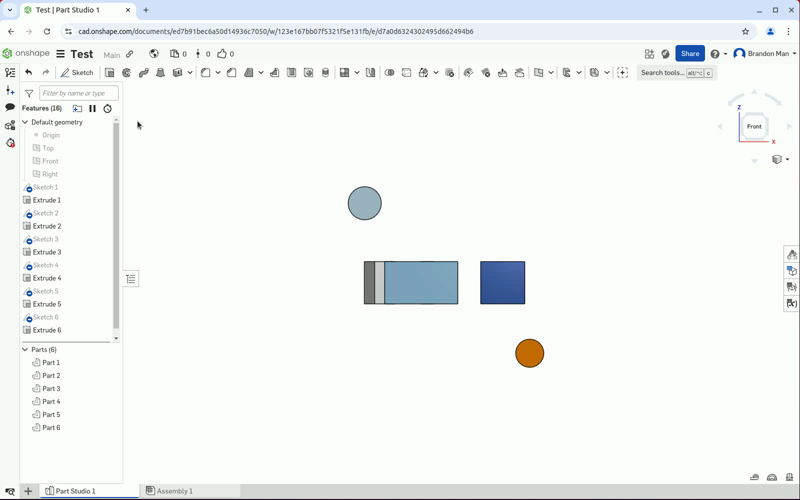
key(left, 2)
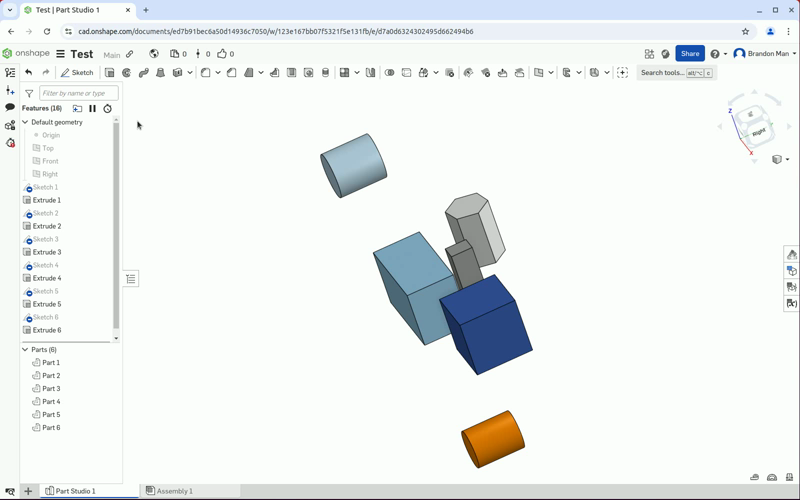
key(down, 2)
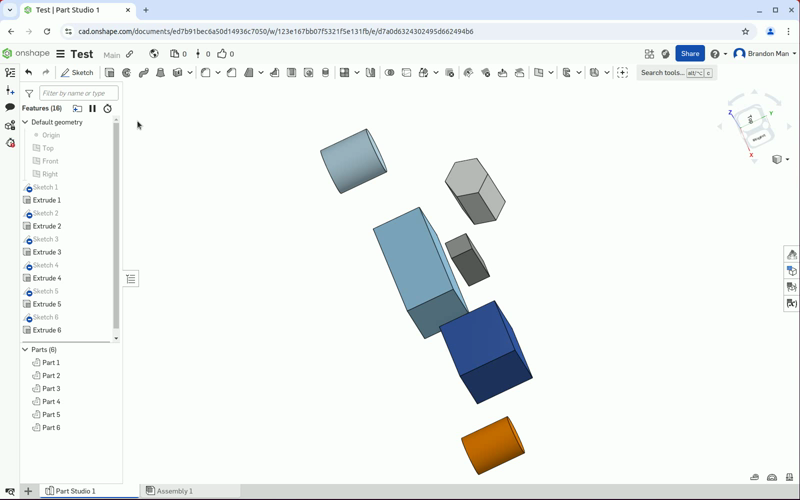
key(up, 2)
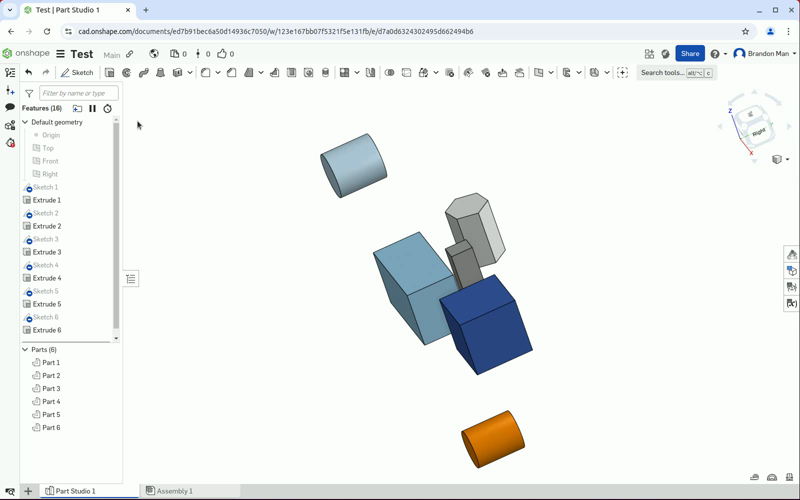
key(right, 2)
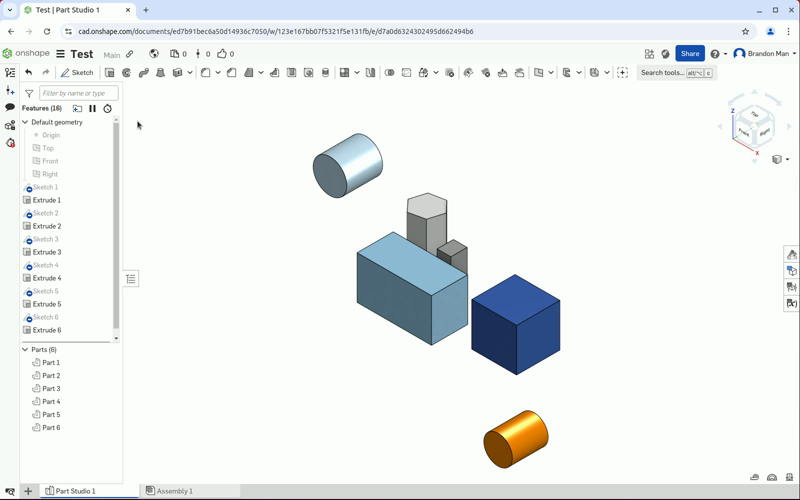
mouse_move(69, 189)
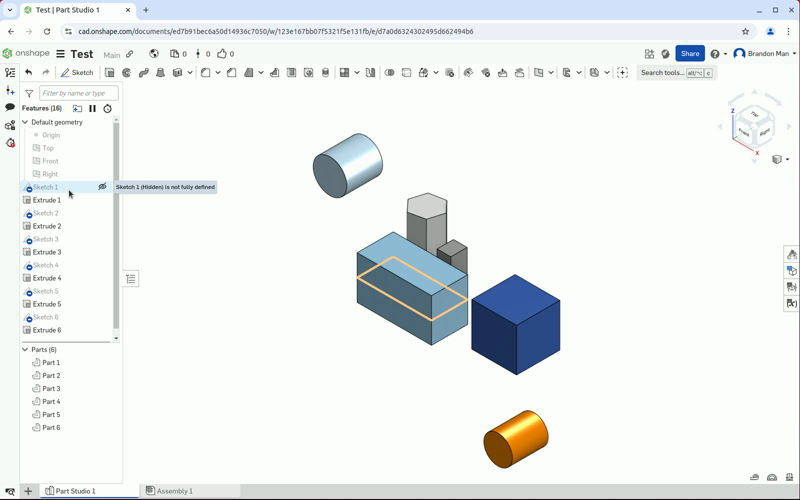
click(69, 189)